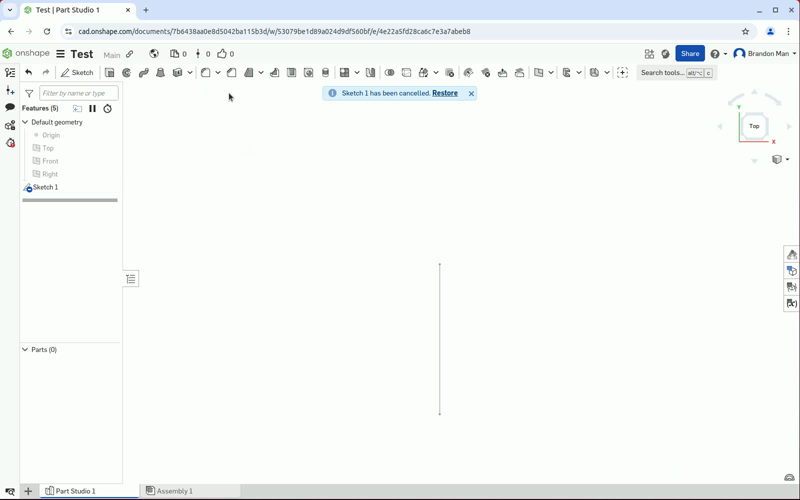
key(shift+h)
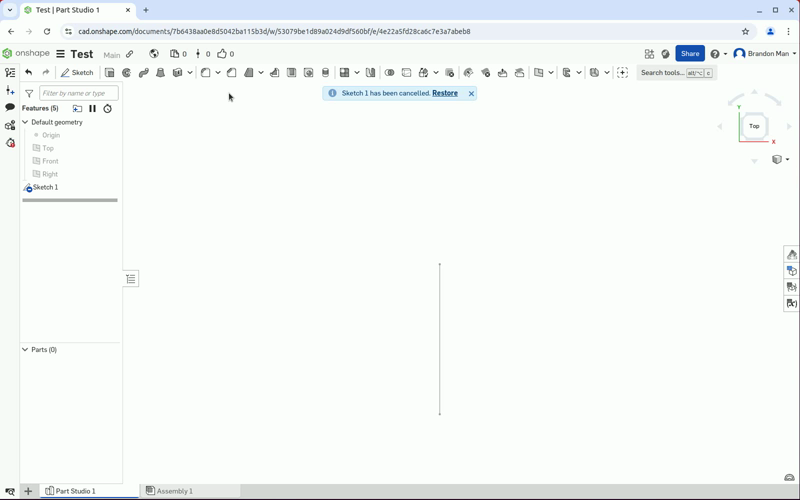
key(shift+s)
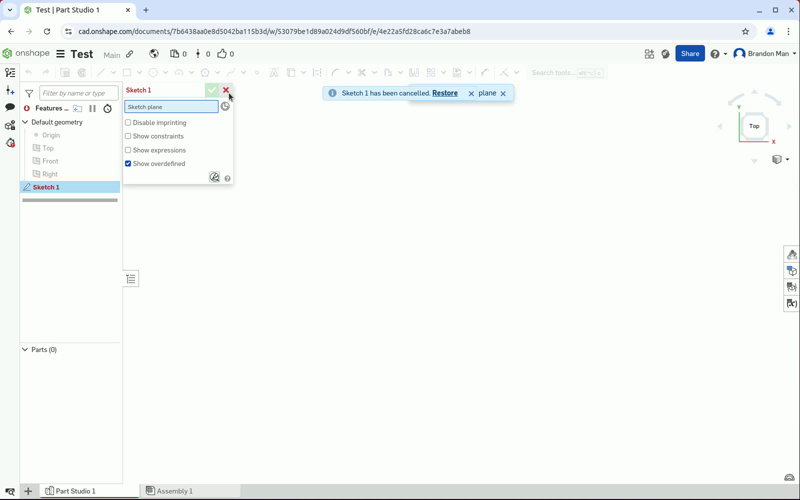
mouse_move(73, 150)
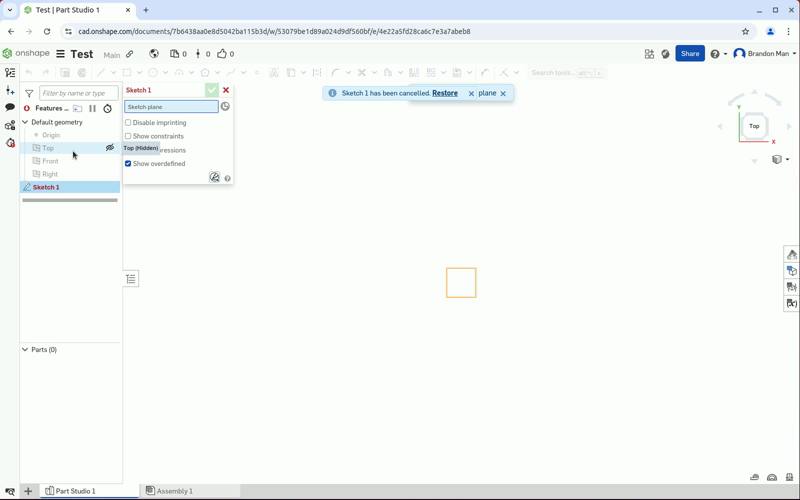
click(73, 150)
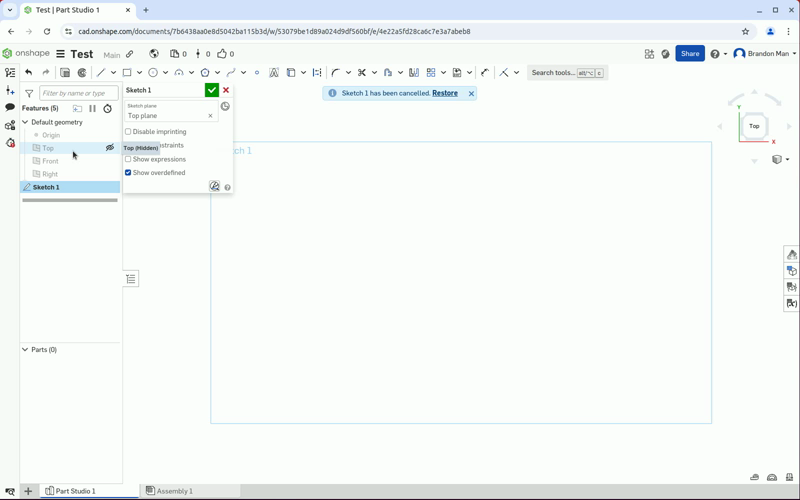
mouse_move(73, 352)
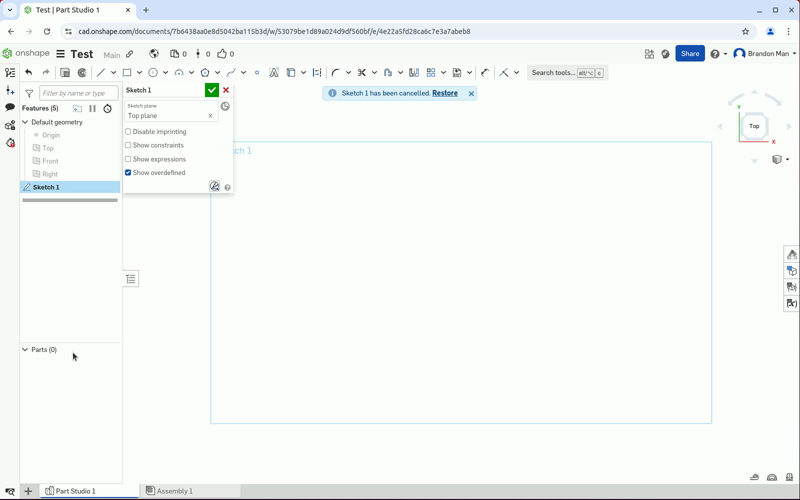
key(y)
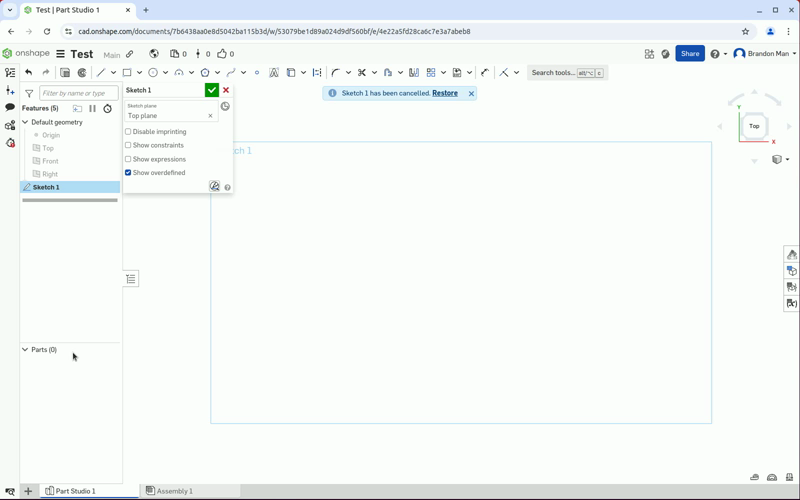
key(a)
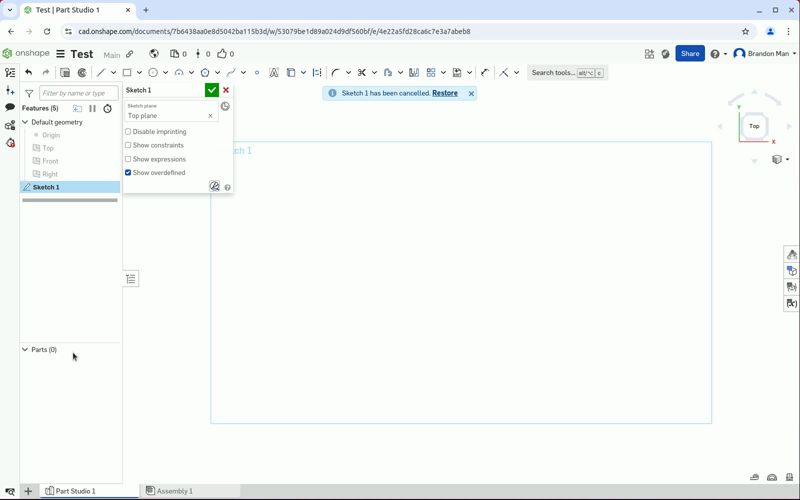
key_down(shift)
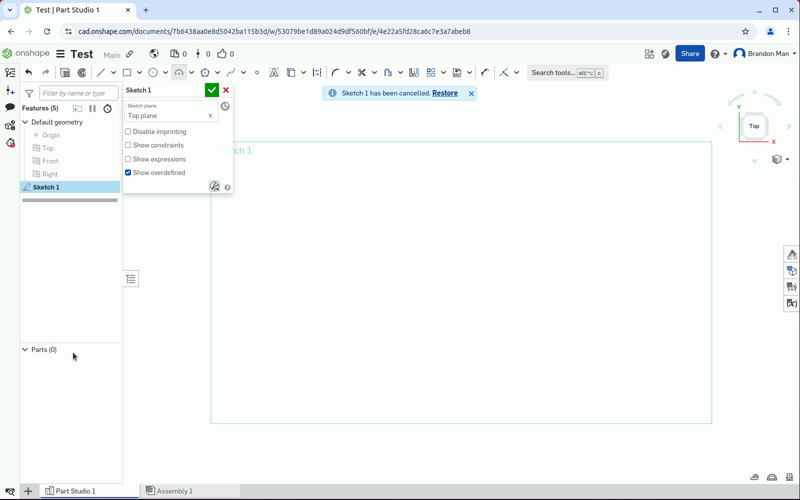
mouse_move(454, 286)
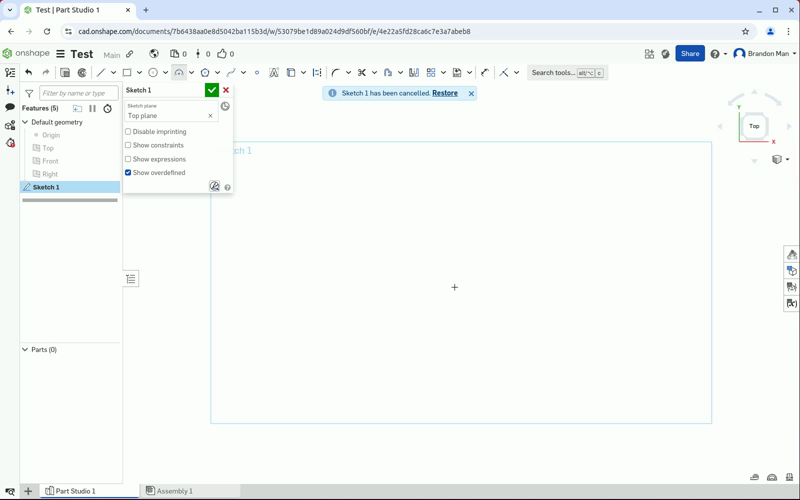
click(454, 286)
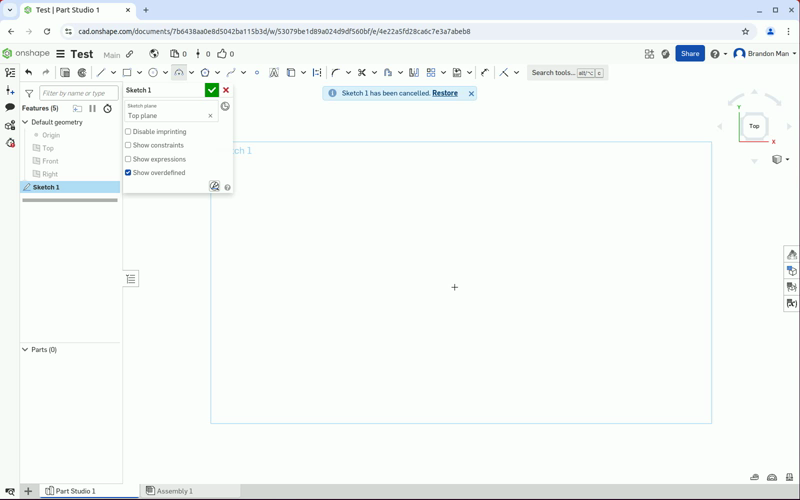
key_up(shift)
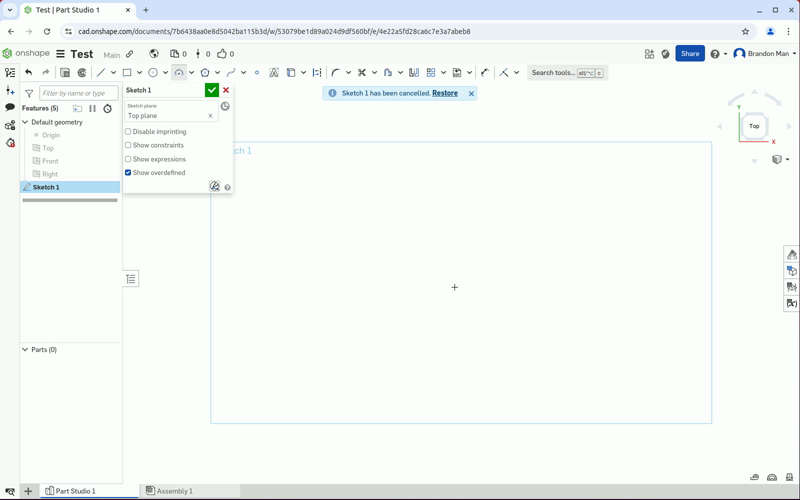
key_down(shift)
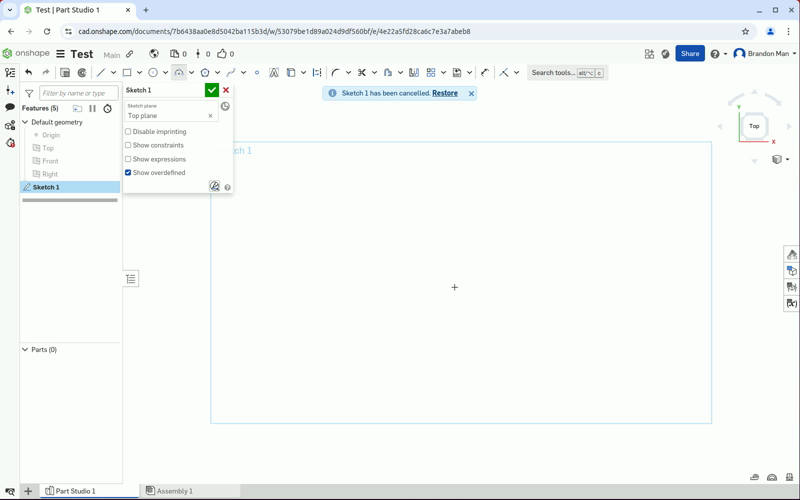
mouse_move(457, 288)
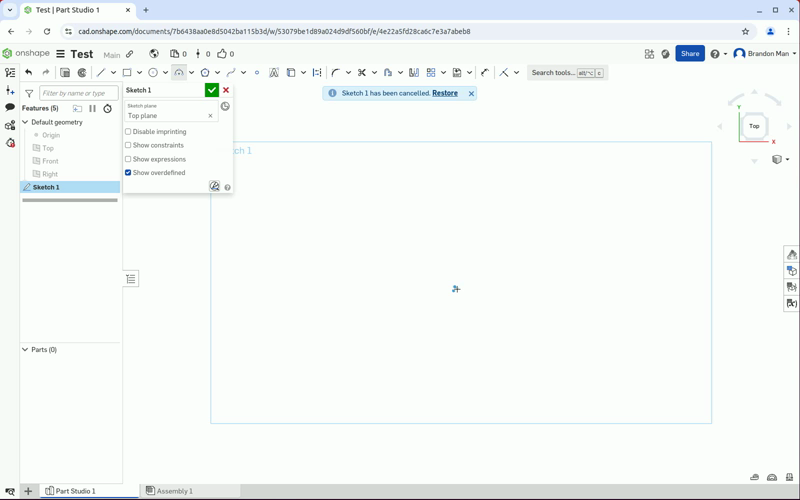
scroll(6)
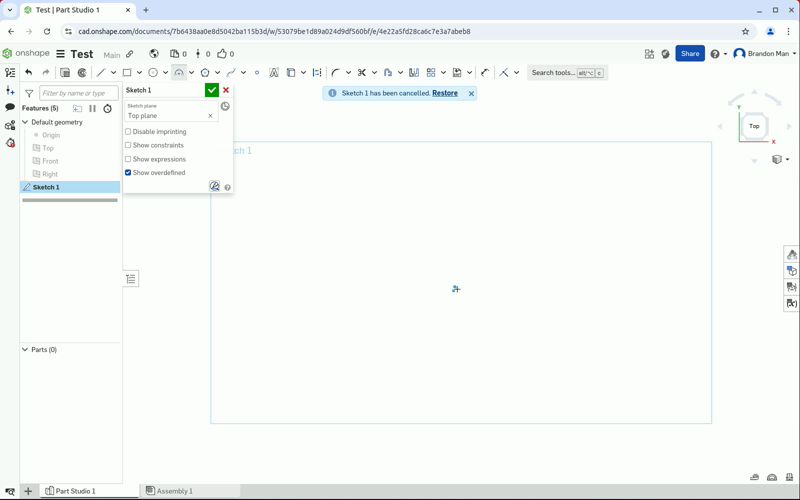
scroll(6)
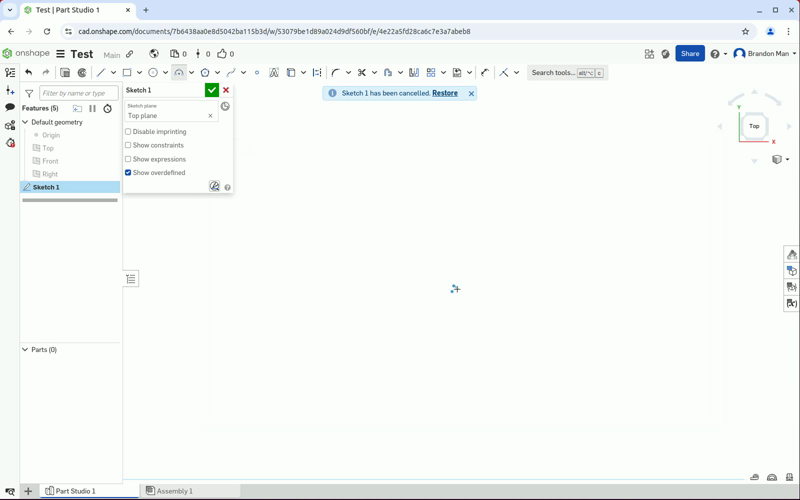
scroll(6)
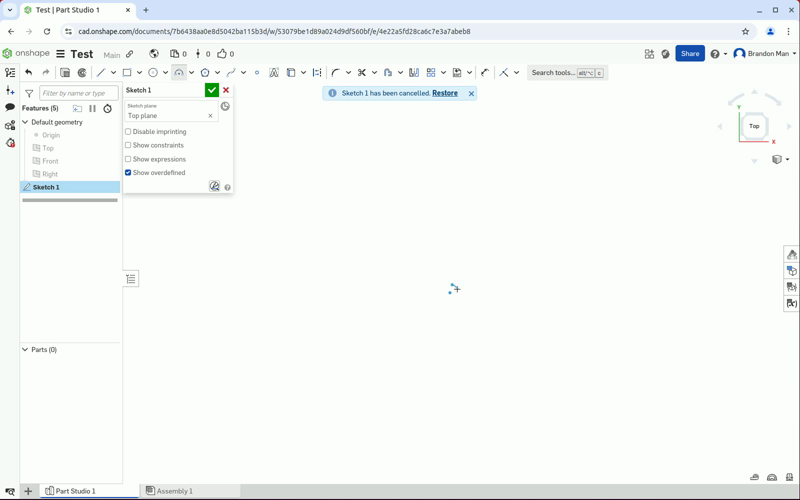
scroll(6)
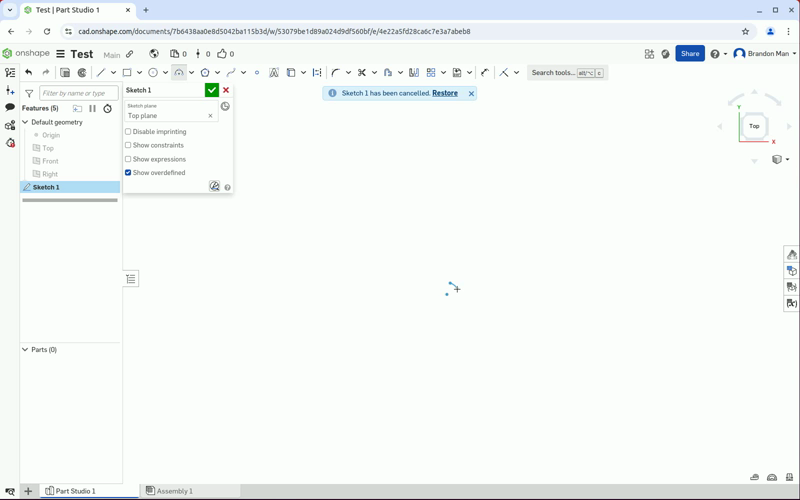
scroll(6)
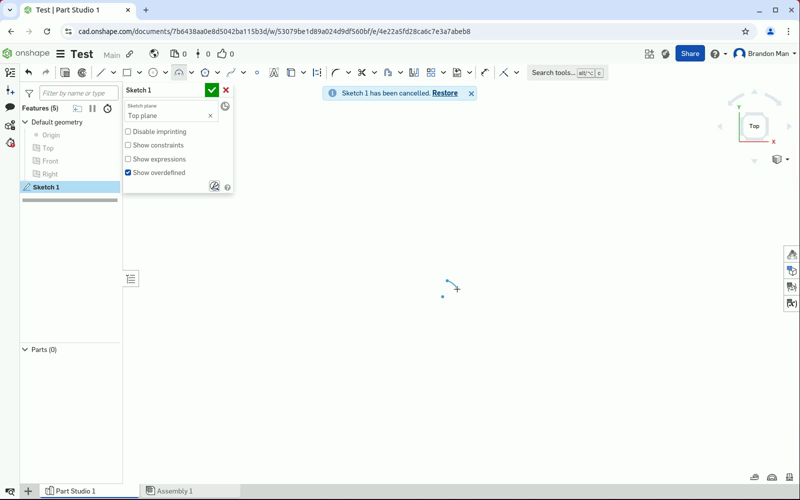
scroll(6)
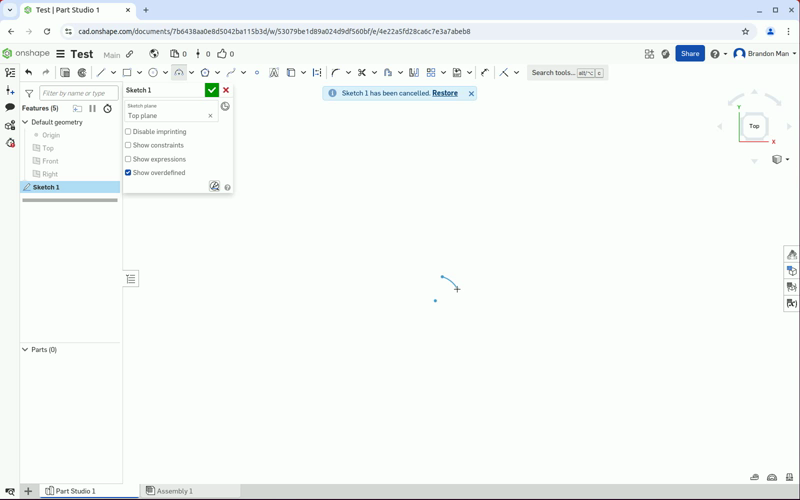
scroll(6)
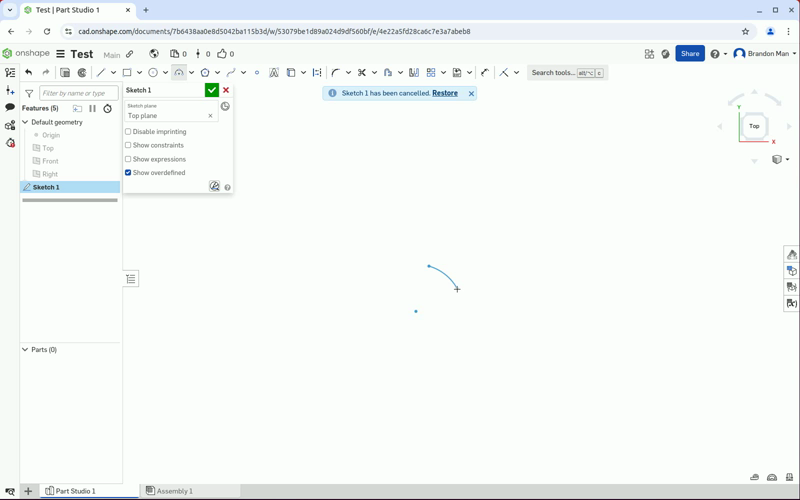
click(457, 288)
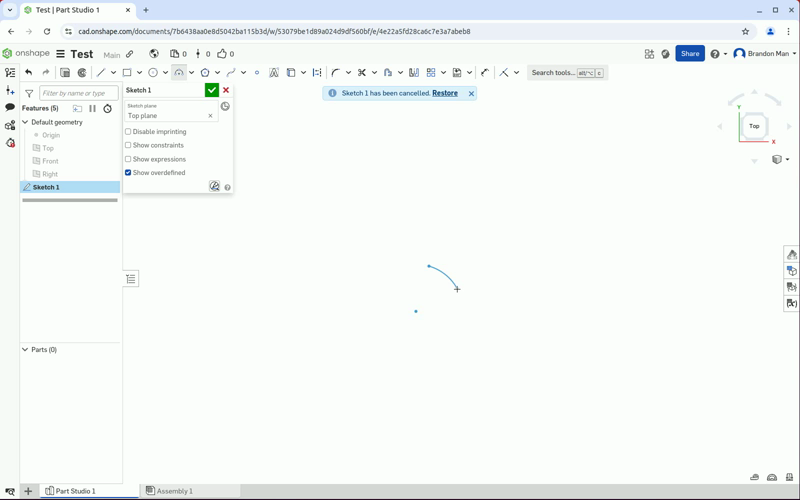
scroll(-6)
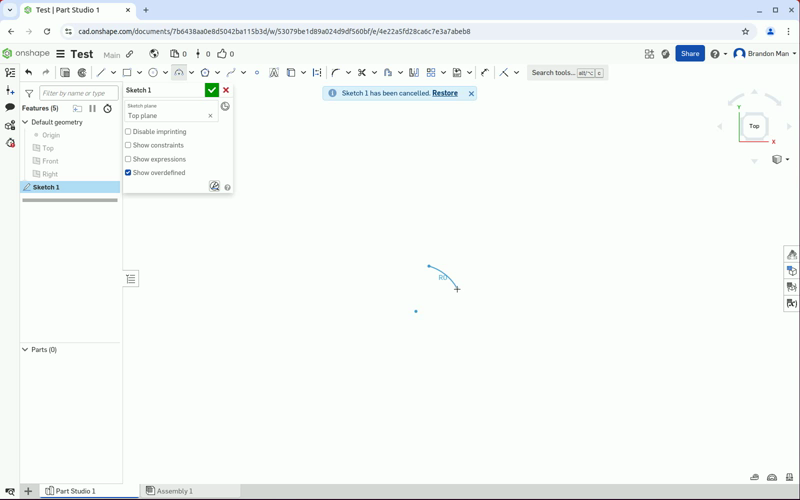
scroll(-6)
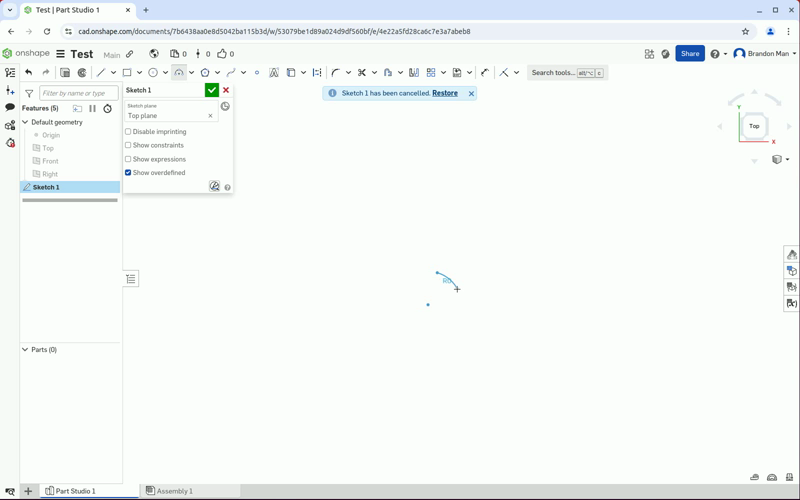
scroll(-6)
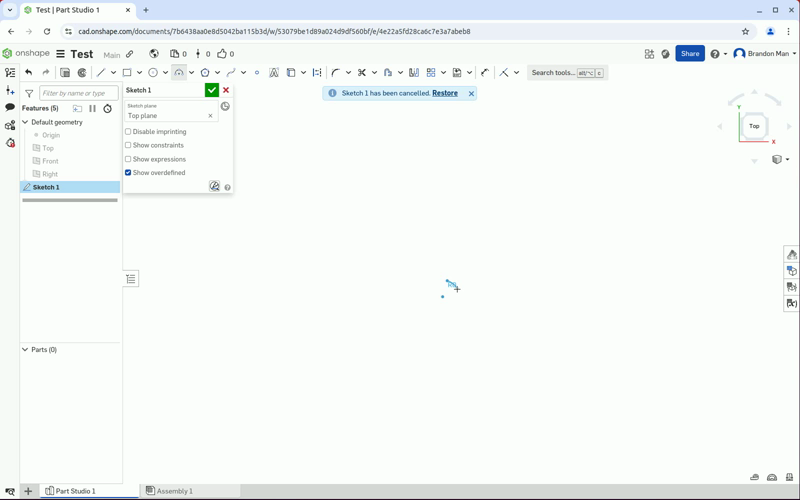
scroll(-6)
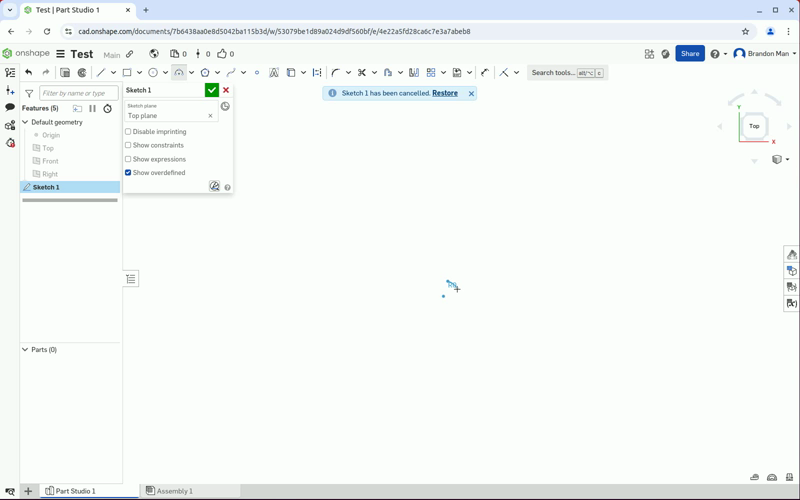
scroll(-6)
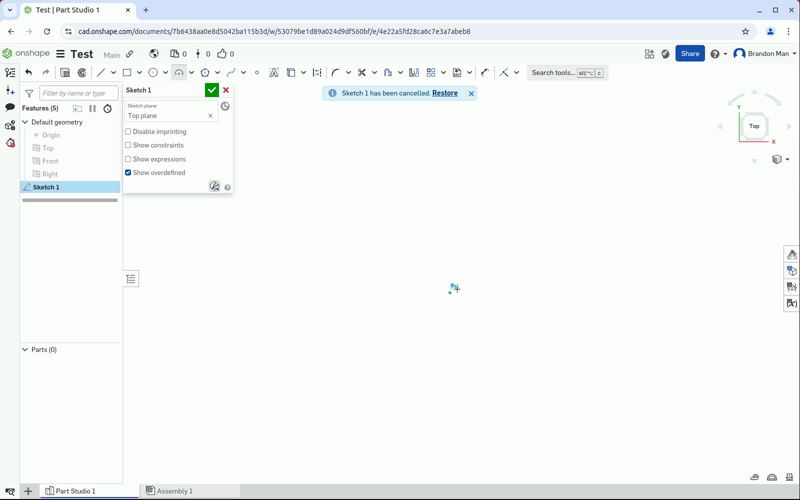
scroll(-6)
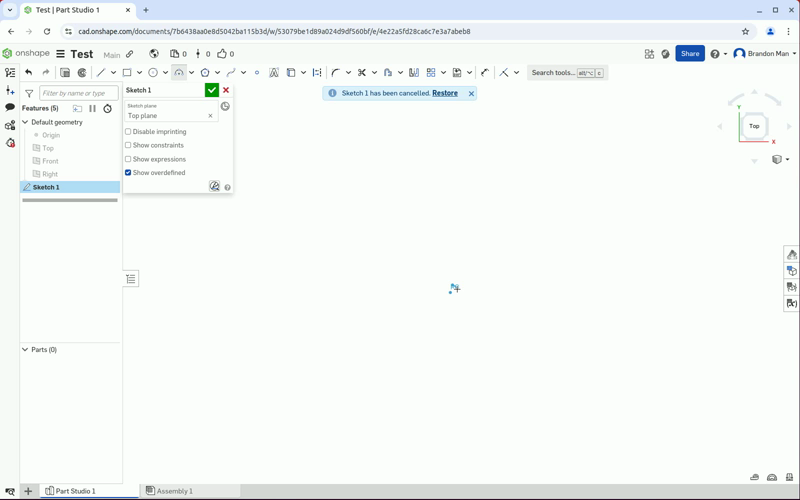
scroll(-6)
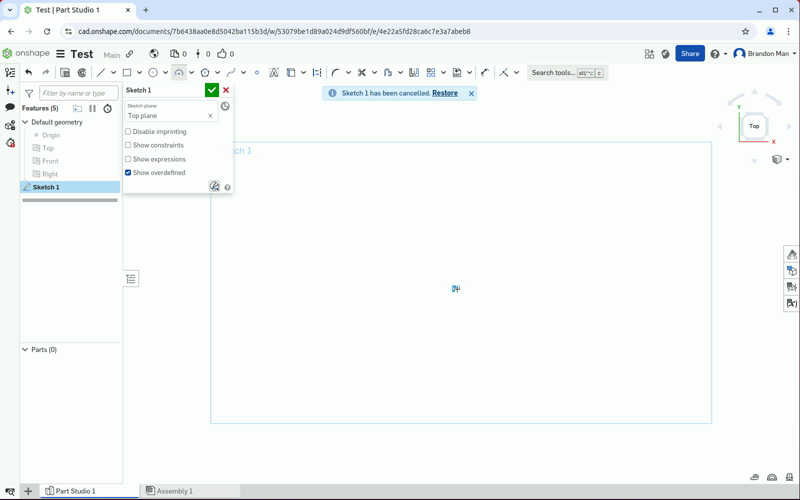
mouse_move(455, 288)
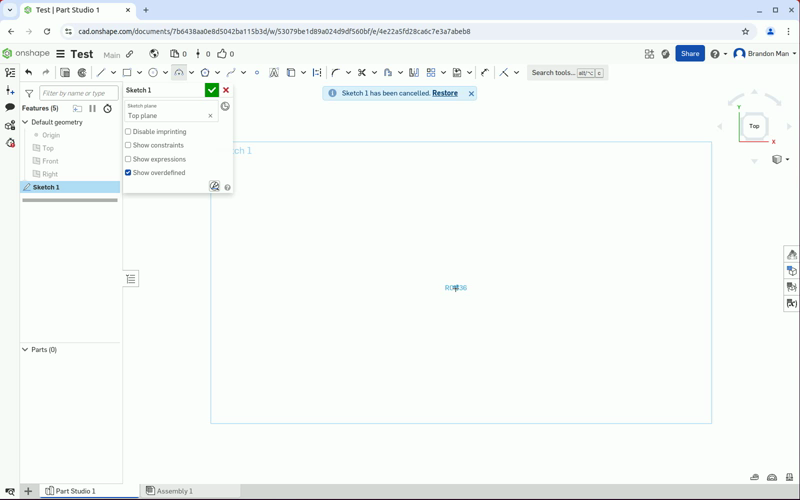
scroll(6)
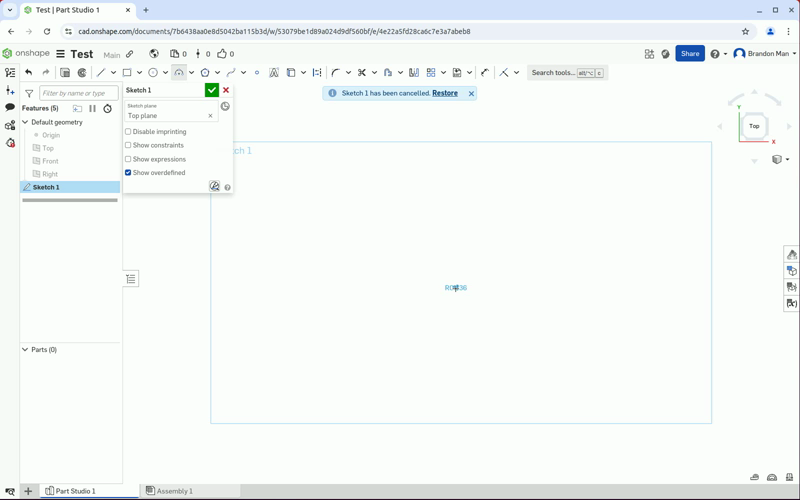
scroll(6)
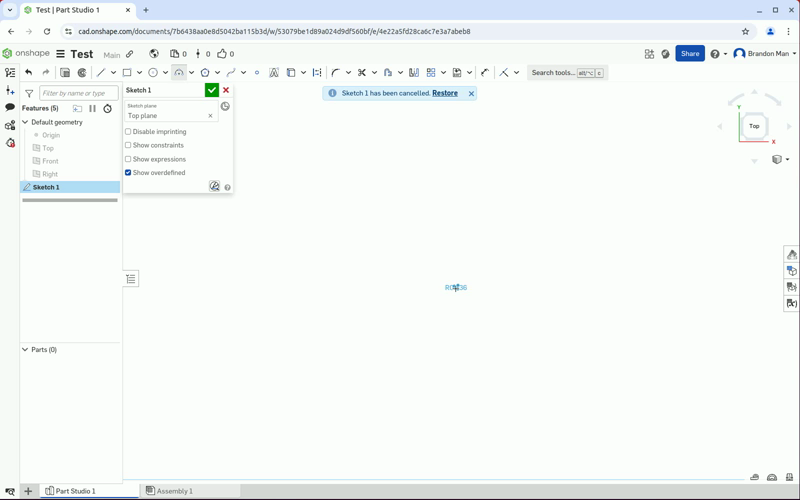
scroll(6)
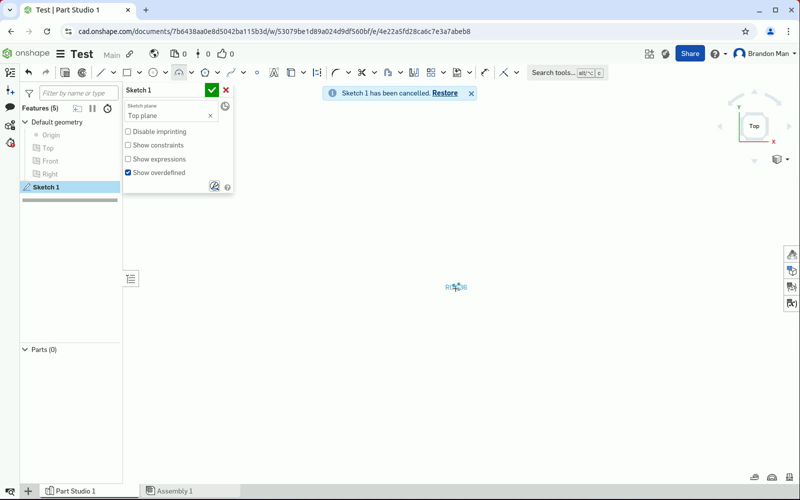
scroll(6)
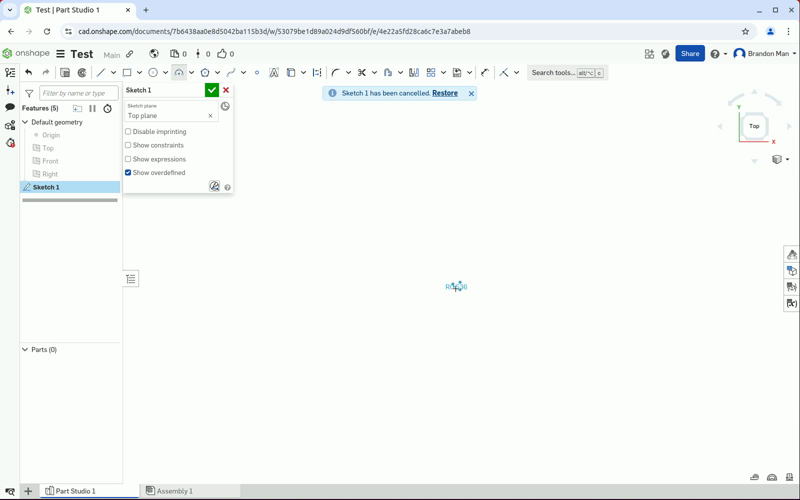
scroll(6)
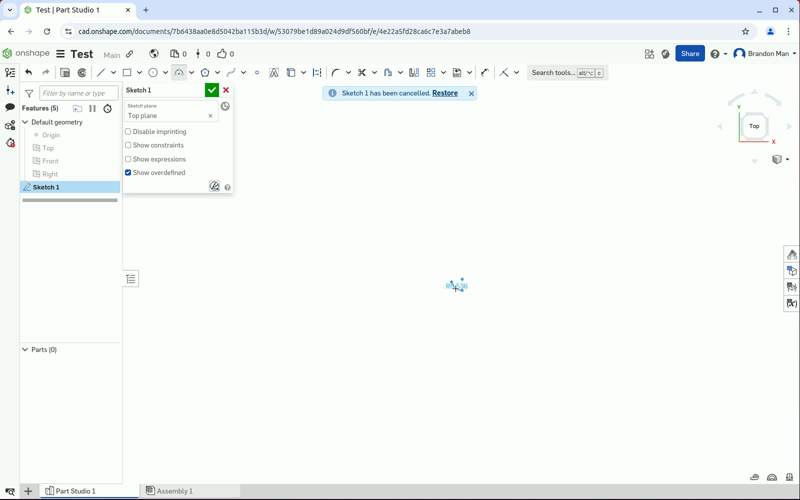
scroll(6)
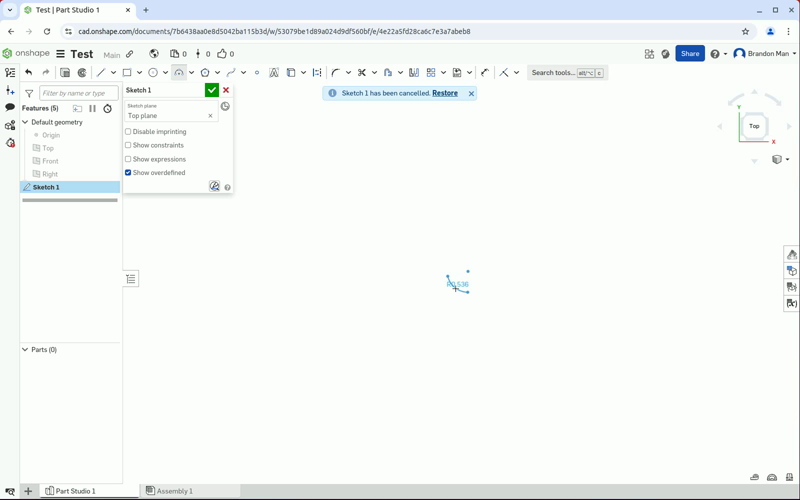
scroll(6)
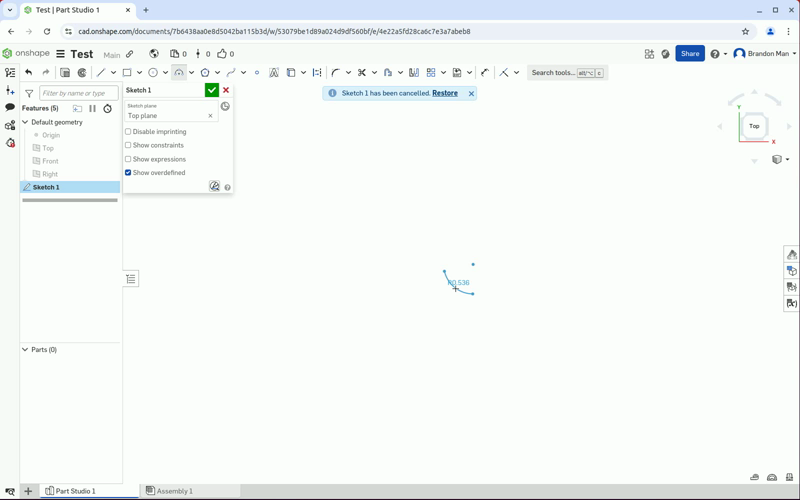
click(455, 288)
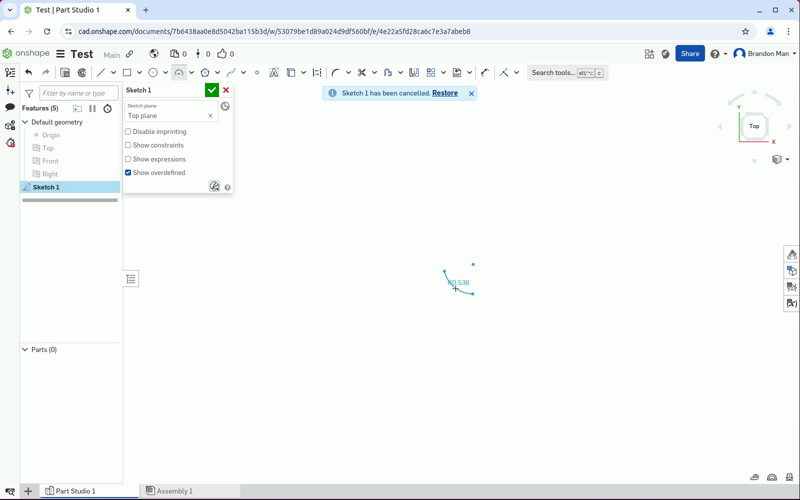
scroll(-6)
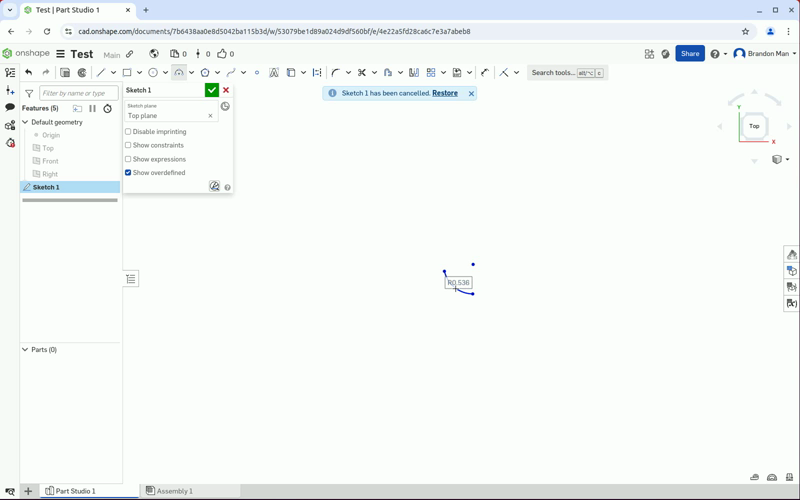
scroll(-6)
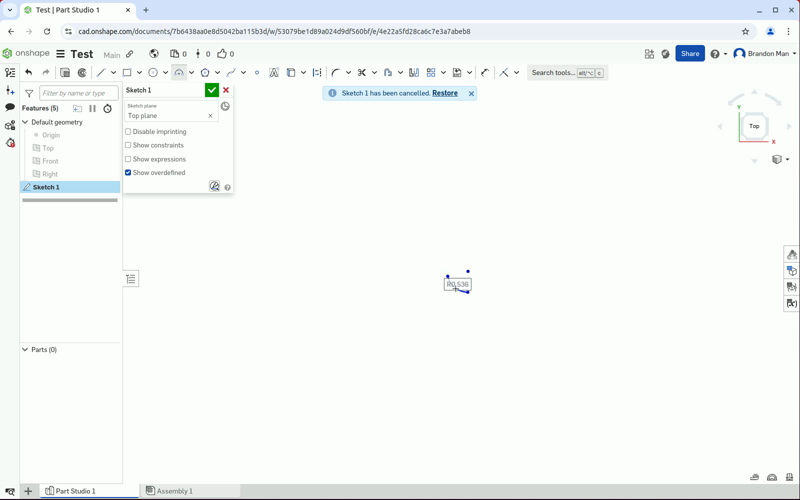
scroll(-6)
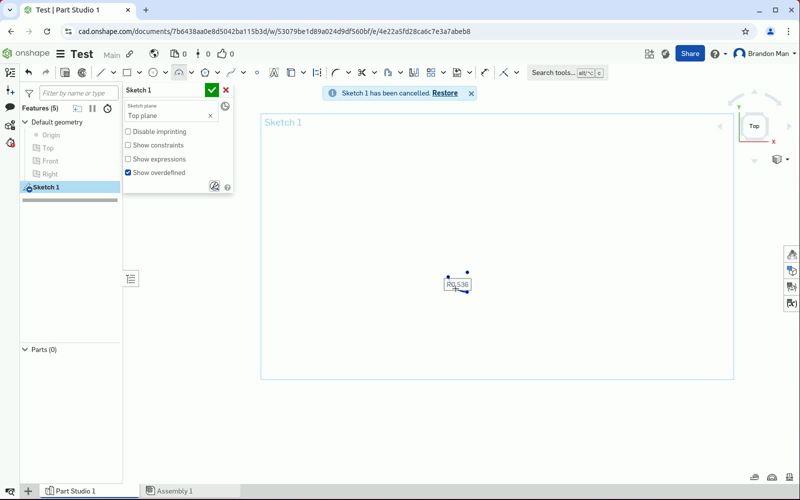
scroll(-6)
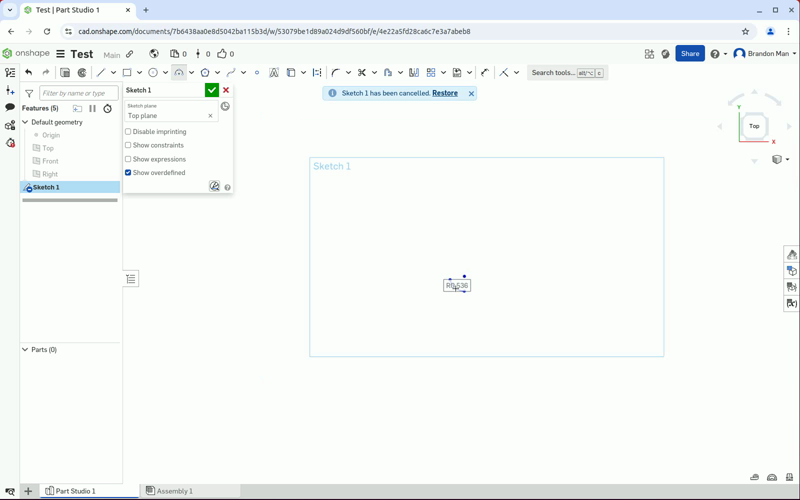
scroll(-6)
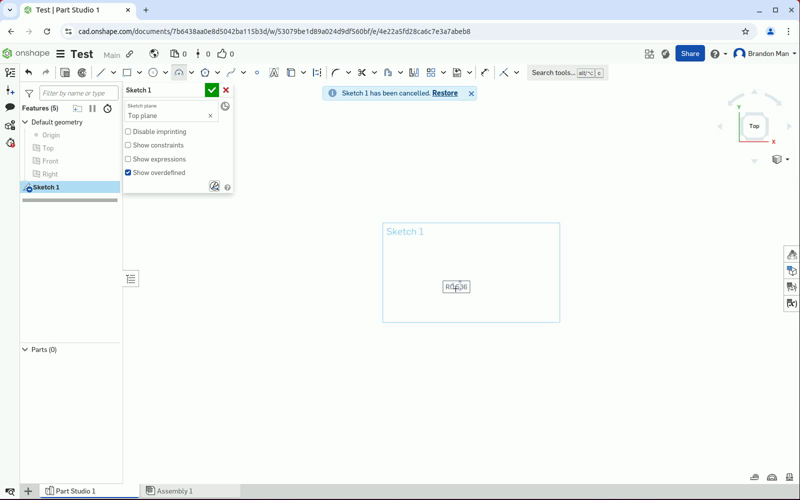
scroll(-6)
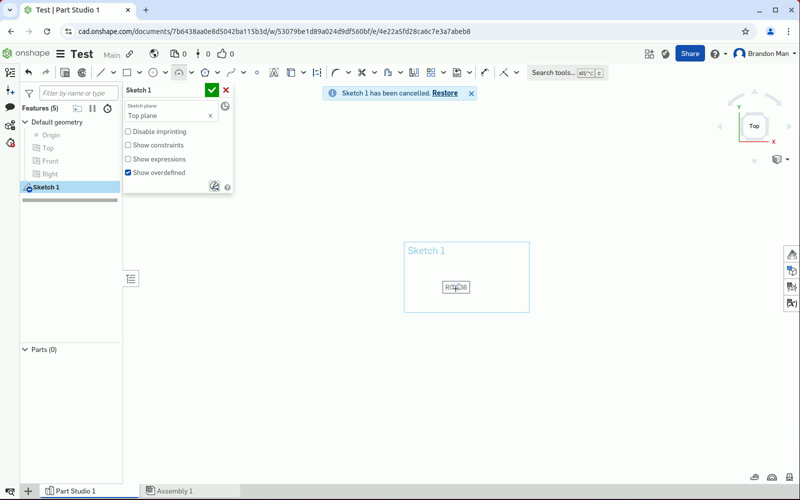
scroll(-6)
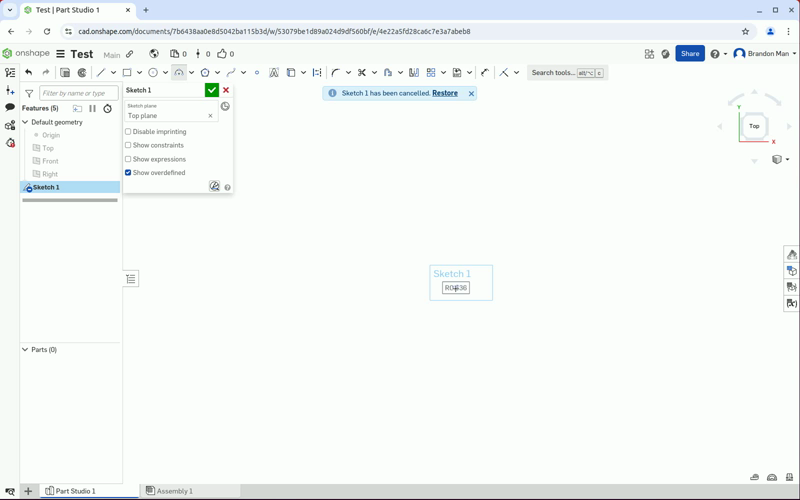
key_up(shift)
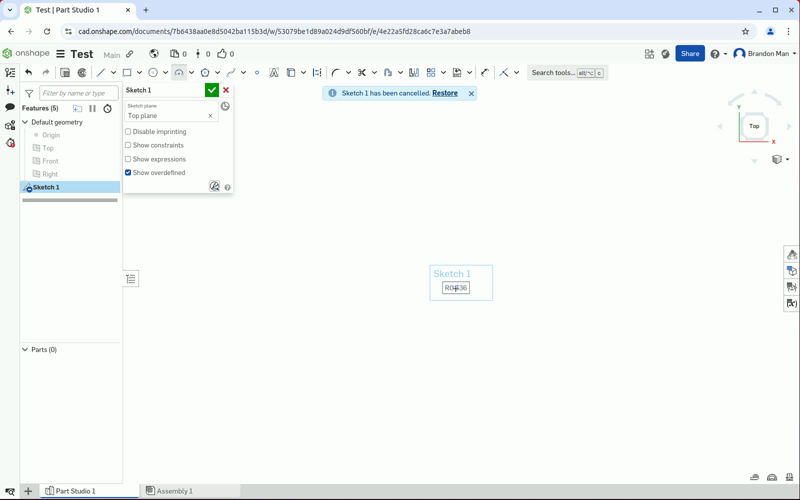
key(esc)
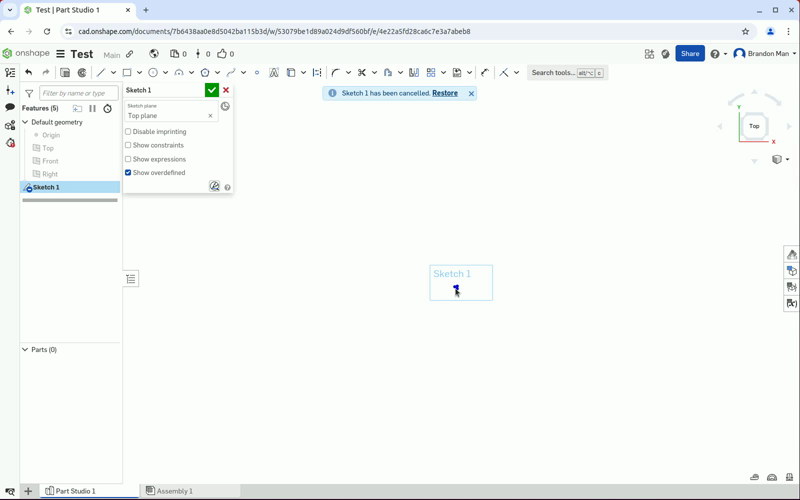
key(l)
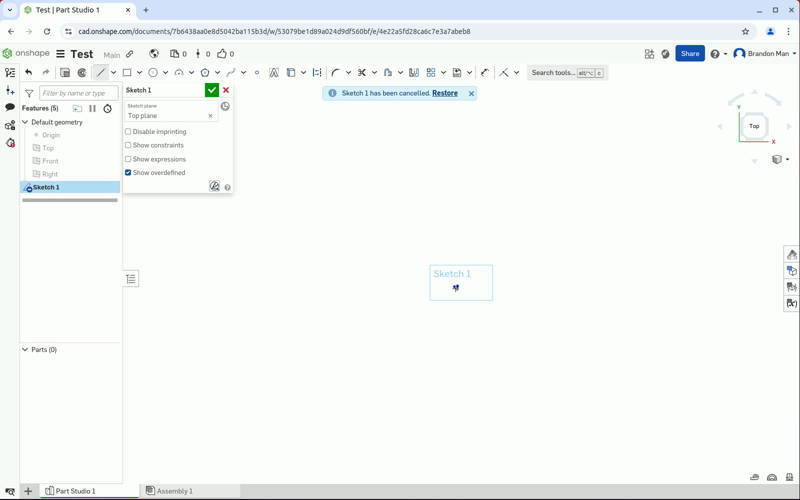
mouse_move(457, 288)
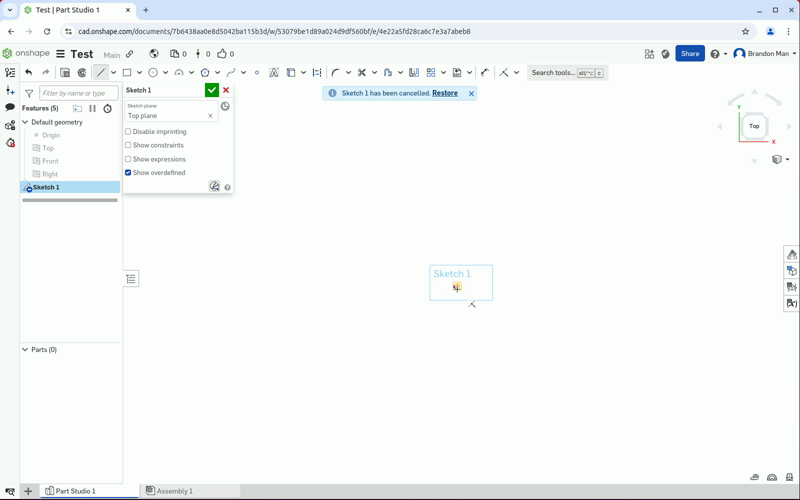
scroll(6)
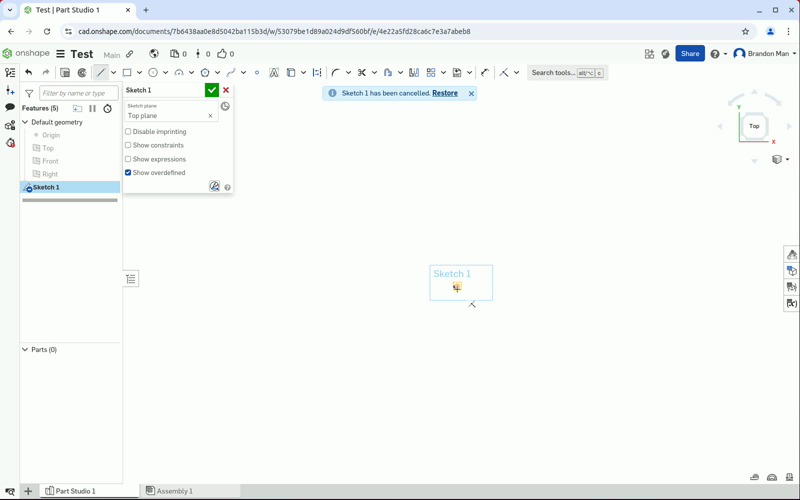
scroll(6)
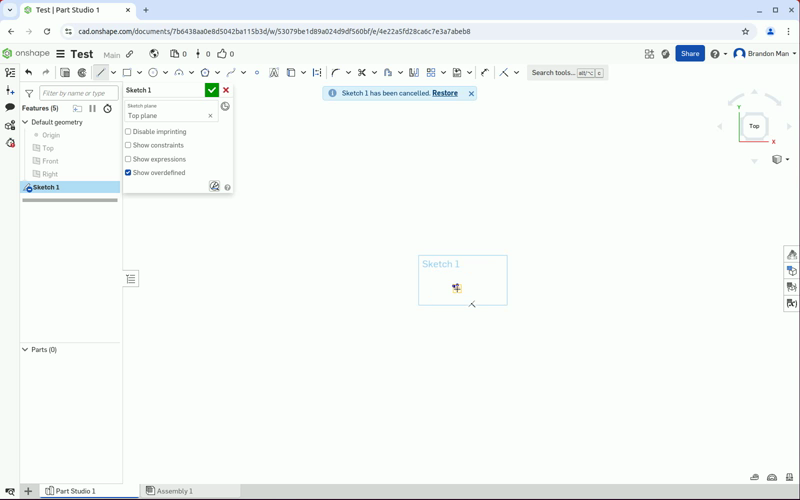
scroll(6)
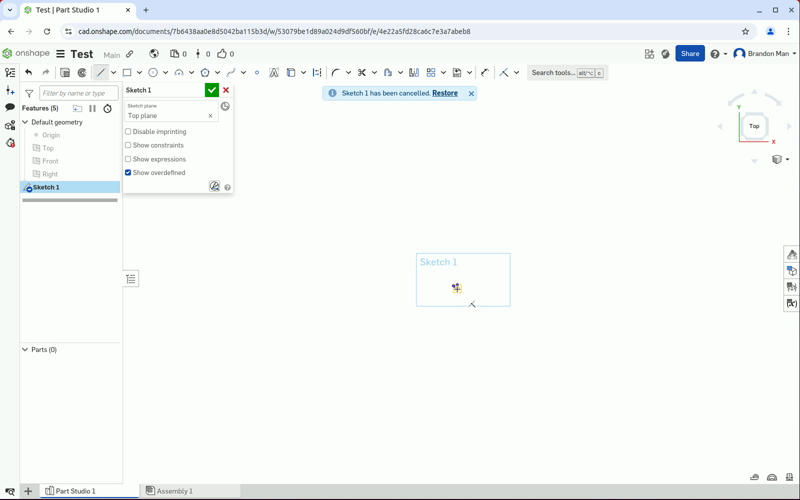
scroll(6)
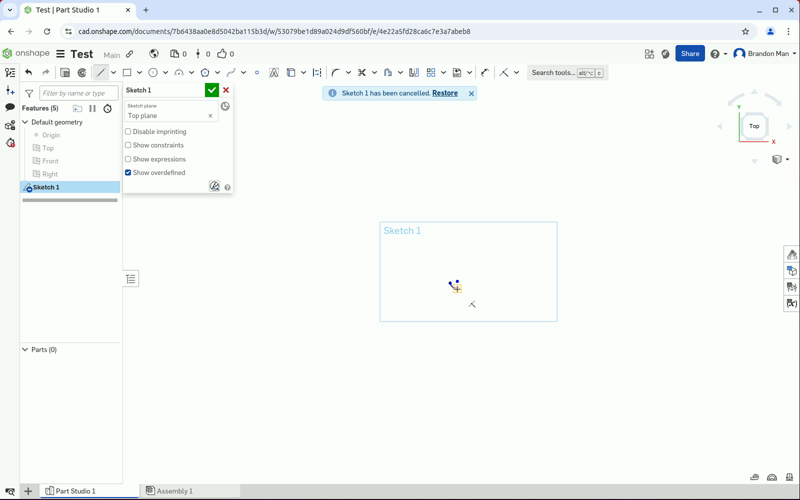
scroll(6)
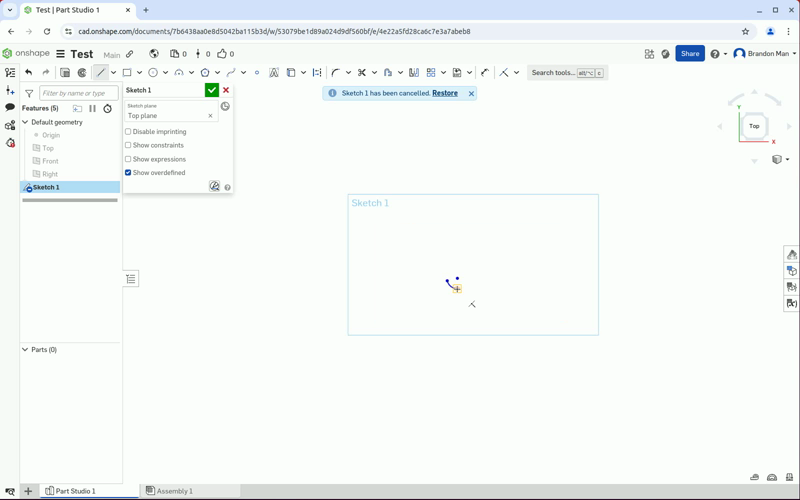
scroll(6)
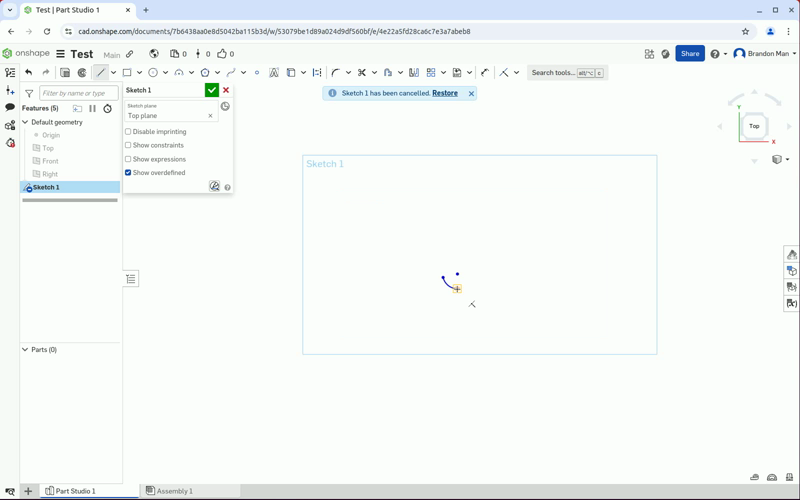
scroll(6)
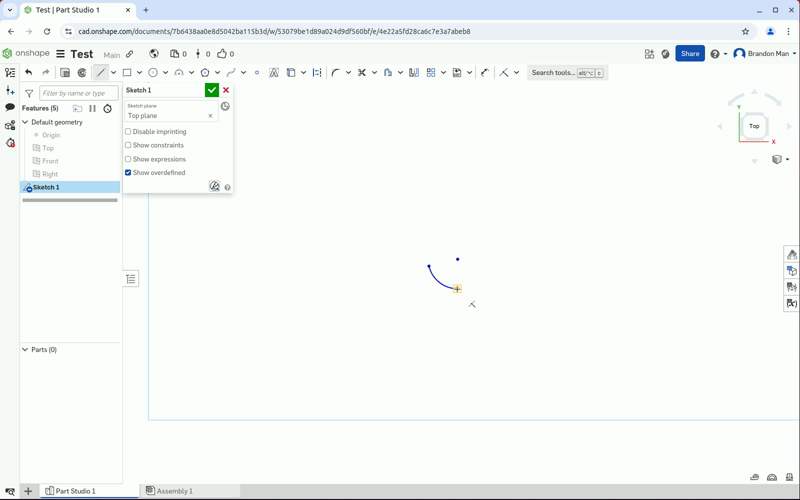
click(457, 288)
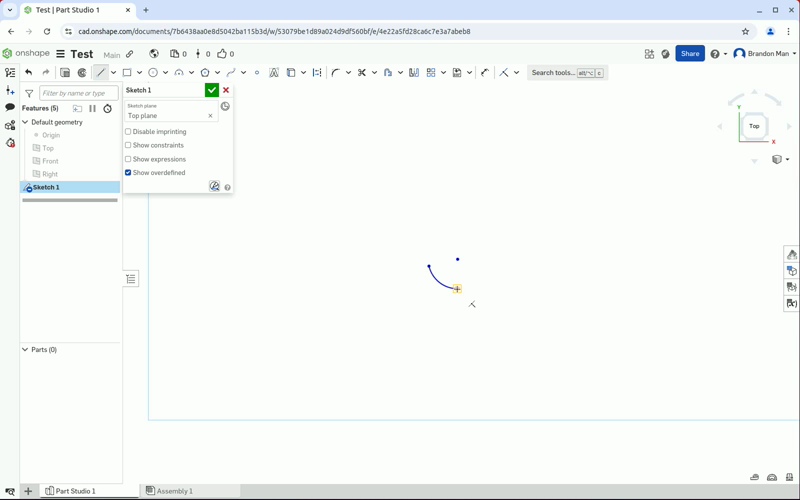
scroll(-6)
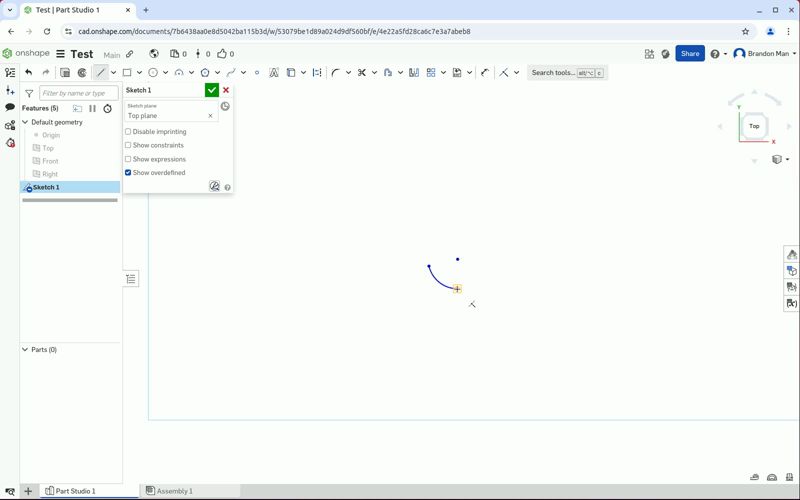
scroll(-6)
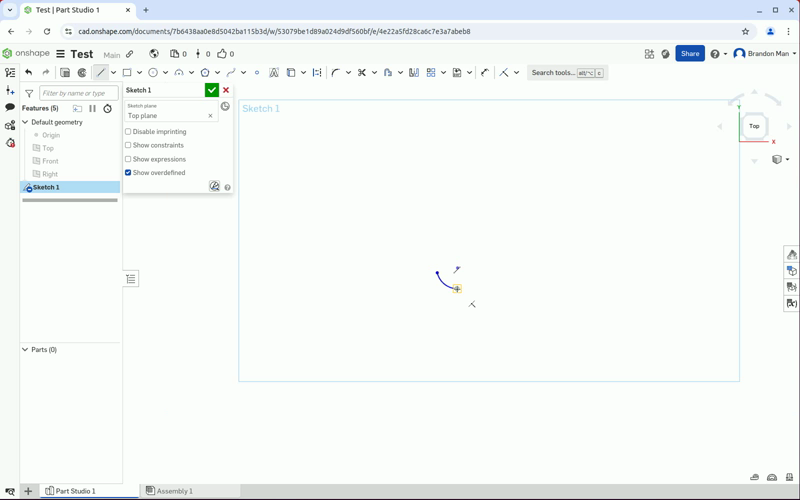
scroll(-6)
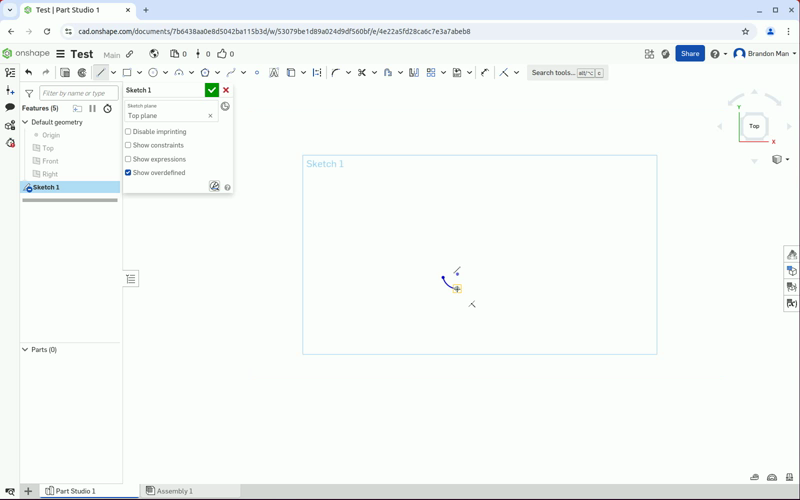
scroll(-6)
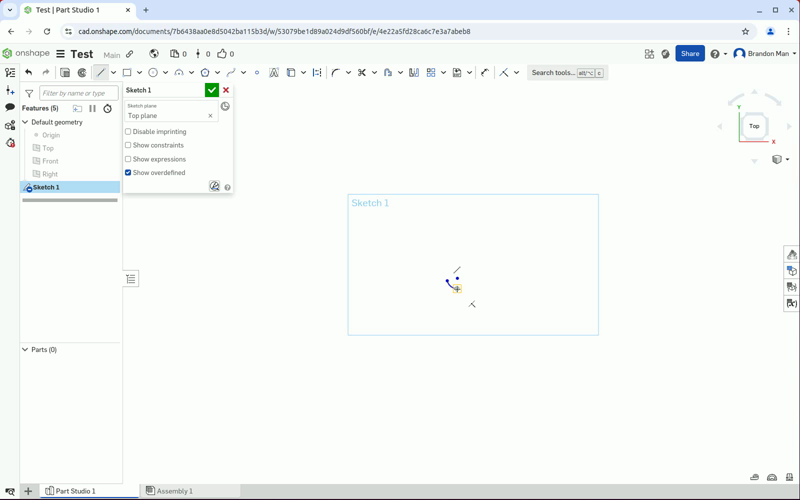
scroll(-6)
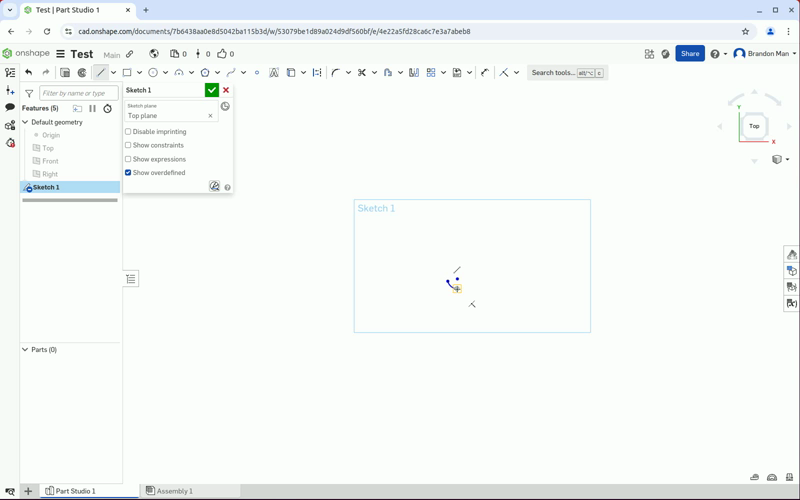
scroll(-6)
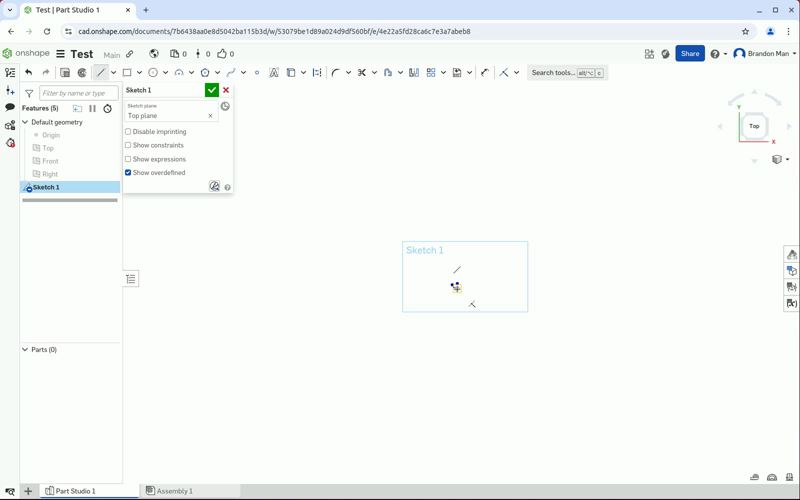
scroll(-6)
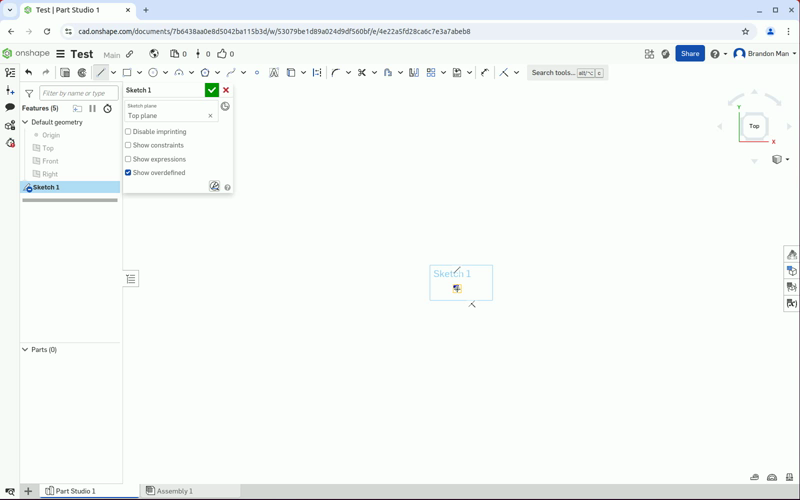
key_down(shift)
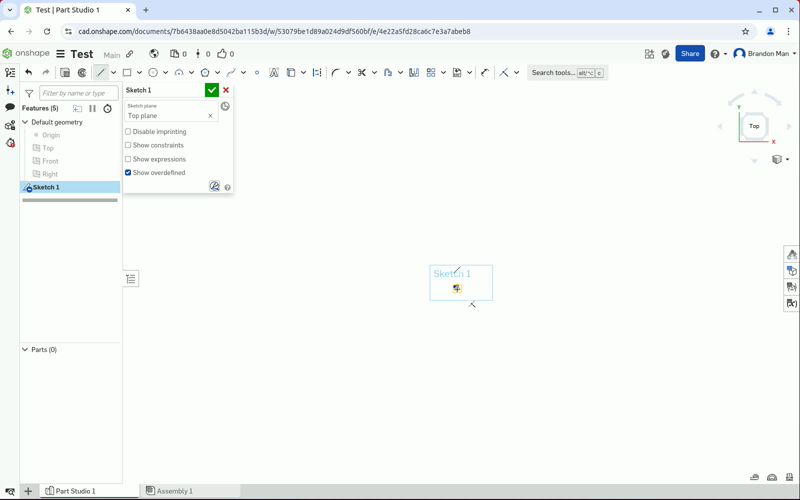
mouse_move(487, 288)
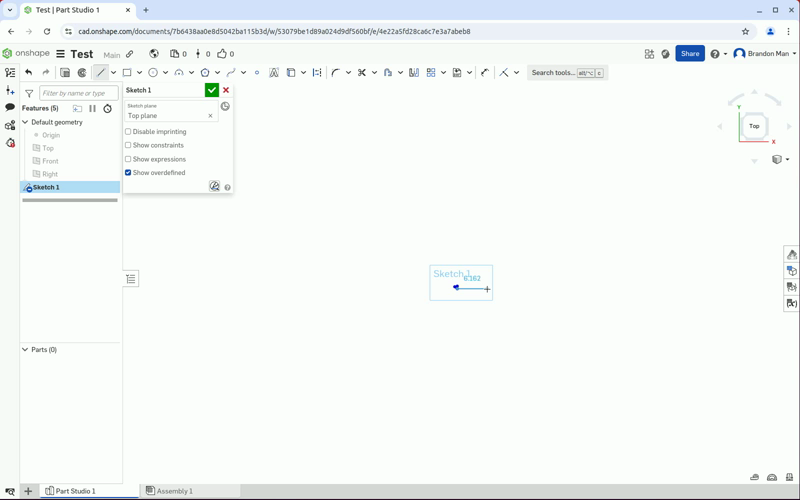
mouse_move(465, 288)
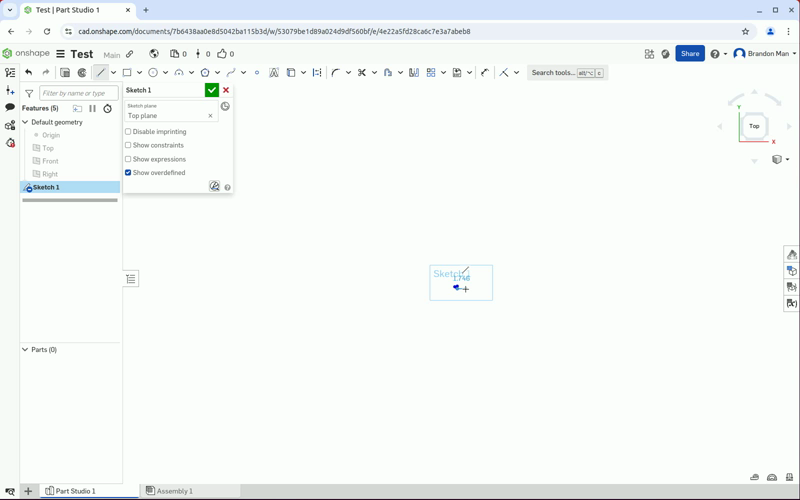
click(465, 288)
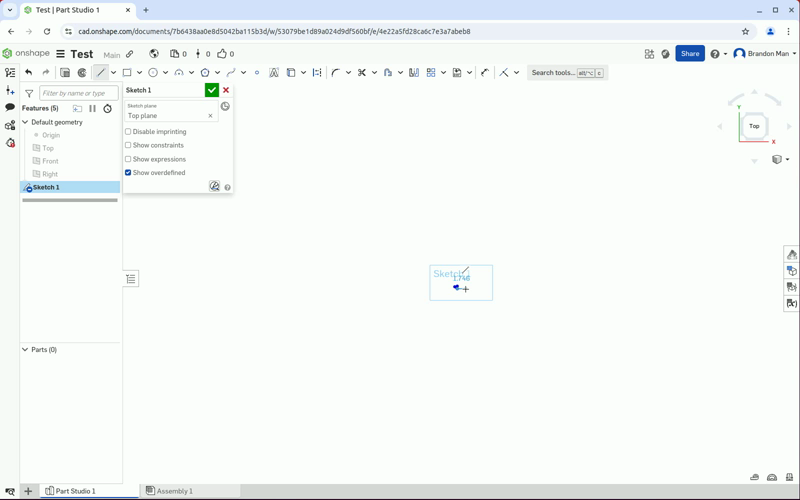
key_up(shift)
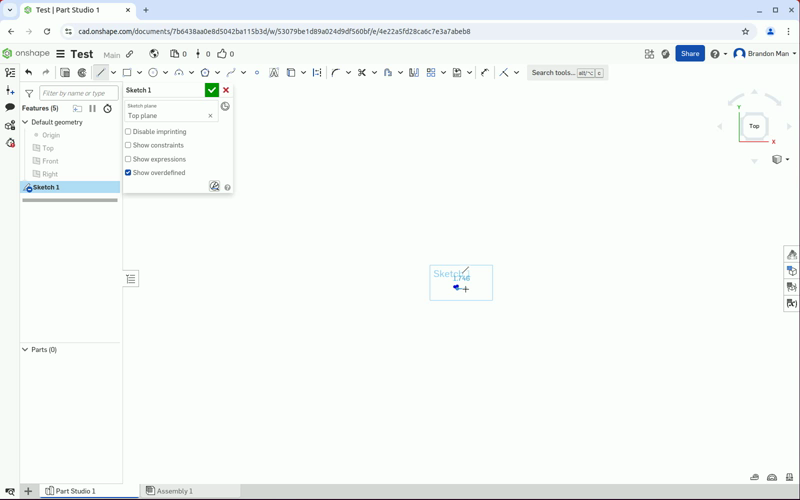
key(esc)
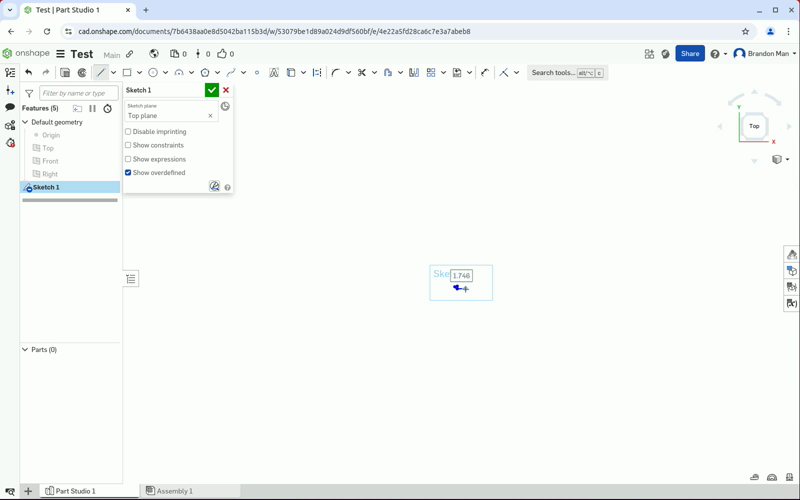
key(a)
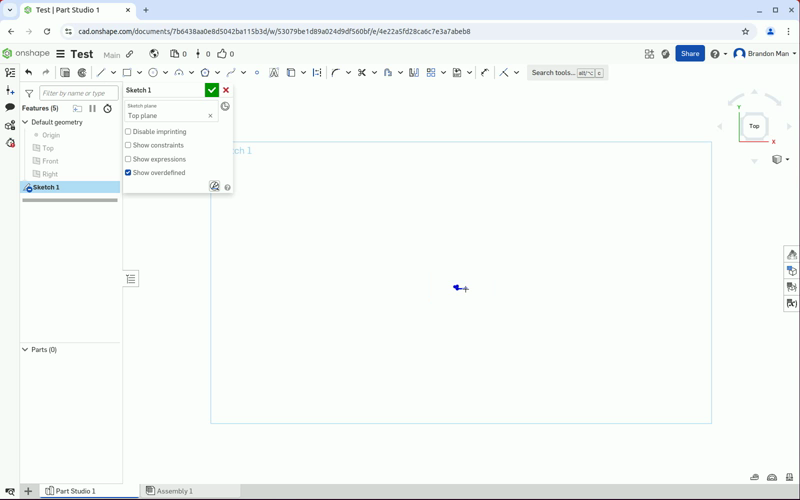
mouse_move(465, 288)
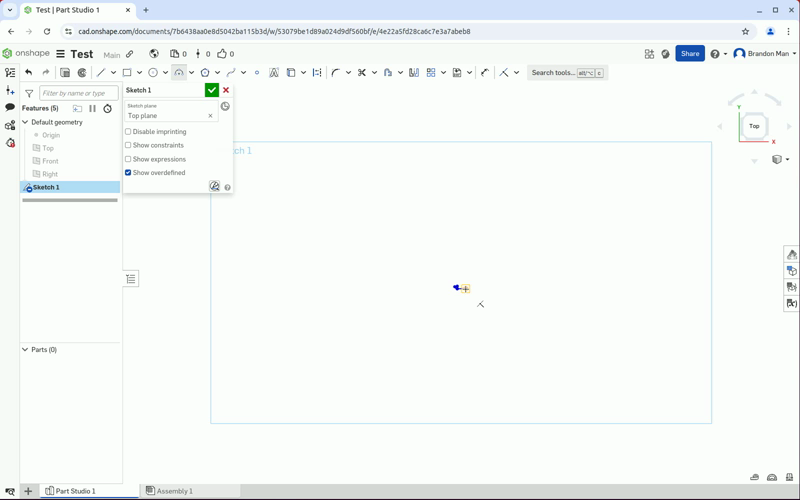
click(465, 288)
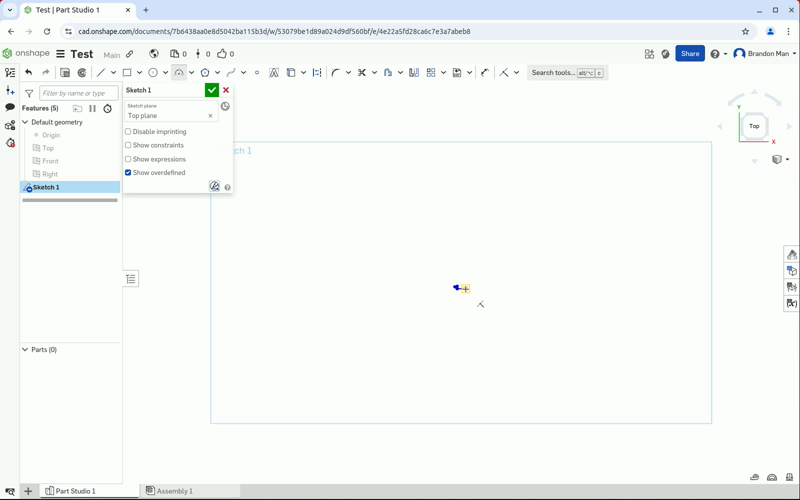
key_down(shift)
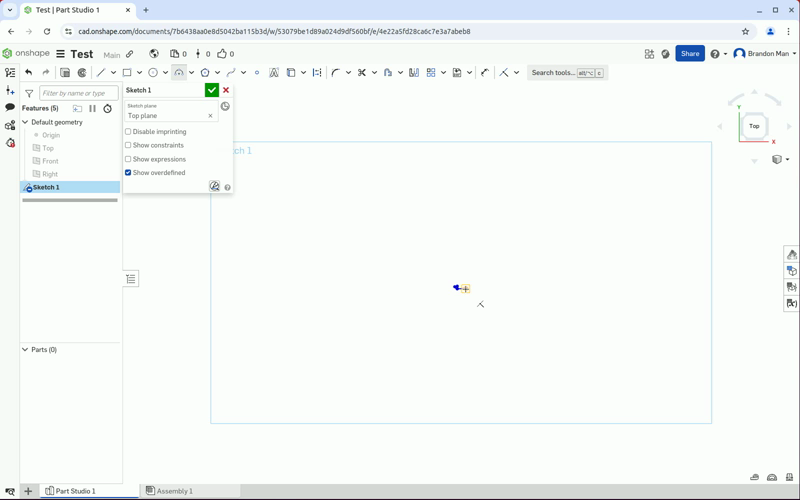
mouse_move(467, 286)
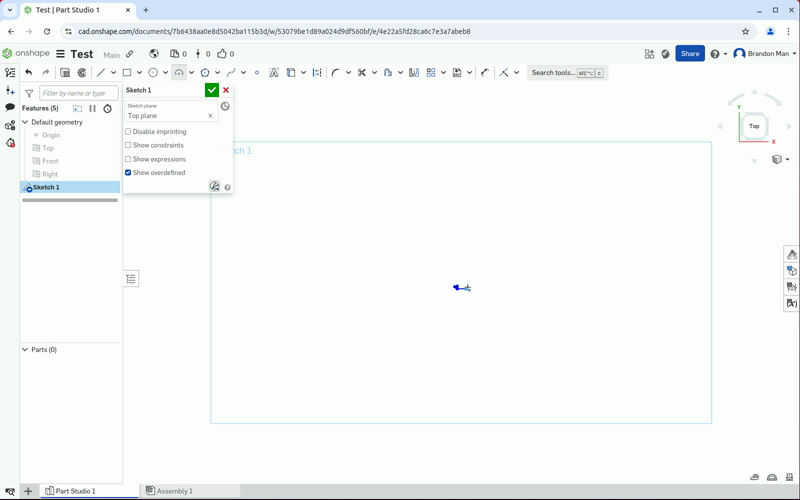
scroll(6)
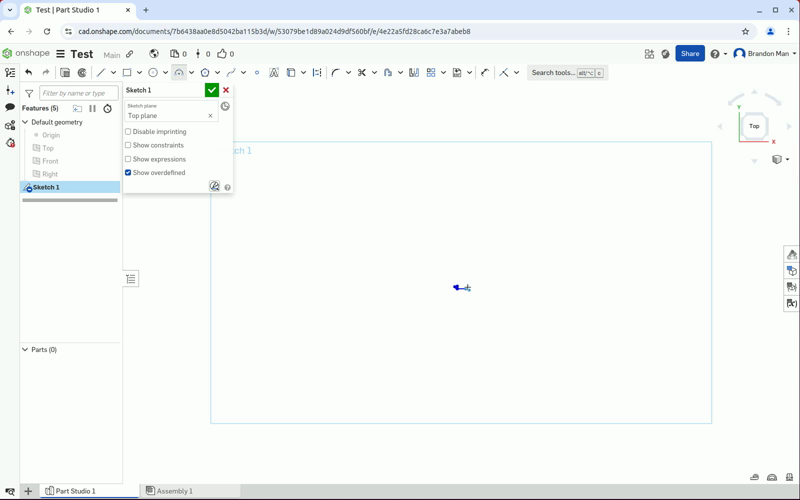
scroll(6)
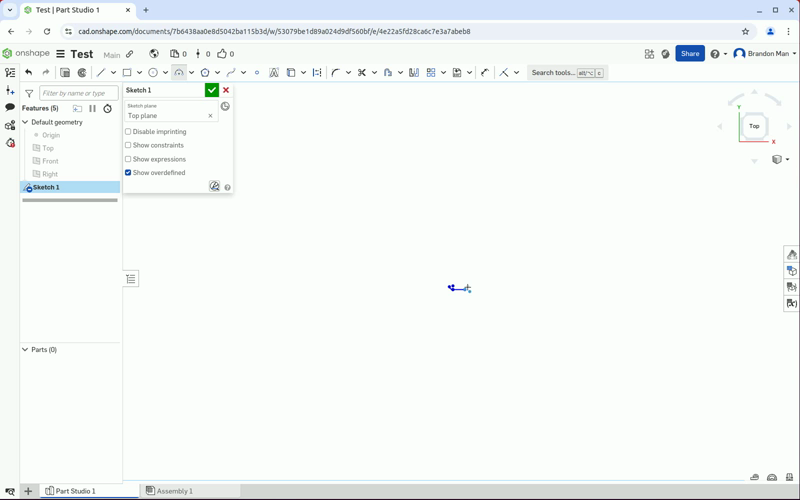
scroll(6)
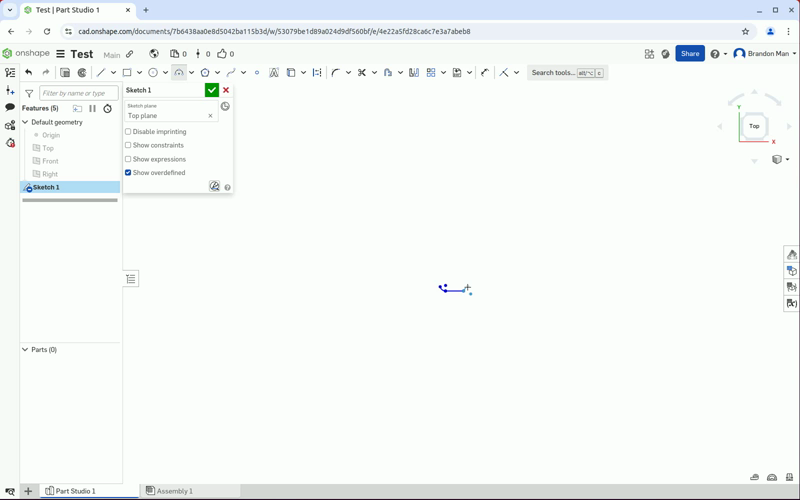
scroll(6)
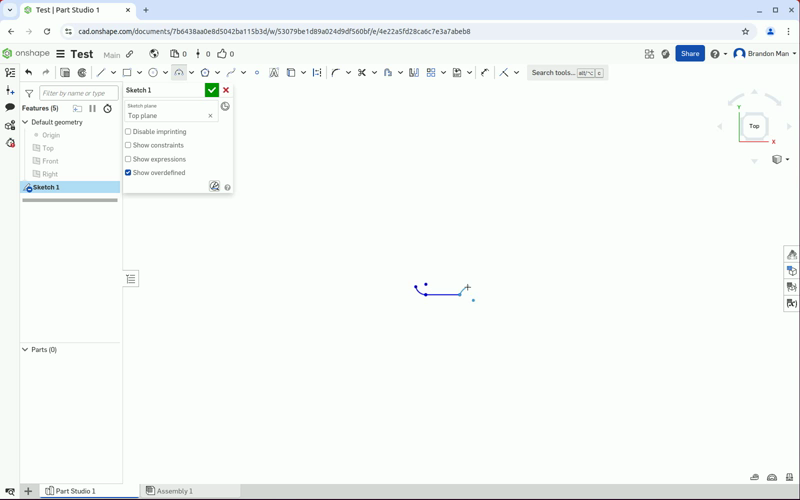
scroll(6)
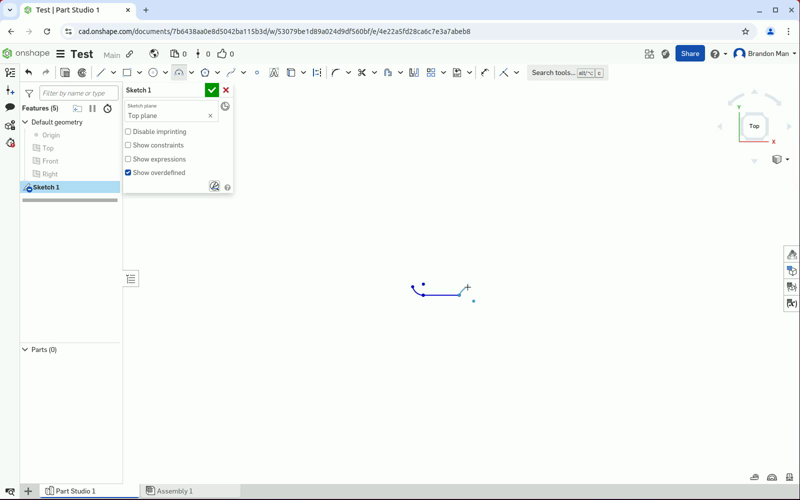
scroll(6)
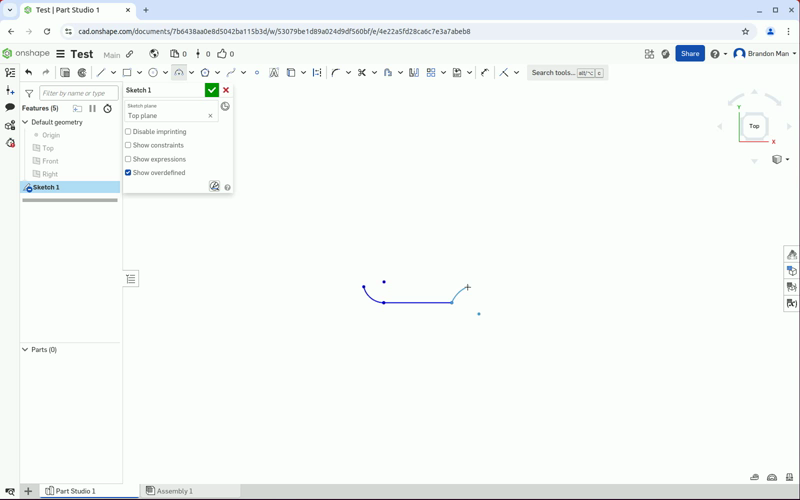
scroll(6)
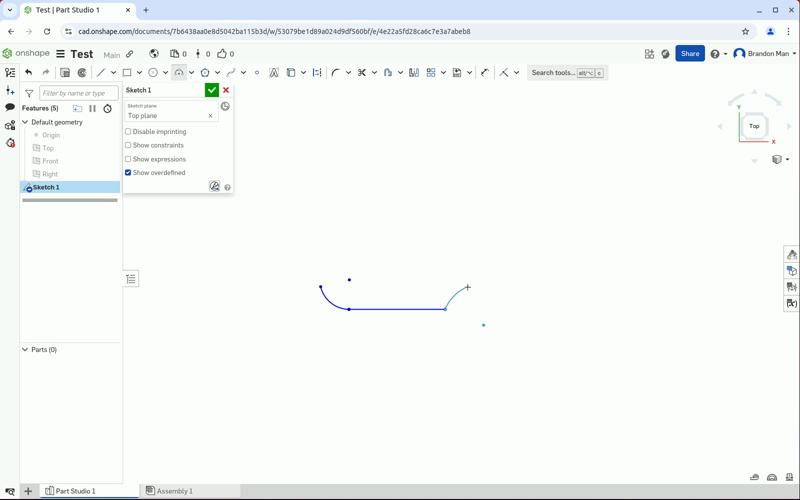
click(467, 286)
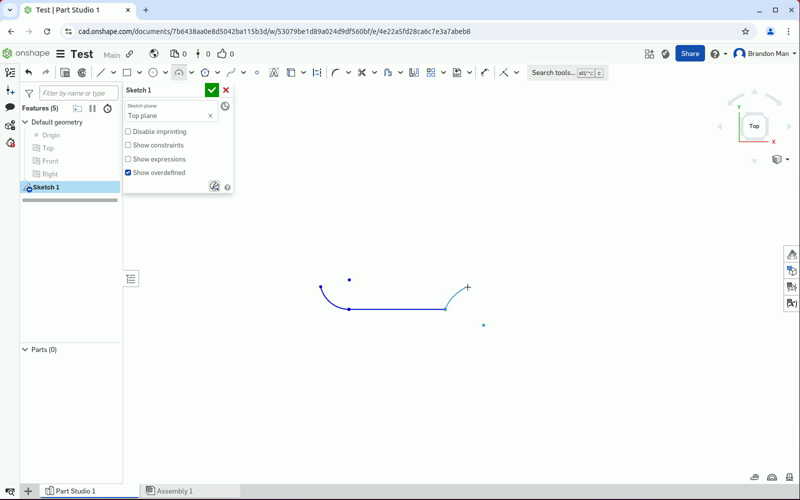
scroll(-6)
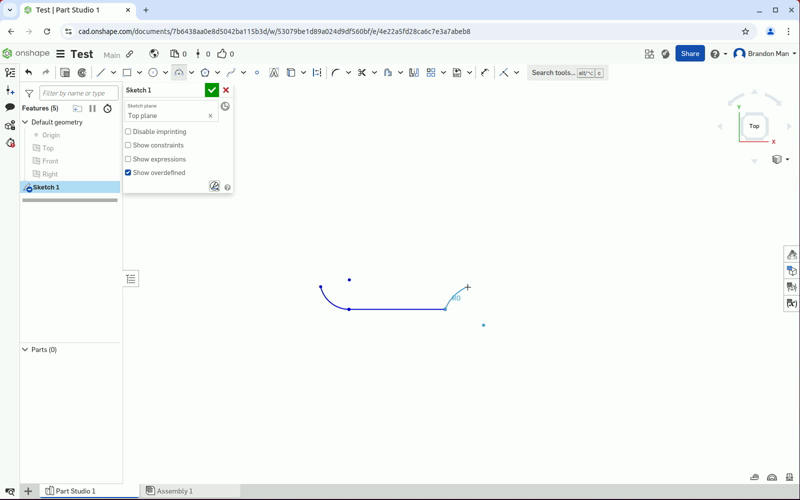
scroll(-6)
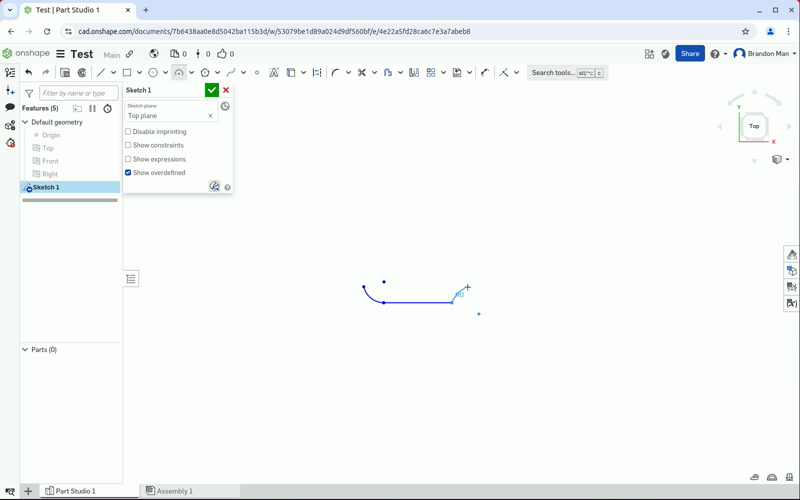
scroll(-6)
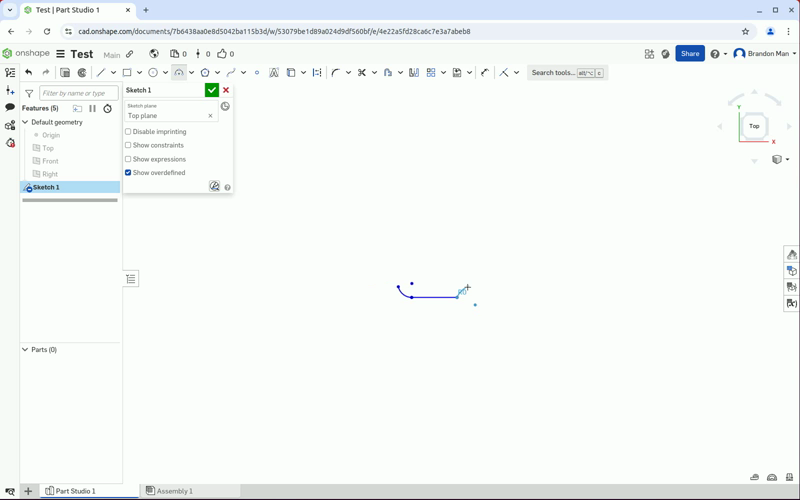
scroll(-6)
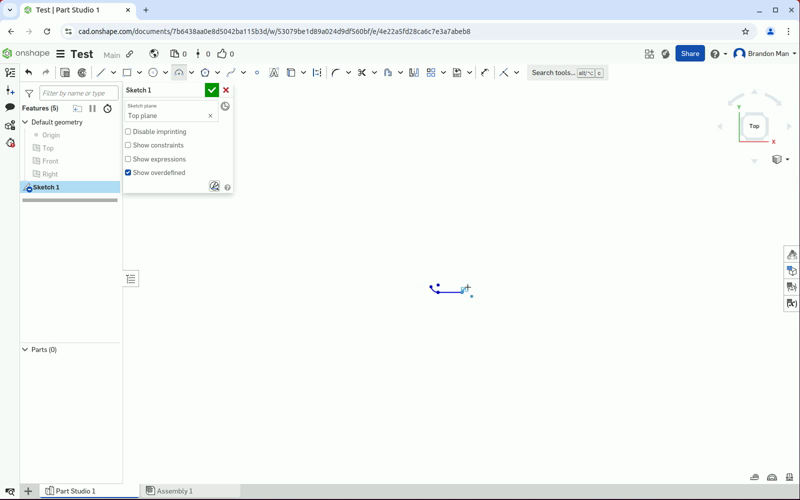
scroll(-6)
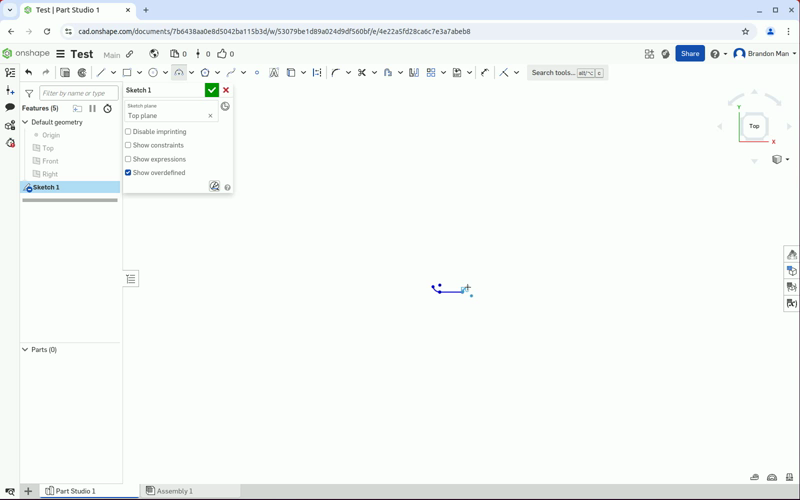
scroll(-6)
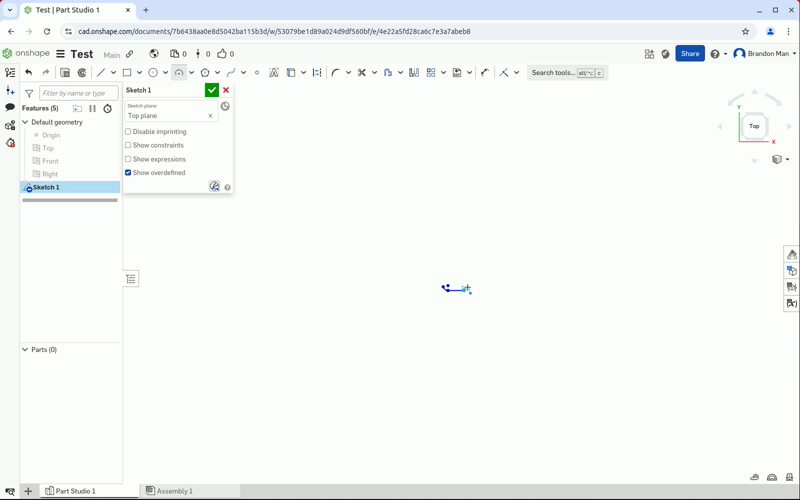
scroll(-6)
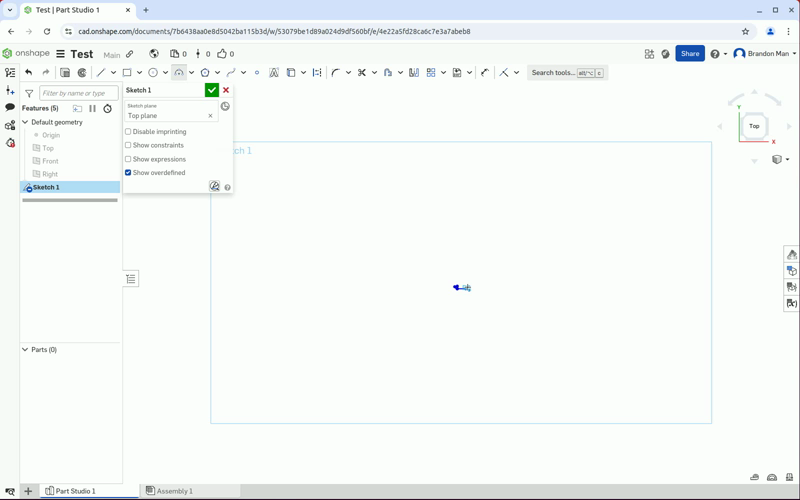
mouse_move(467, 288)
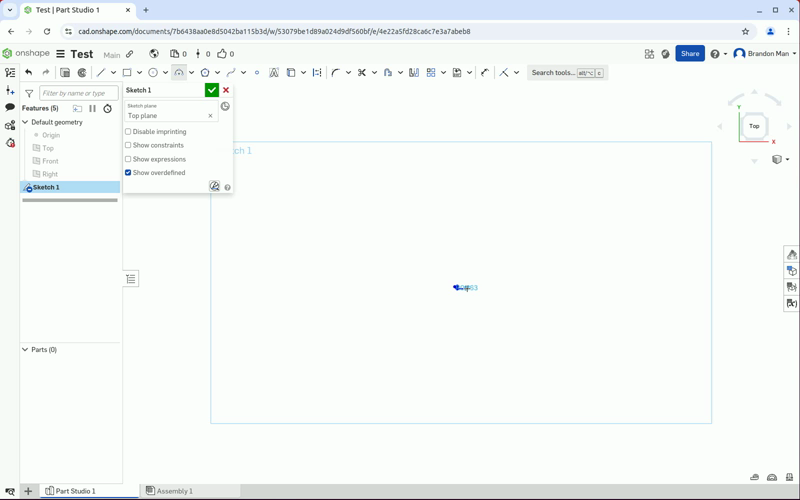
scroll(6)
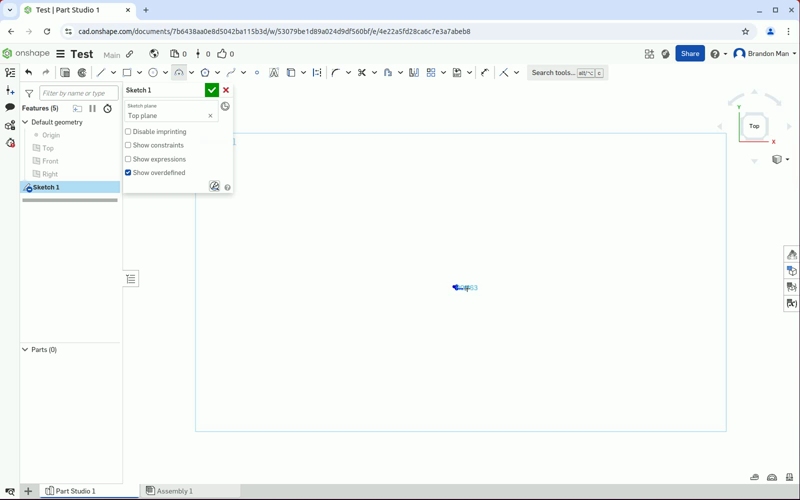
scroll(6)
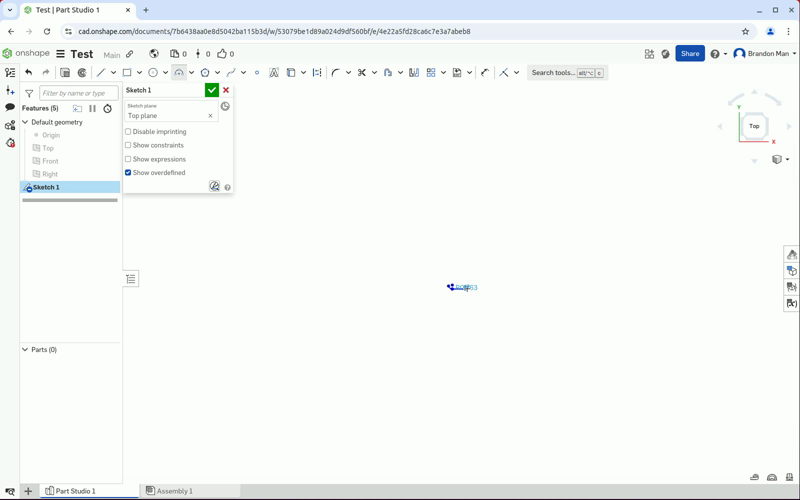
scroll(6)
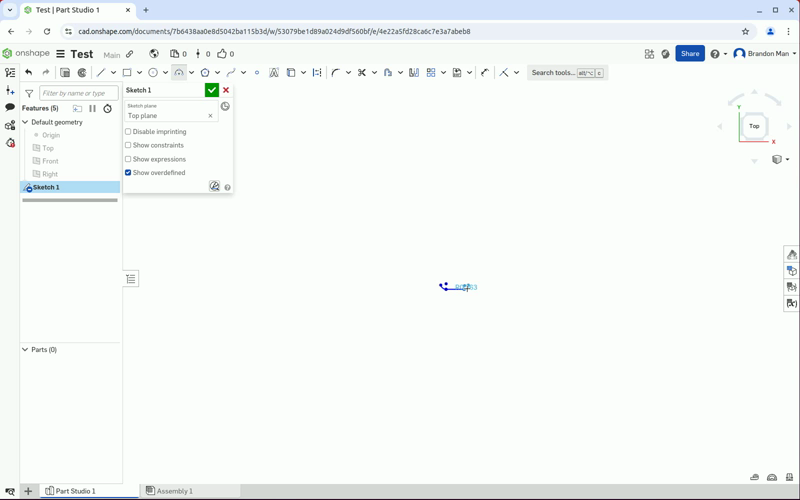
scroll(6)
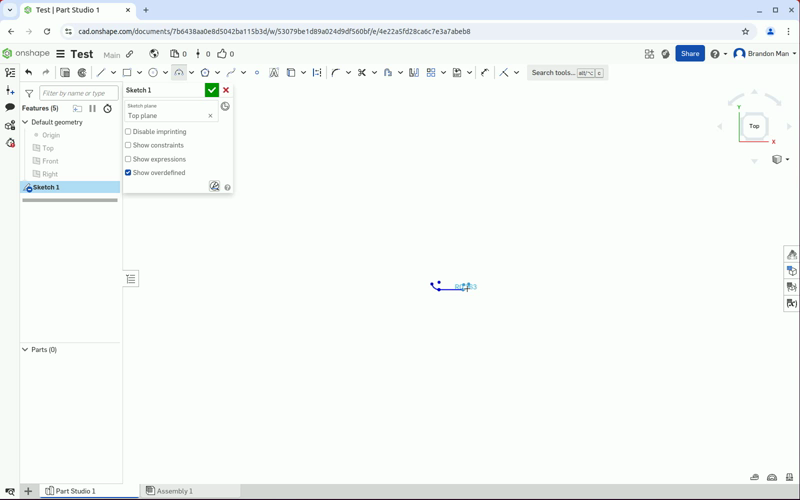
scroll(6)
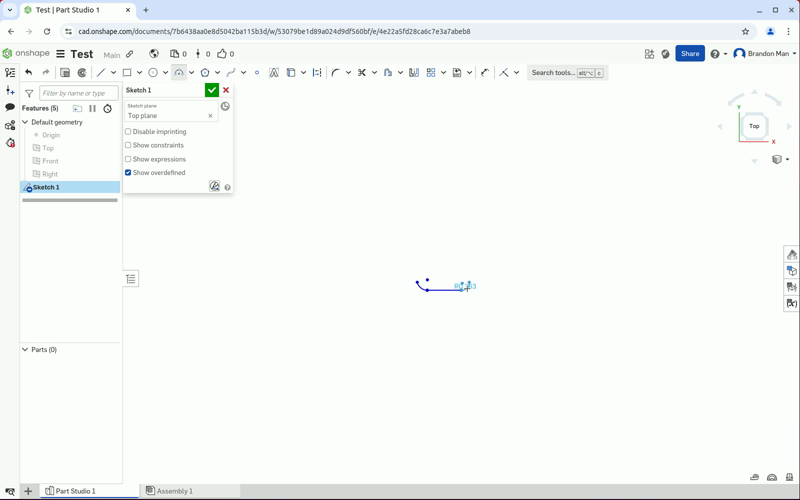
scroll(6)
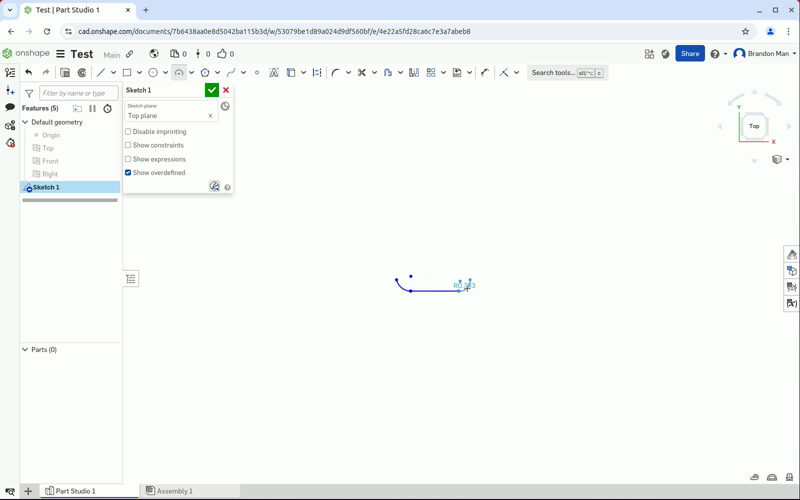
scroll(6)
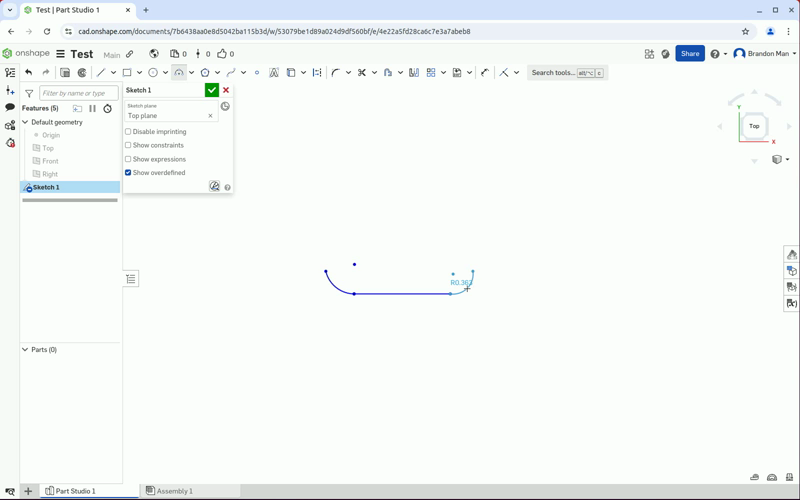
click(467, 288)
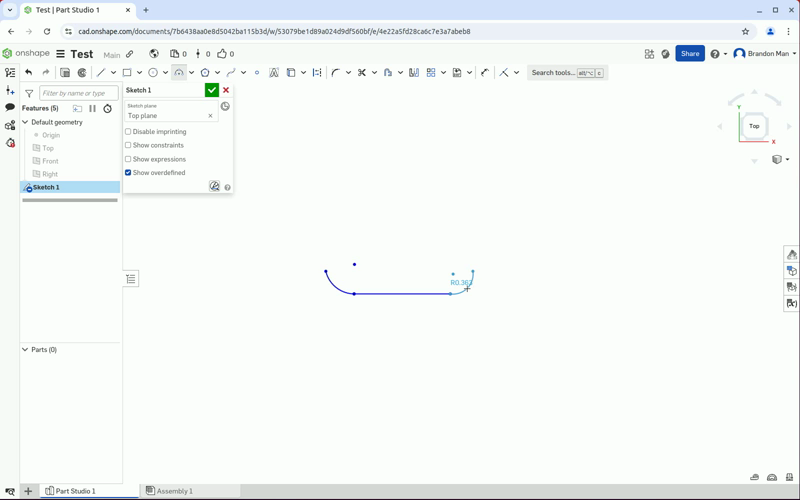
scroll(-6)
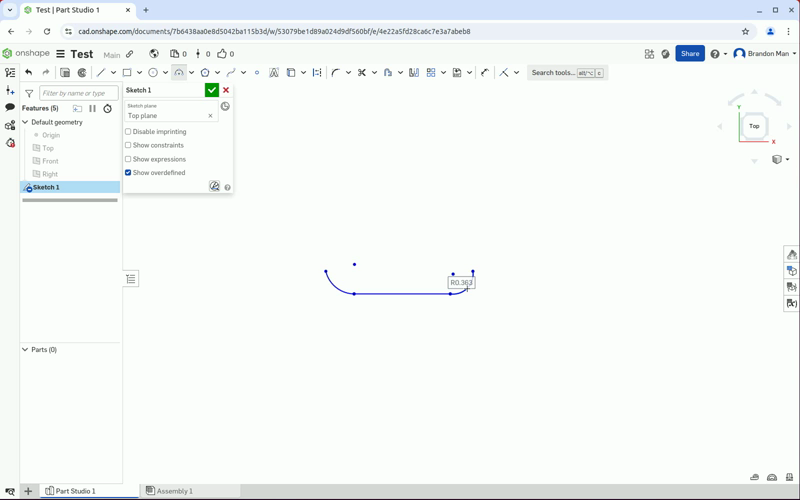
scroll(-6)
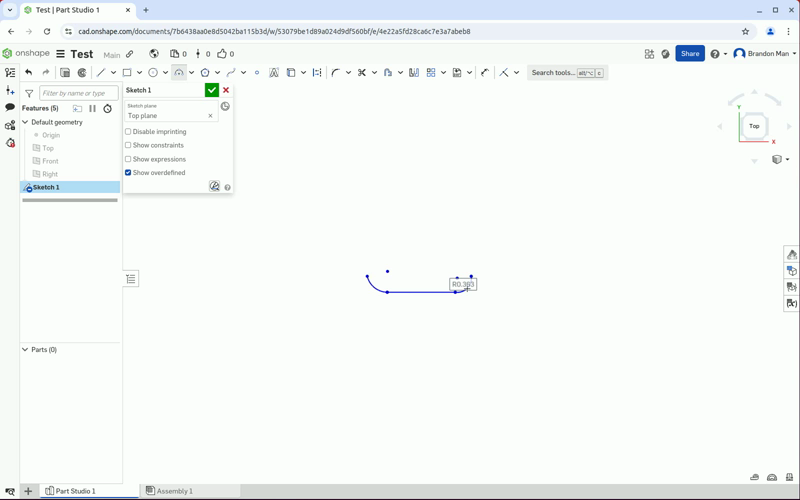
scroll(-6)
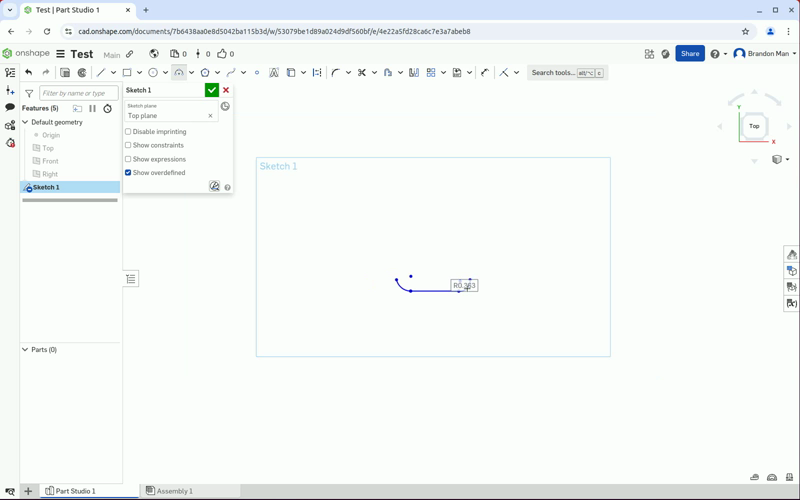
scroll(-6)
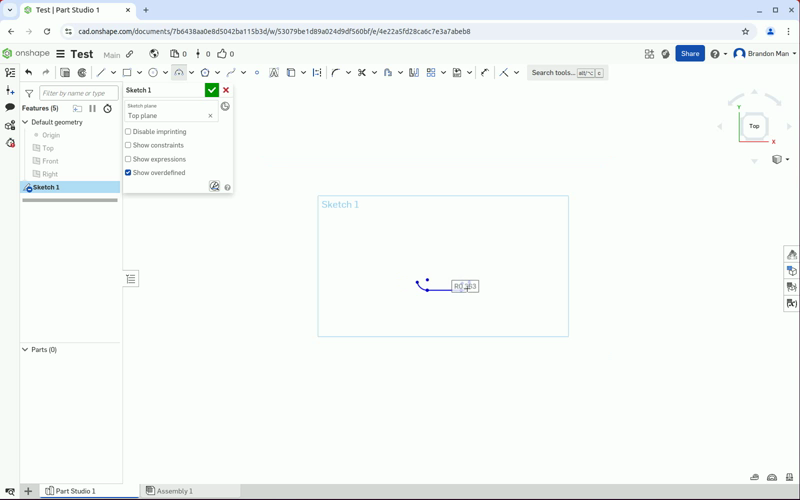
scroll(-6)
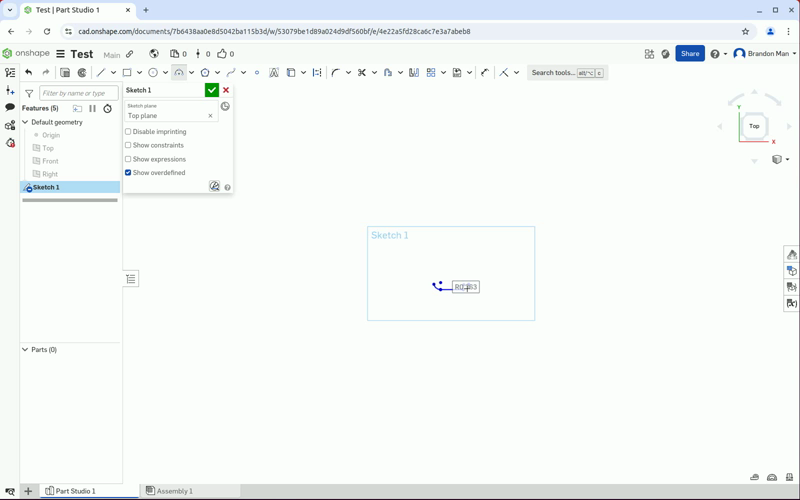
scroll(-6)
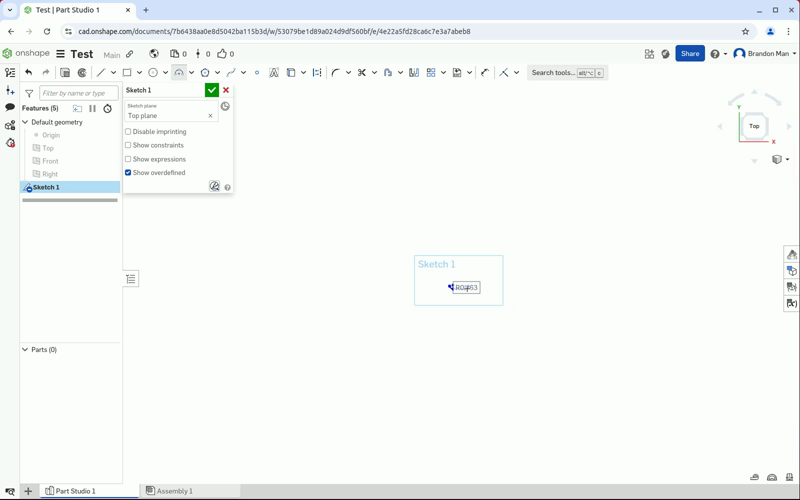
scroll(-6)
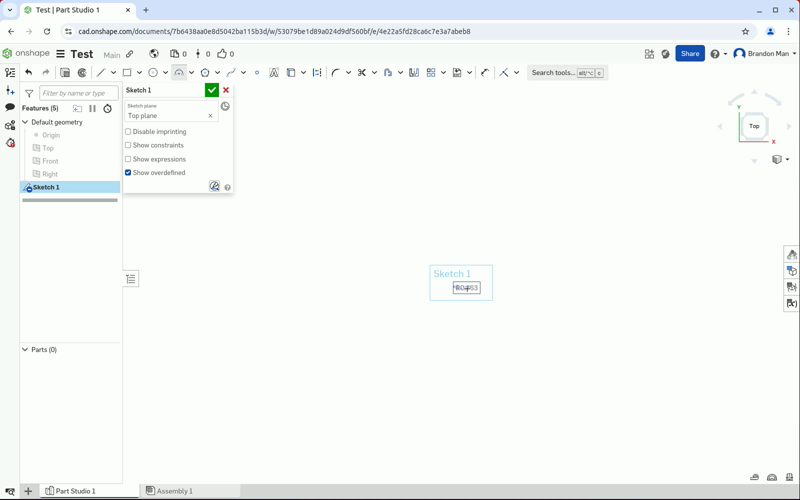
key_up(shift)
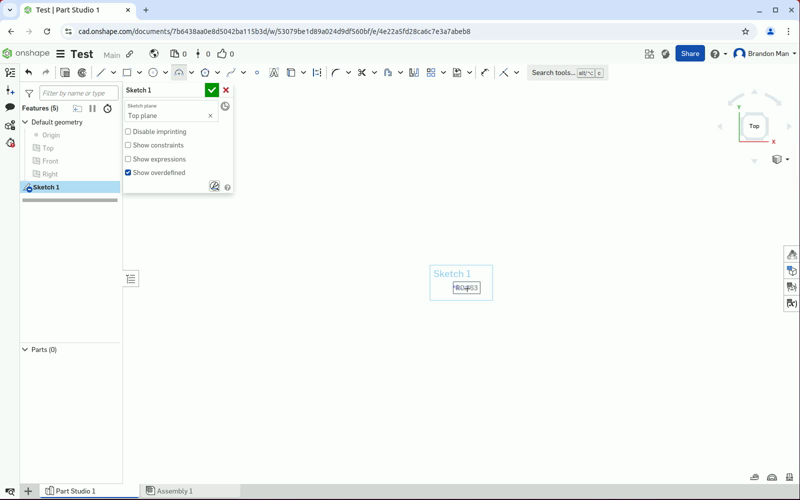
key(esc)
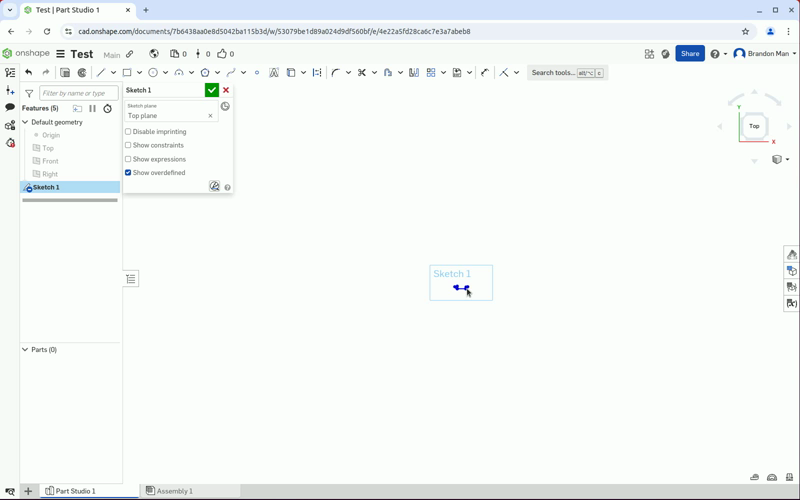
key(l)
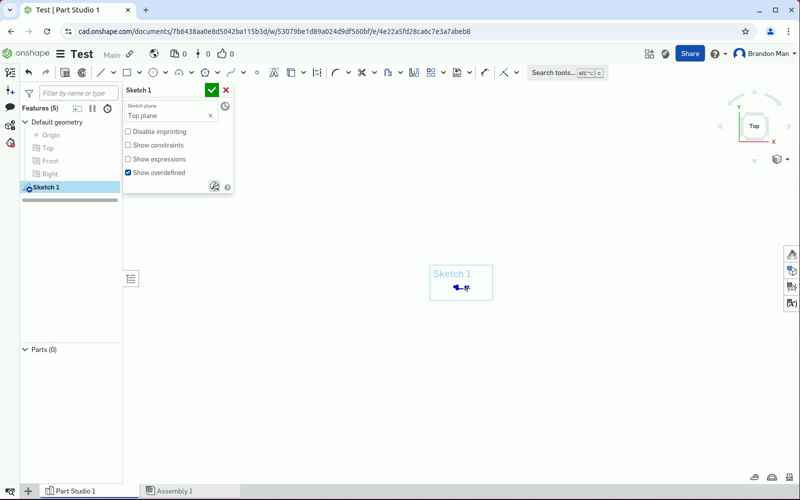
mouse_move(467, 286)
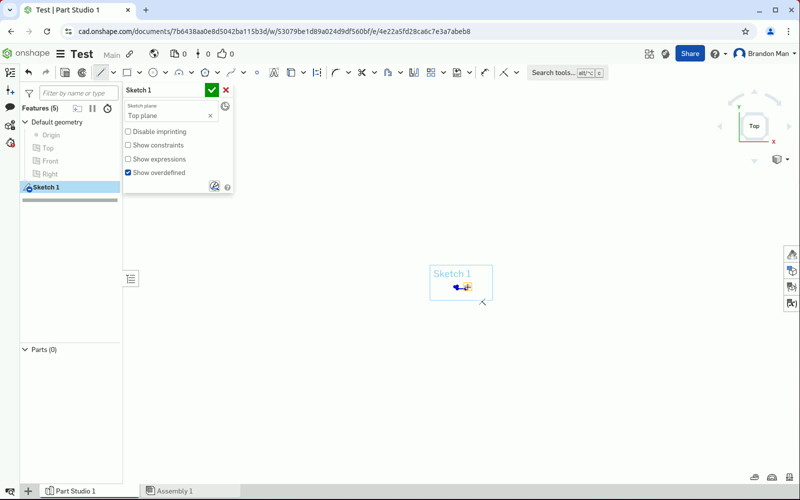
scroll(6)
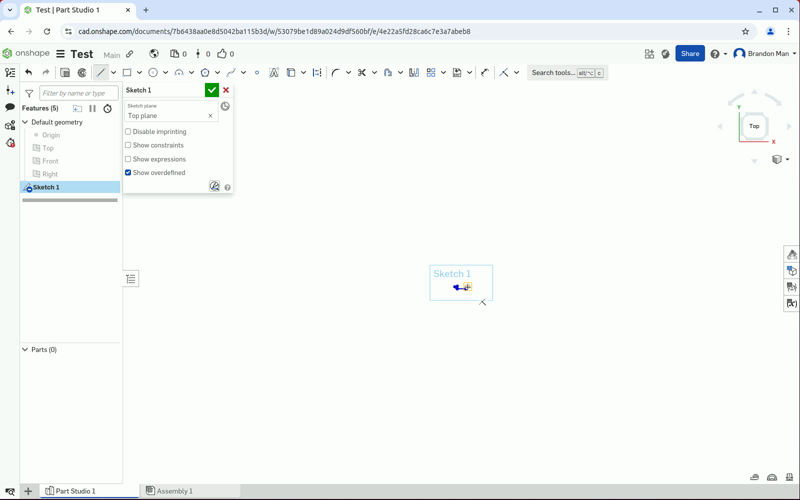
scroll(6)
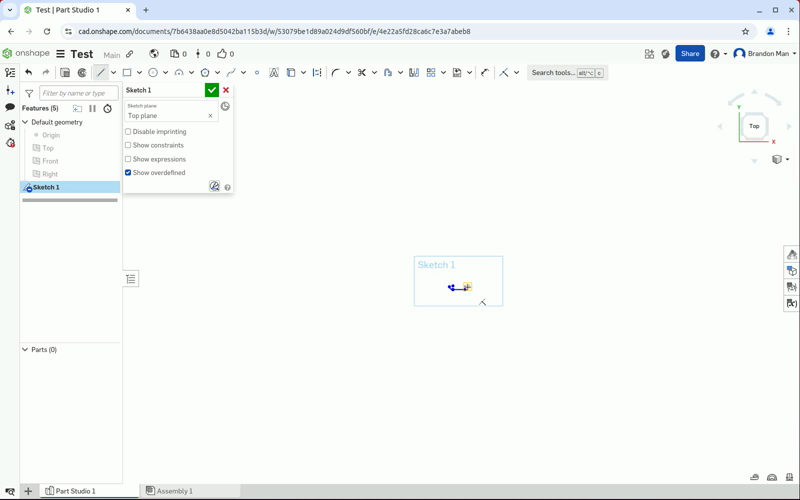
scroll(6)
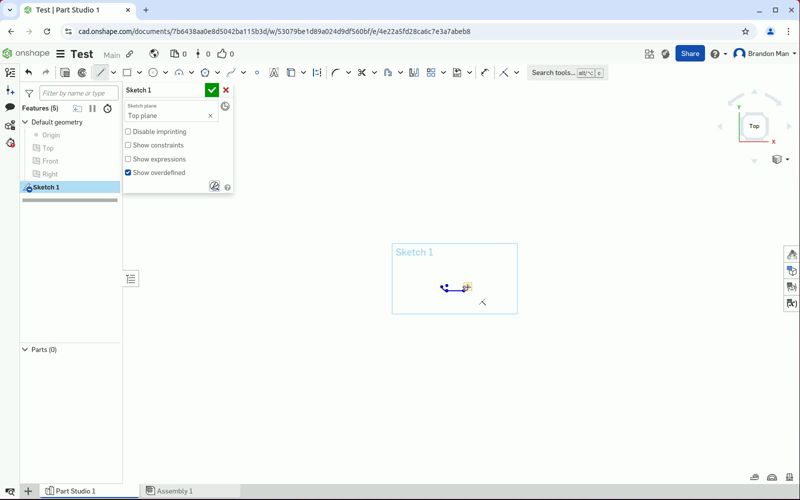
scroll(6)
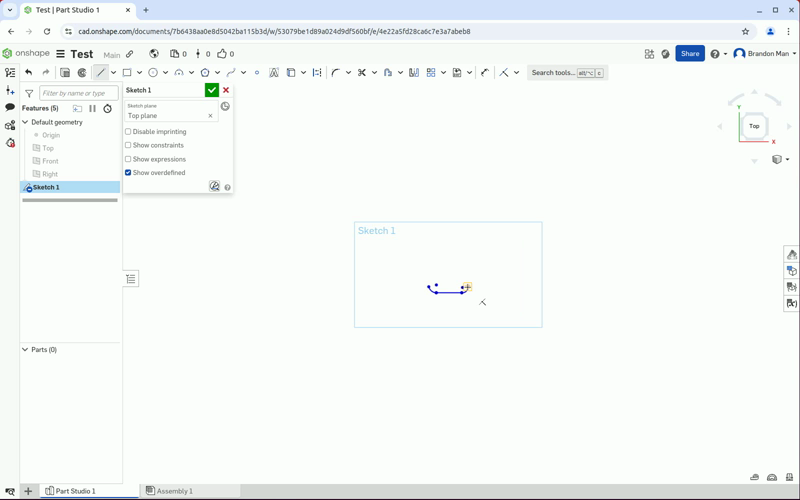
scroll(6)
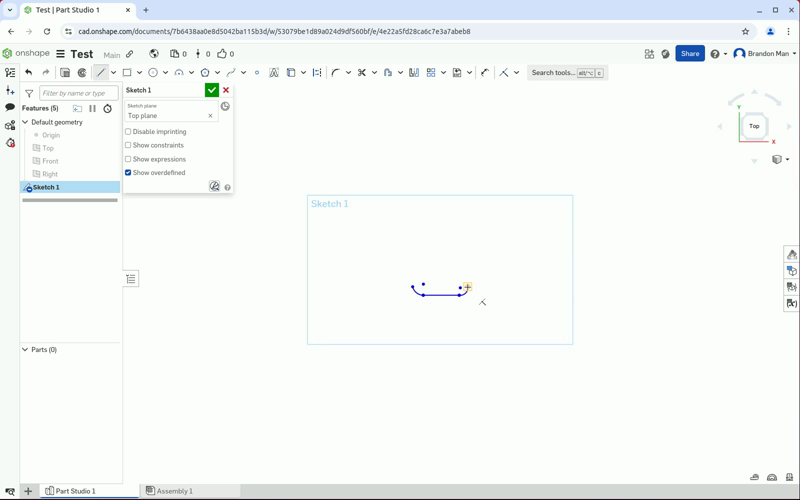
scroll(6)
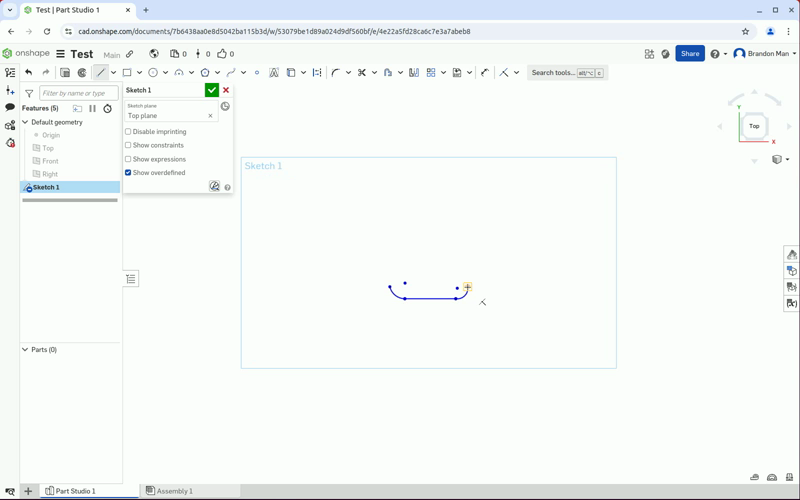
scroll(6)
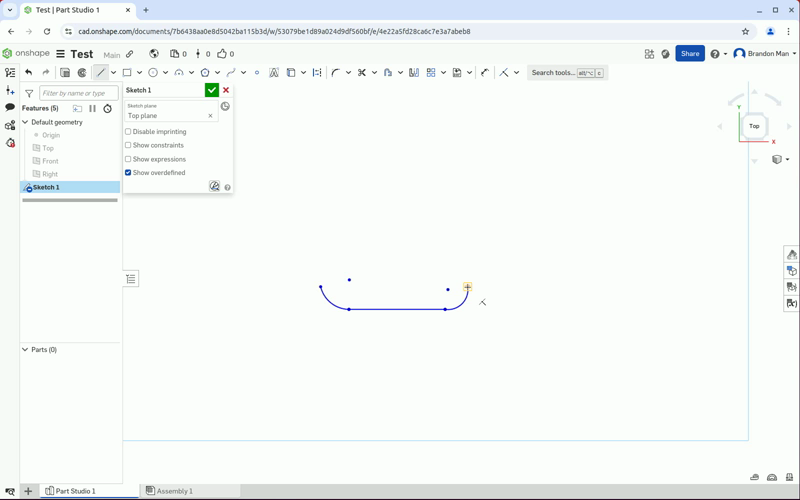
click(467, 286)
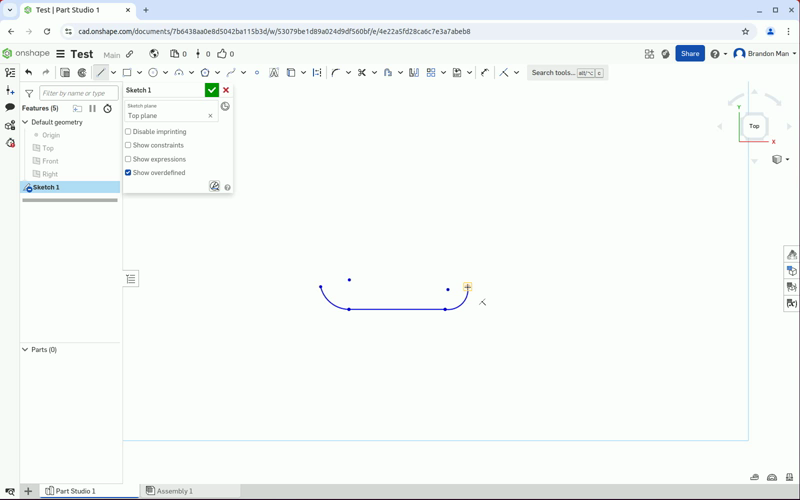
scroll(-6)
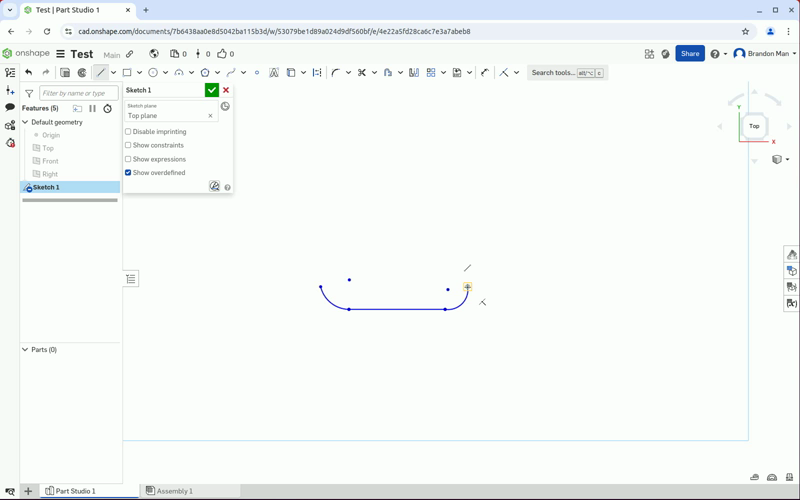
scroll(-6)
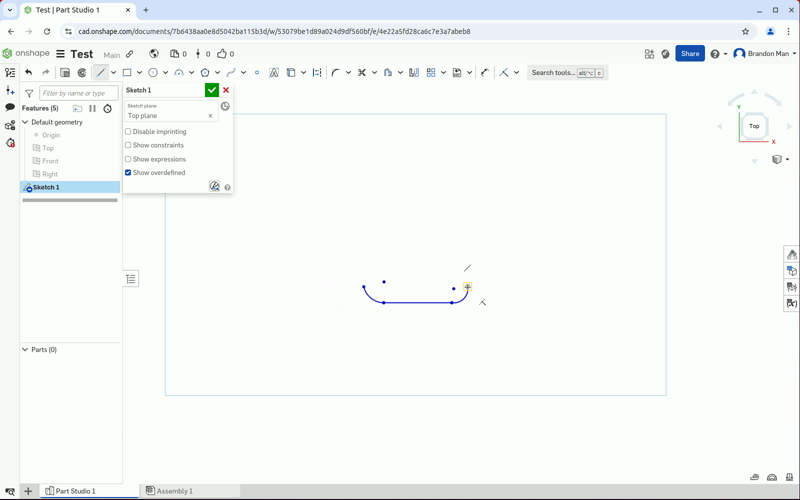
scroll(-6)
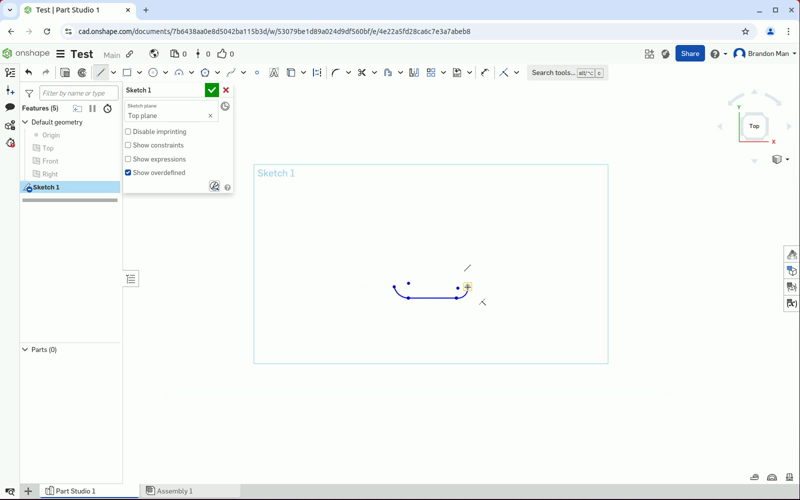
scroll(-6)
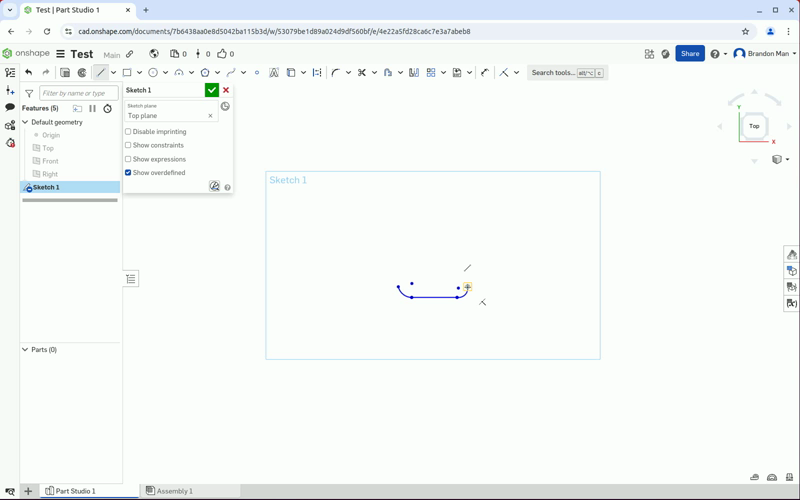
scroll(-6)
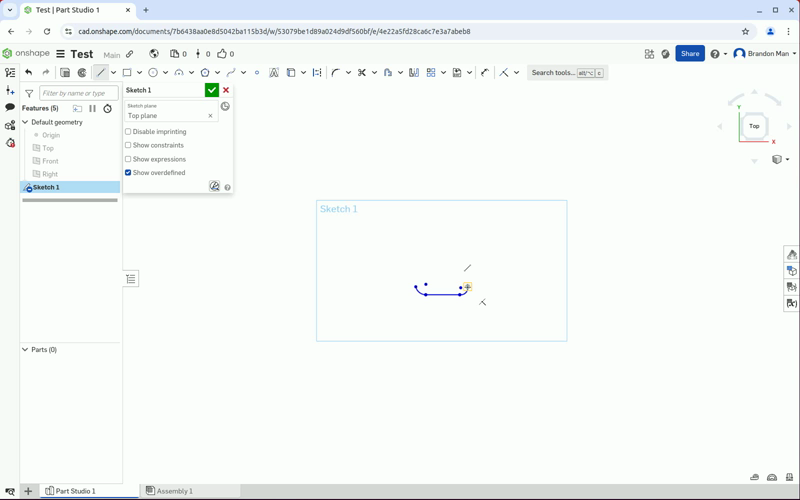
scroll(-6)
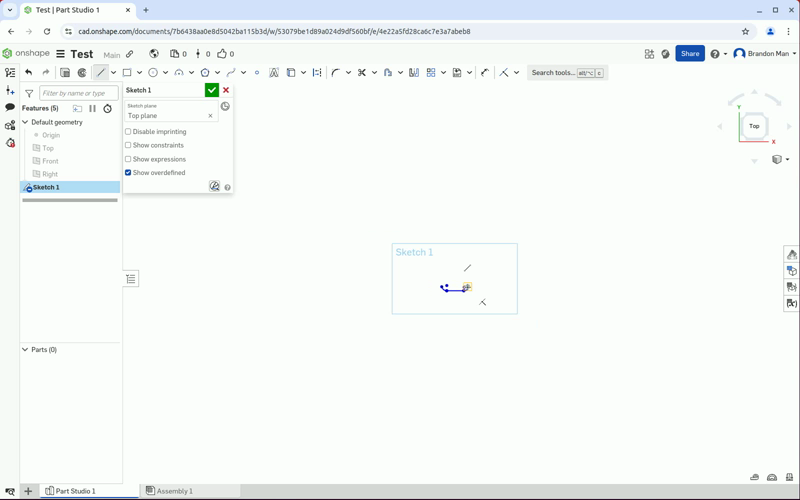
scroll(-6)
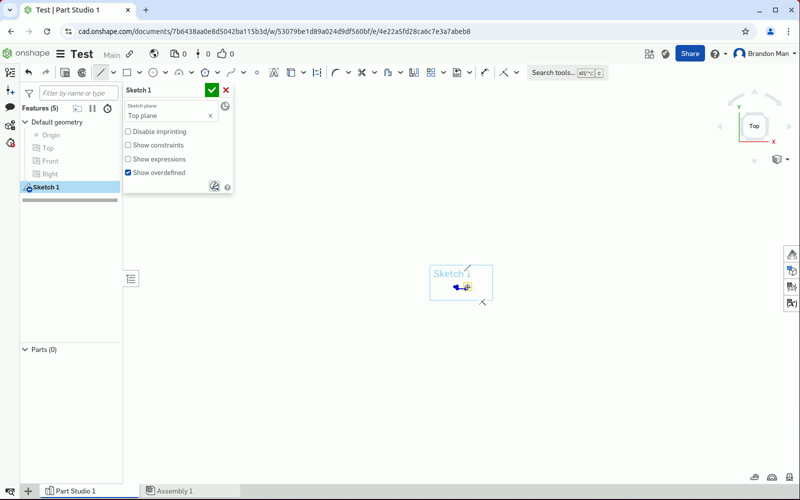
key_down(shift)
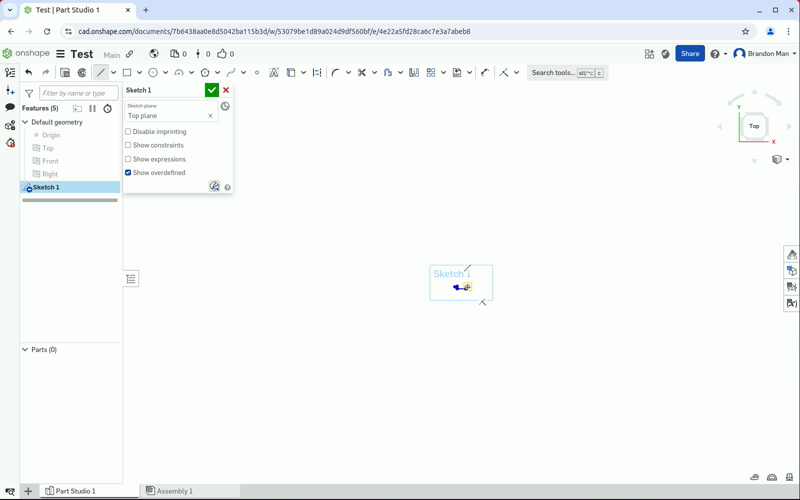
mouse_move(497, 286)
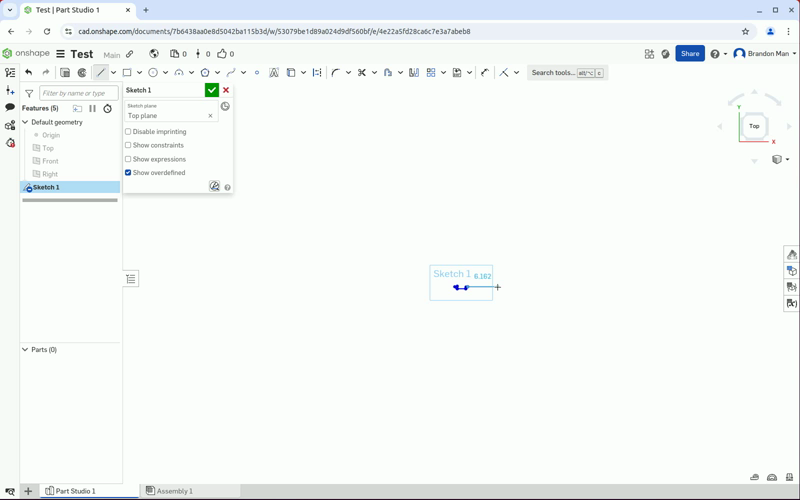
mouse_move(467, 277)
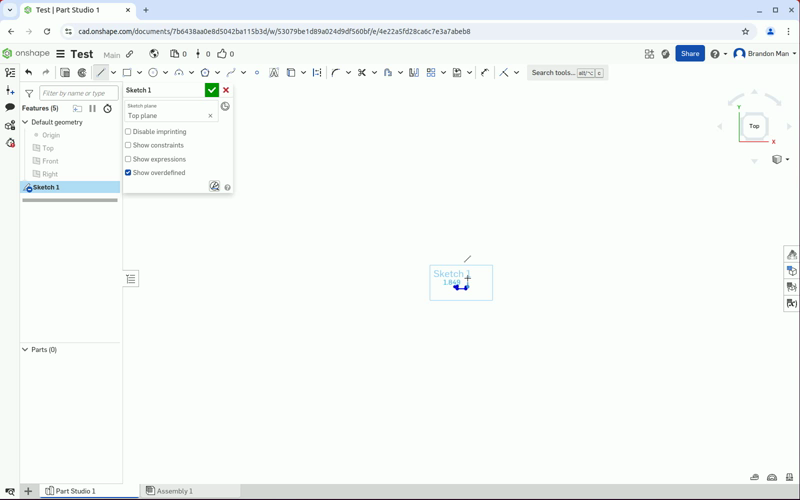
click(467, 277)
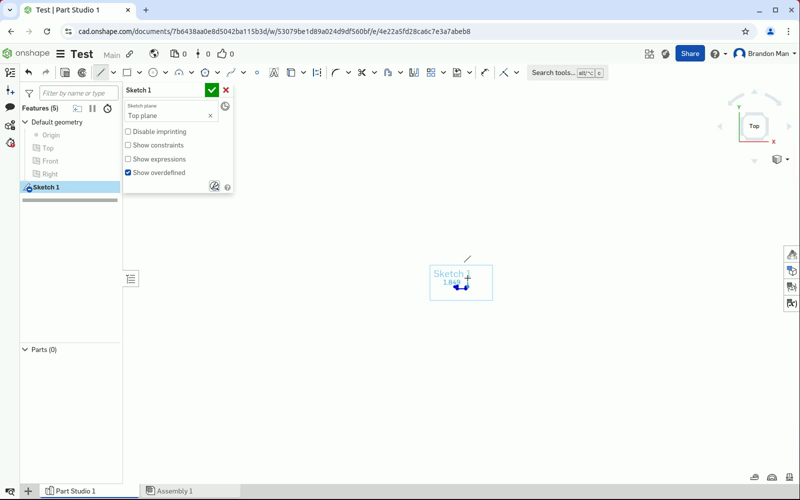
key_up(shift)
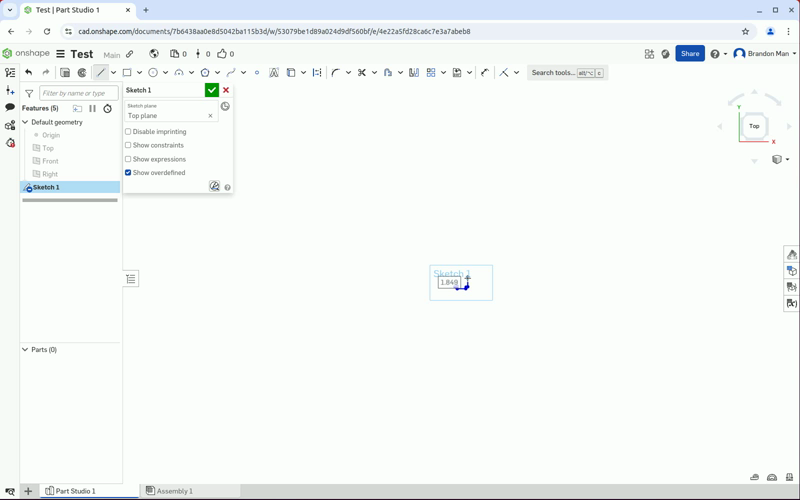
key(esc)
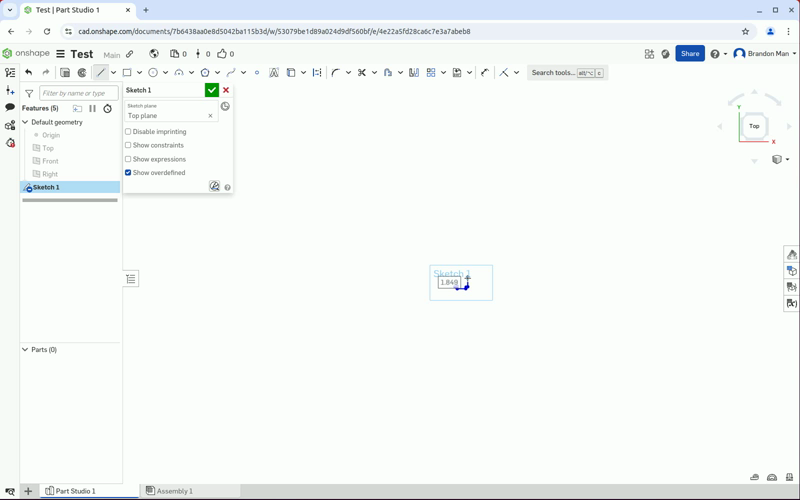
key(a)
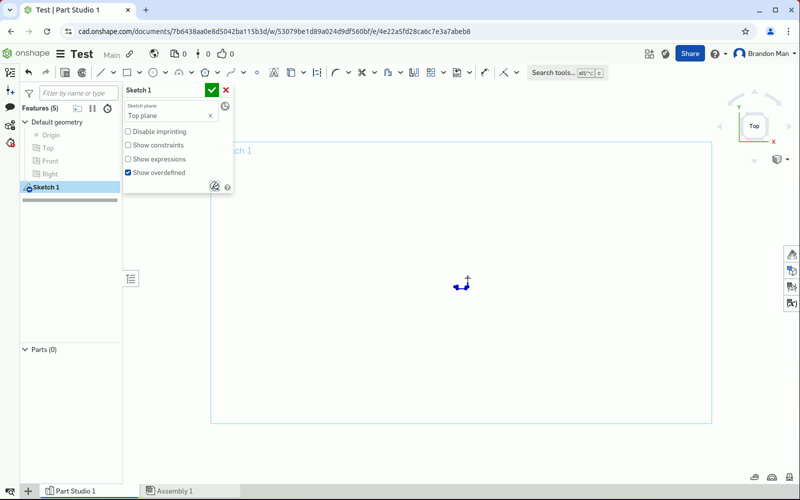
mouse_move(467, 277)
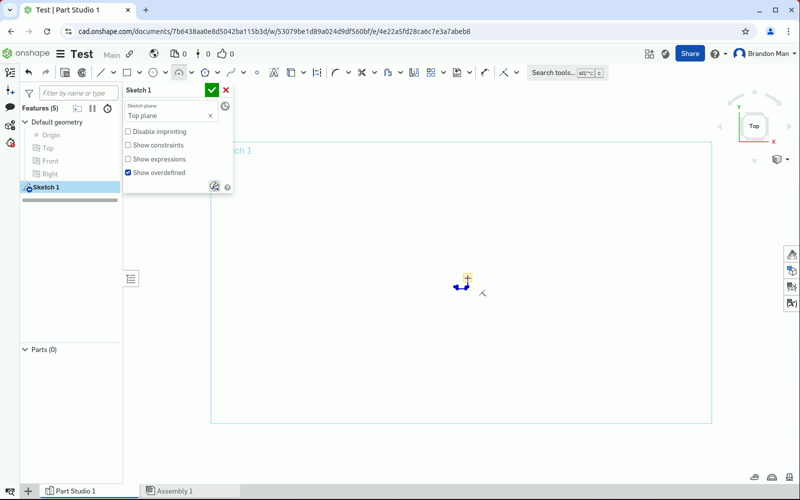
click(467, 277)
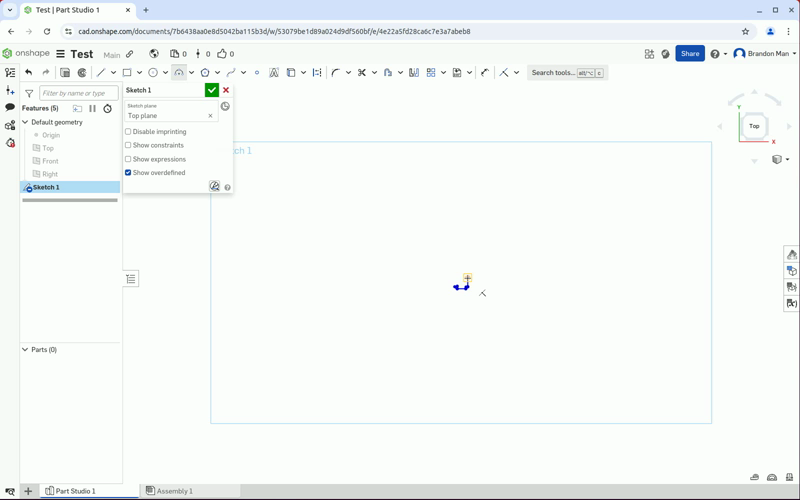
key_down(shift)
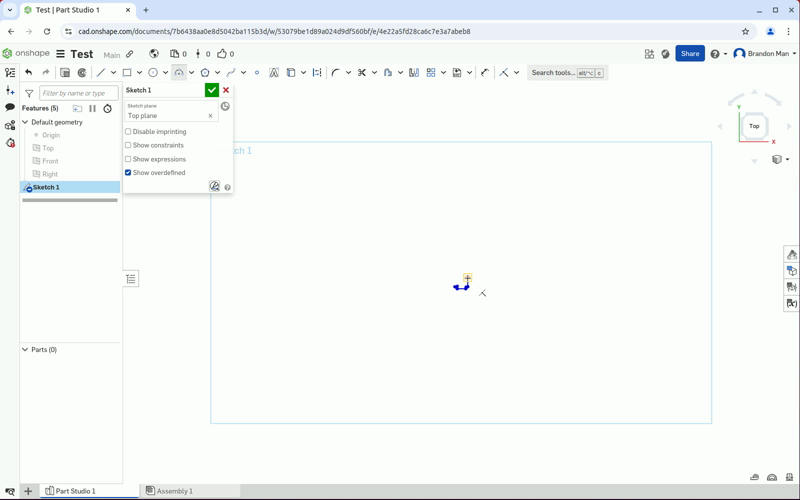
mouse_move(465, 275)
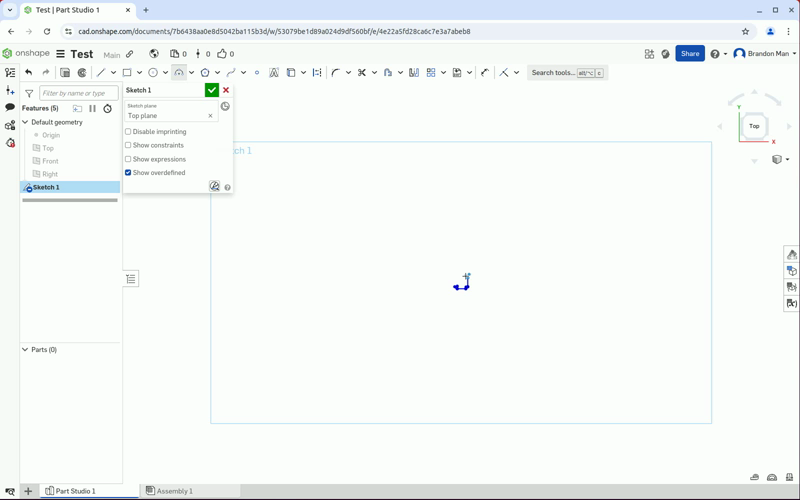
scroll(6)
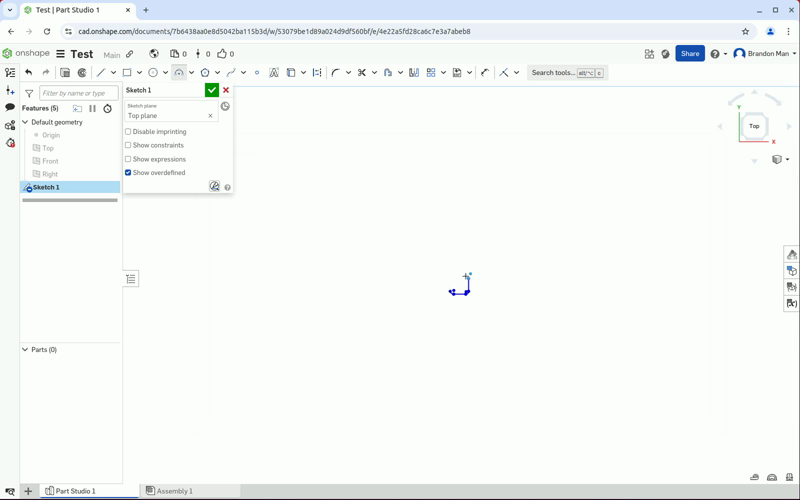
scroll(6)
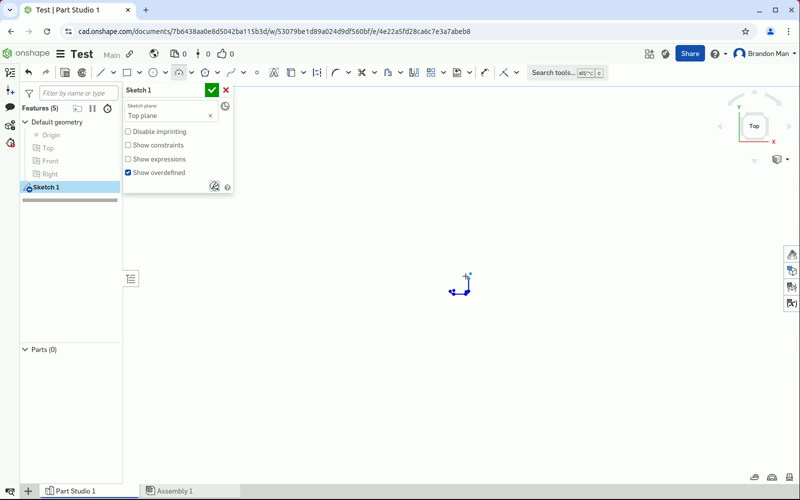
scroll(6)
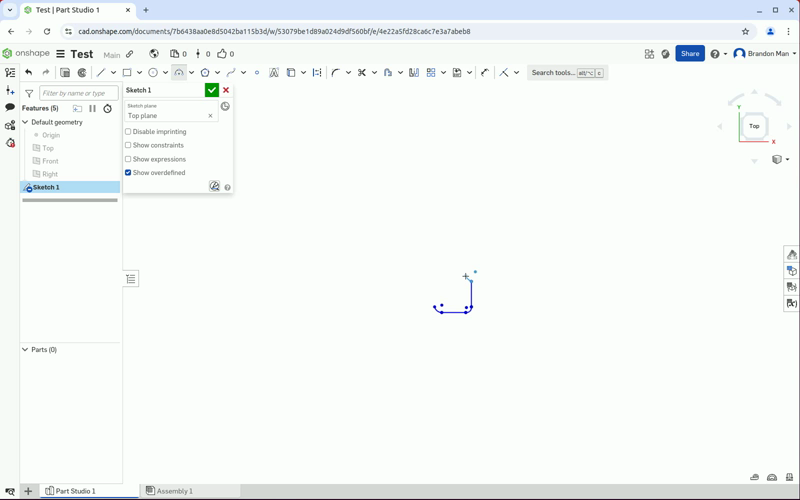
scroll(6)
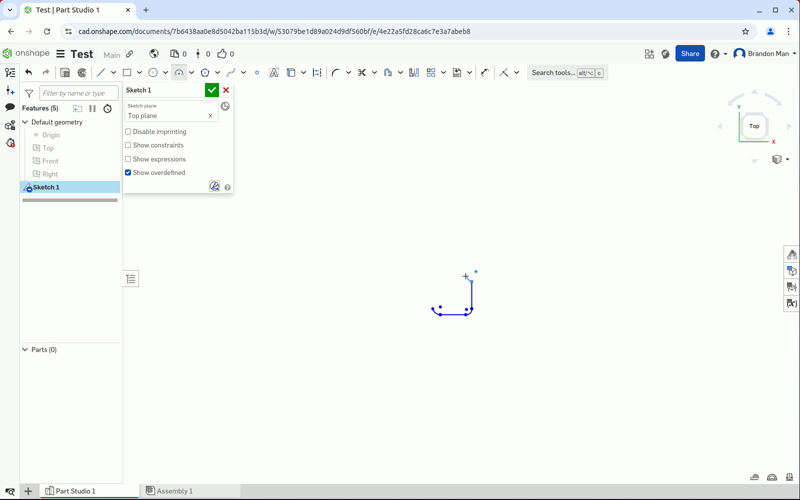
scroll(6)
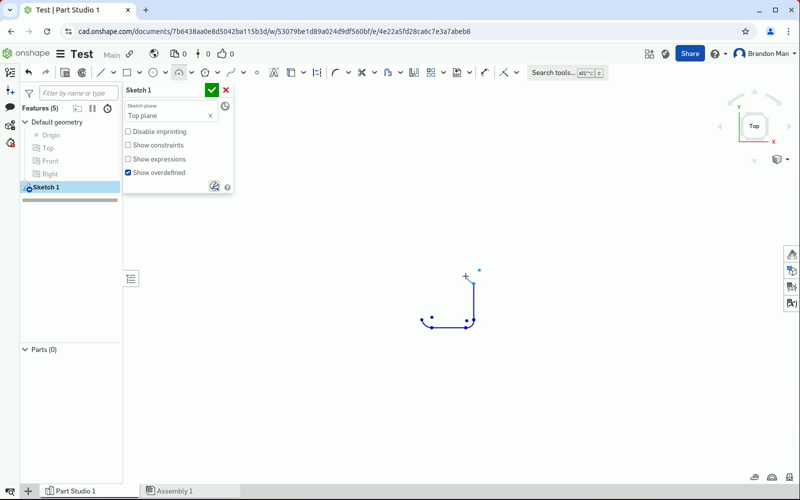
scroll(6)
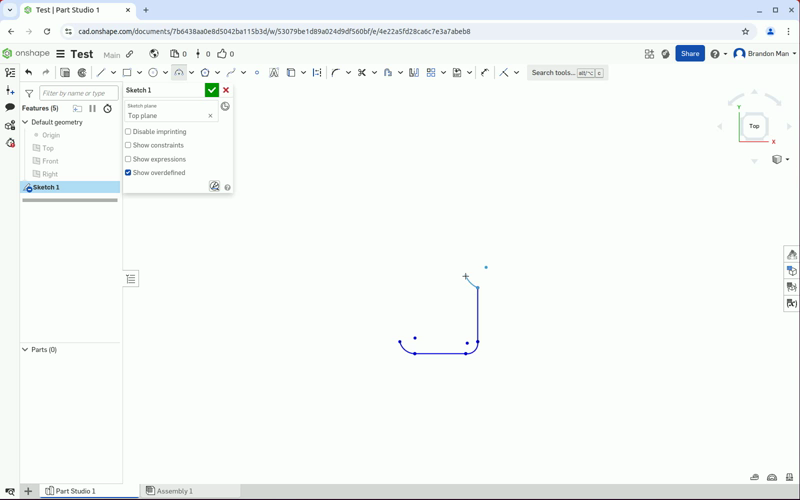
scroll(6)
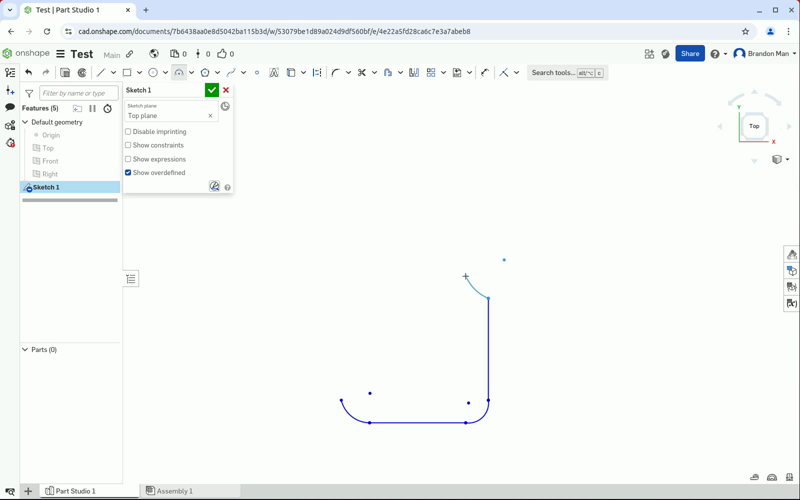
click(465, 275)
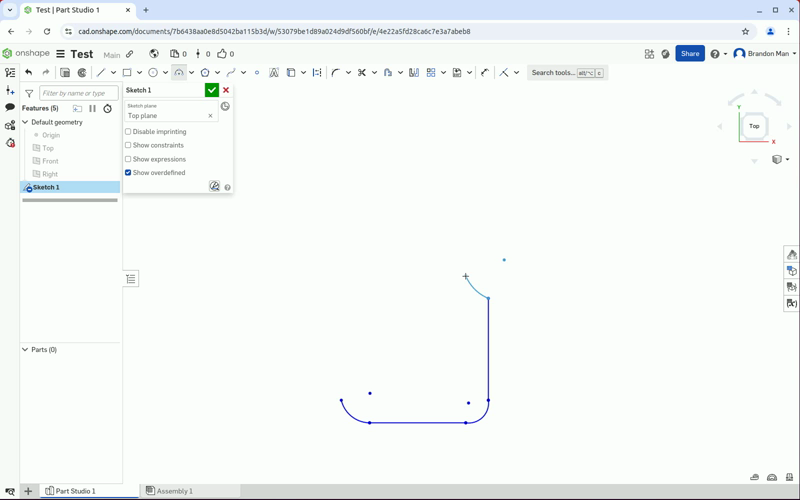
scroll(-6)
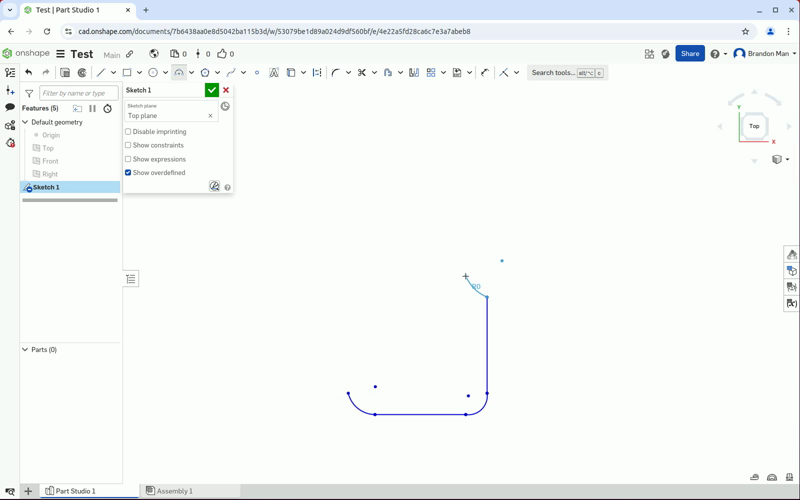
scroll(-6)
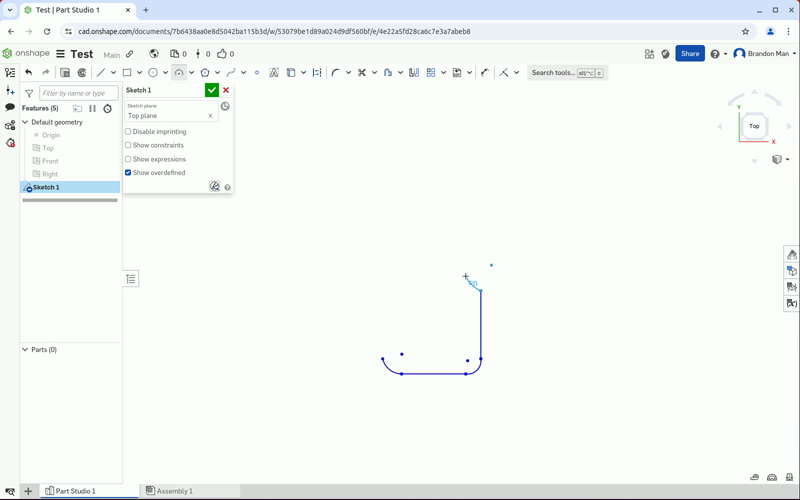
scroll(-6)
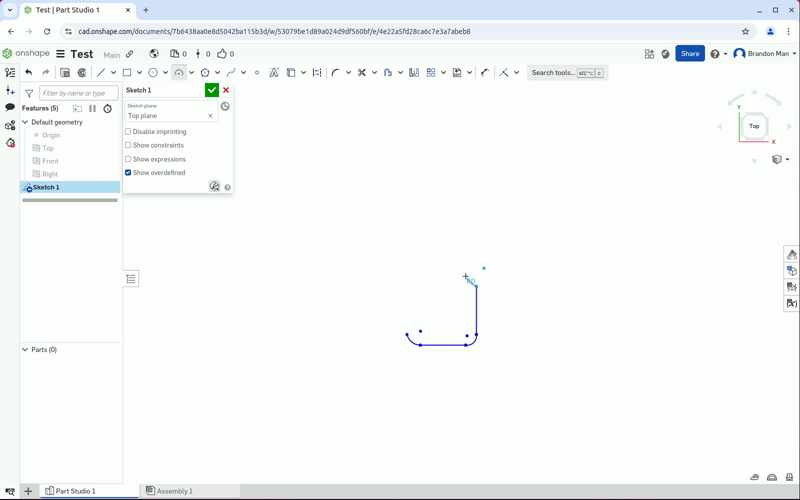
scroll(-6)
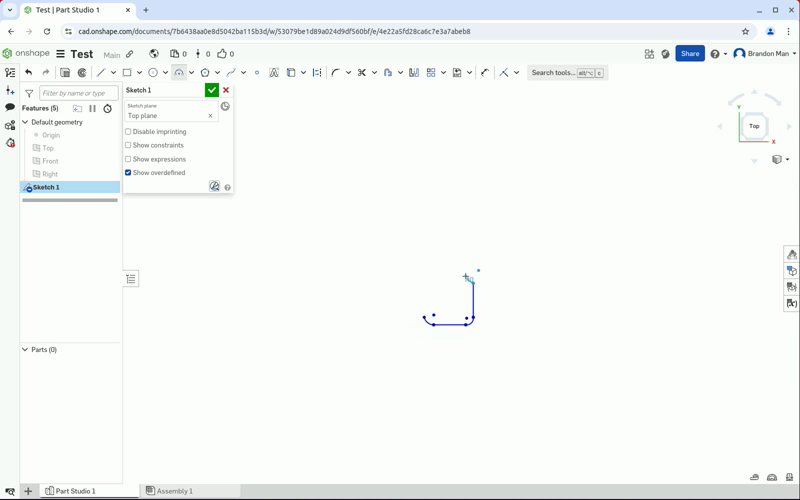
scroll(-6)
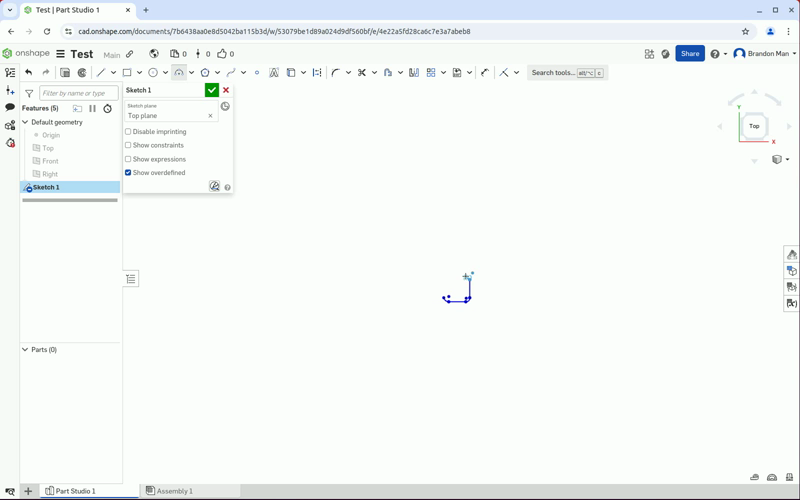
scroll(-6)
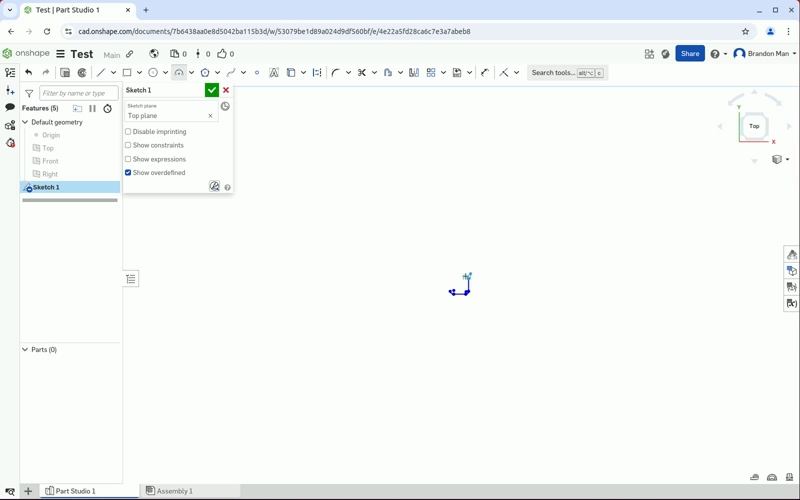
scroll(-6)
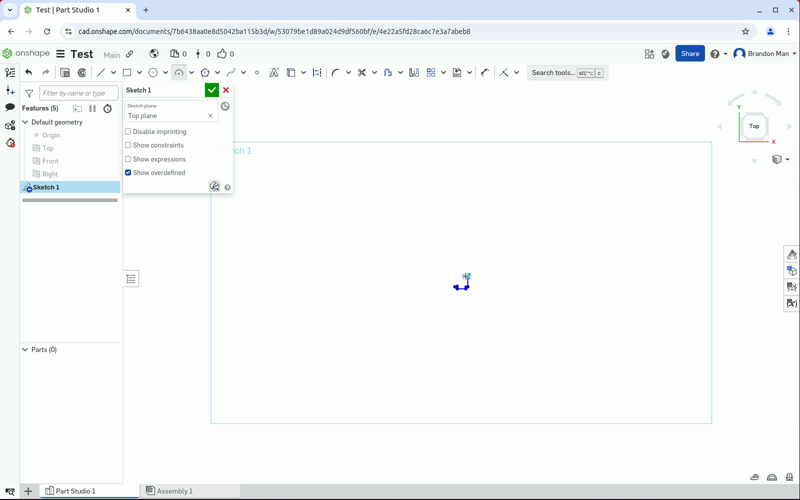
mouse_move(467, 276)
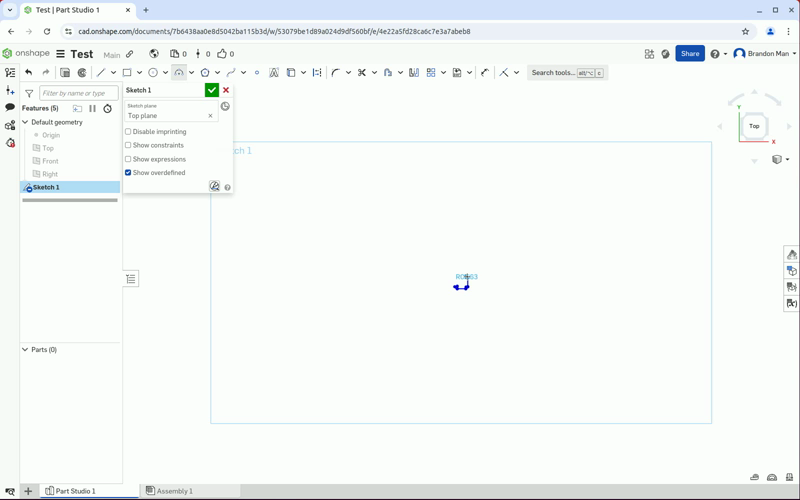
scroll(6)
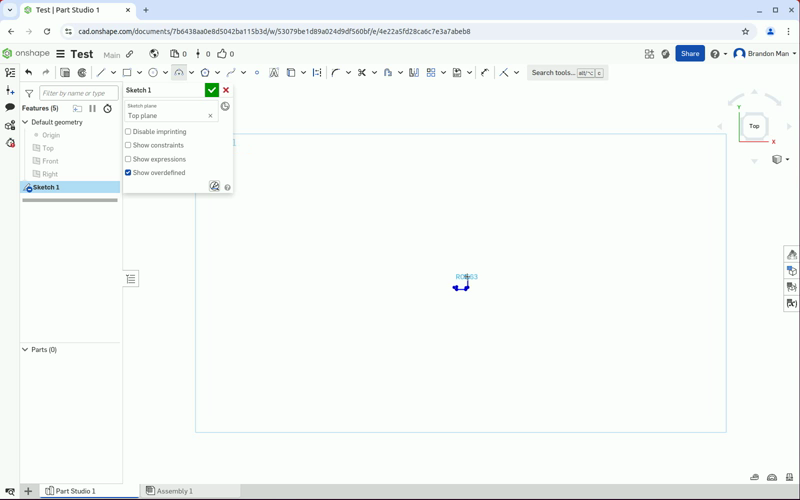
scroll(6)
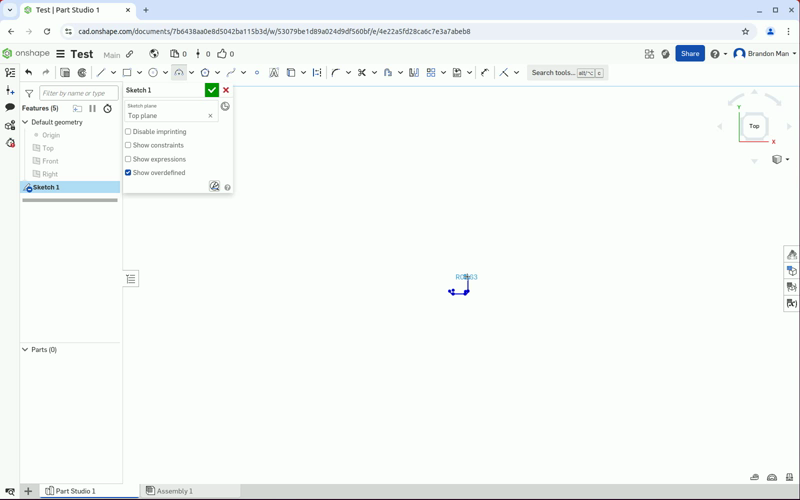
scroll(6)
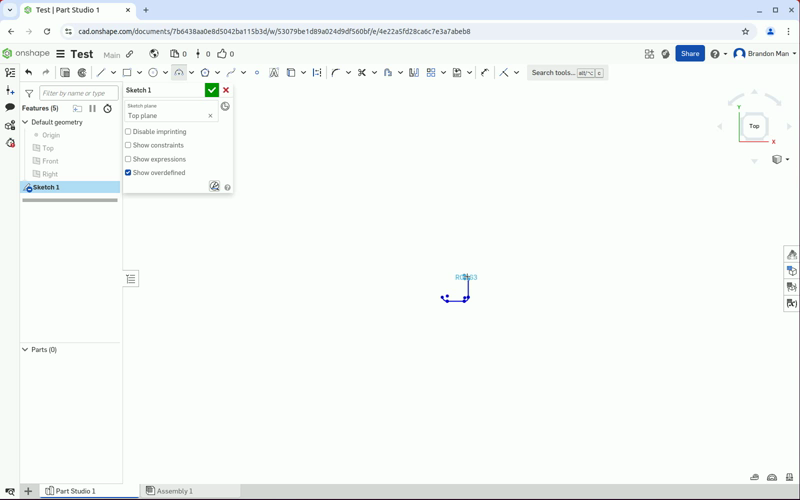
scroll(6)
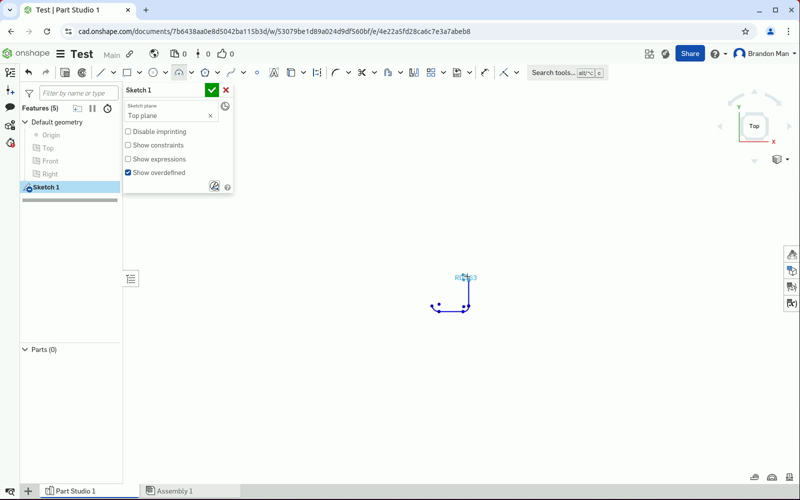
scroll(6)
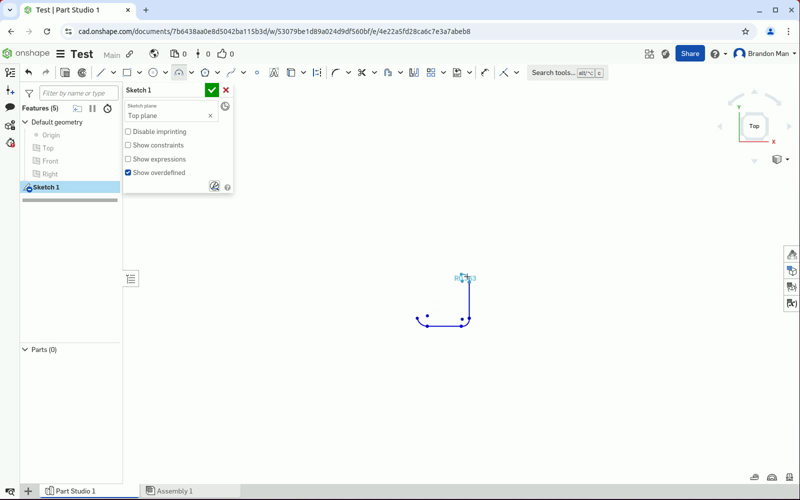
scroll(6)
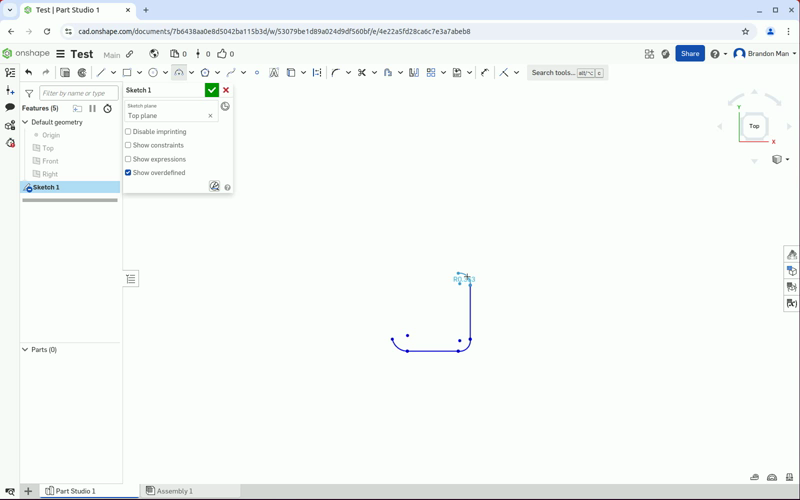
scroll(6)
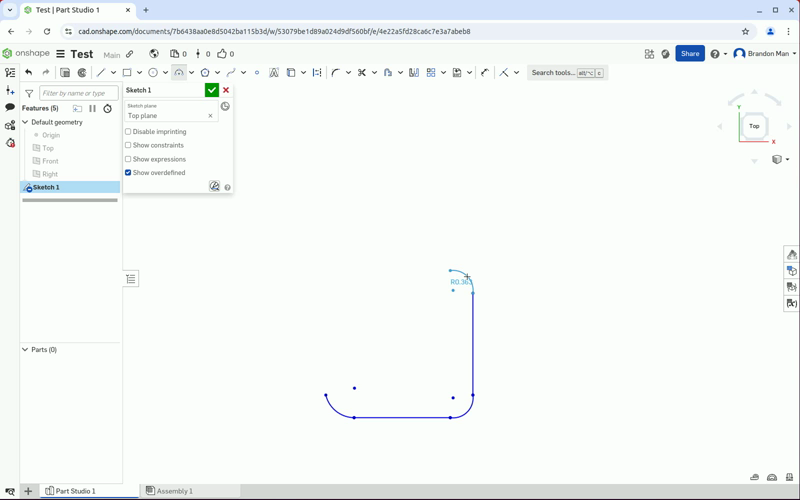
click(467, 276)
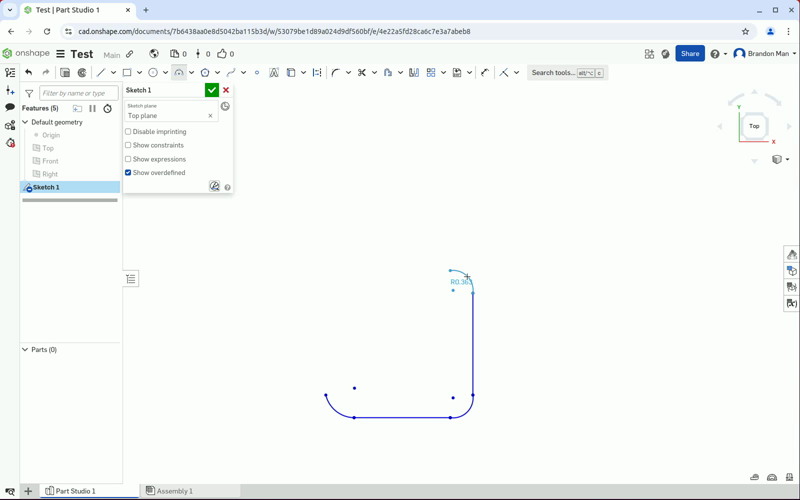
scroll(-6)
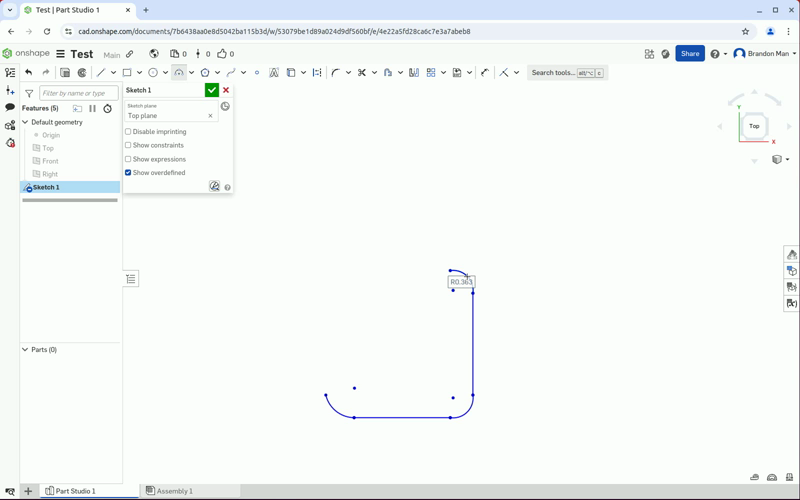
scroll(-6)
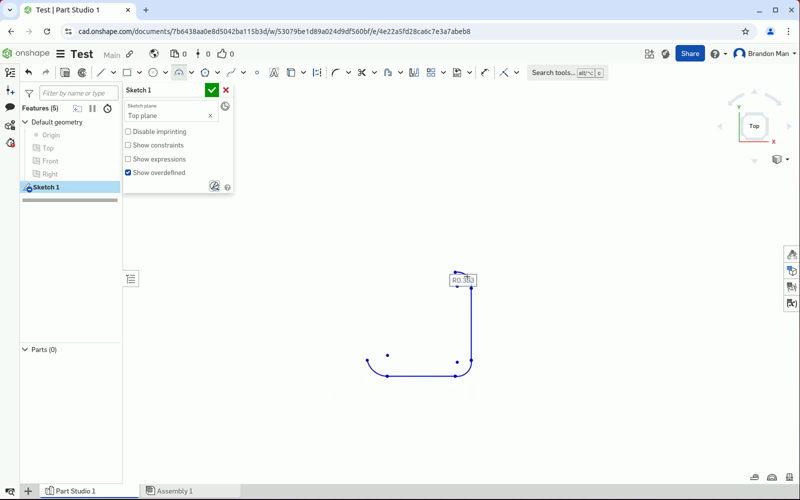
scroll(-6)
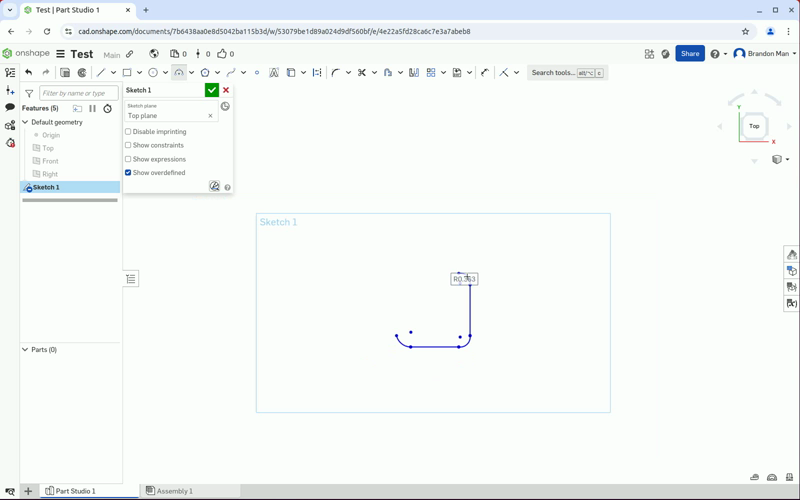
scroll(-6)
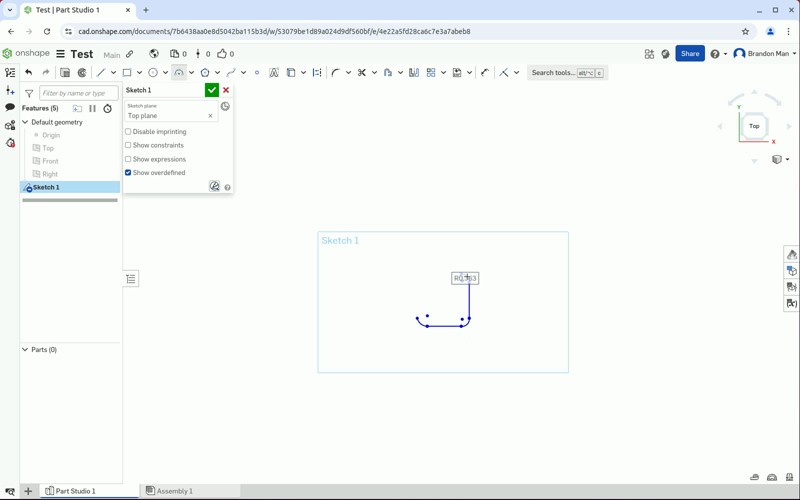
scroll(-6)
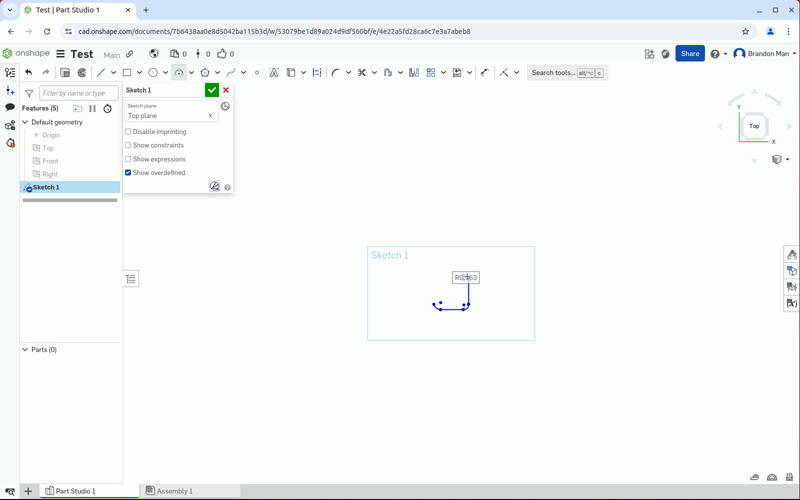
scroll(-6)
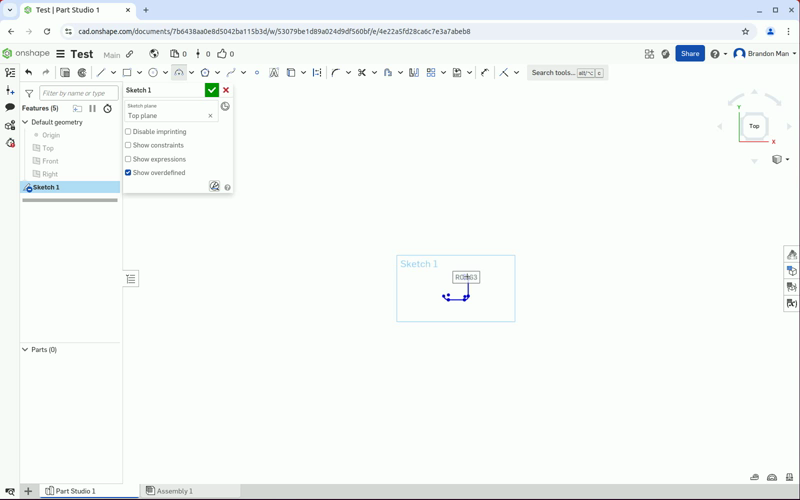
scroll(-6)
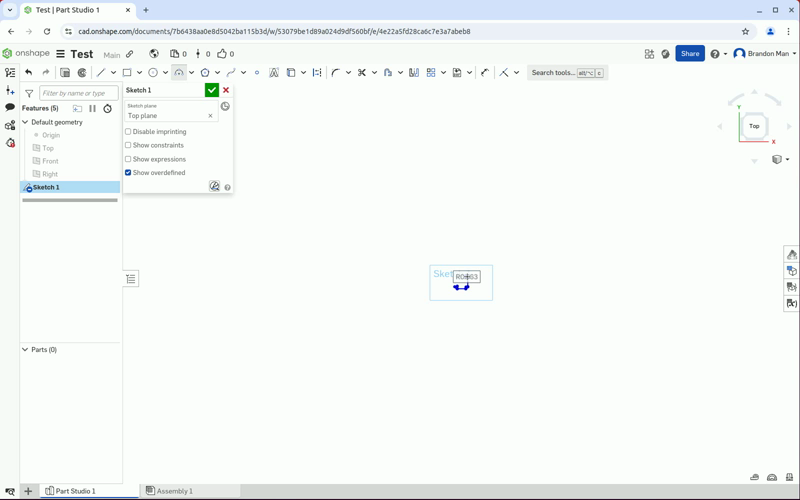
key_up(shift)
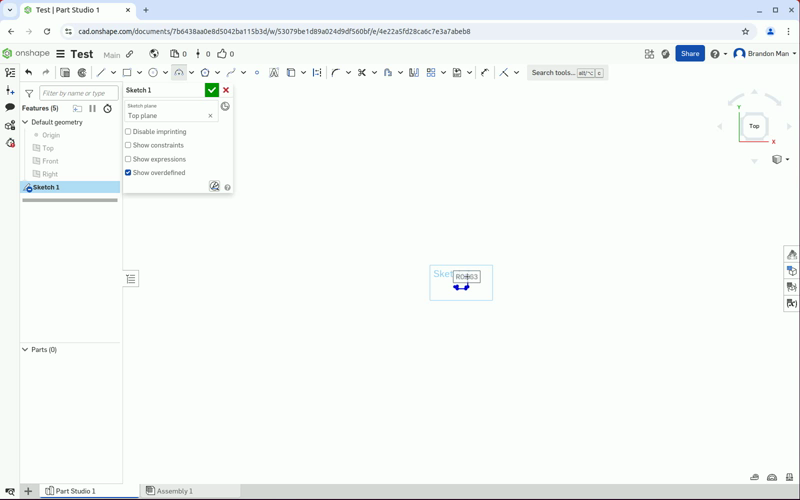
key(esc)
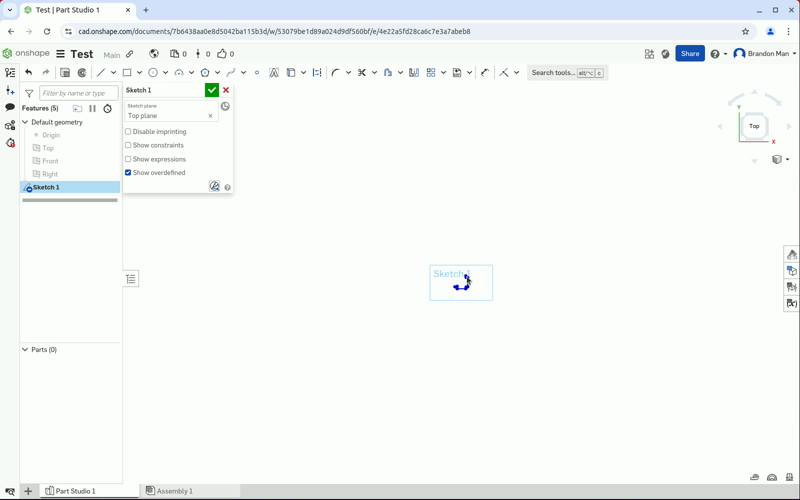
key(l)
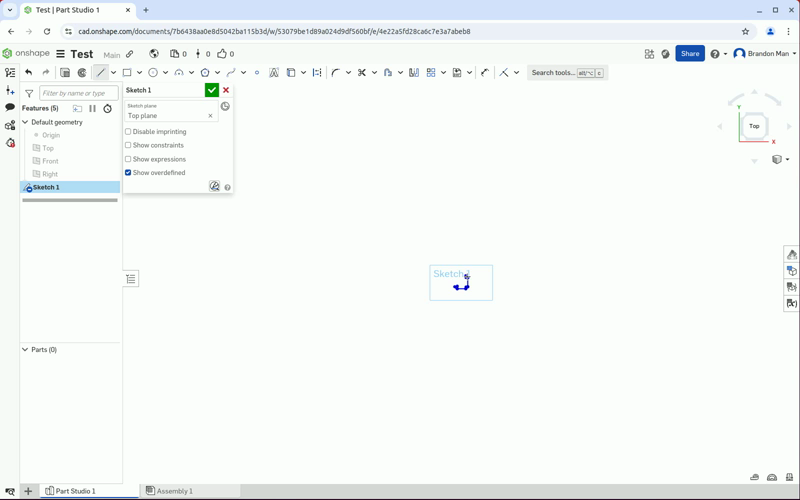
mouse_move(465, 275)
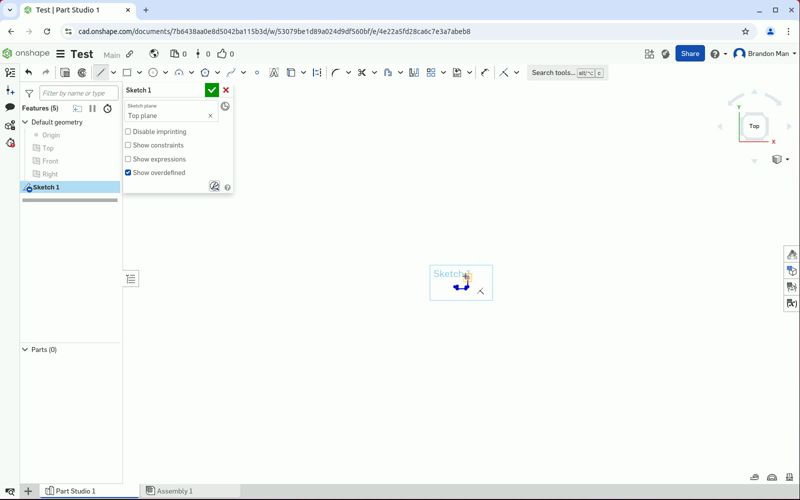
scroll(6)
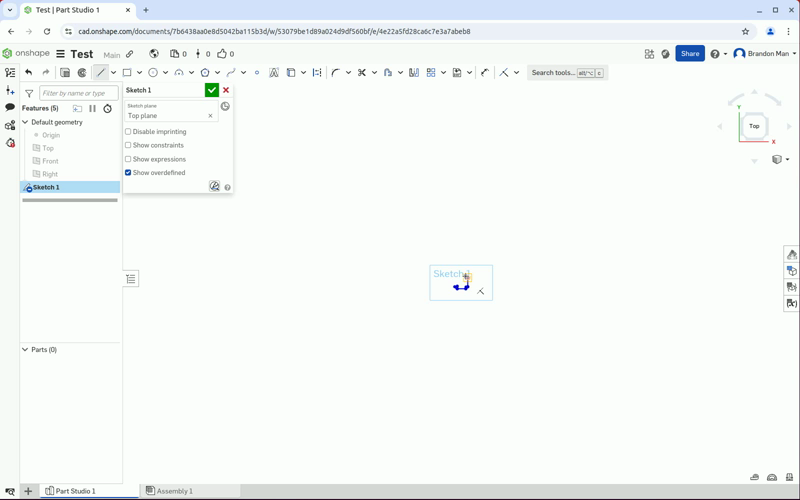
scroll(6)
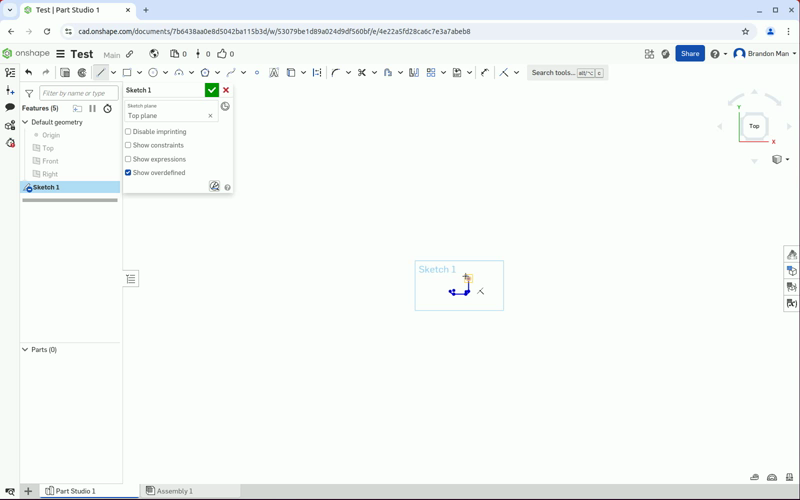
scroll(6)
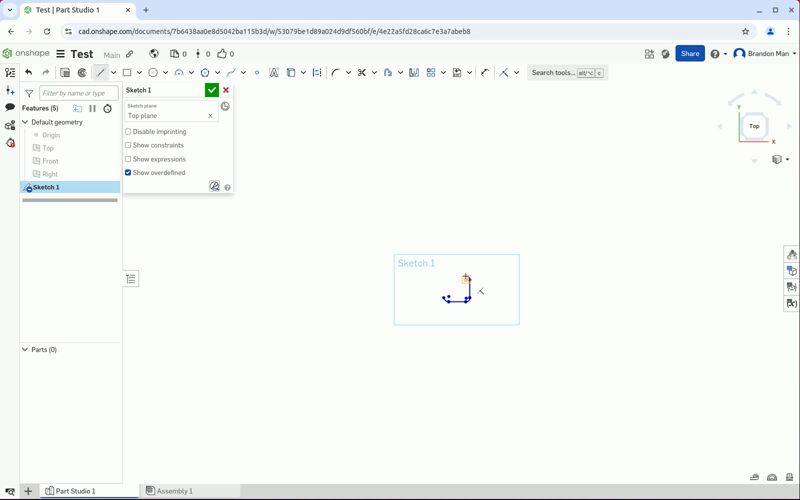
scroll(6)
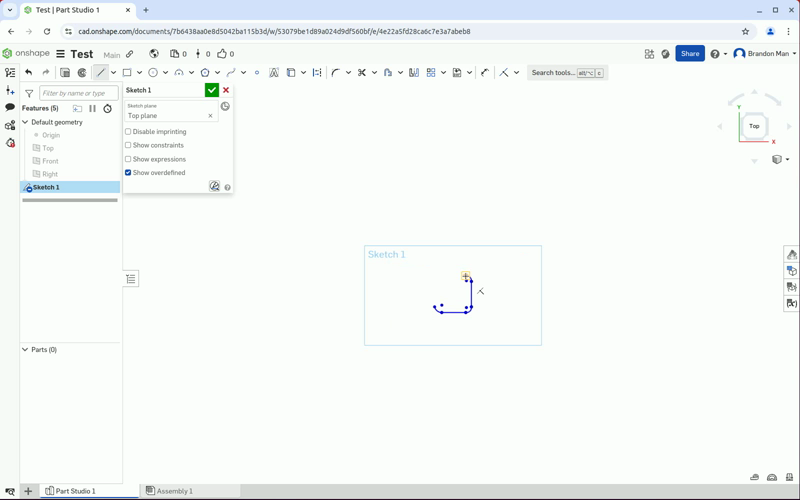
scroll(6)
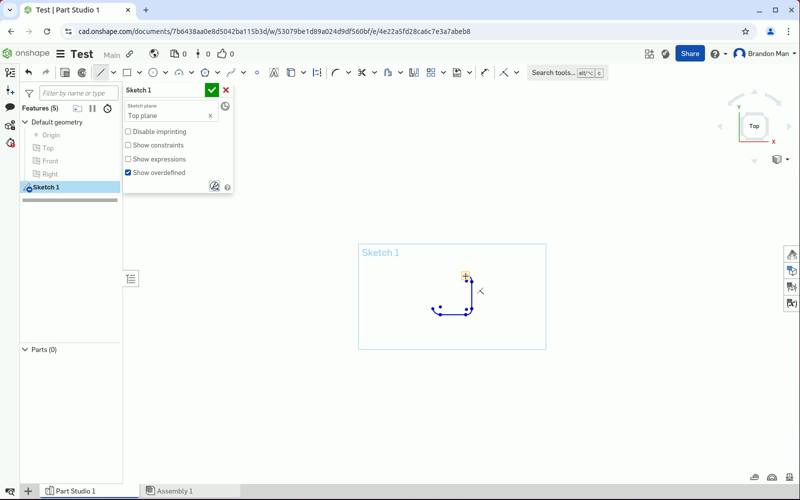
scroll(6)
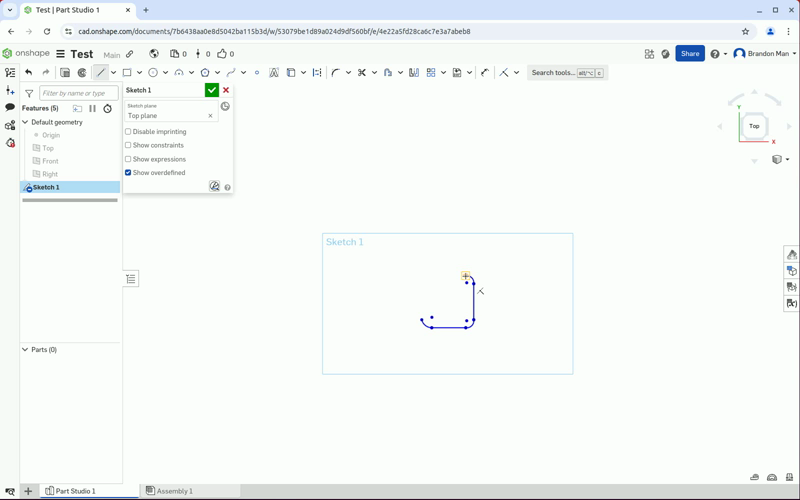
scroll(6)
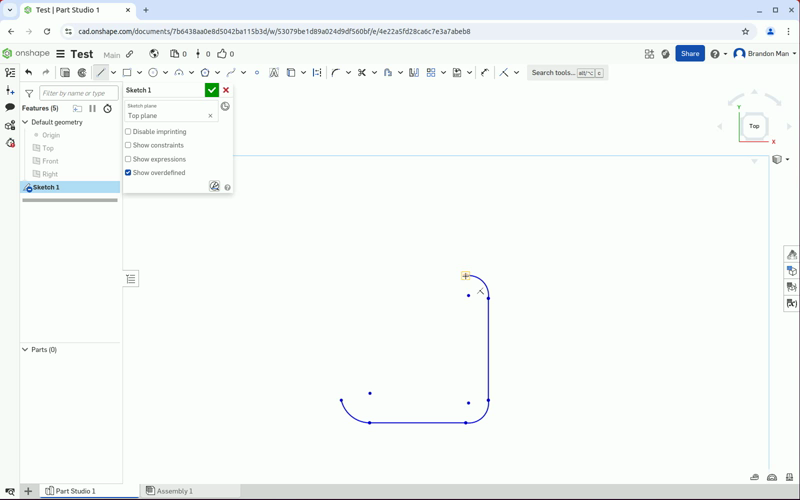
click(465, 275)
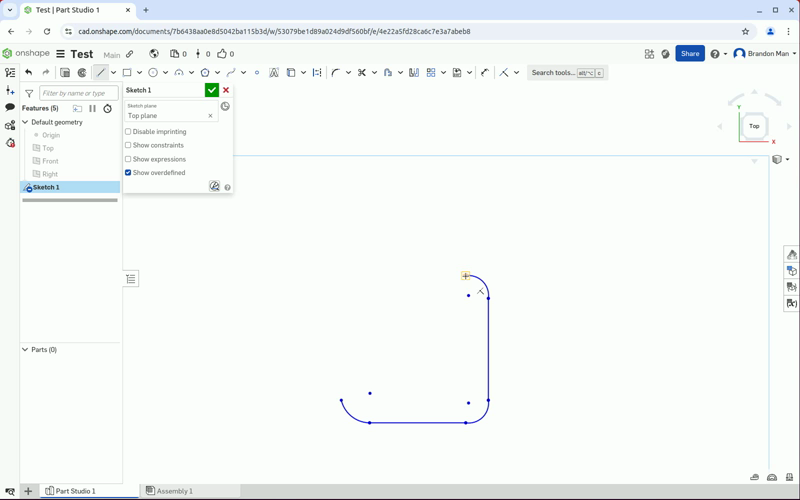
scroll(-6)
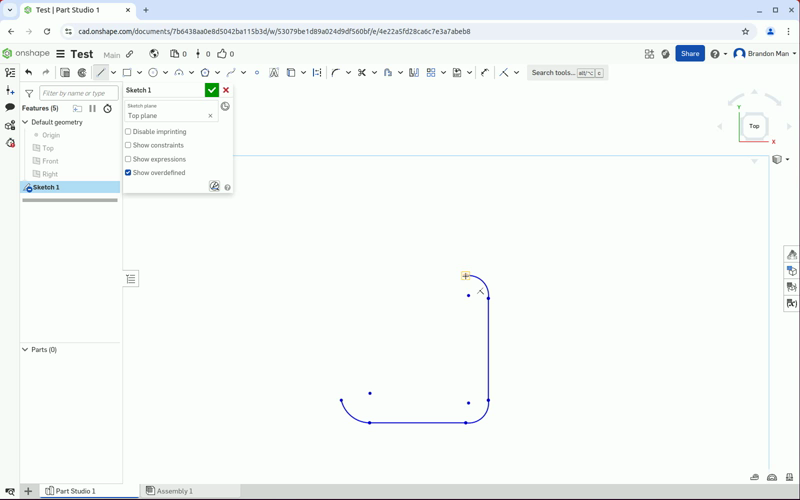
scroll(-6)
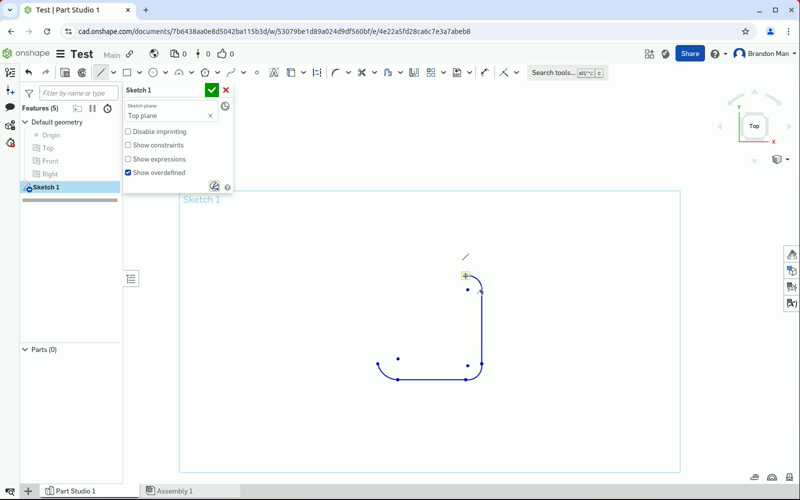
scroll(-6)
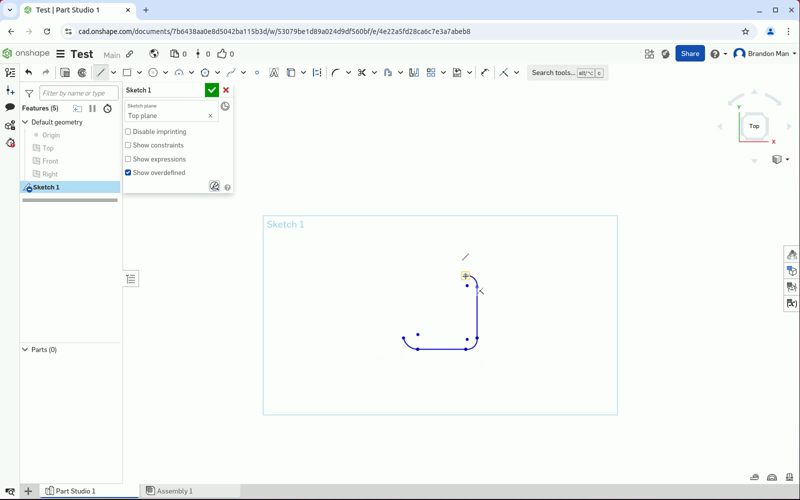
scroll(-6)
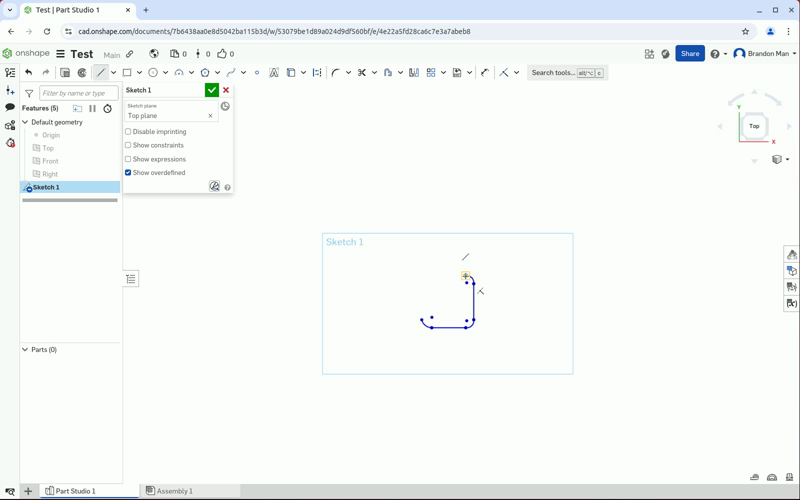
scroll(-6)
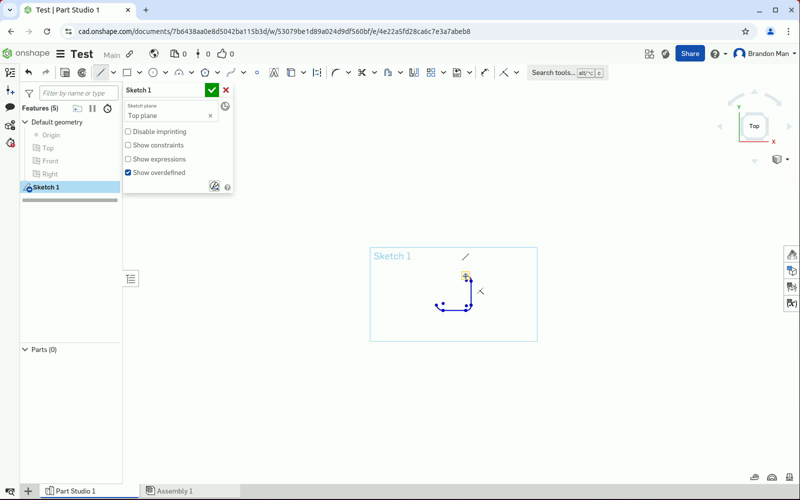
scroll(-6)
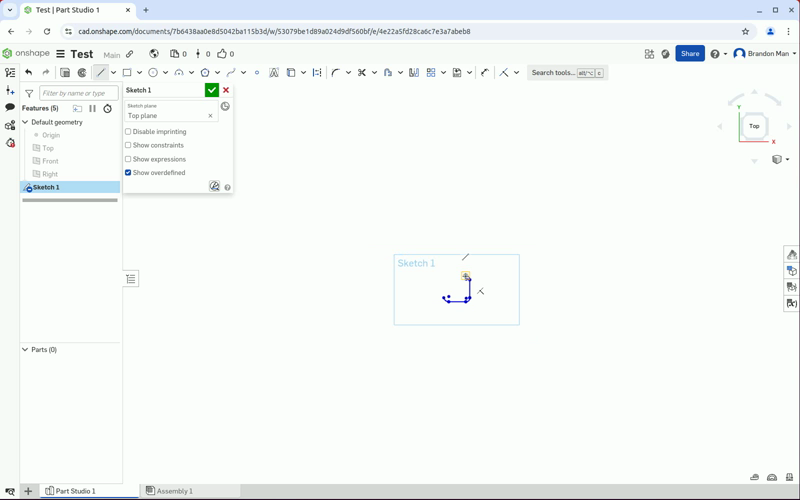
scroll(-6)
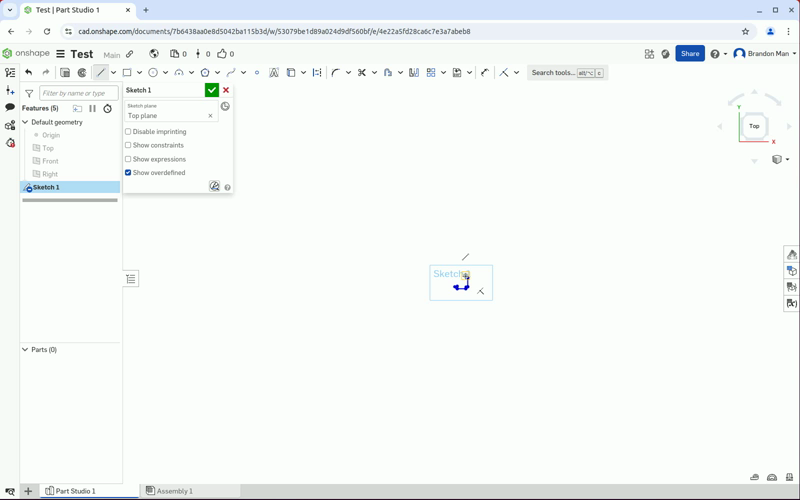
key_down(shift)
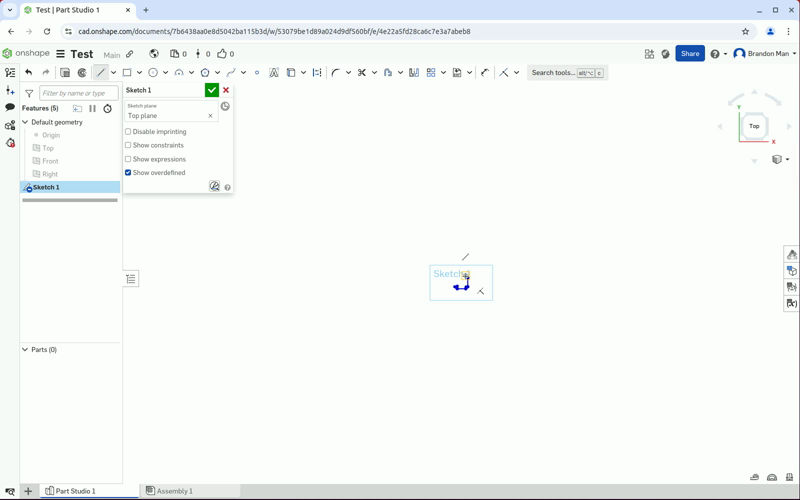
mouse_move(495, 275)
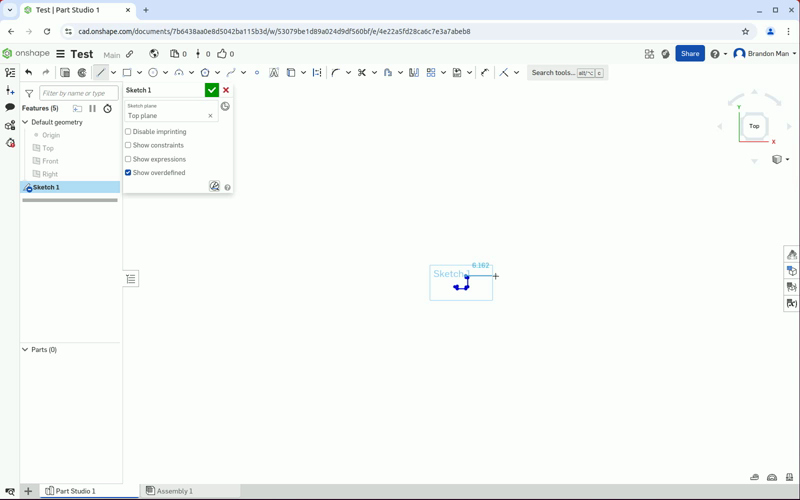
mouse_move(457, 275)
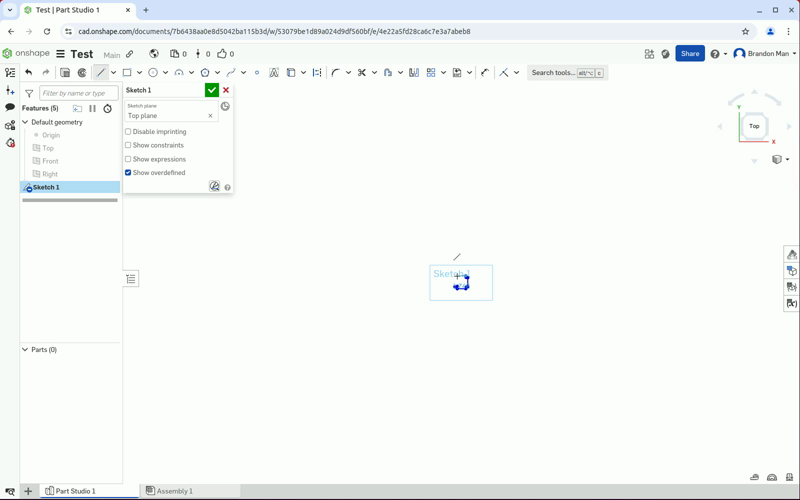
click(457, 275)
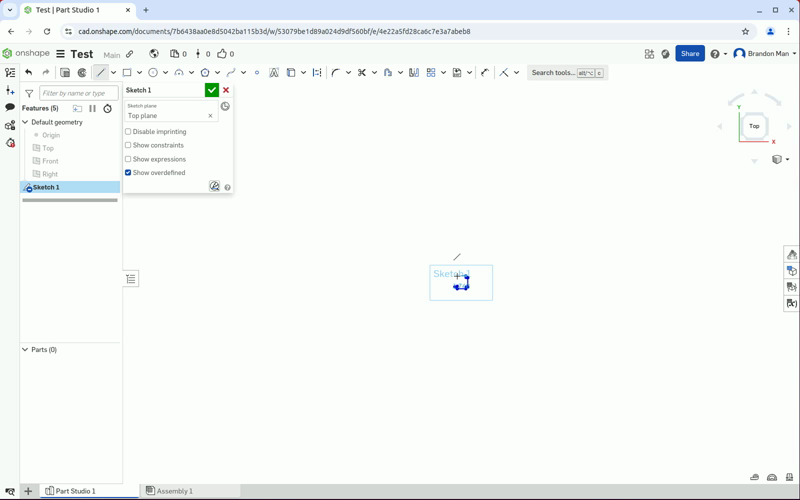
key_up(shift)
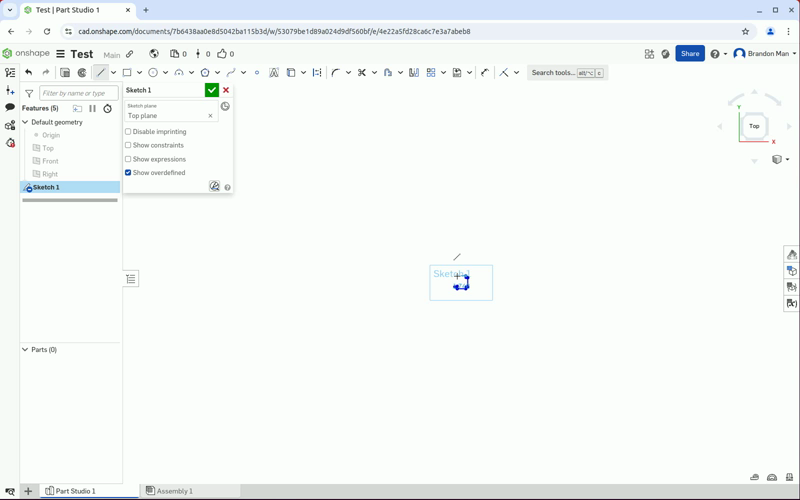
key(esc)
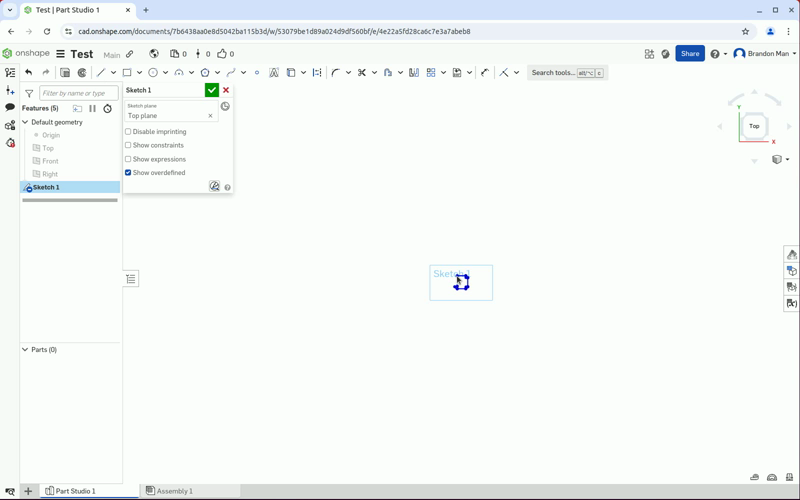
key(a)
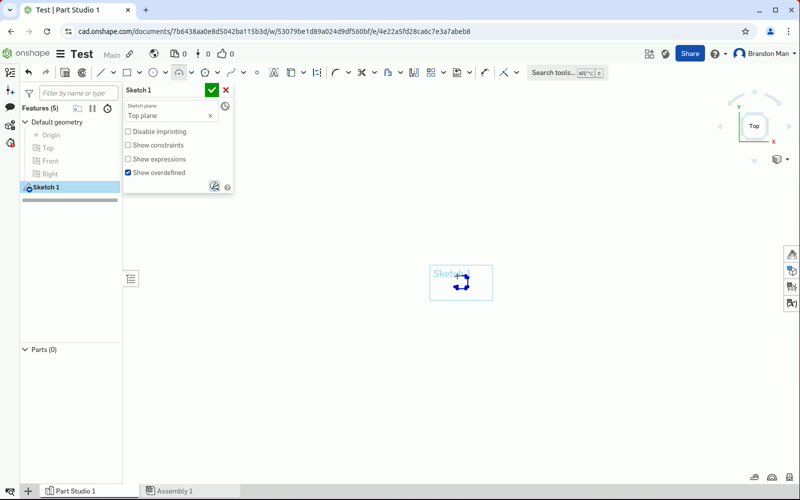
mouse_move(457, 275)
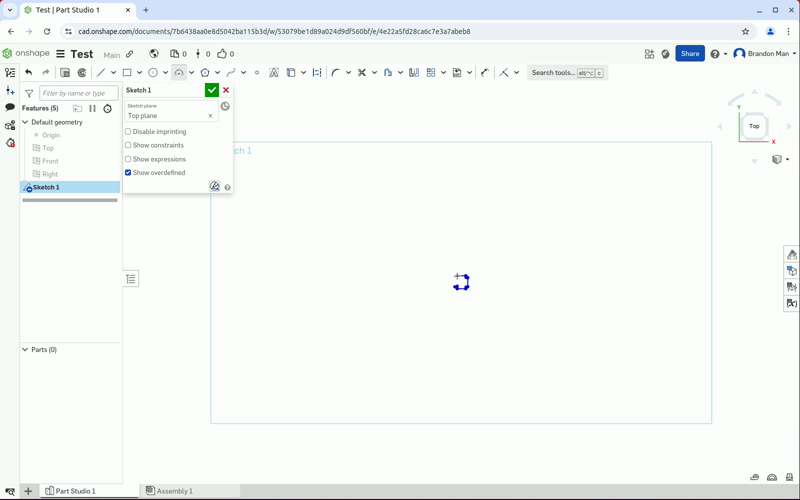
click(457, 275)
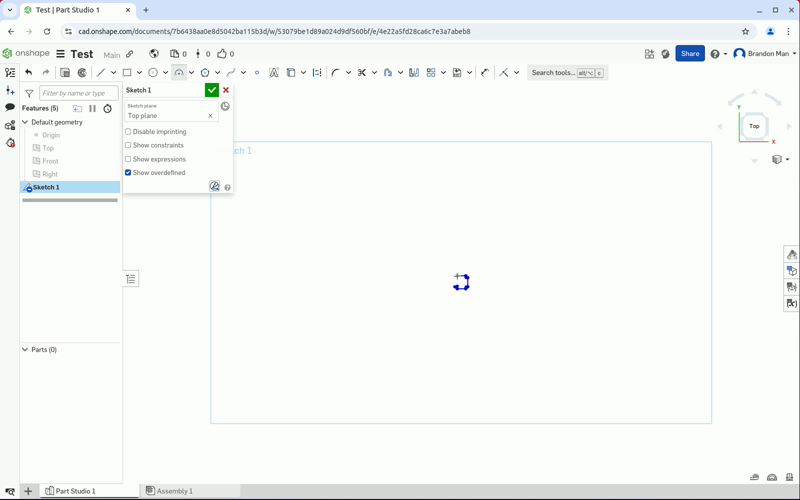
key_down(shift)
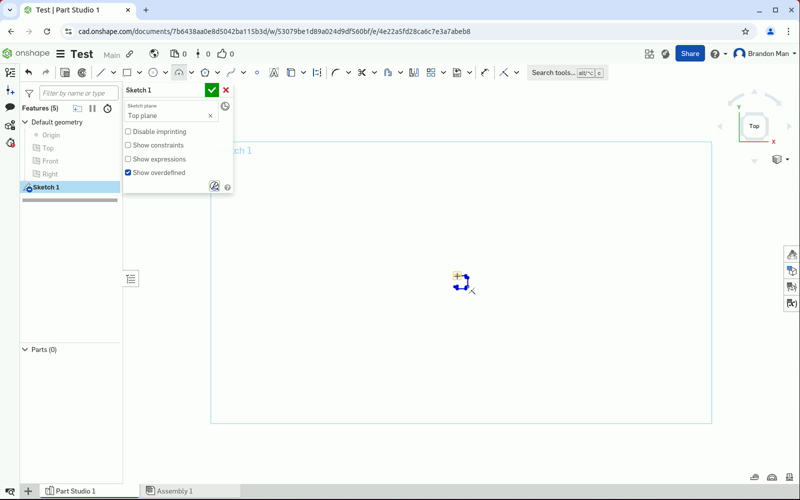
mouse_move(454, 277)
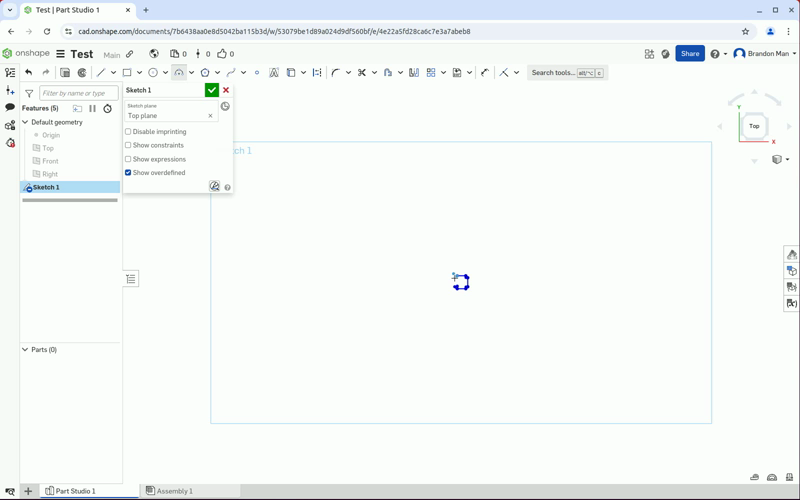
scroll(6)
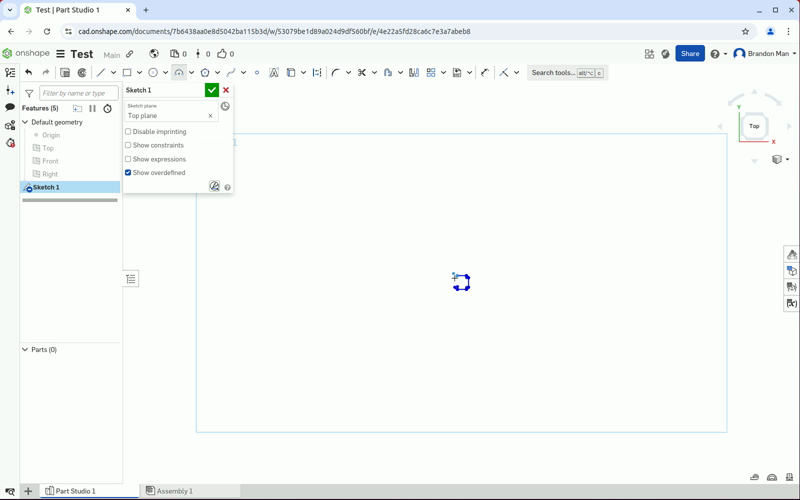
scroll(6)
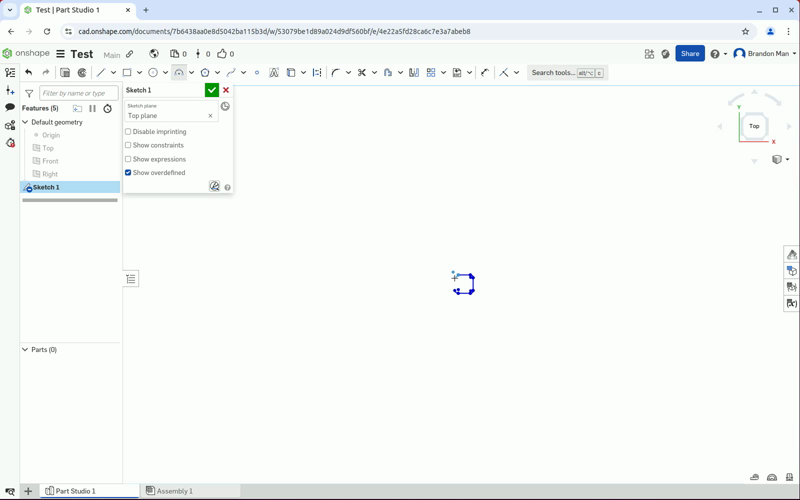
scroll(6)
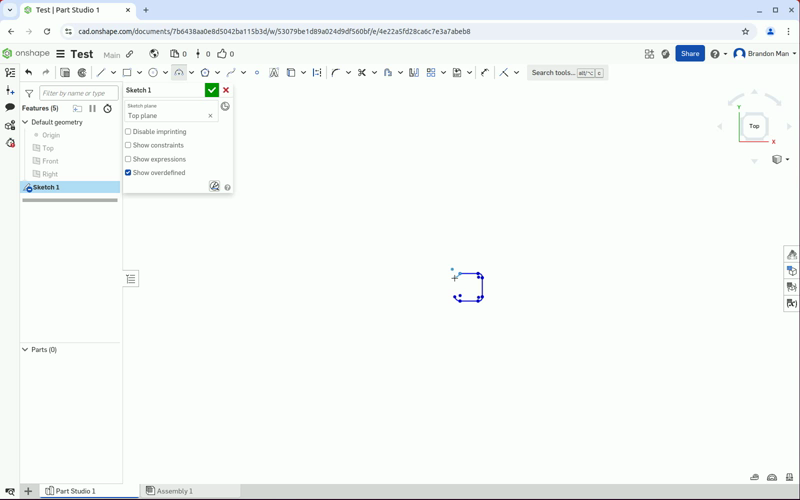
scroll(6)
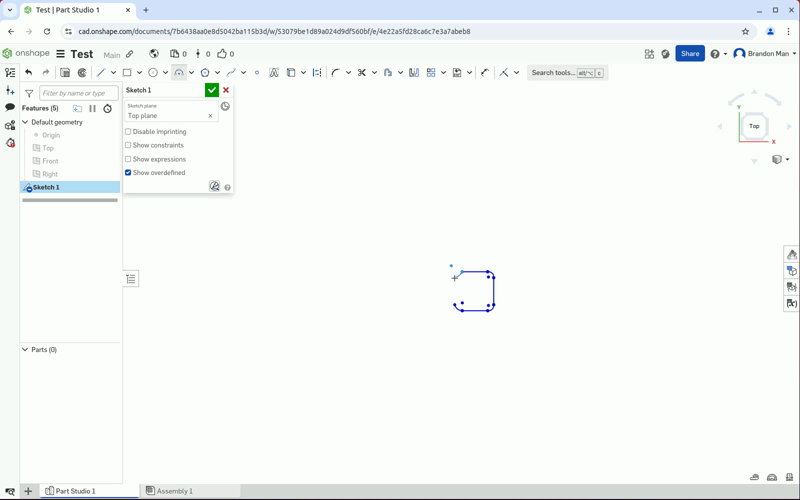
scroll(6)
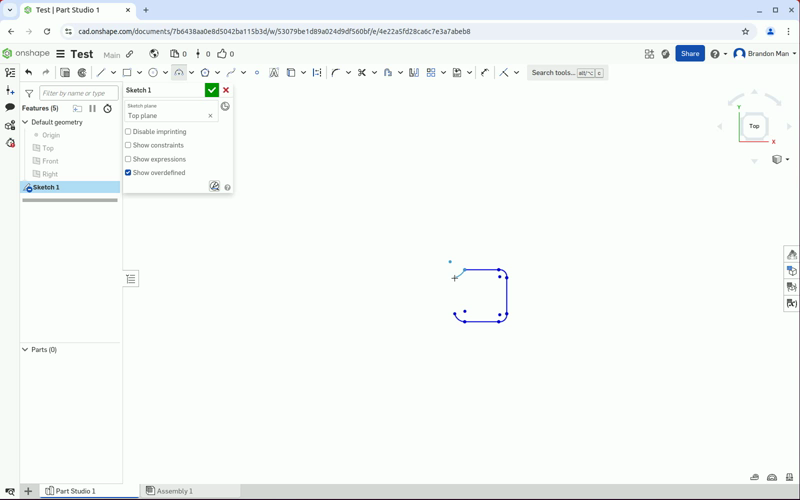
scroll(6)
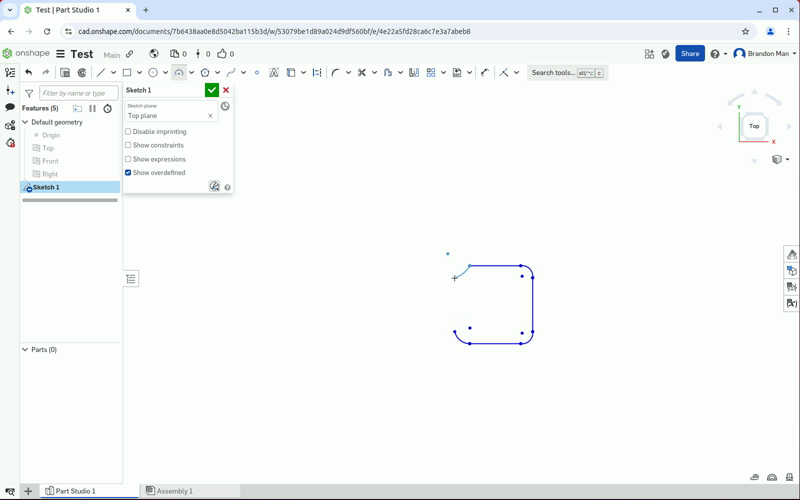
scroll(6)
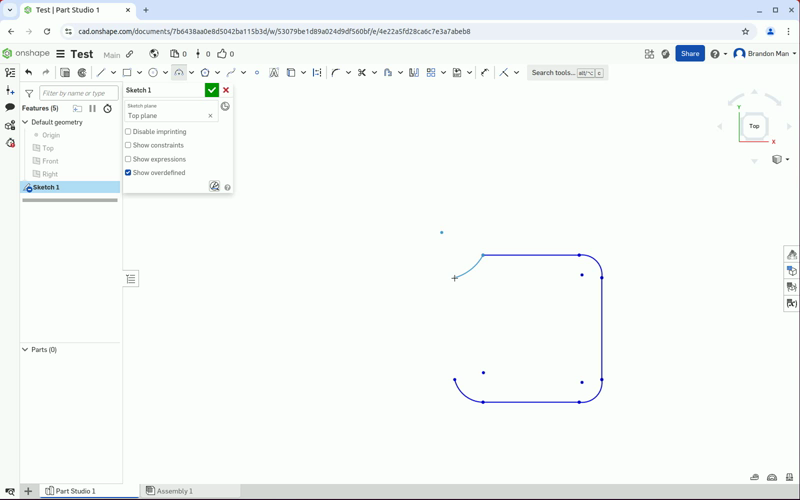
click(454, 277)
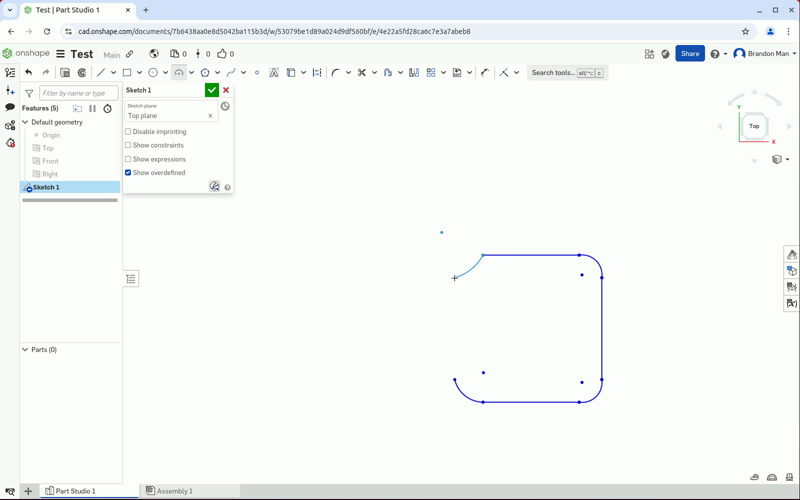
scroll(-6)
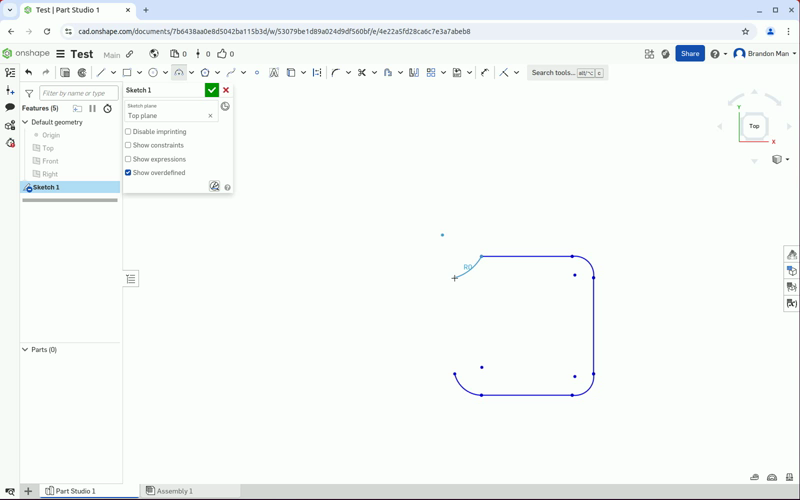
scroll(-6)
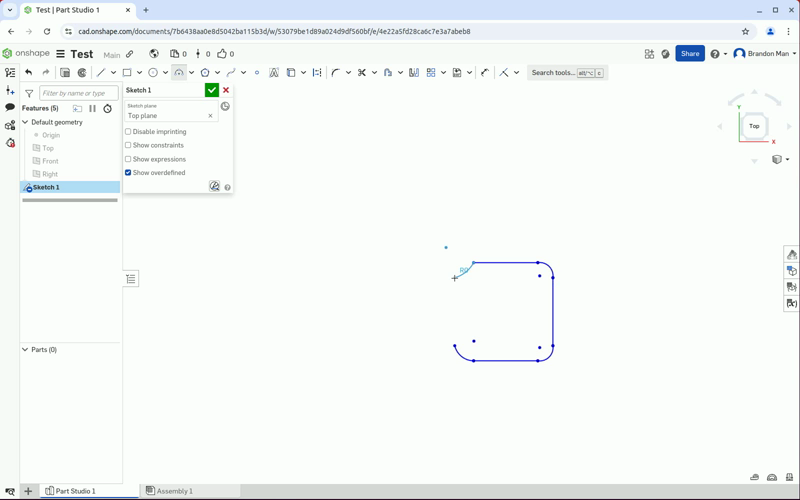
scroll(-6)
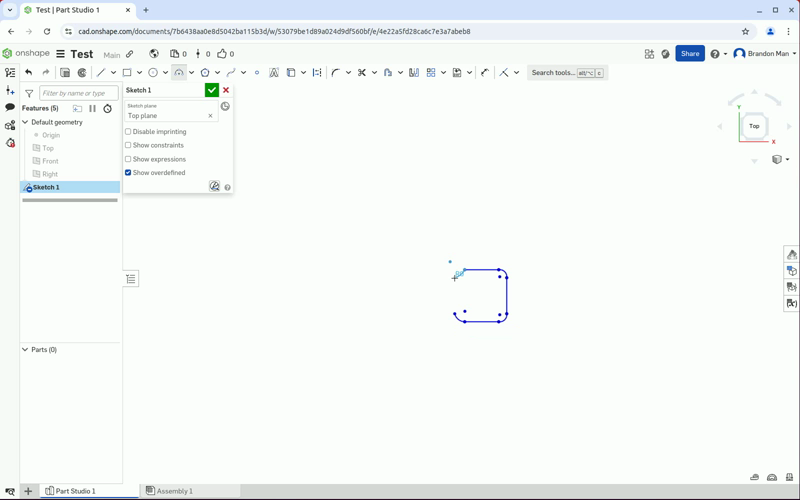
scroll(-6)
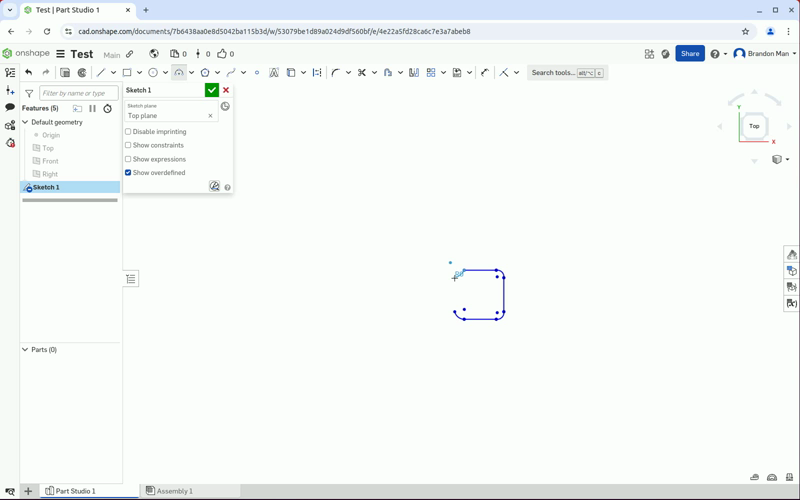
scroll(-6)
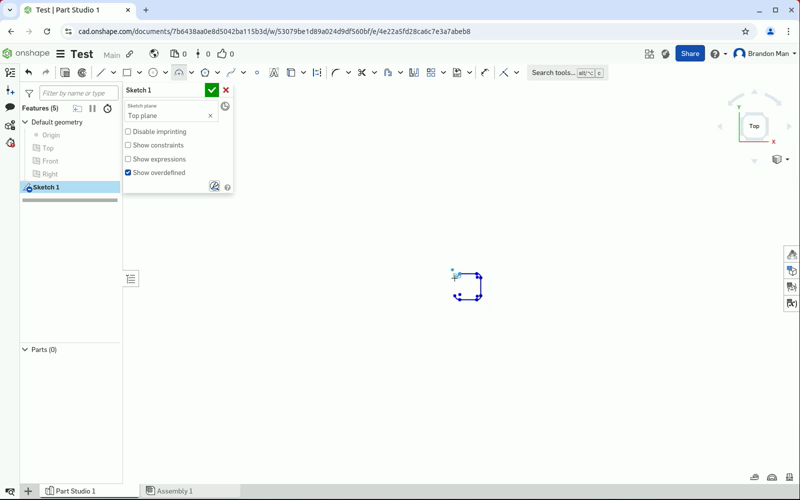
scroll(-6)
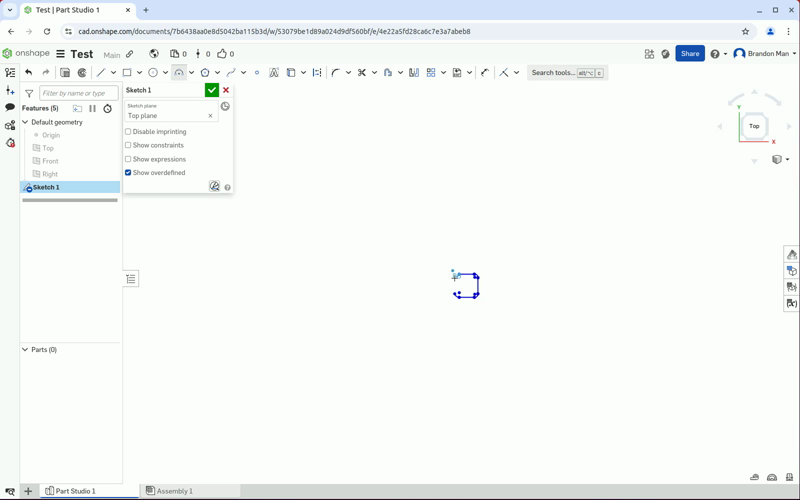
scroll(-6)
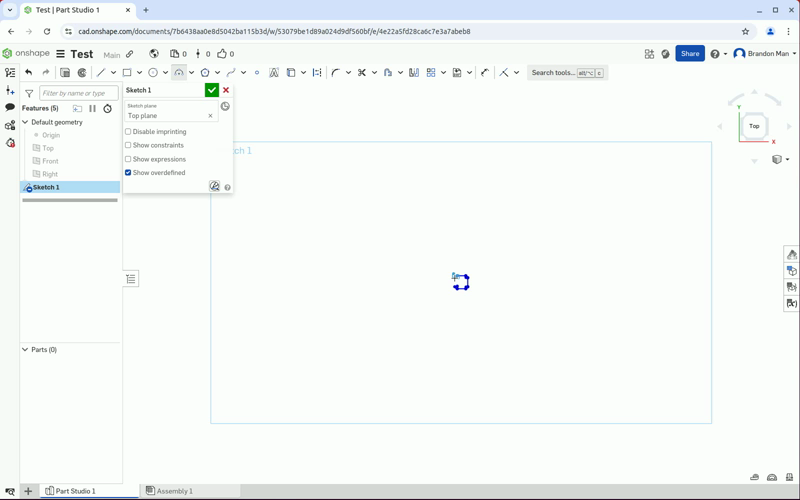
mouse_move(455, 276)
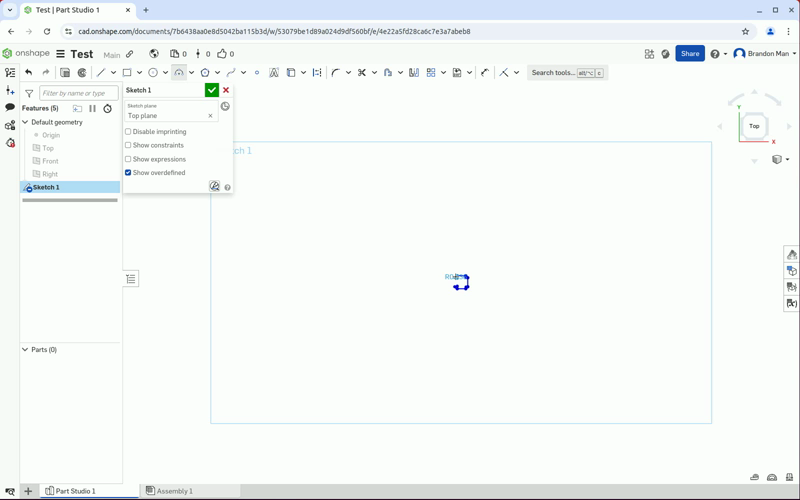
scroll(6)
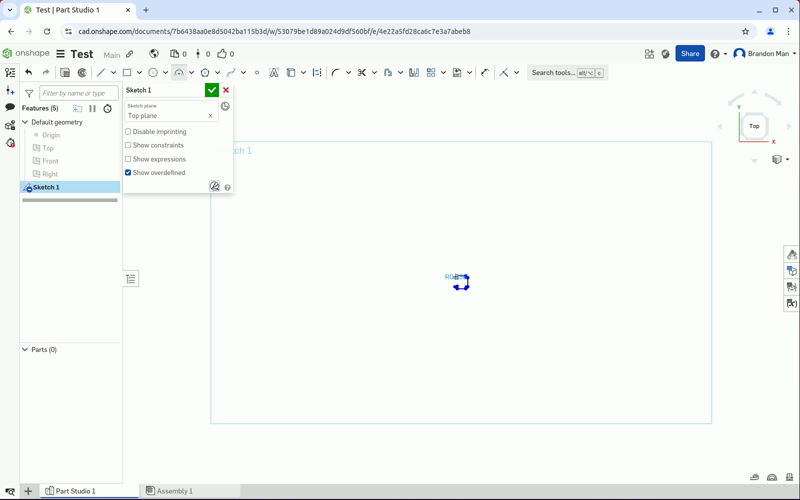
scroll(6)
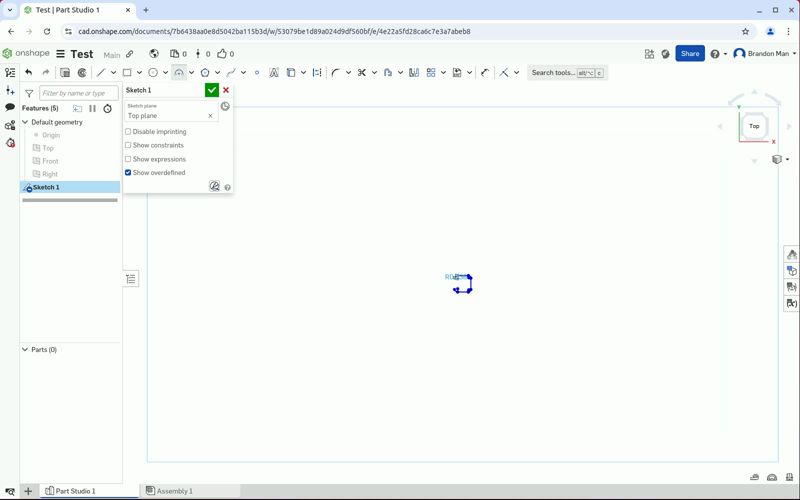
scroll(6)
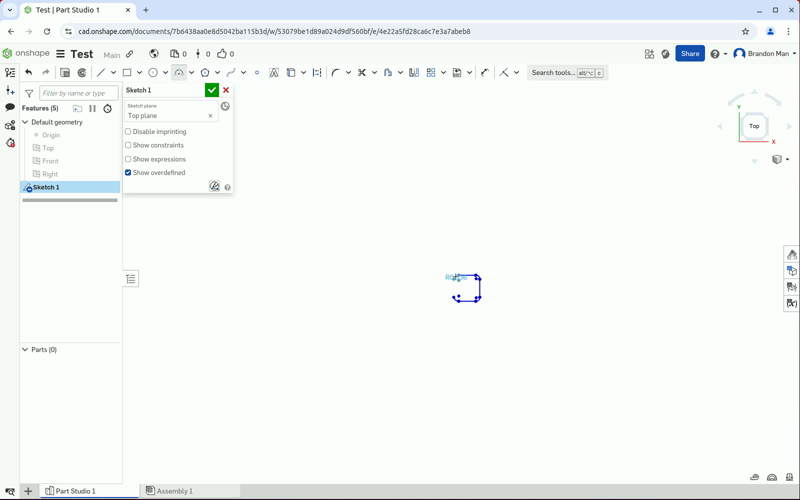
scroll(6)
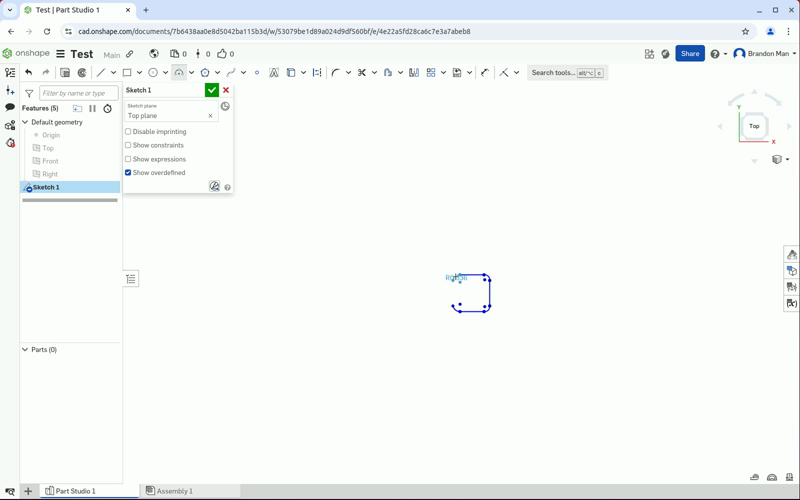
scroll(6)
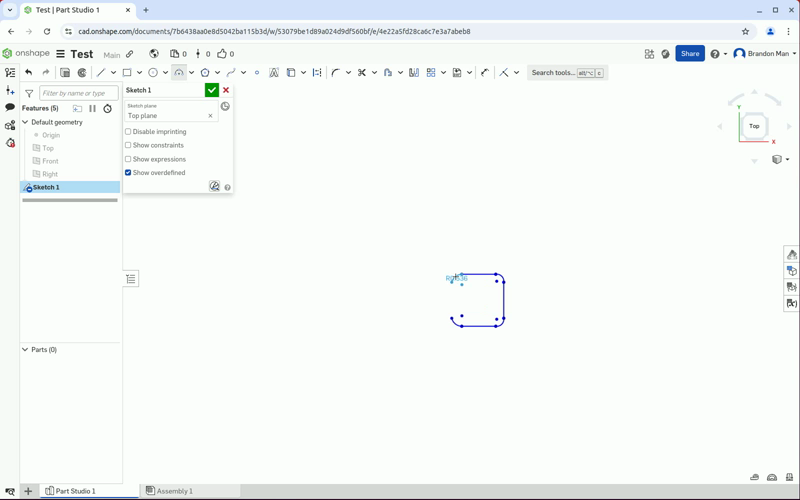
scroll(6)
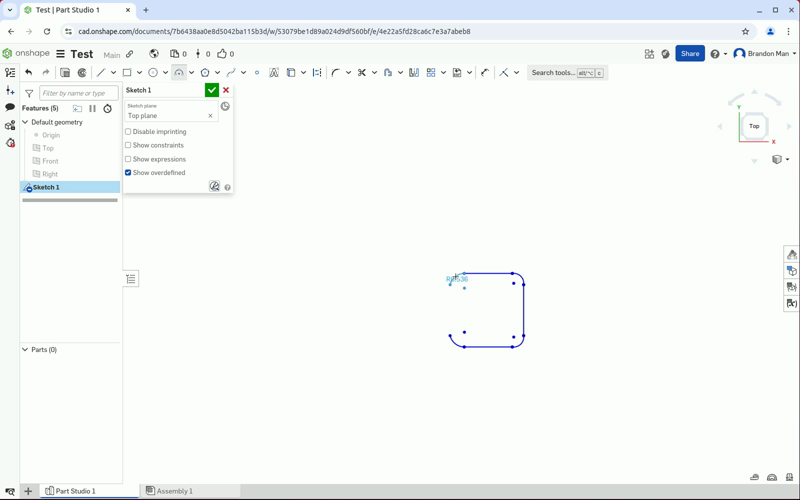
scroll(6)
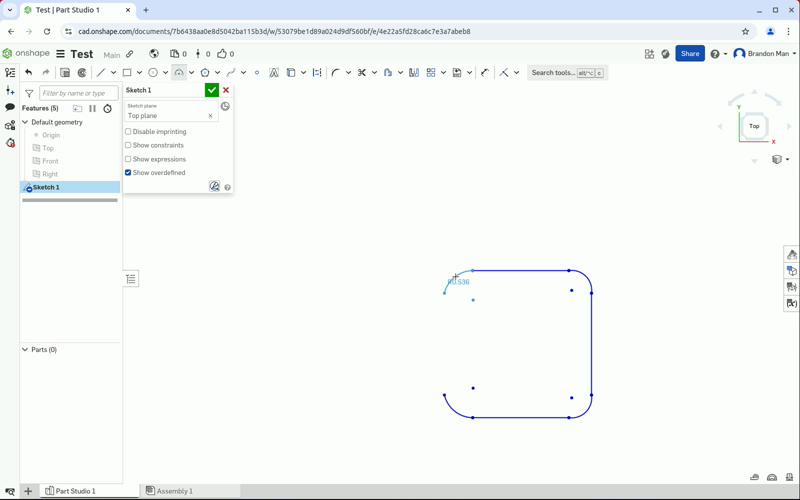
click(455, 276)
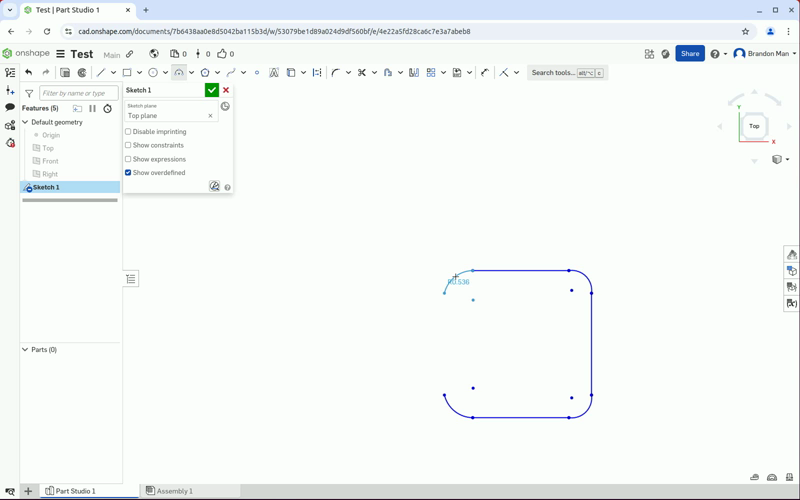
scroll(-6)
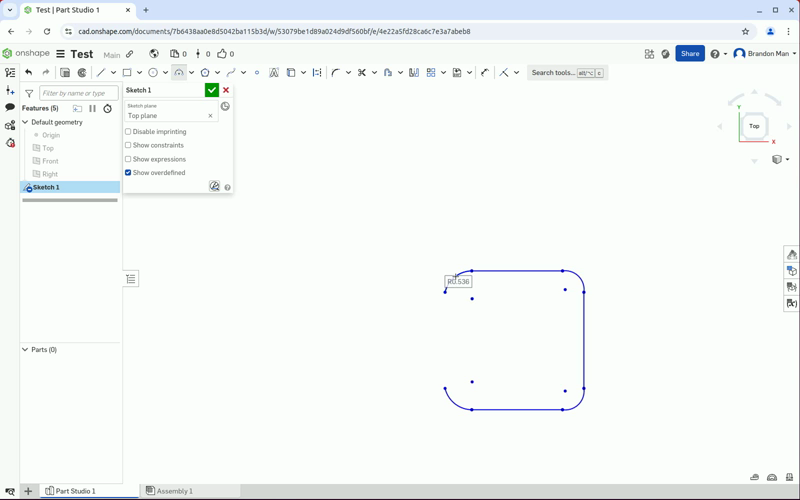
scroll(-6)
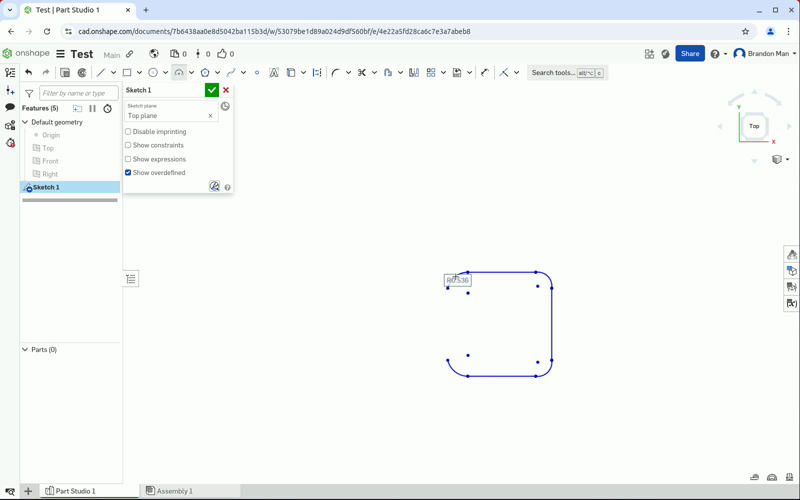
scroll(-6)
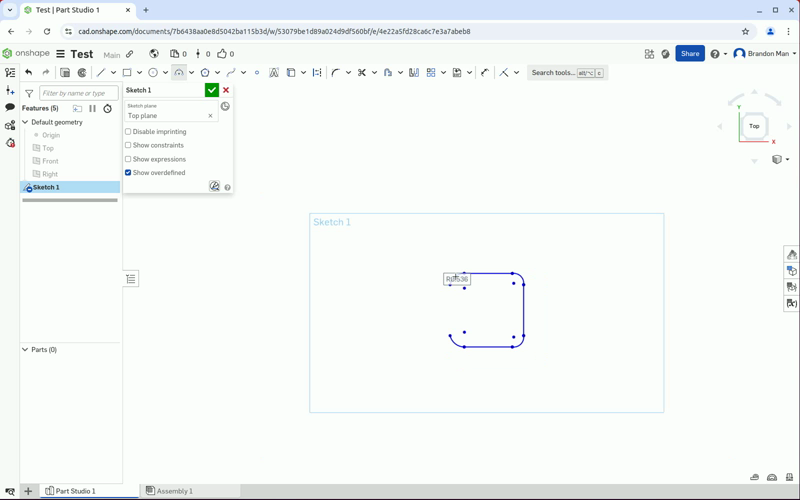
scroll(-6)
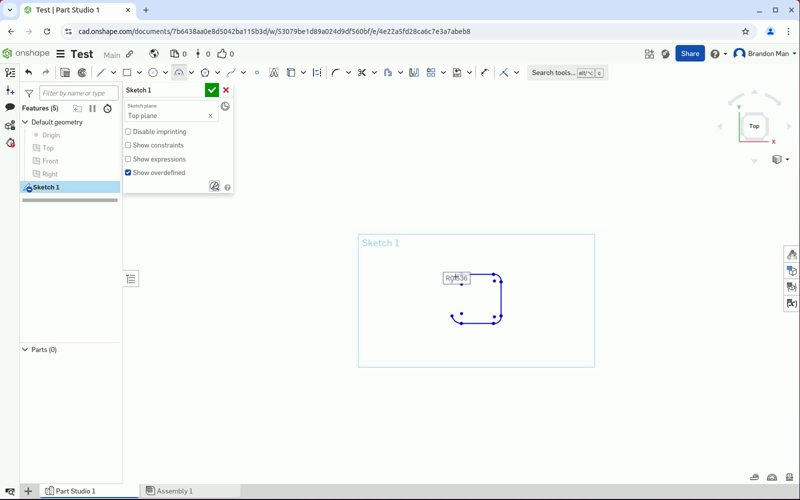
scroll(-6)
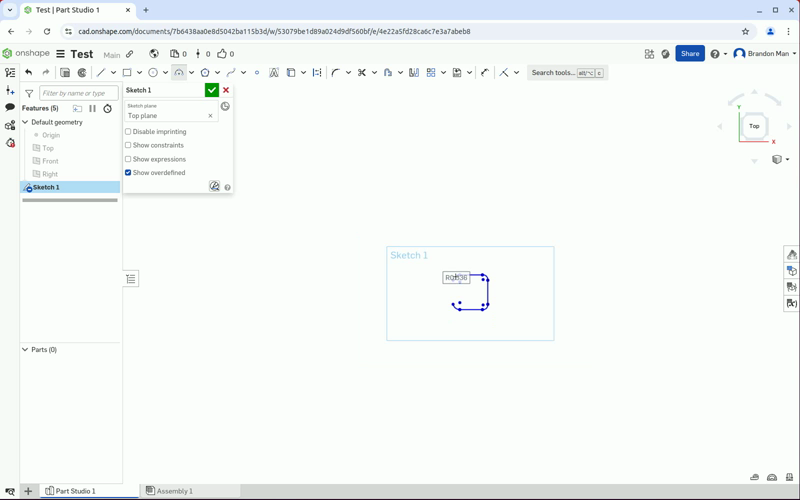
scroll(-6)
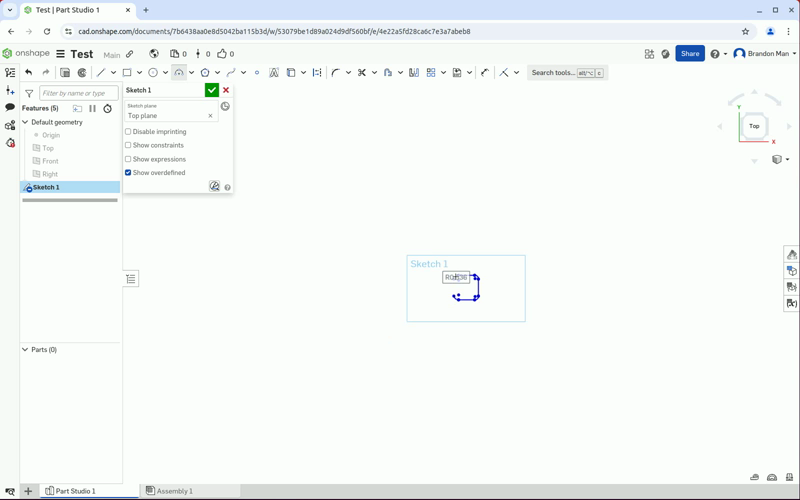
scroll(-6)
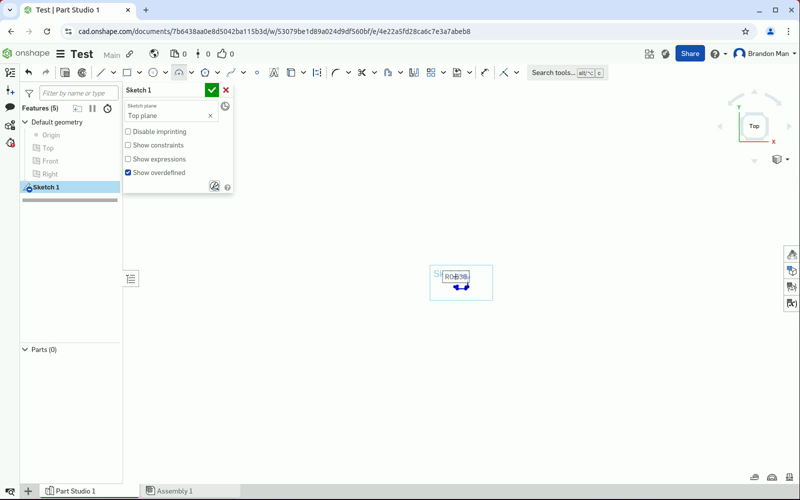
key_up(shift)
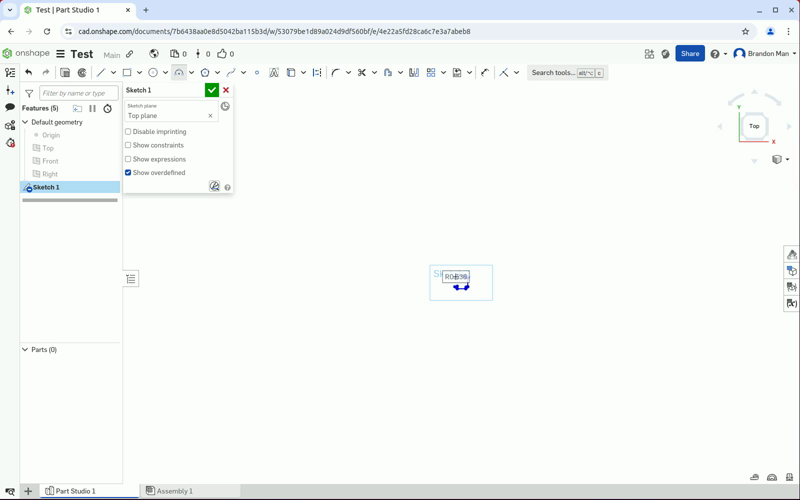
key(esc)
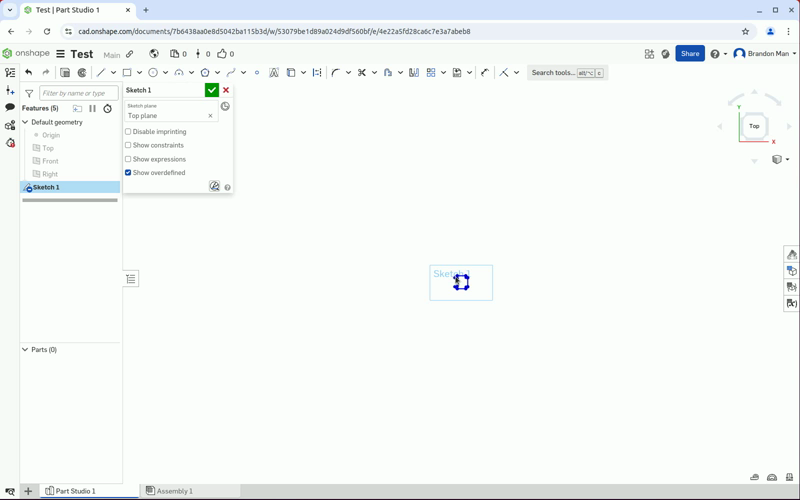
key(l)
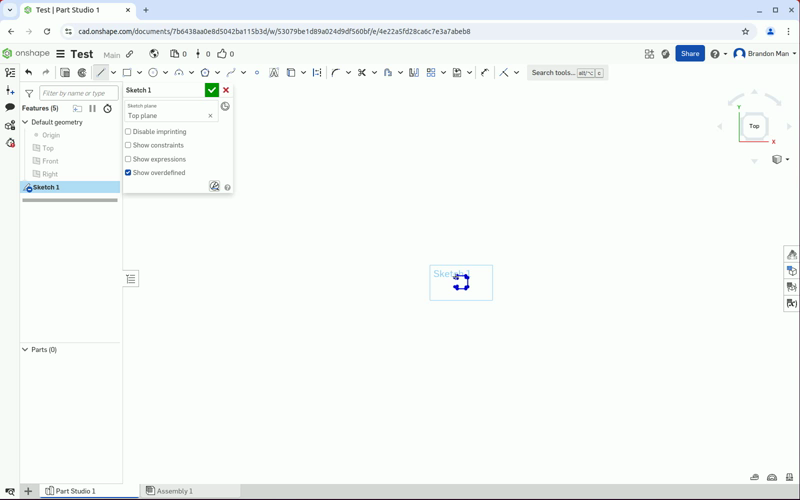
mouse_move(454, 277)
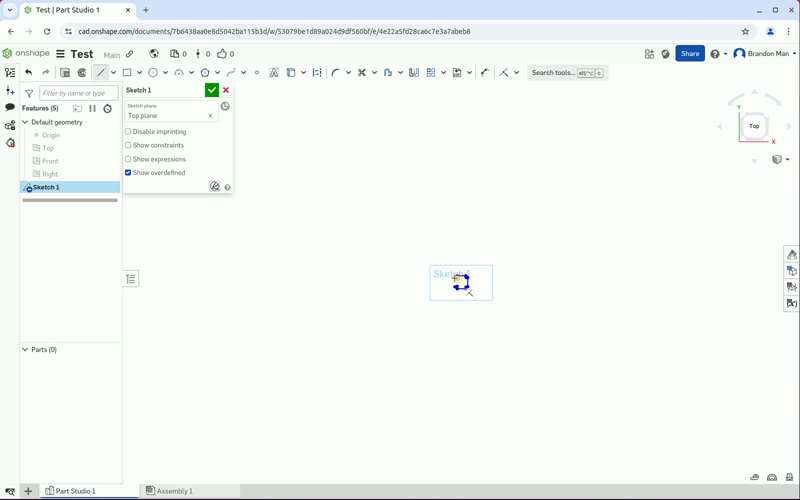
scroll(6)
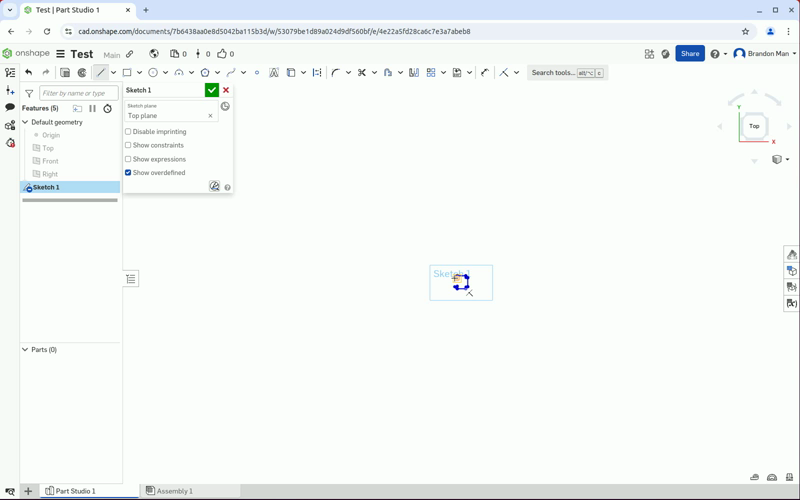
scroll(6)
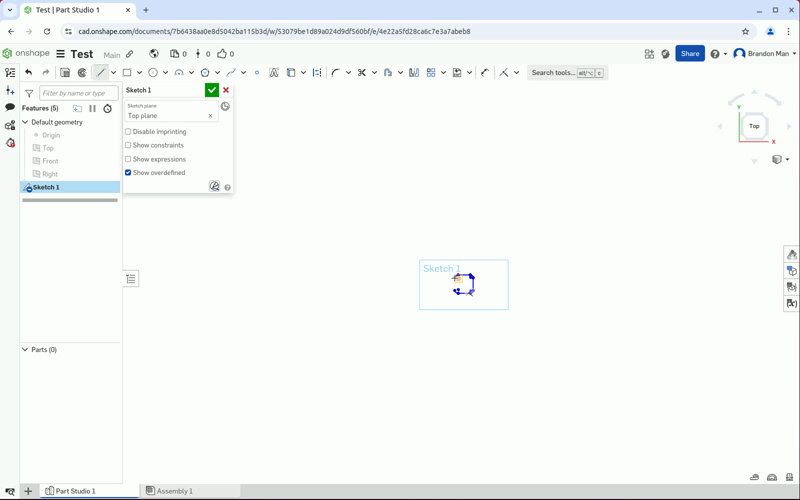
scroll(6)
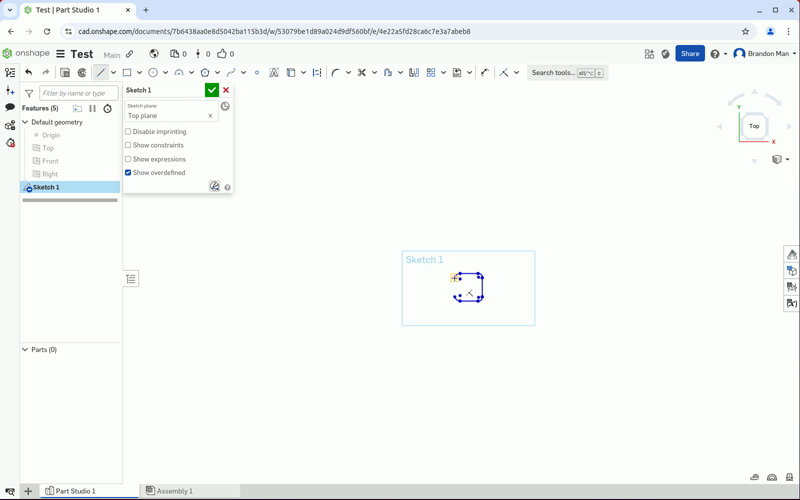
scroll(6)
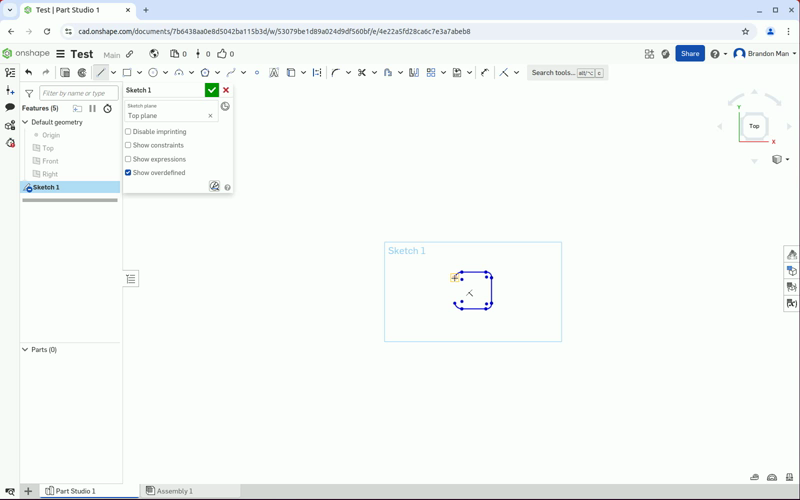
scroll(6)
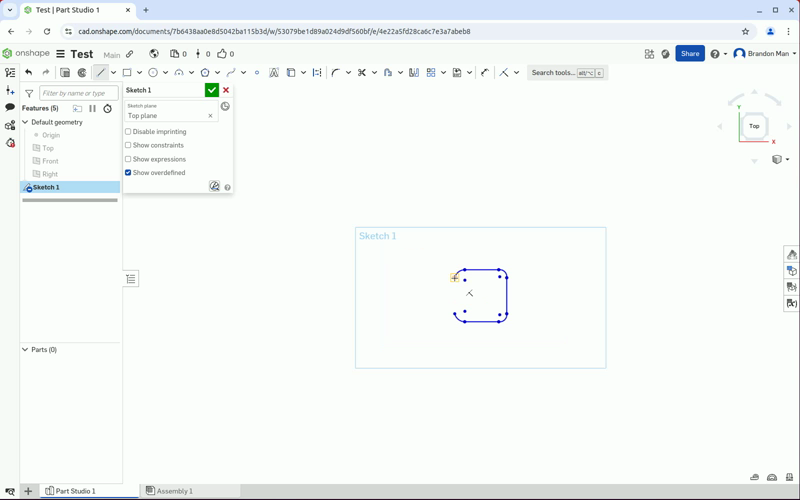
scroll(6)
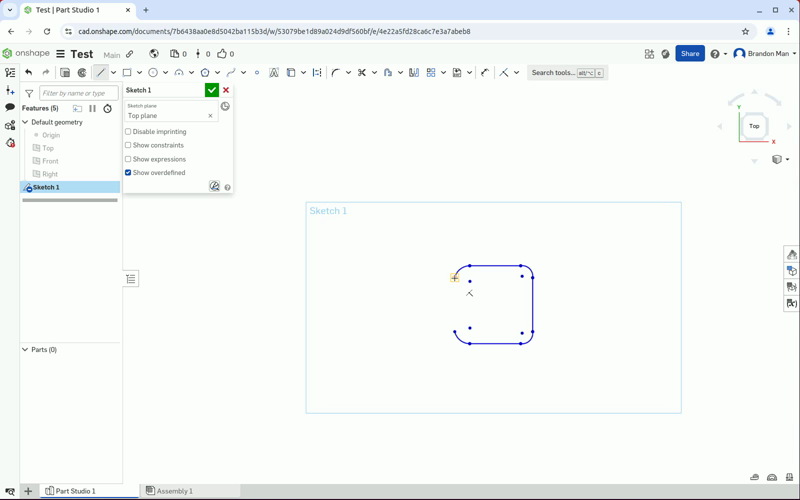
scroll(6)
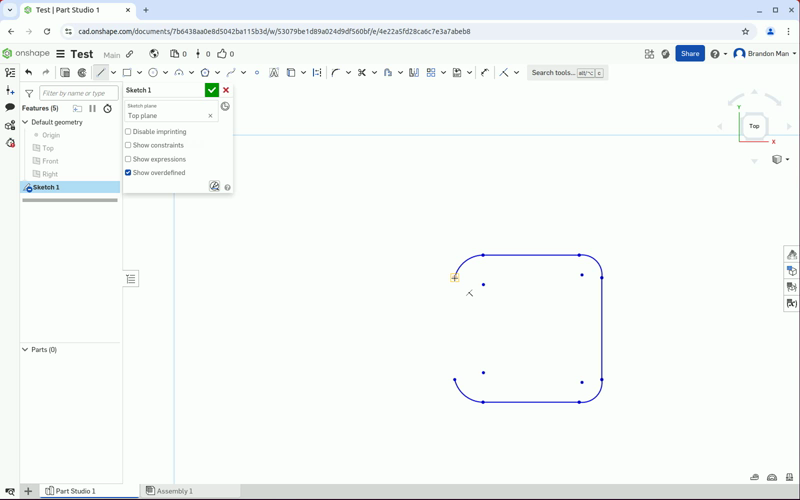
click(454, 277)
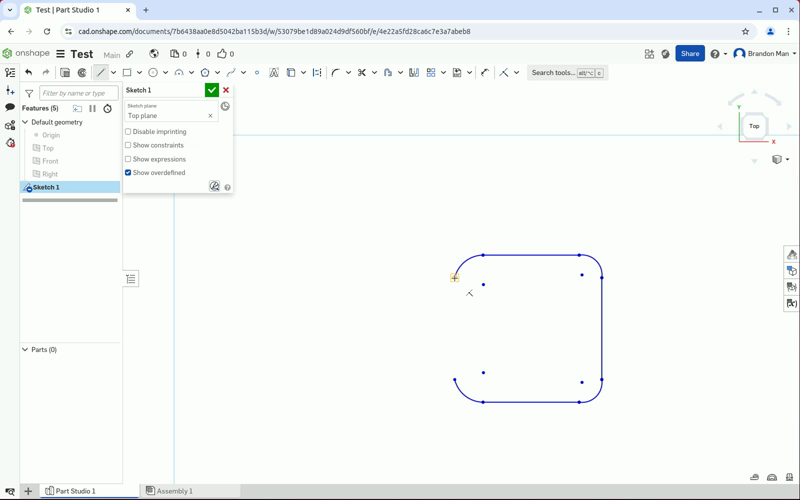
scroll(-6)
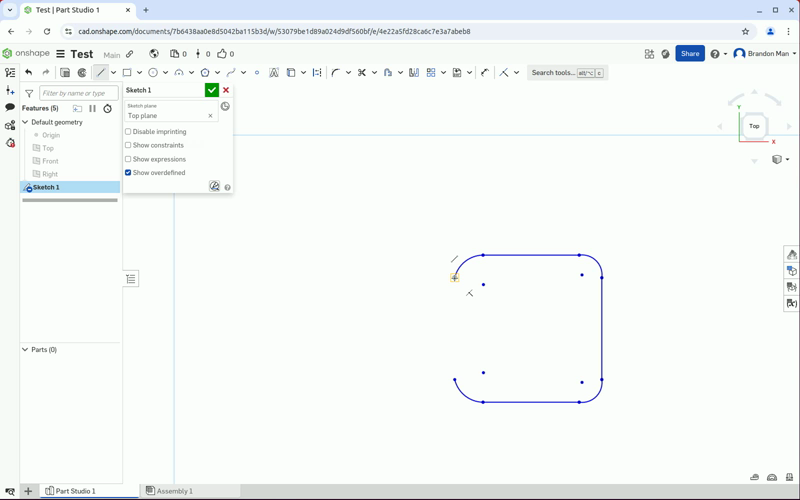
scroll(-6)
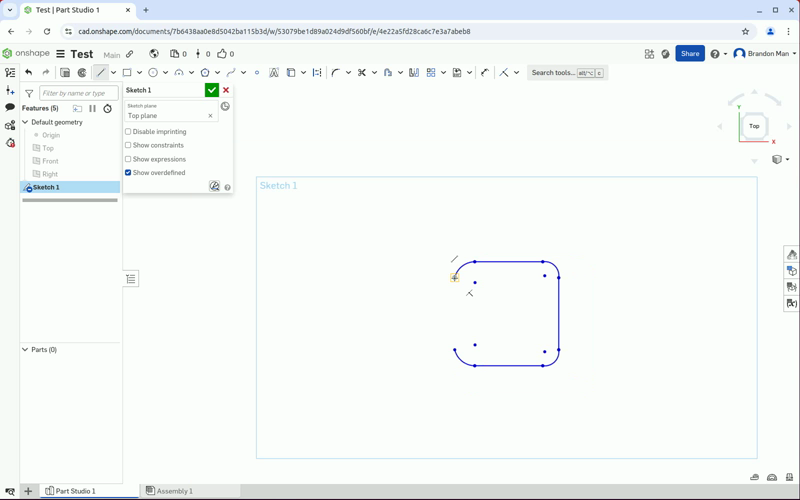
scroll(-6)
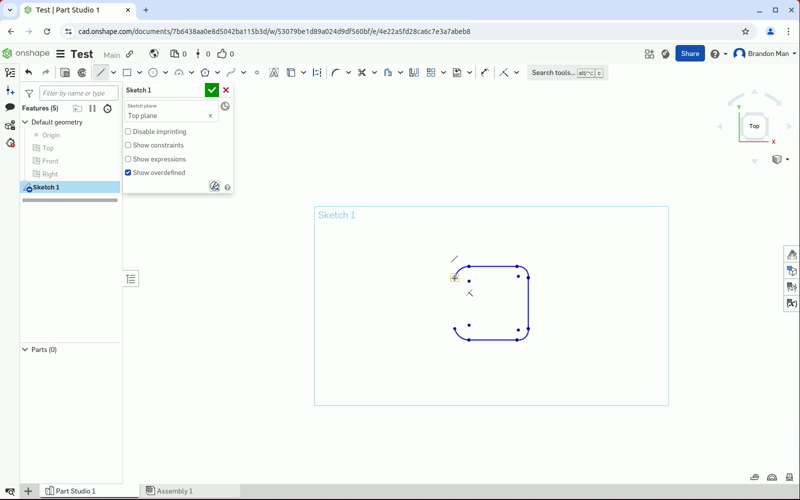
scroll(-6)
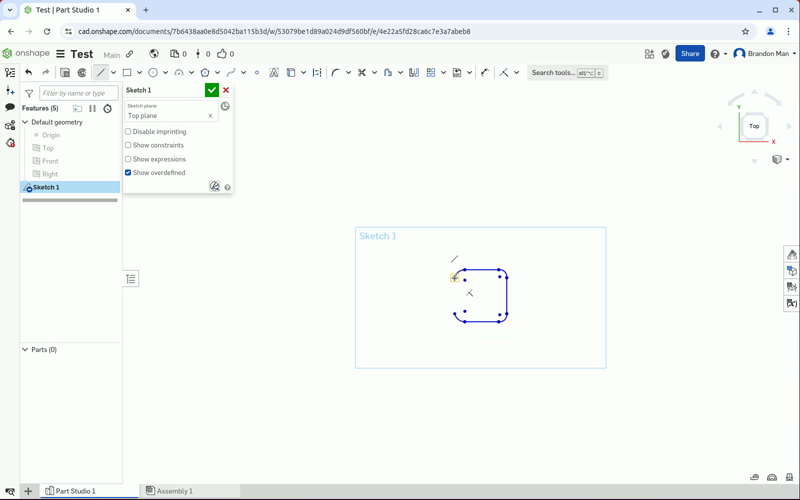
scroll(-6)
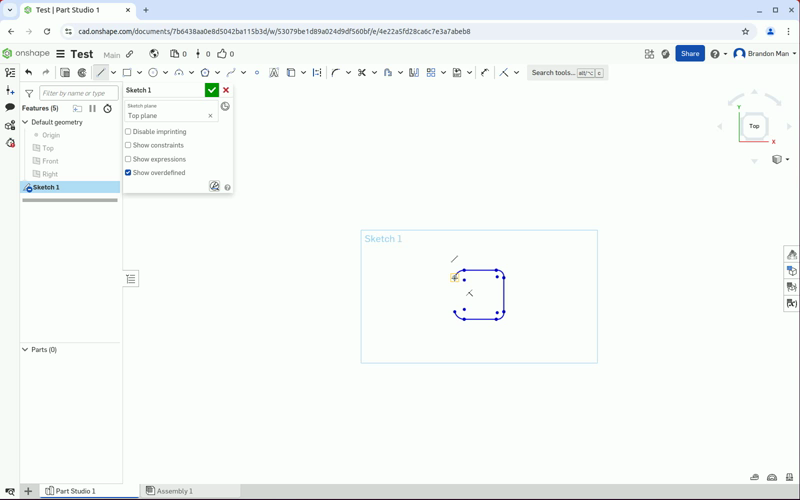
scroll(-6)
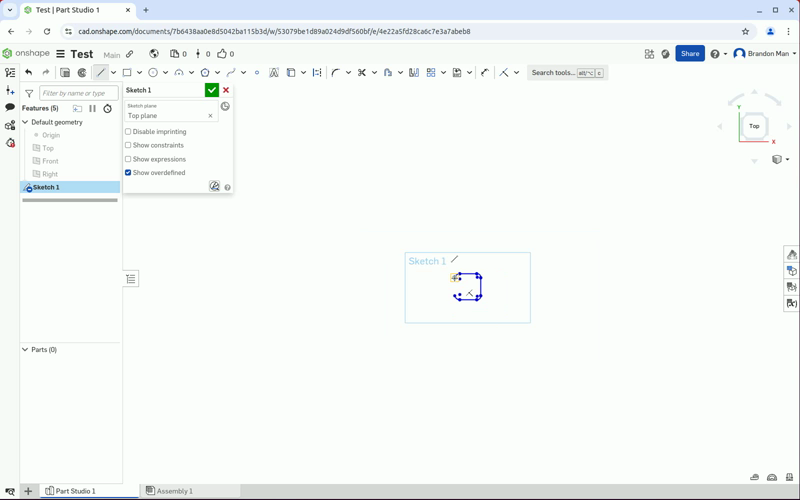
scroll(-6)
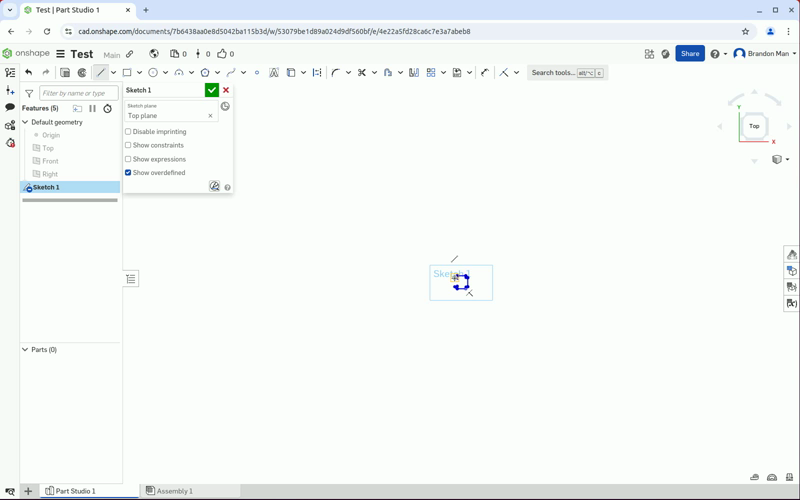
mouse_move(484, 277)
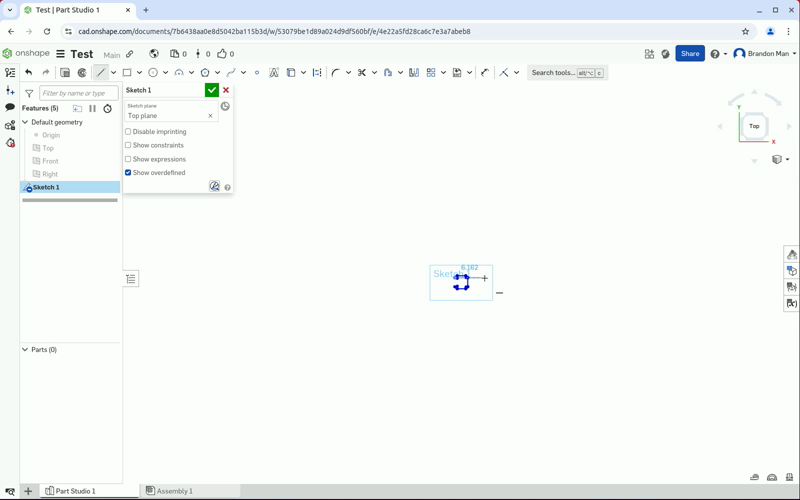
key_down(shift)
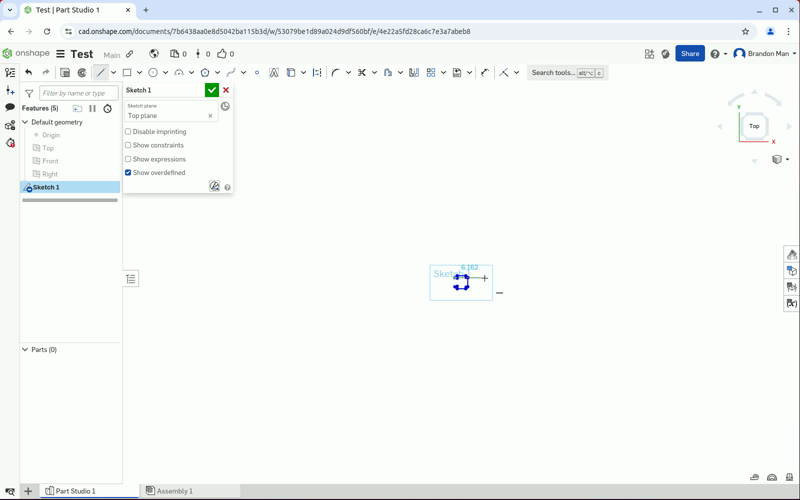
mouse_move(454, 286)
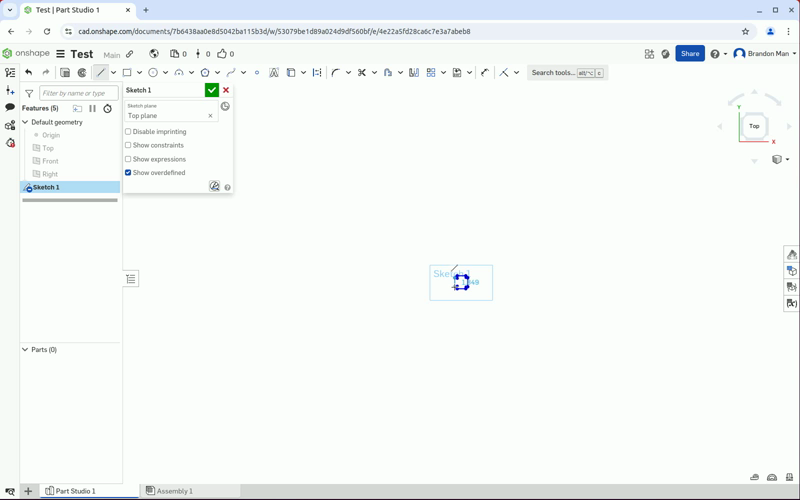
scroll(6)
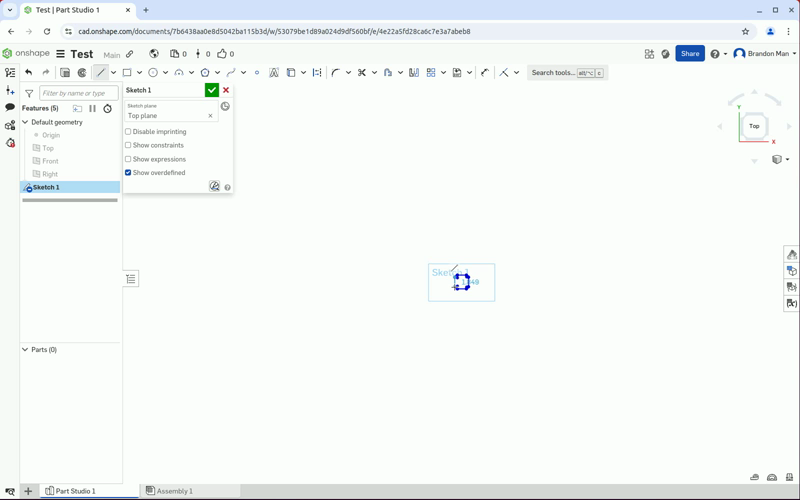
scroll(6)
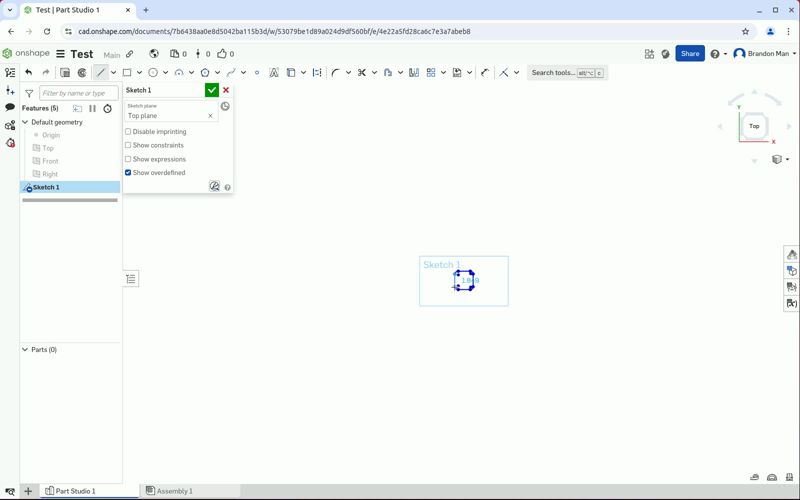
scroll(6)
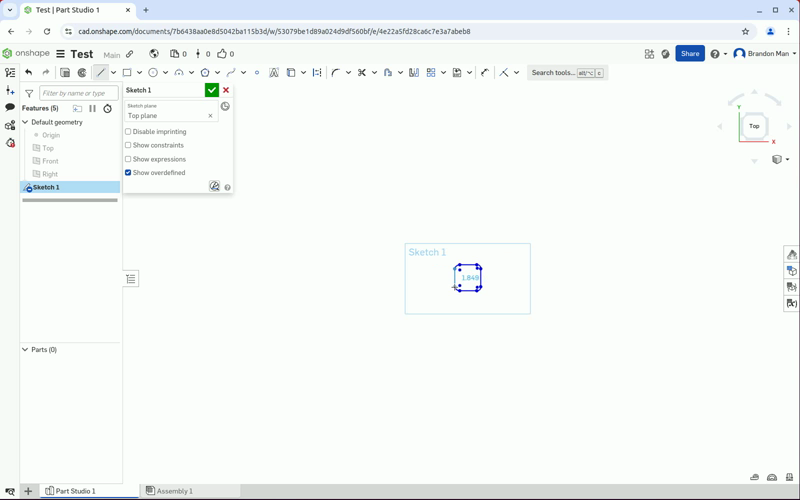
scroll(6)
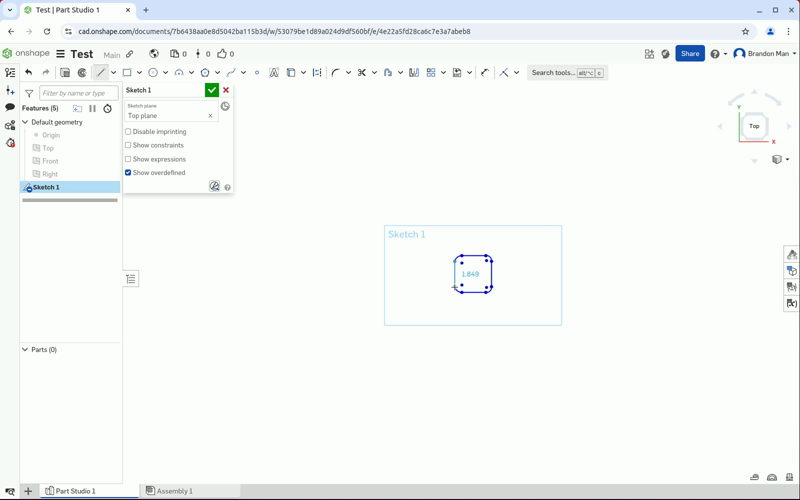
scroll(6)
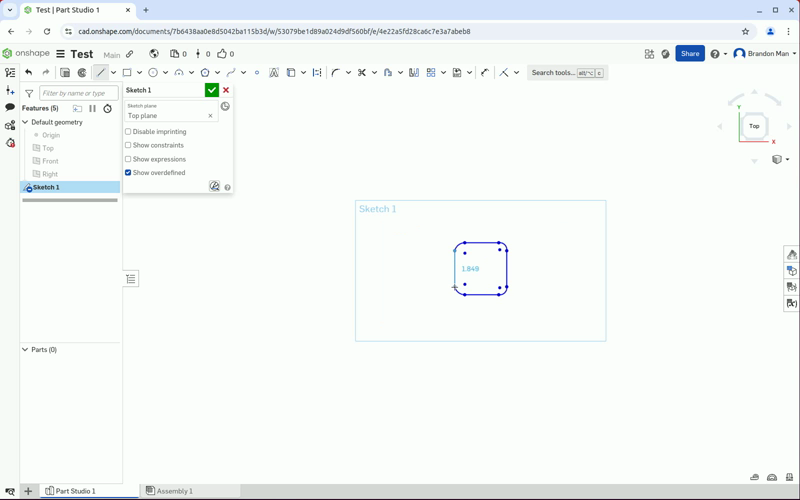
scroll(6)
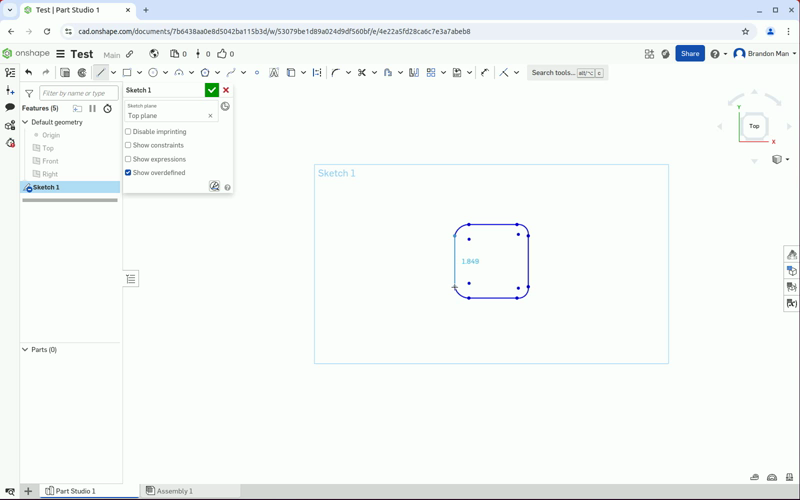
scroll(6)
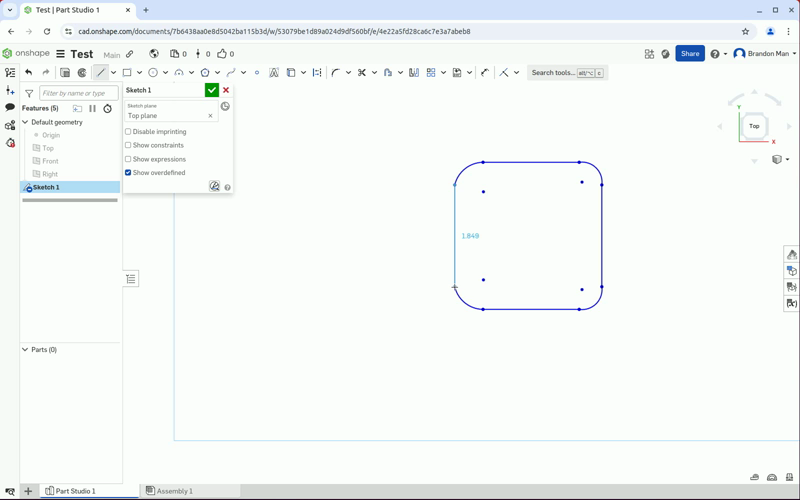
key_up(shift)
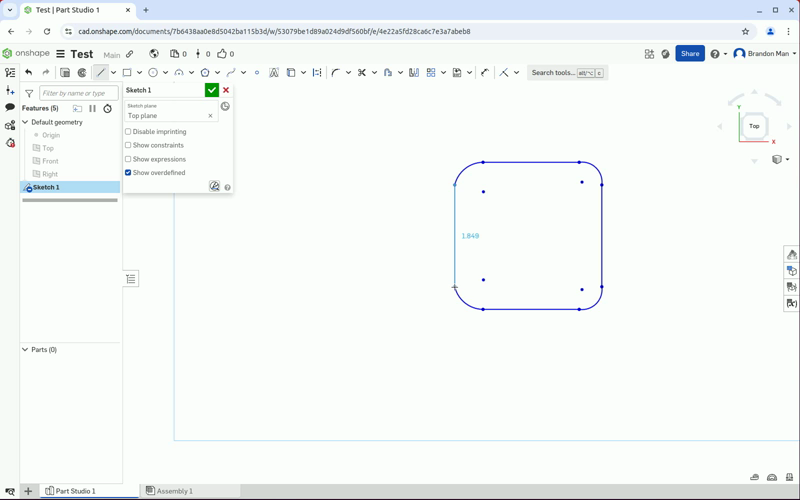
click(454, 286)
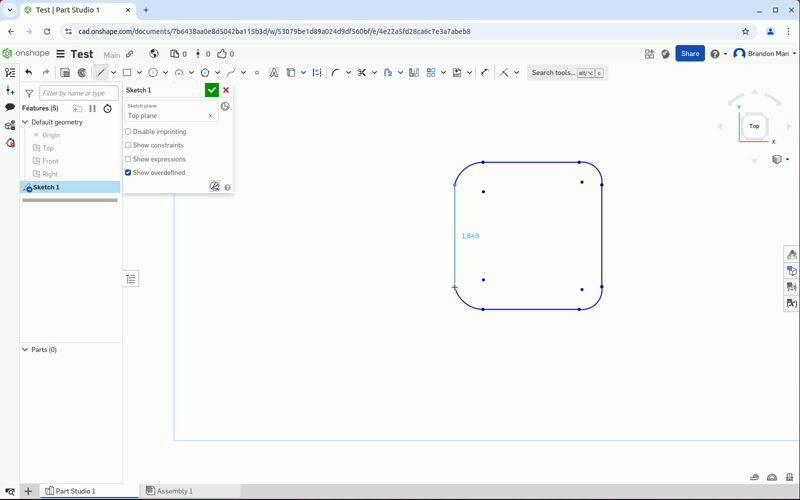
scroll(-6)
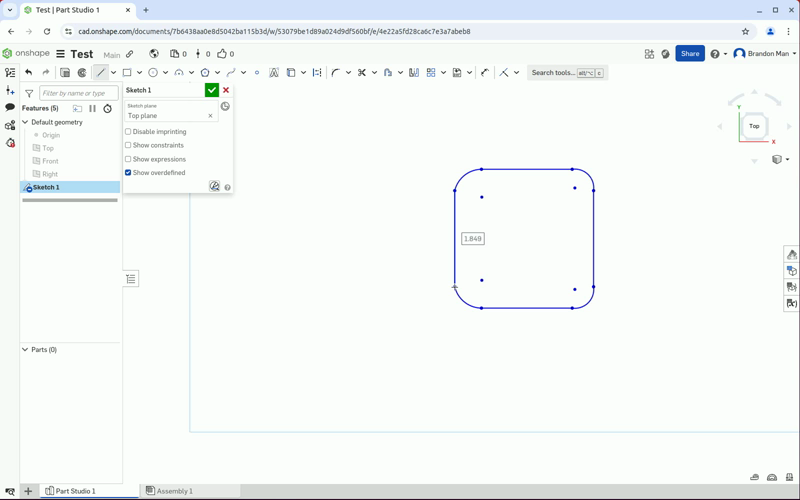
scroll(-6)
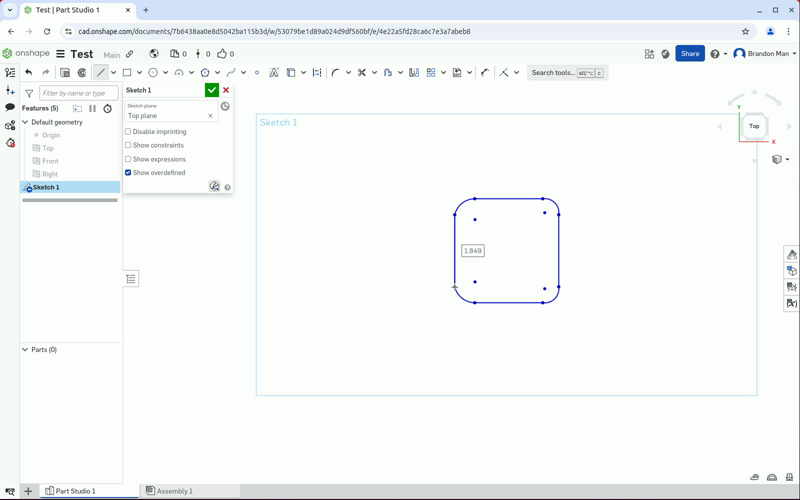
scroll(-6)
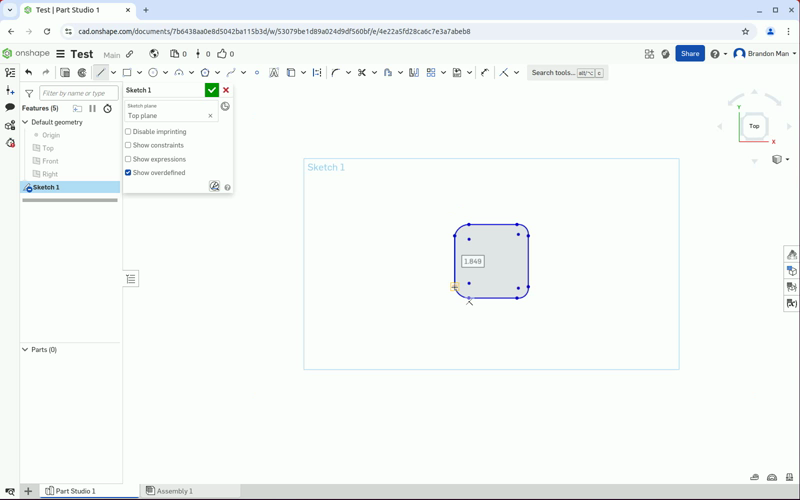
scroll(-6)
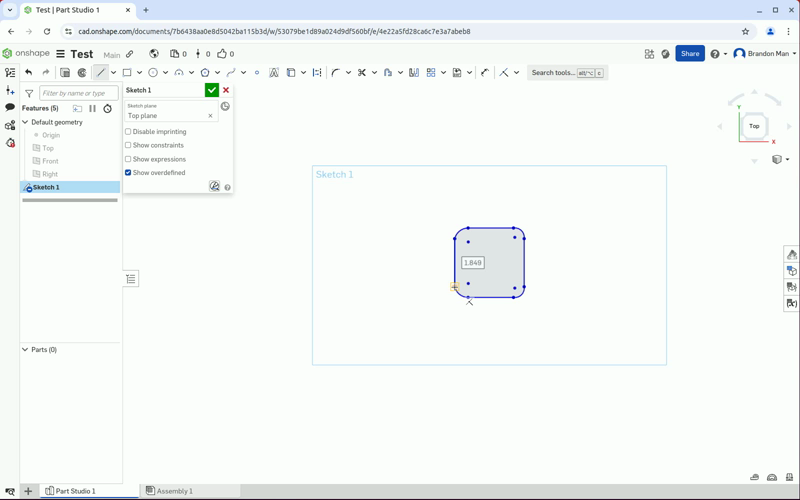
scroll(-6)
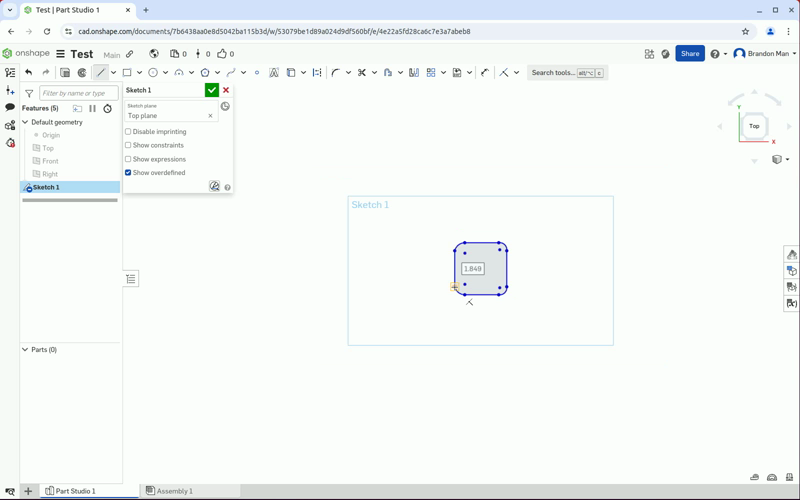
scroll(-6)
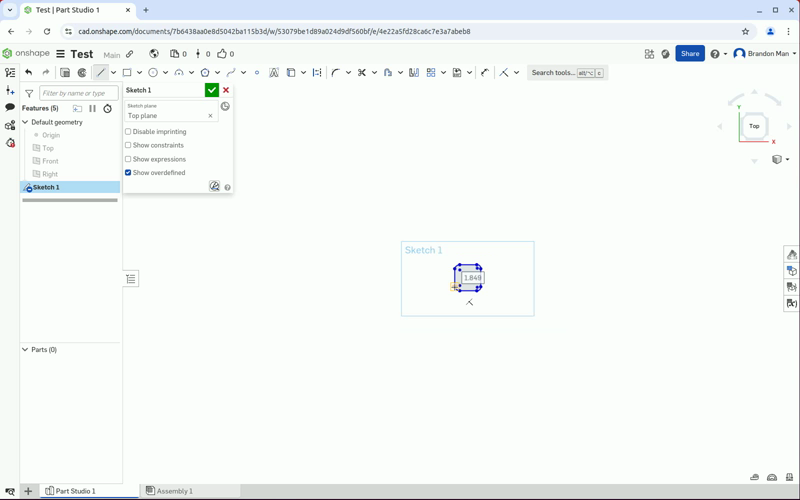
scroll(-6)
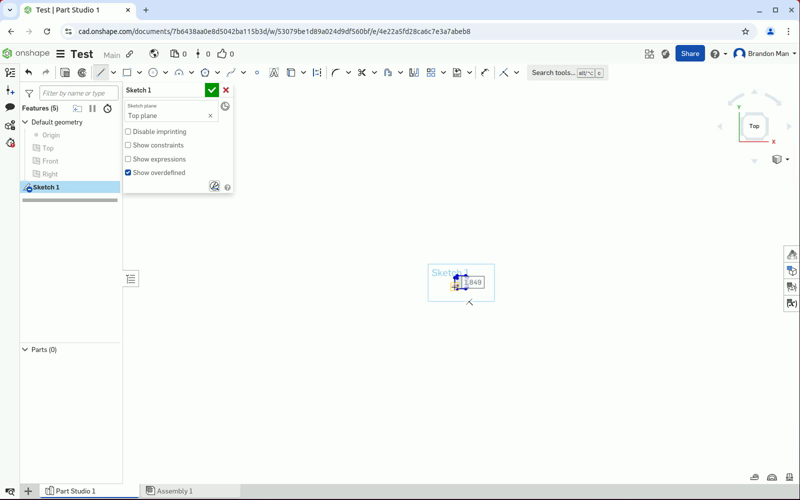
key(esc)
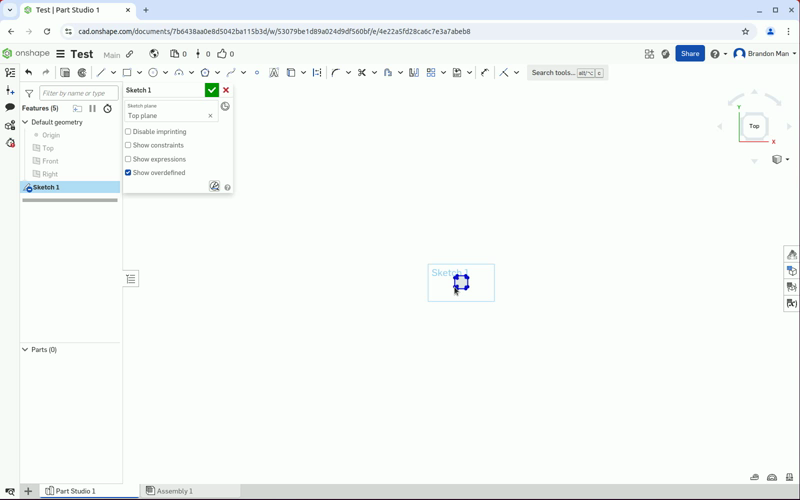
mouse_move(461, 287)
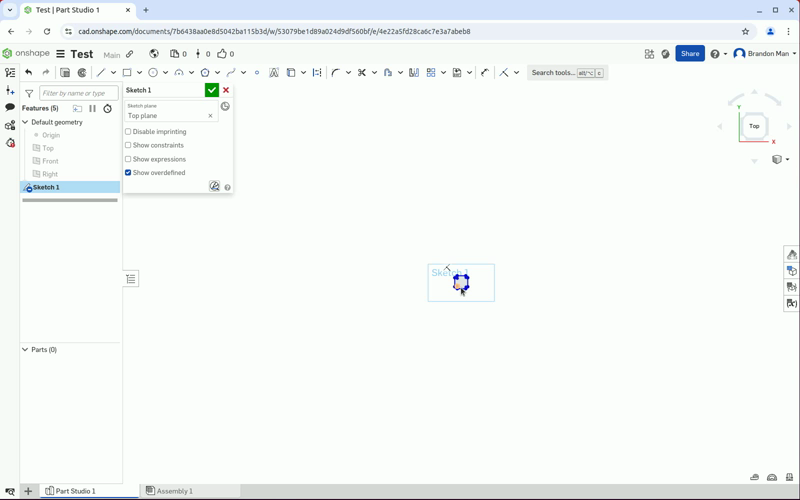
scroll(6)
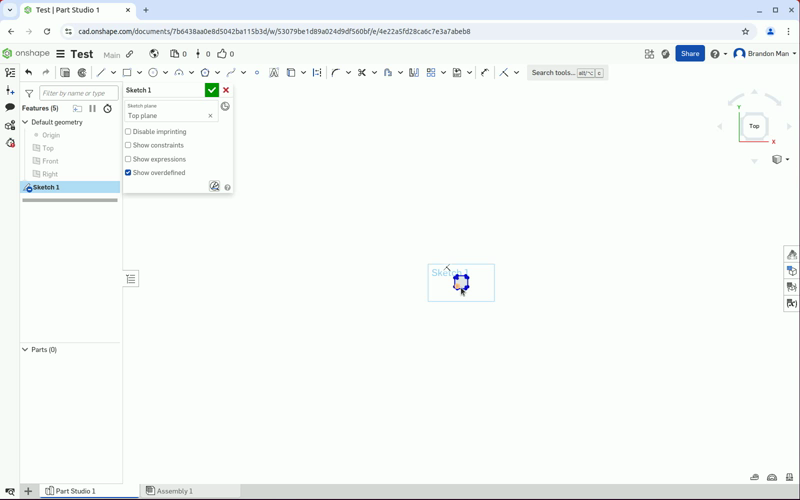
scroll(6)
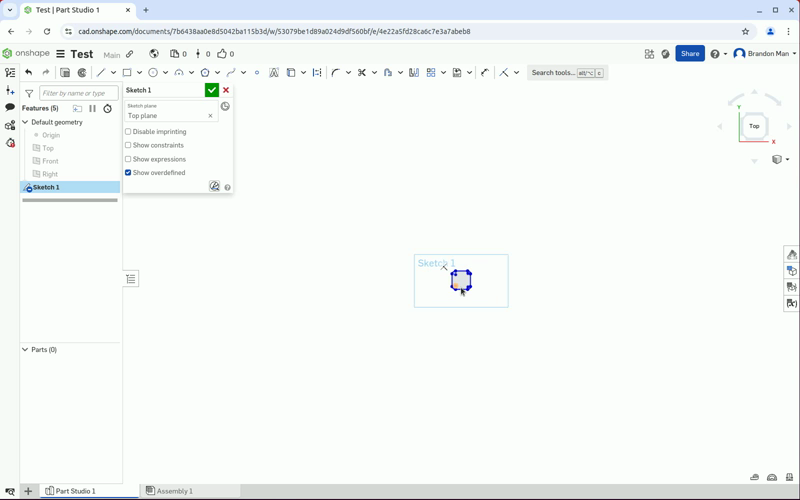
scroll(6)
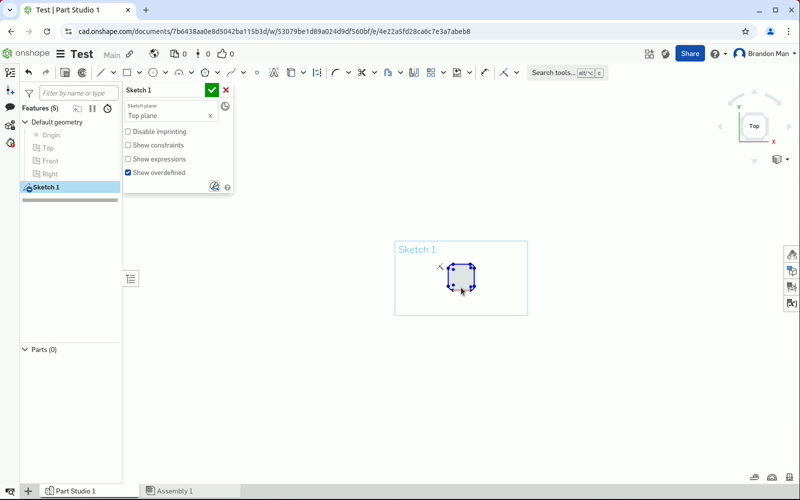
scroll(6)
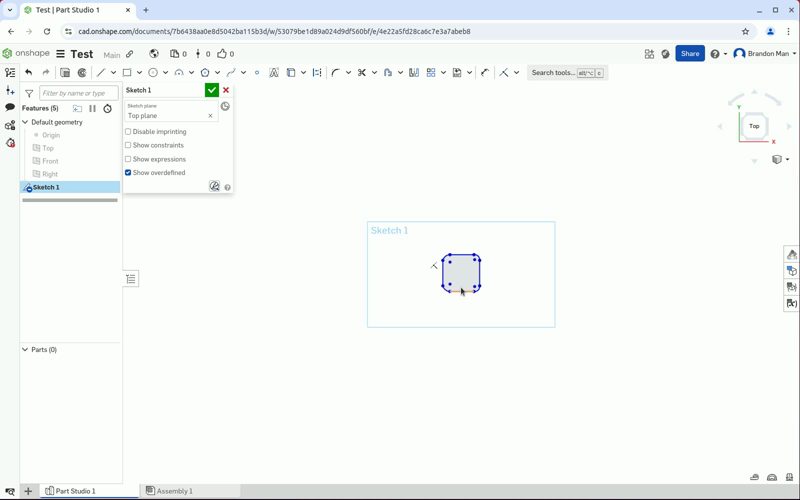
scroll(6)
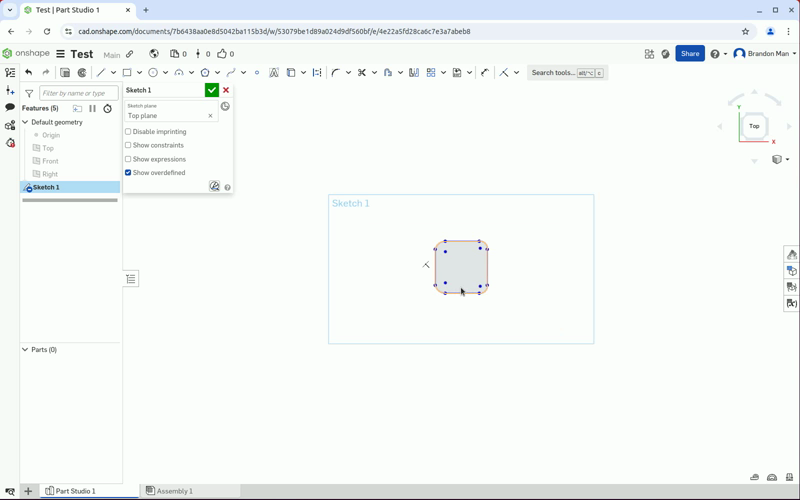
scroll(6)
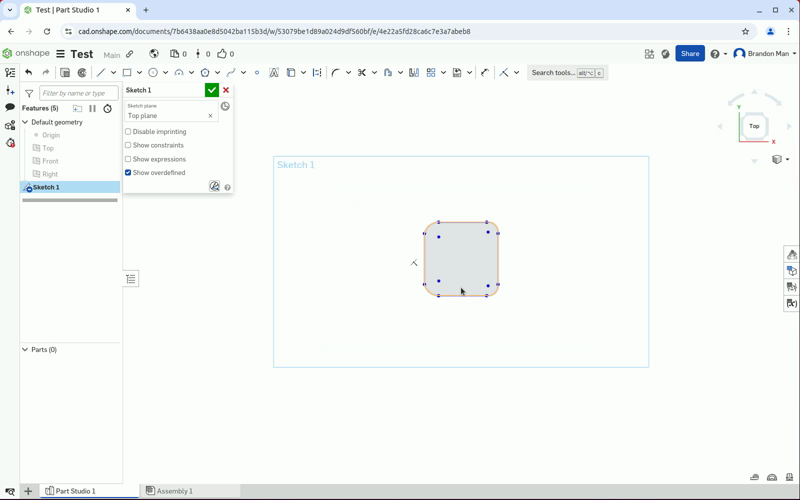
scroll(6)
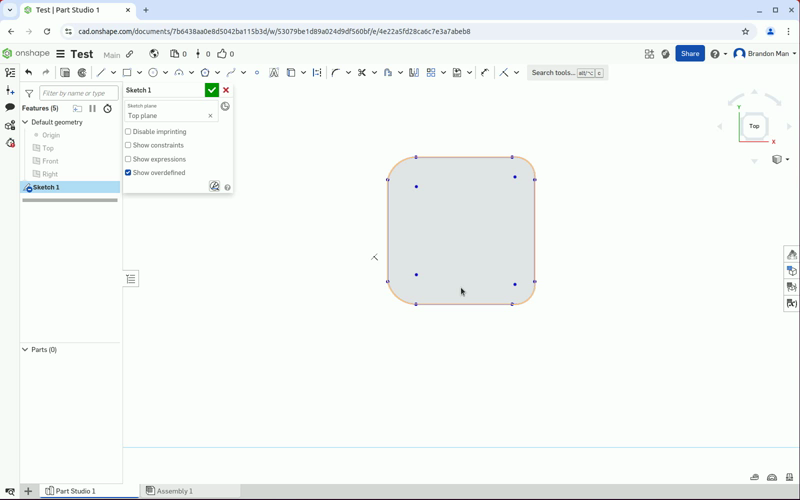
click(461, 287)
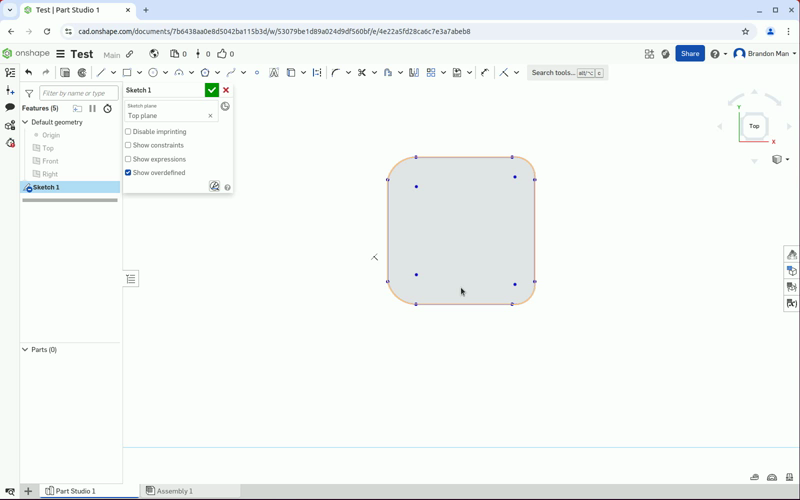
scroll(-6)
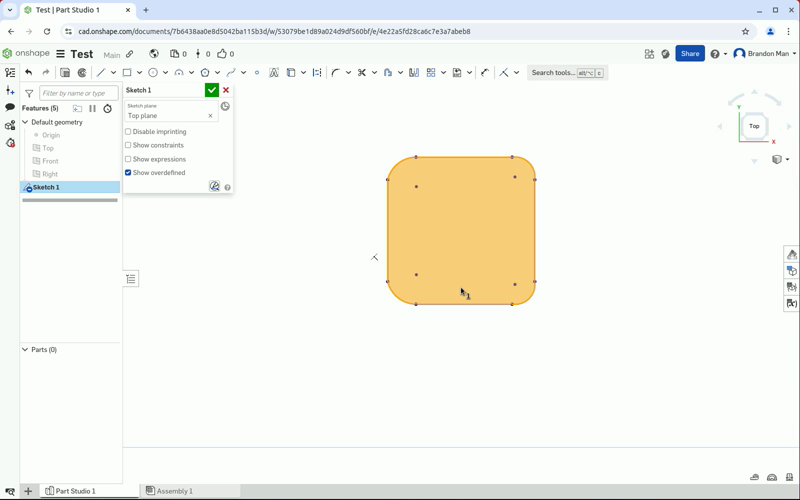
scroll(-6)
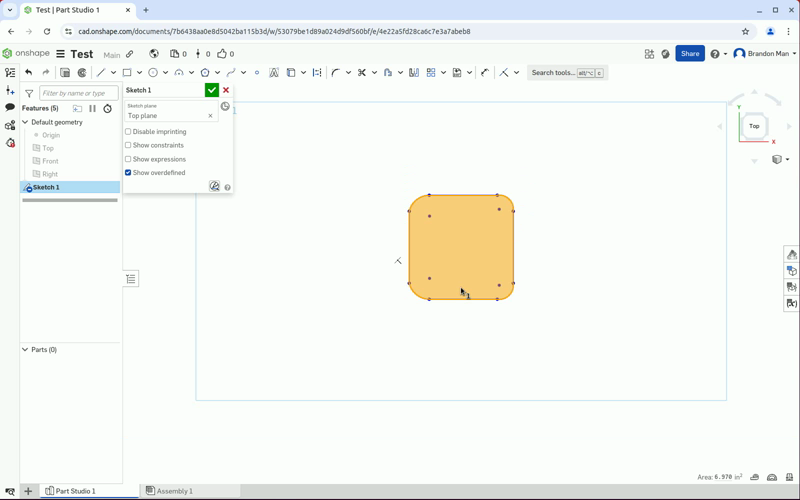
scroll(-6)
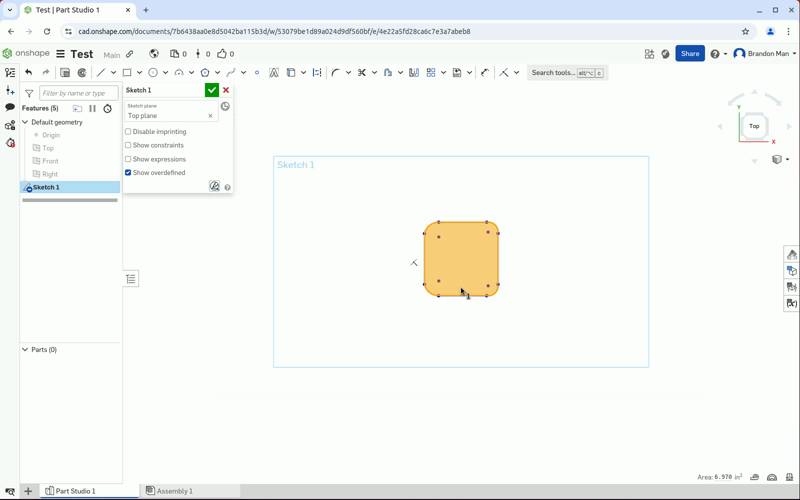
scroll(-6)
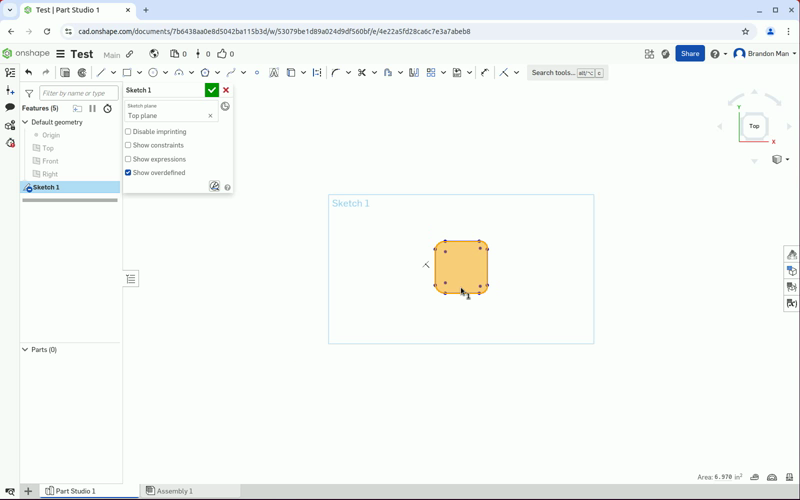
scroll(-6)
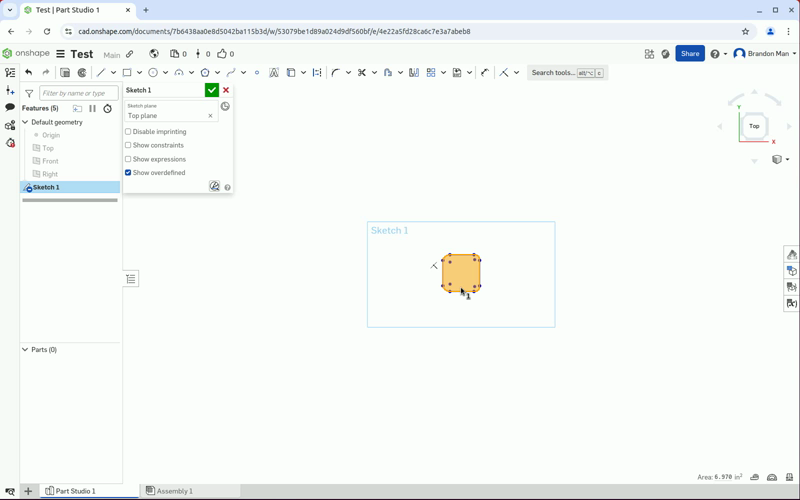
scroll(-6)
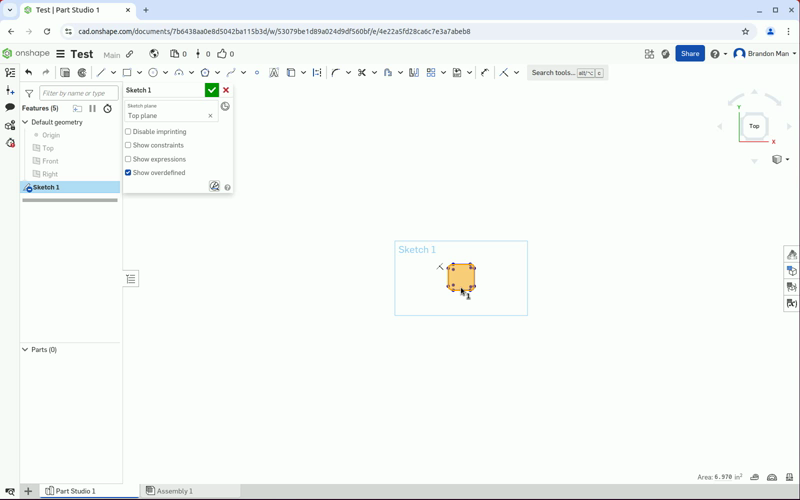
scroll(-6)
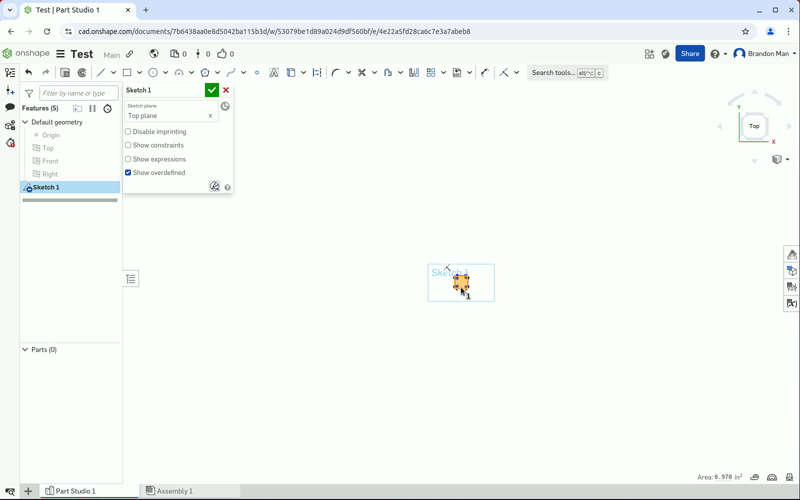
mouse_move(73, 352)
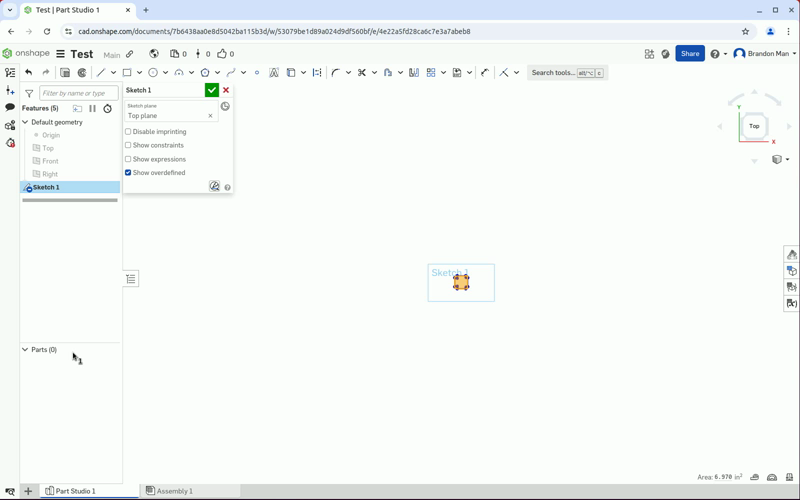
key(shift+y)
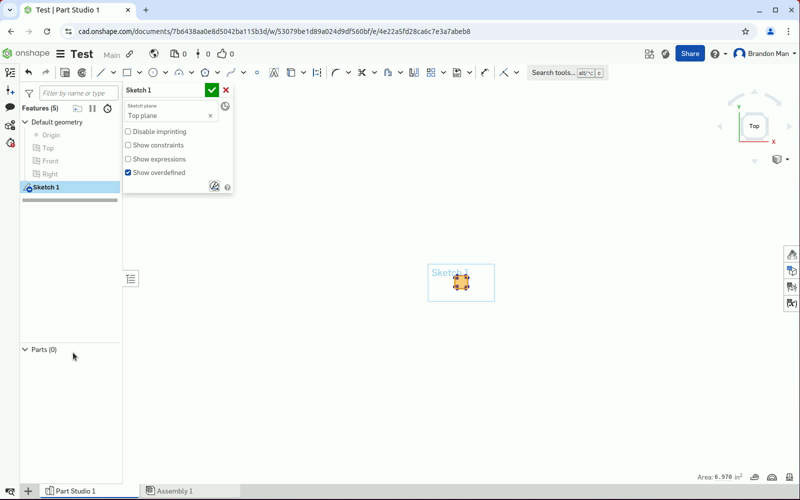
key(shift+e)
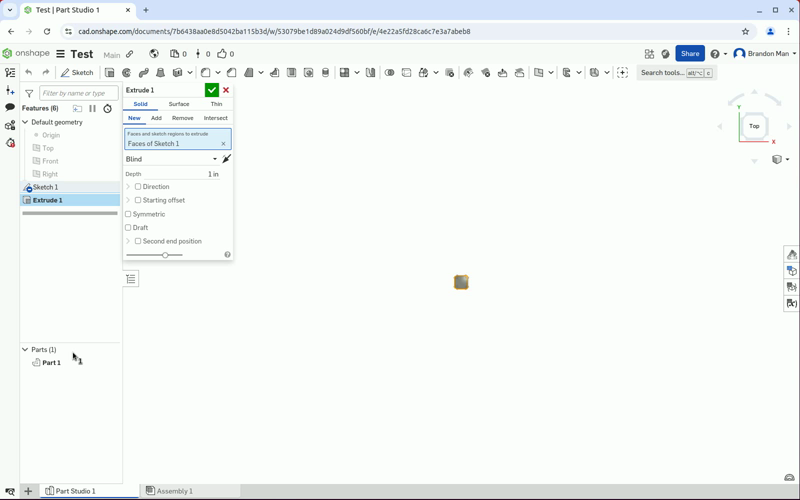
mouse_move(143, 106)
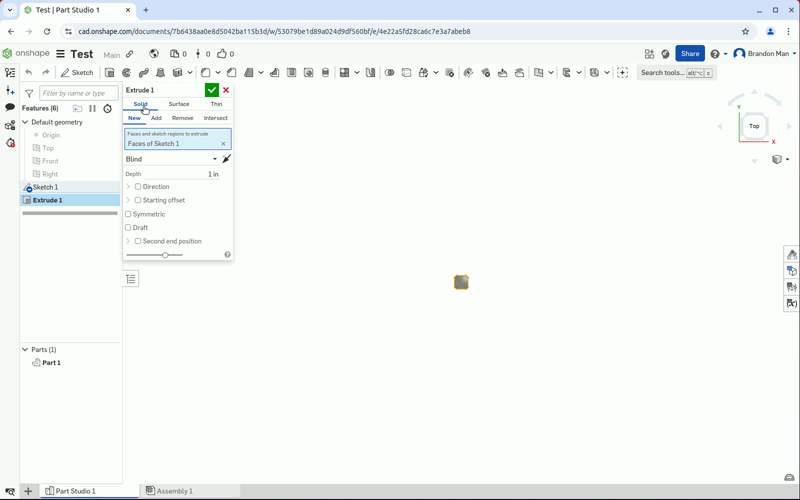
click(143, 106)
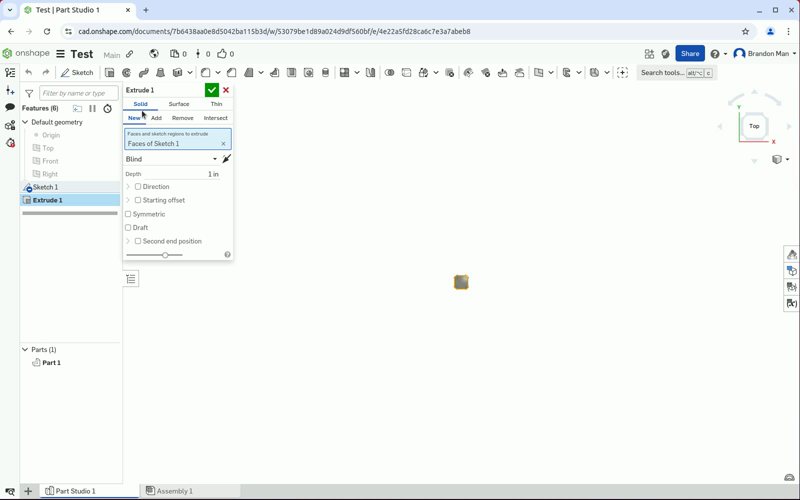
mouse_move(137, 120)
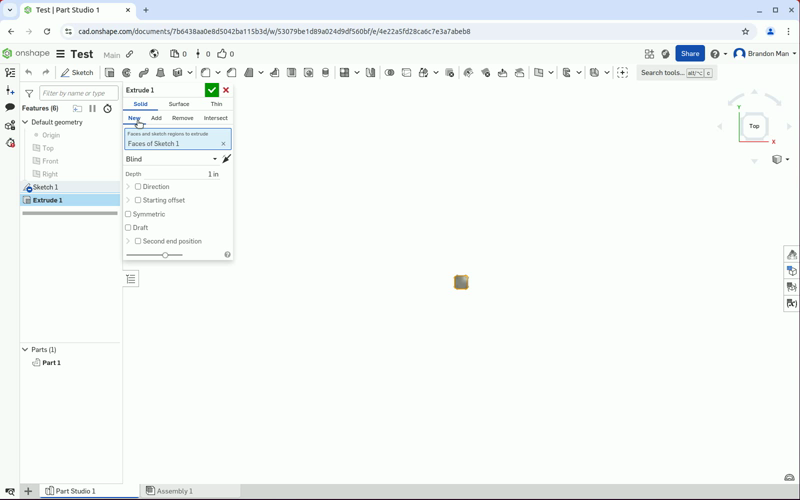
click(137, 120)
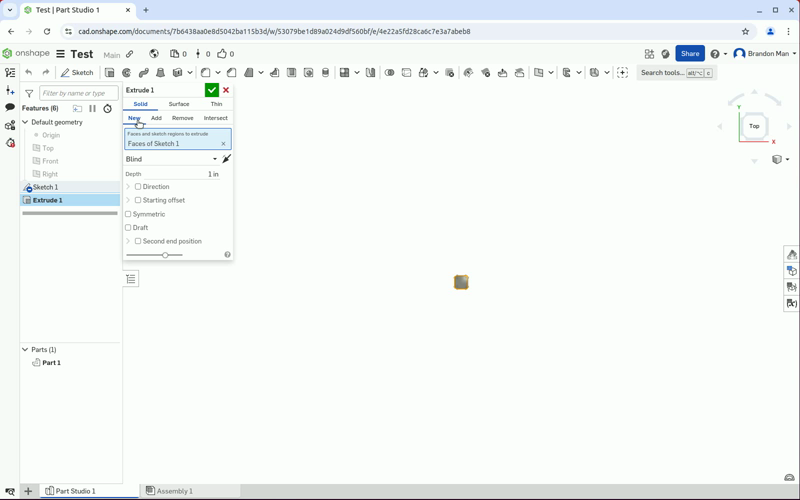
key(tab, 4)
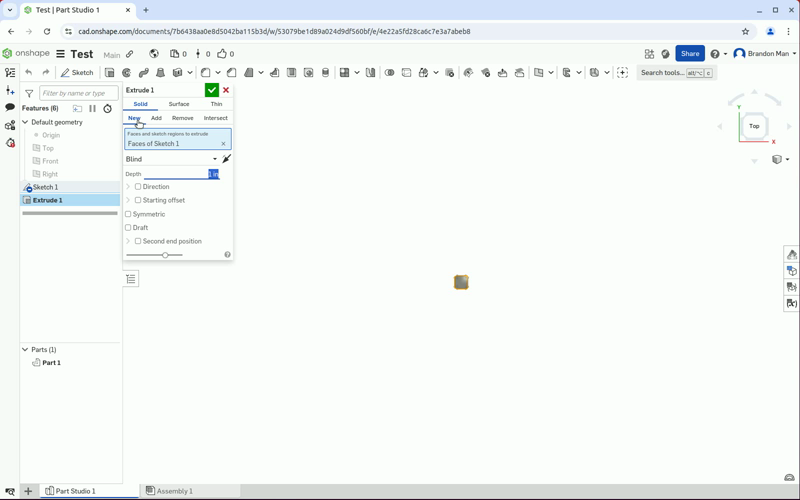
text(23.108)
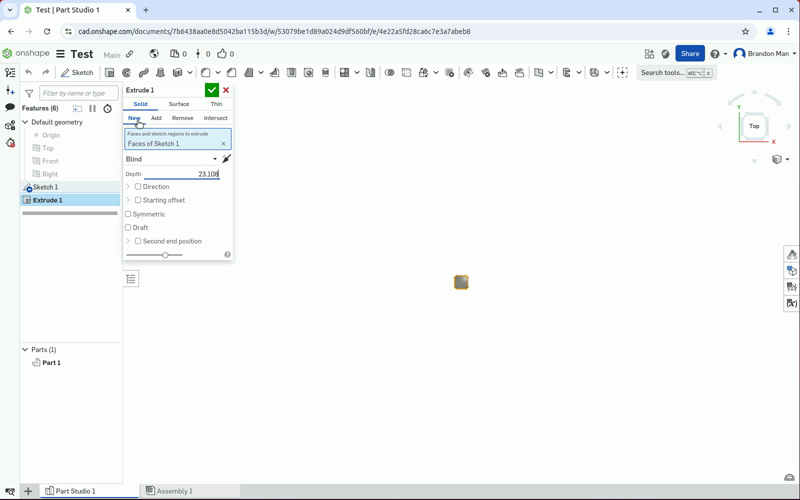
key(enter)
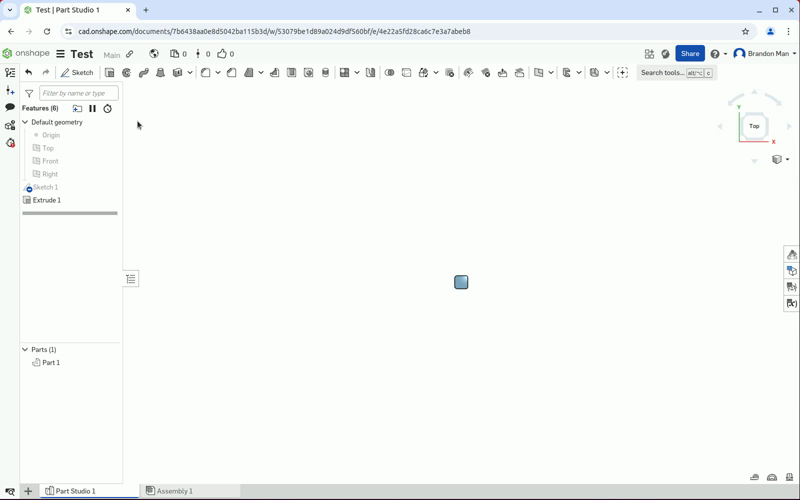
key(shift+h)
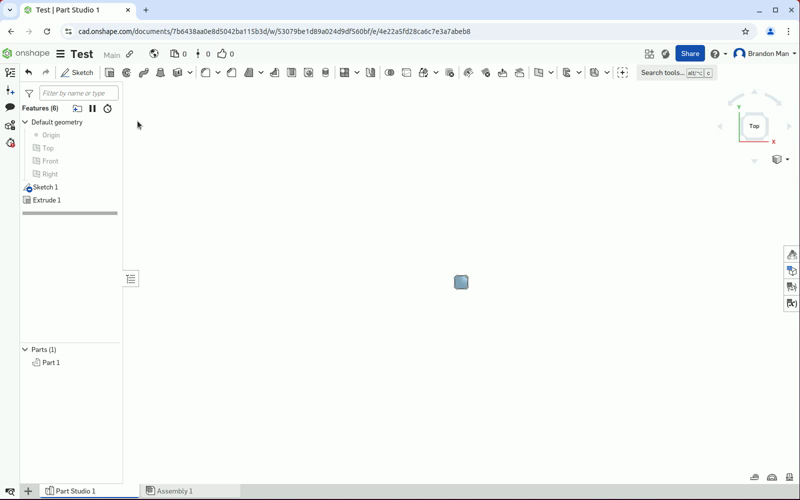
key(shift+h)
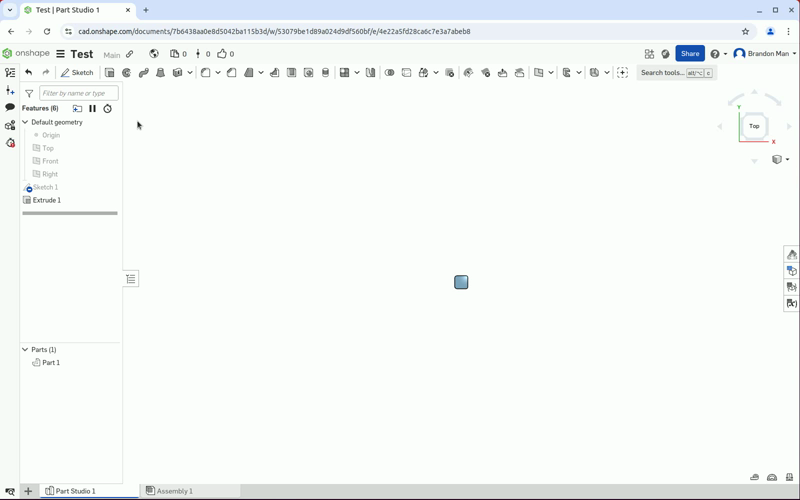
mouse_move(73, 189)
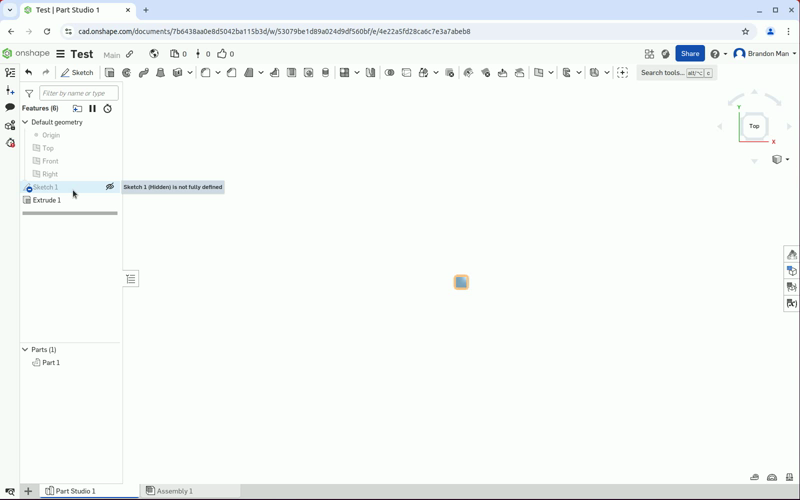
click(73, 189)
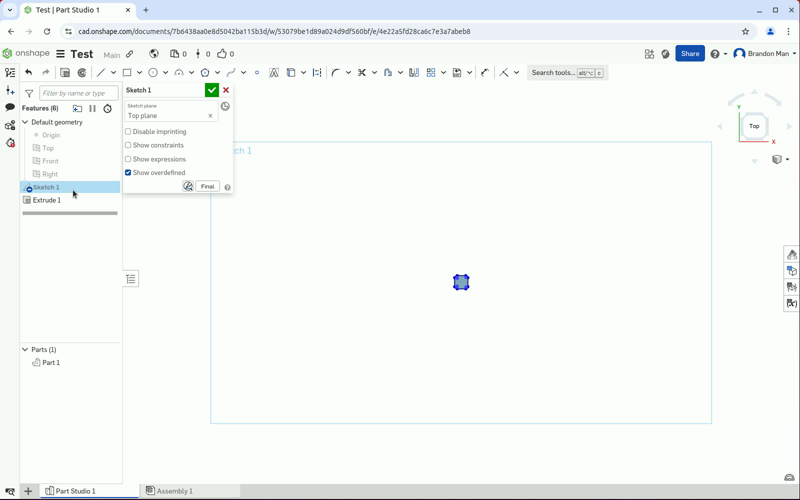
mouse_move(229, 92)
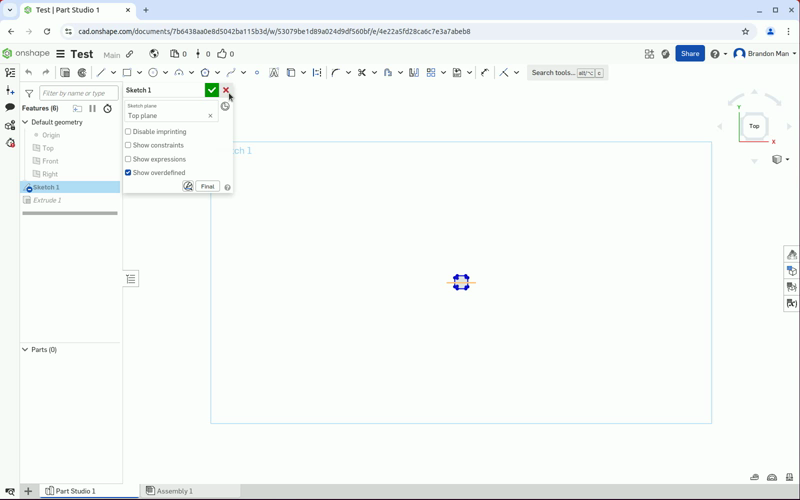
click(229, 92)
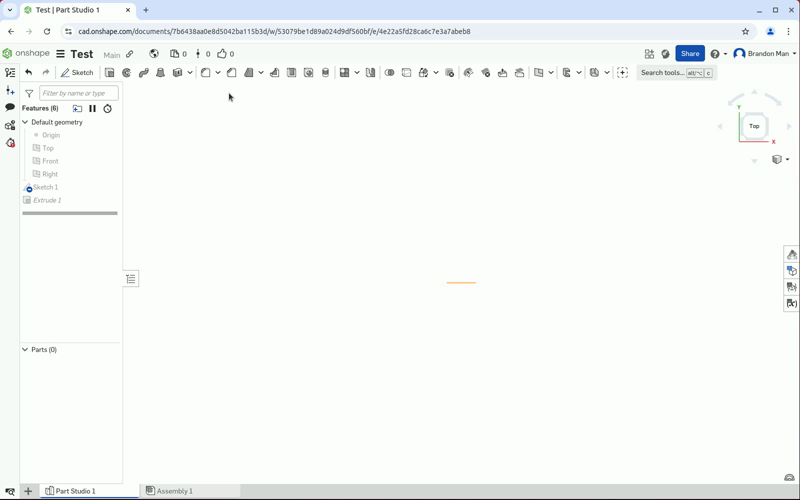
mouse_move(73, 352)
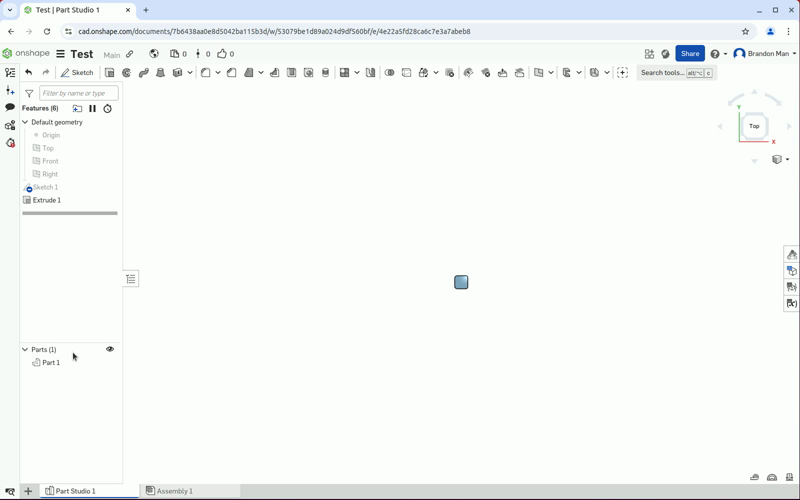
key(y)
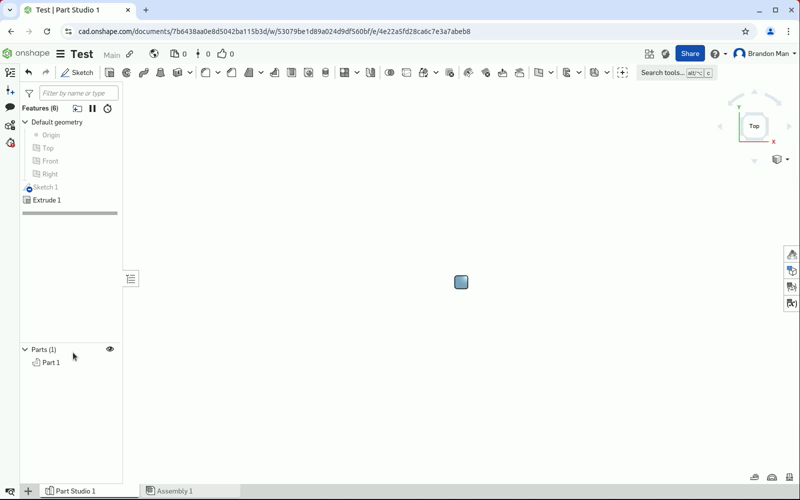
key(shift+p)
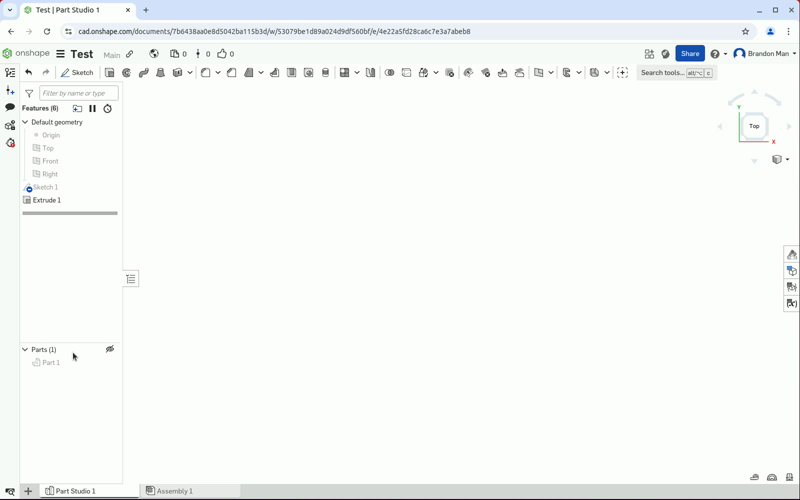
key(space)
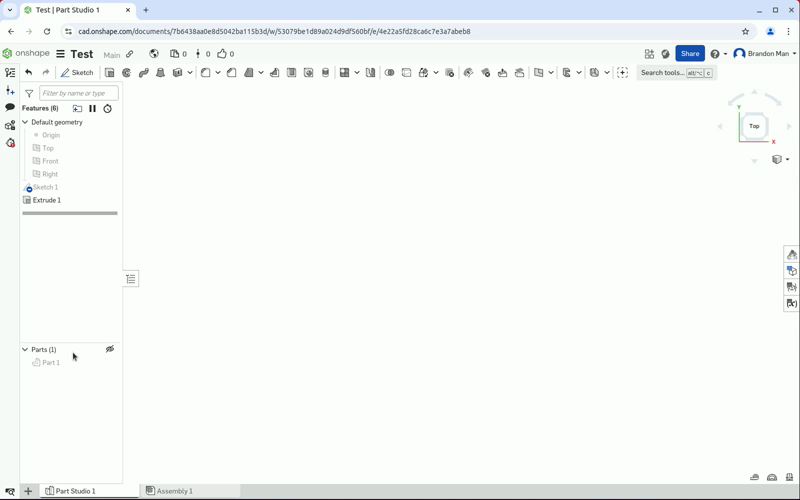
key_down(shift)
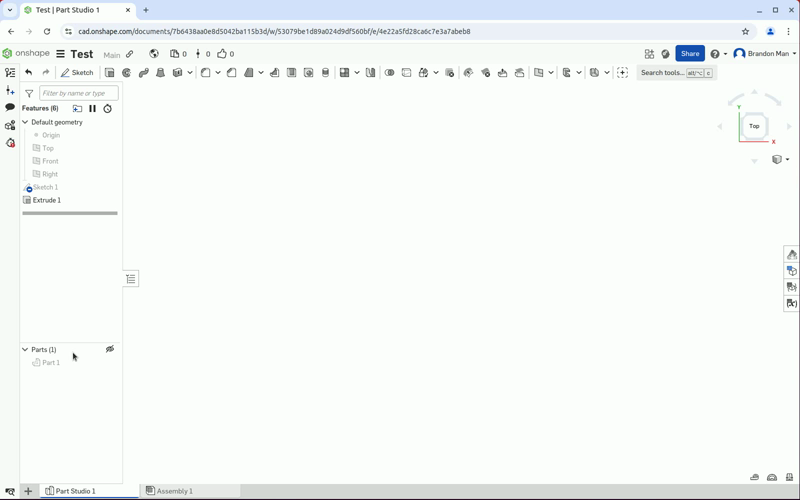
key(up)
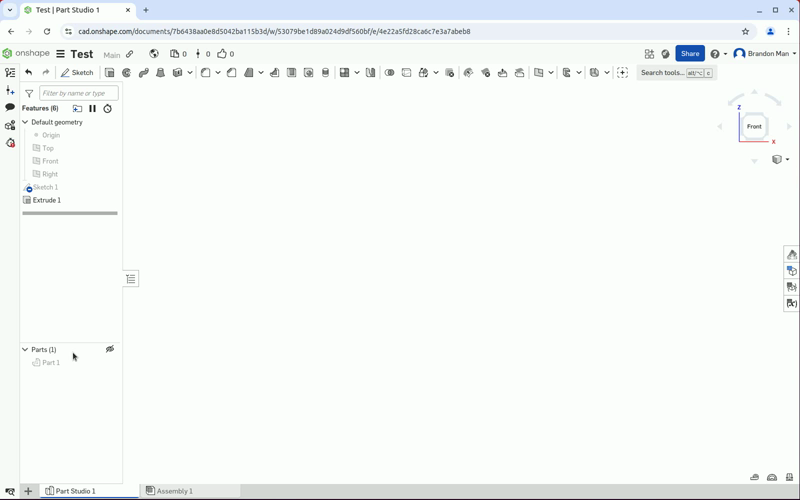
key_up(shift)
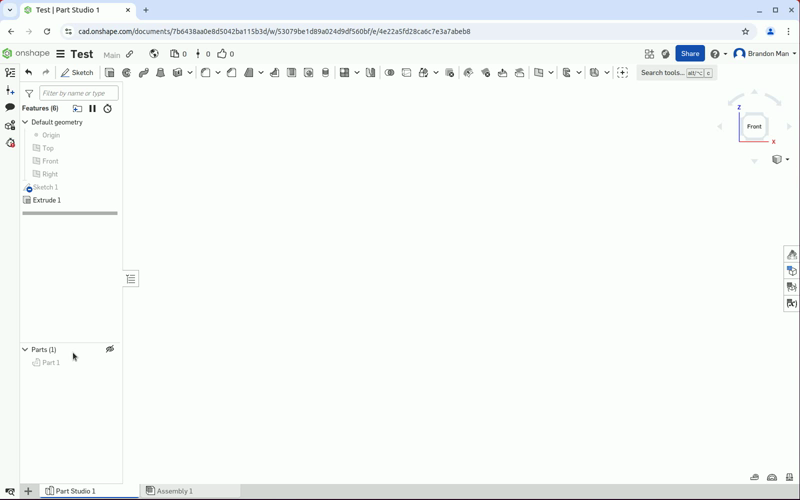
key(space)
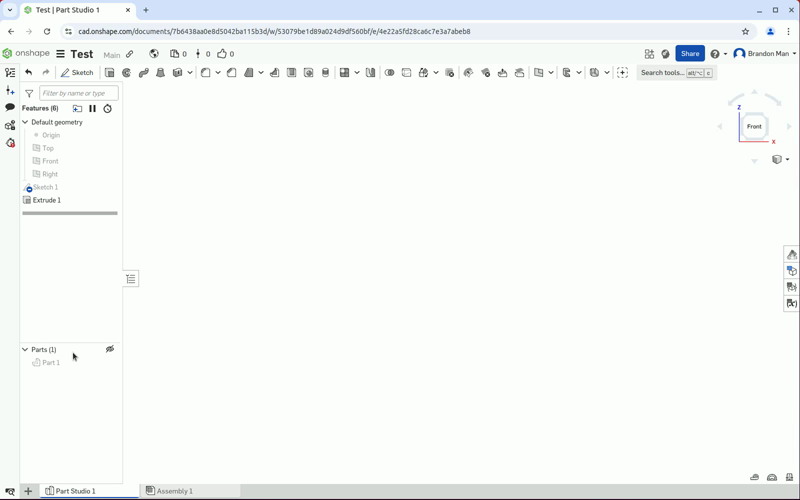
key_down(shift)
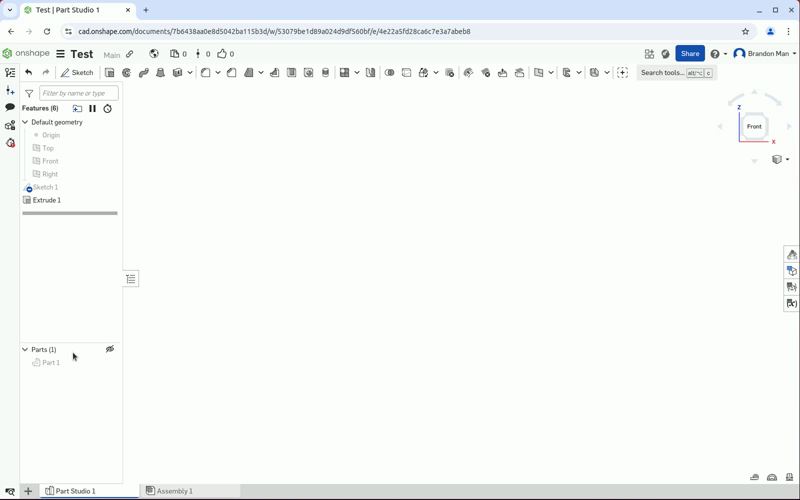
key(left)
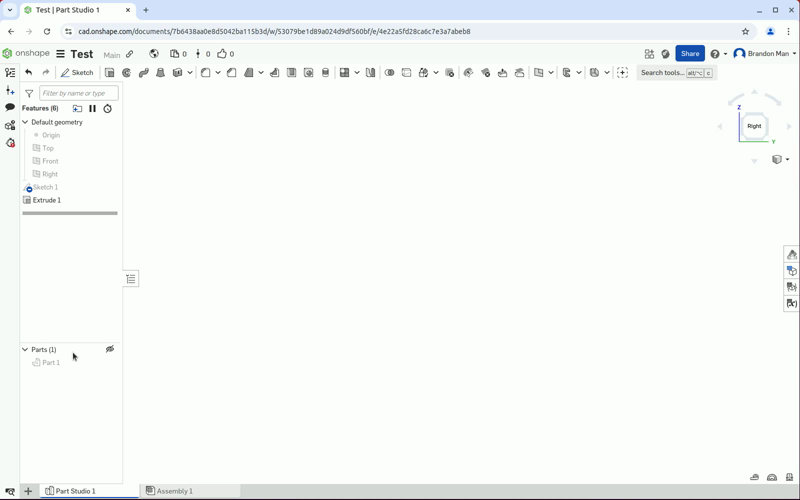
key_up(shift)
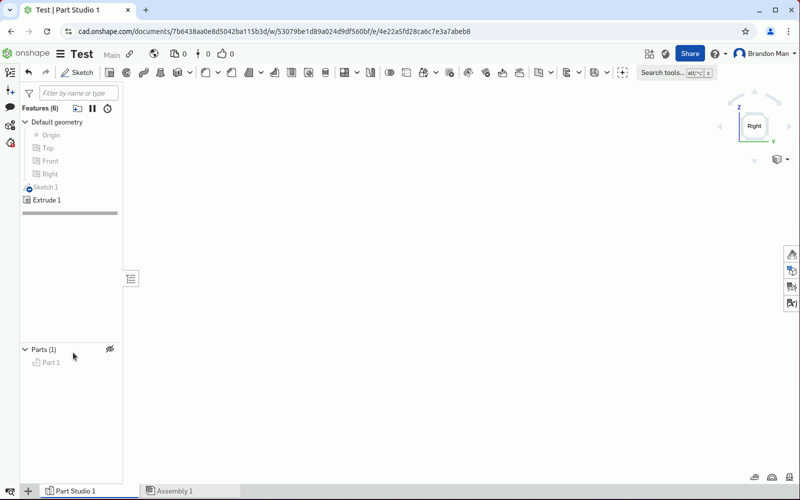
mouse_move(73, 352)
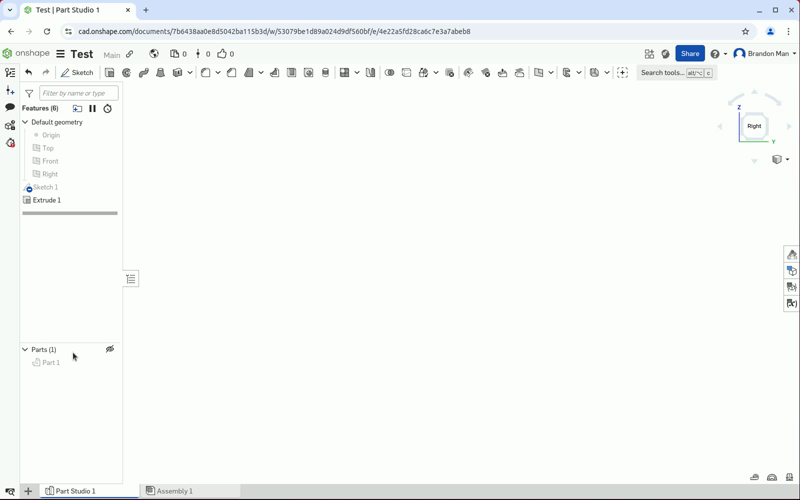
key(shift+y)
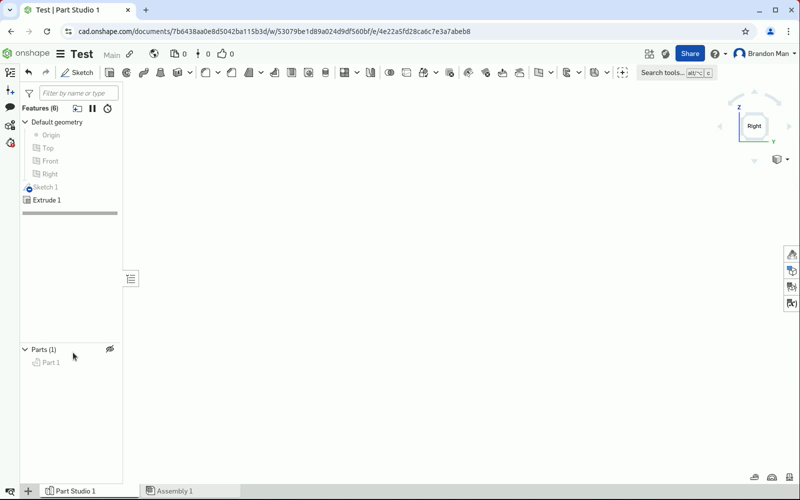
key(shift+s)
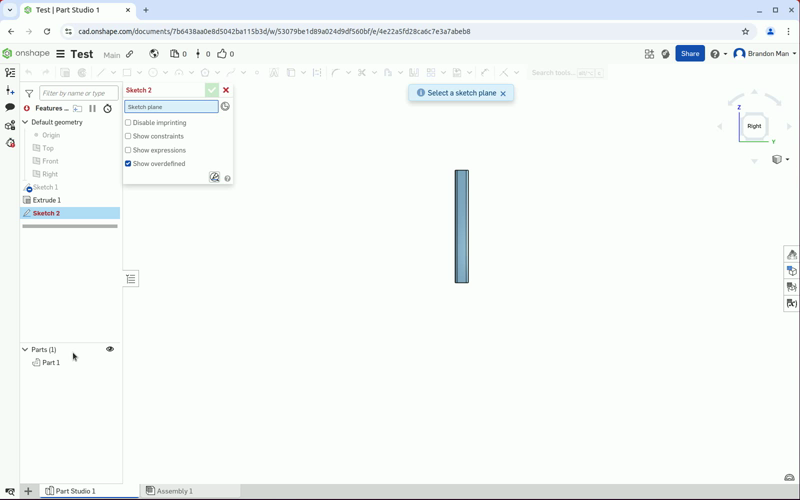
mouse_move(73, 176)
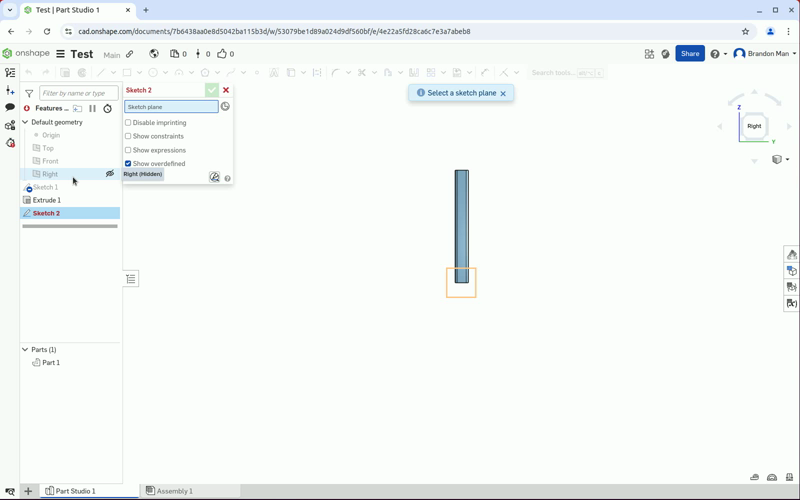
click(73, 176)
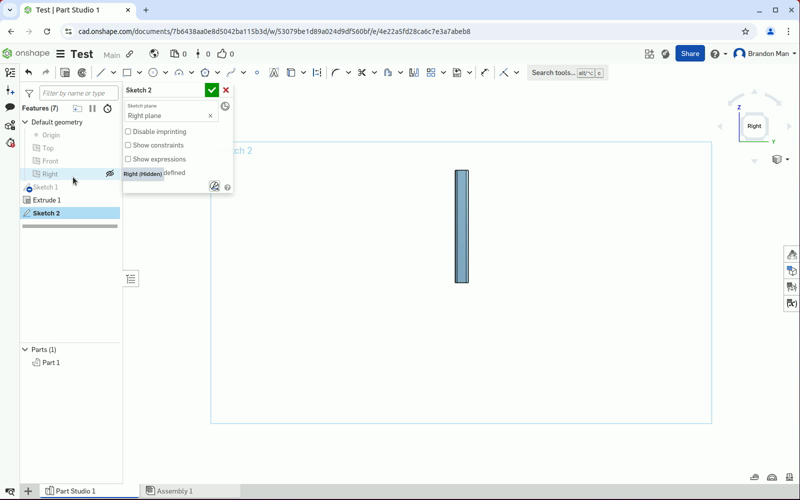
mouse_move(73, 352)
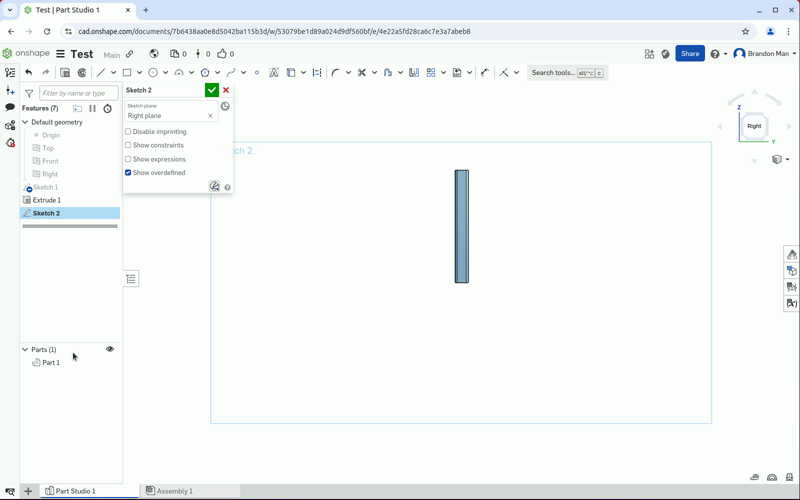
key(y)
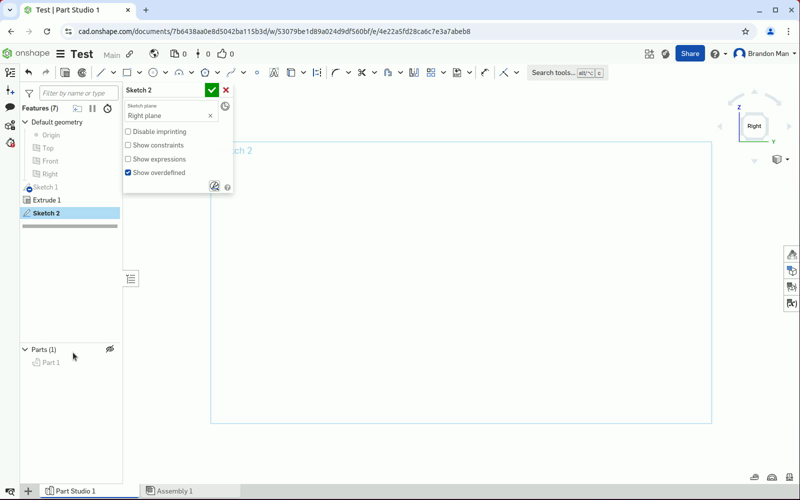
key(l)
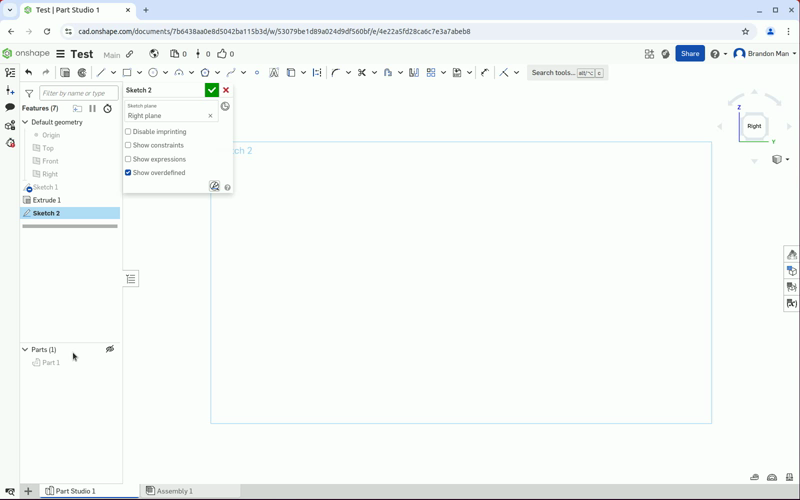
key_down(shift)
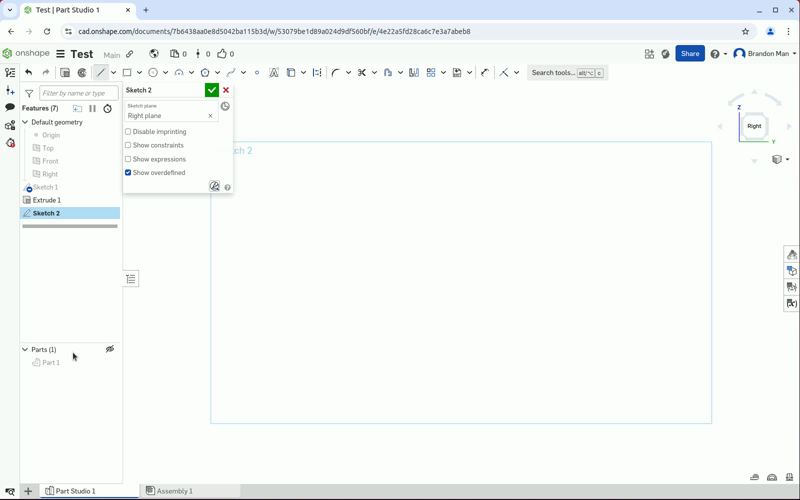
mouse_move(397, 306)
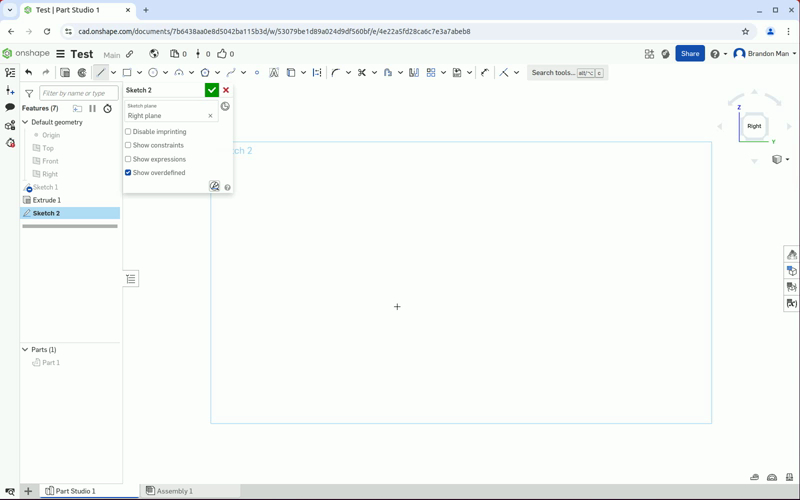
click(397, 306)
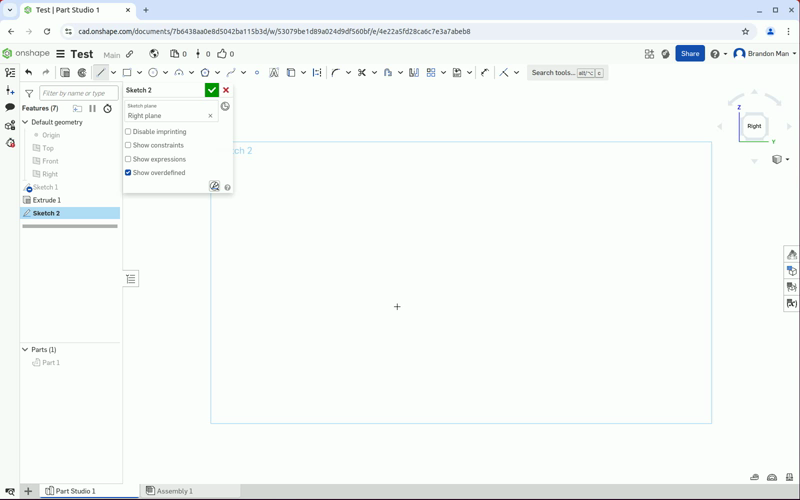
key_up(shift)
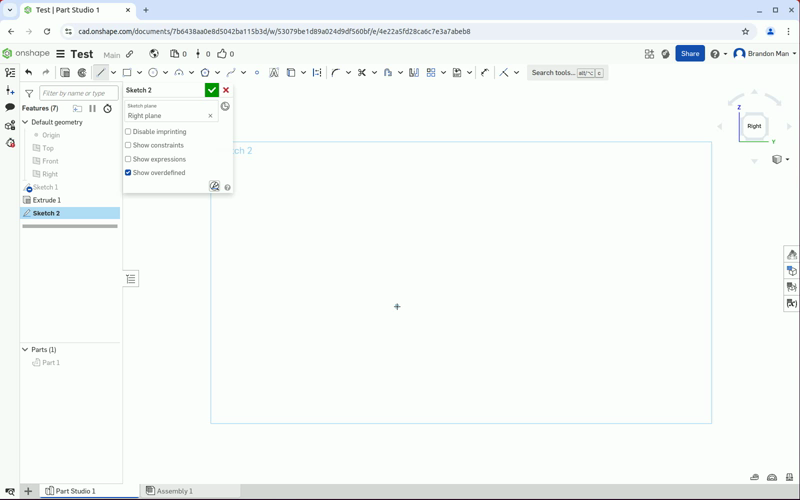
key_down(shift)
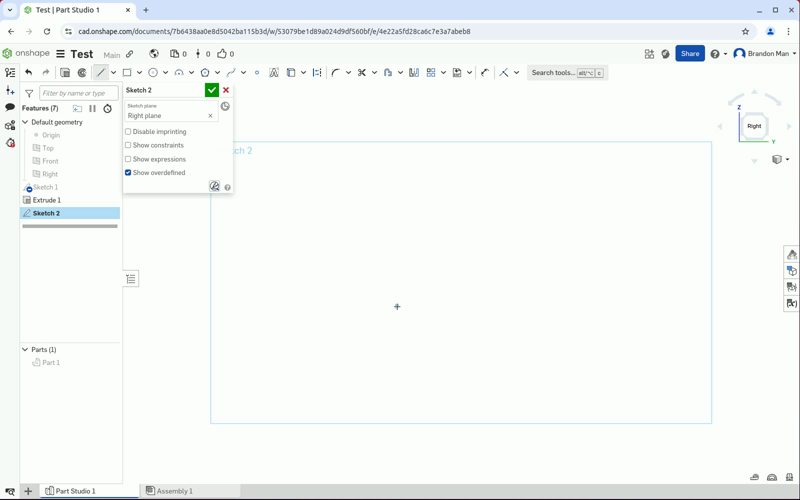
mouse_move(427, 306)
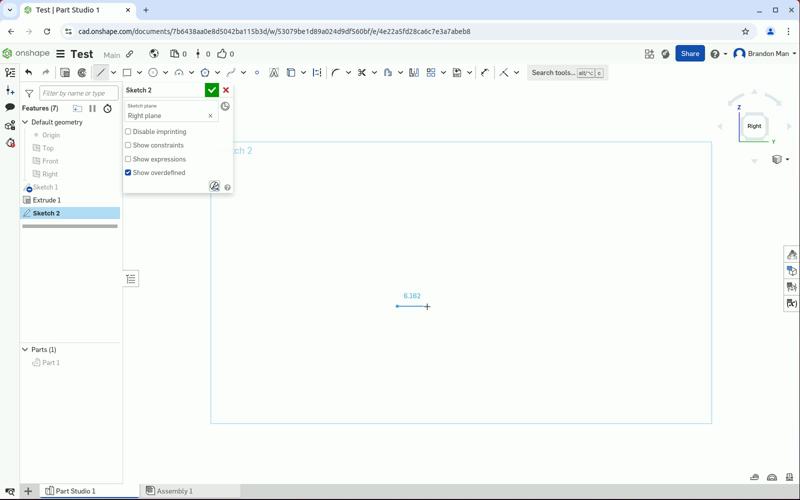
mouse_move(401, 306)
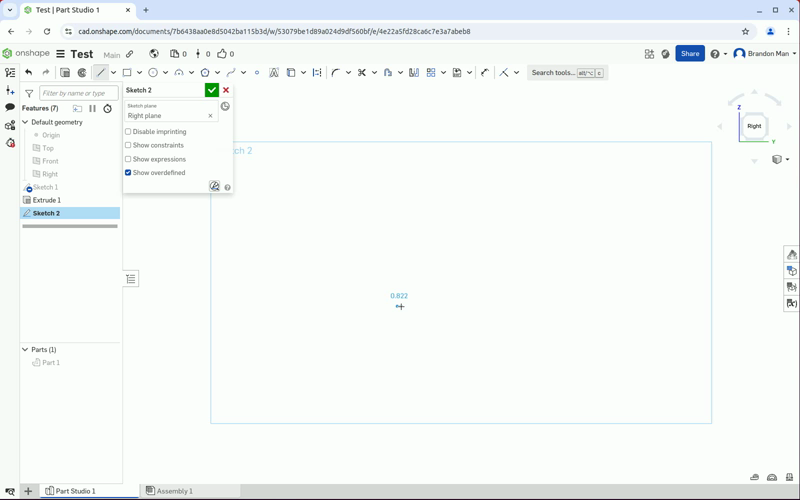
scroll(6)
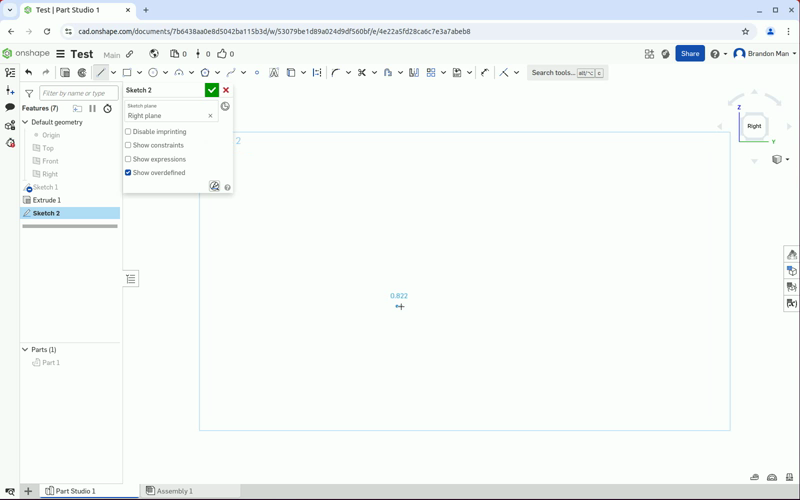
scroll(6)
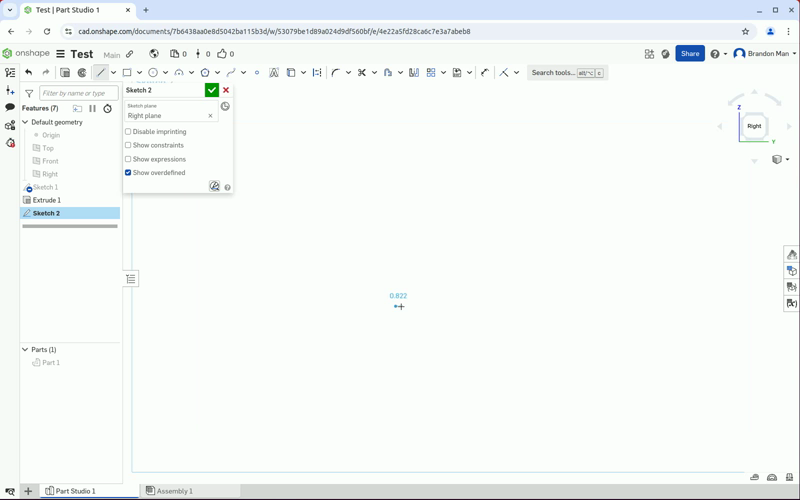
scroll(6)
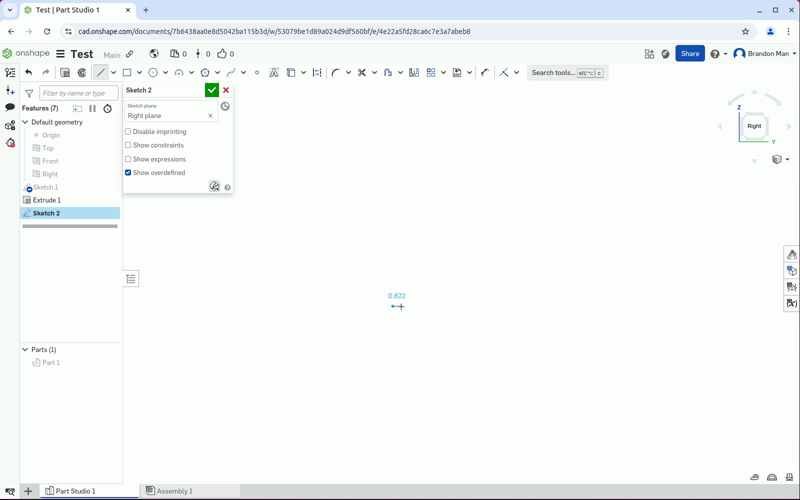
scroll(6)
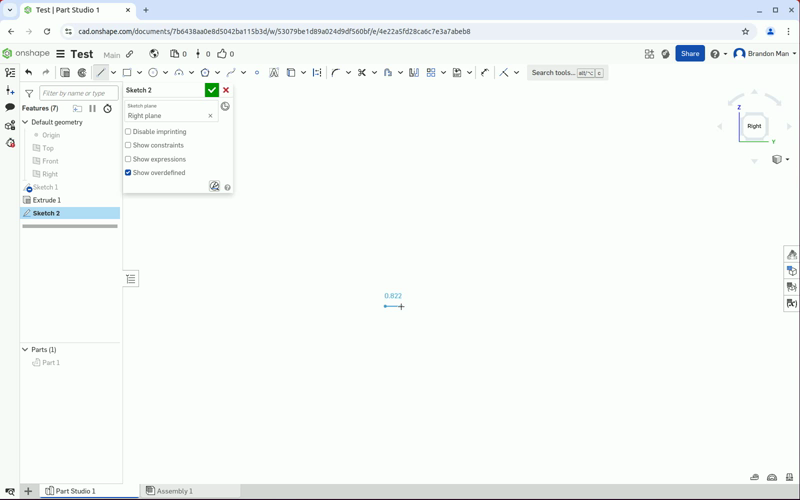
scroll(6)
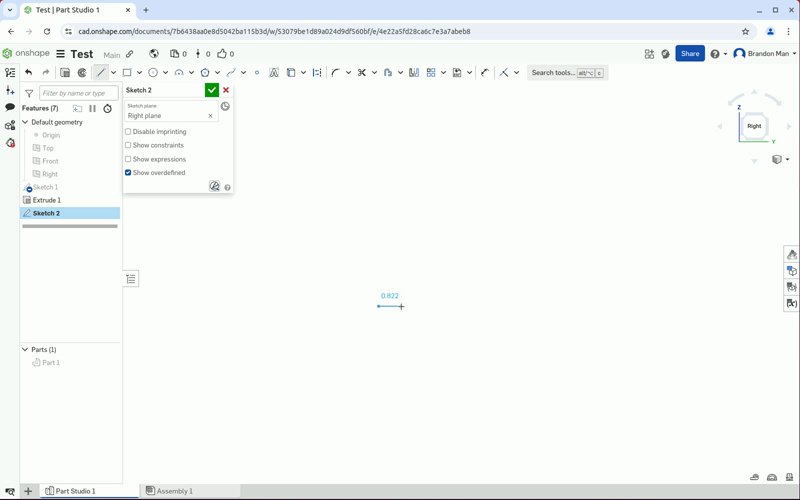
scroll(6)
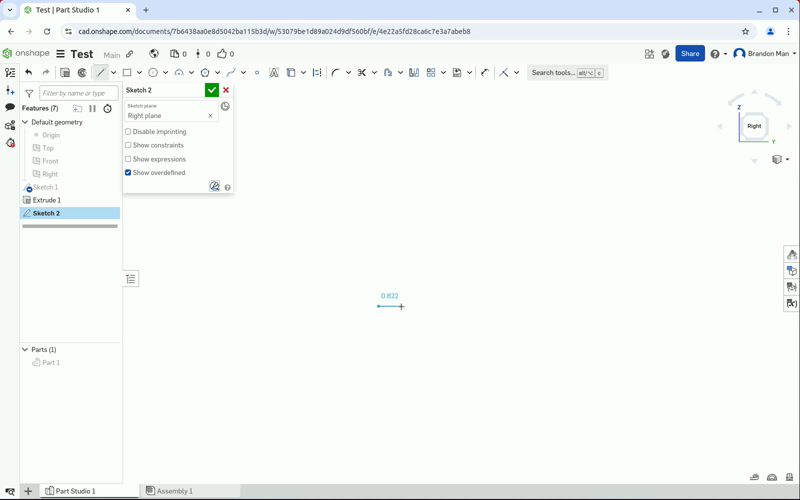
scroll(6)
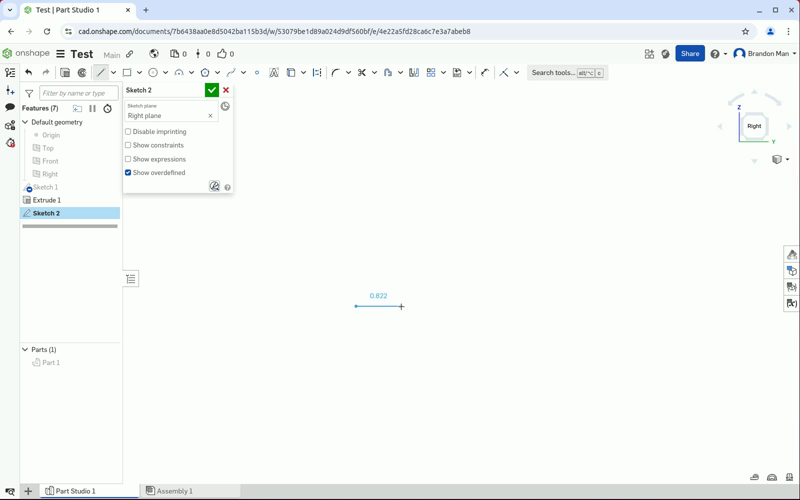
click(401, 306)
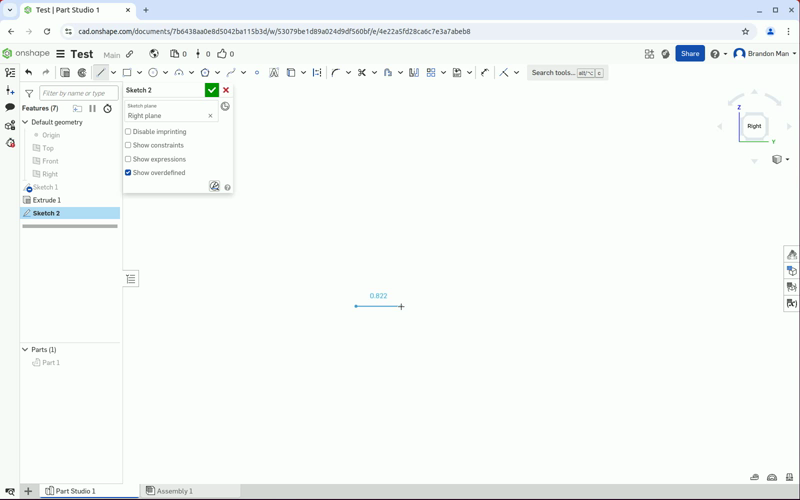
scroll(-6)
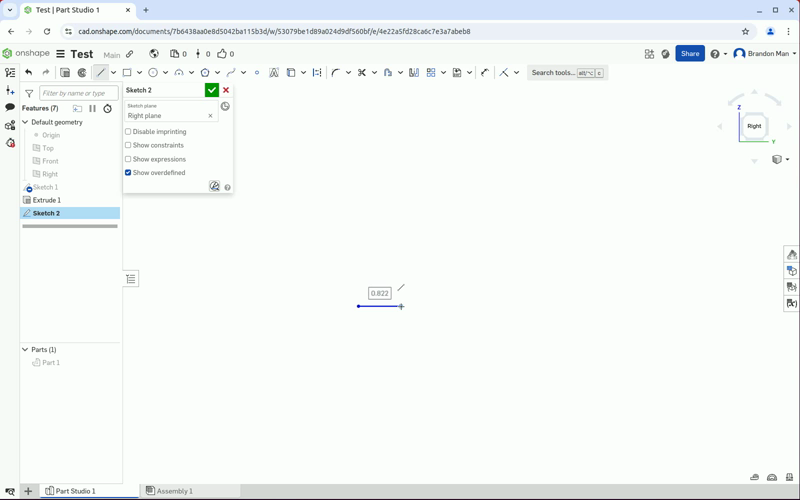
scroll(-6)
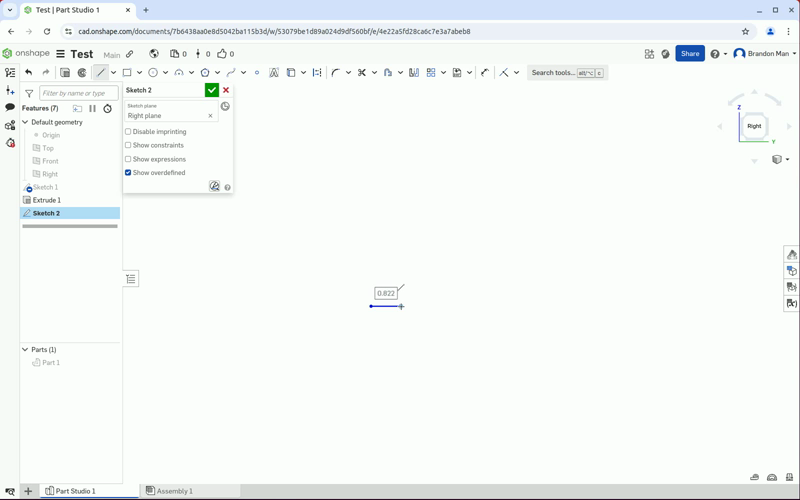
scroll(-6)
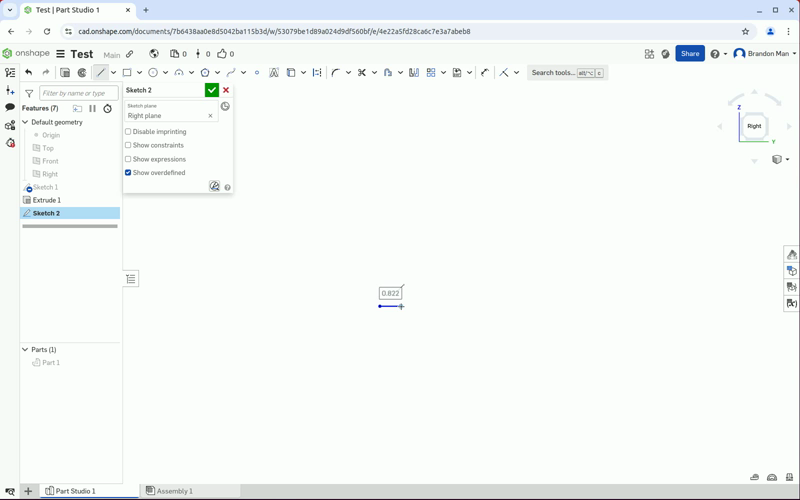
scroll(-6)
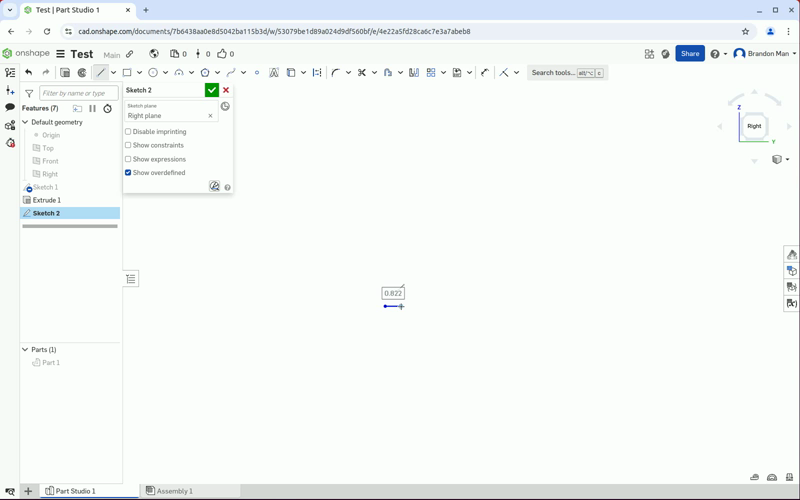
scroll(-6)
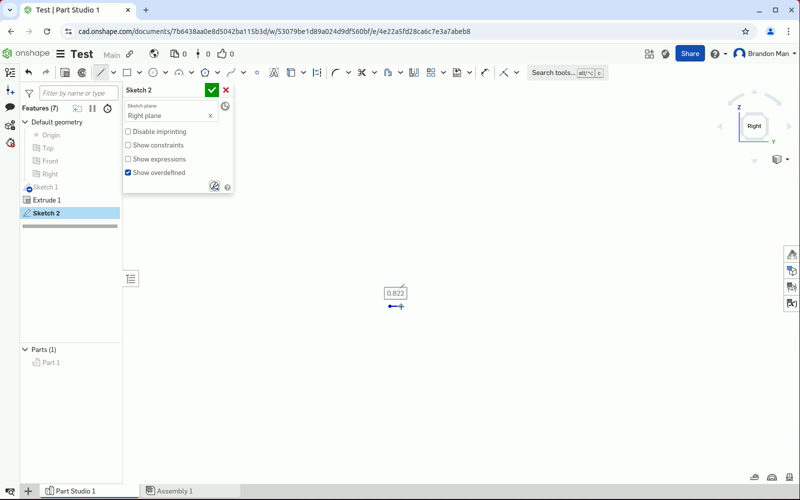
scroll(-6)
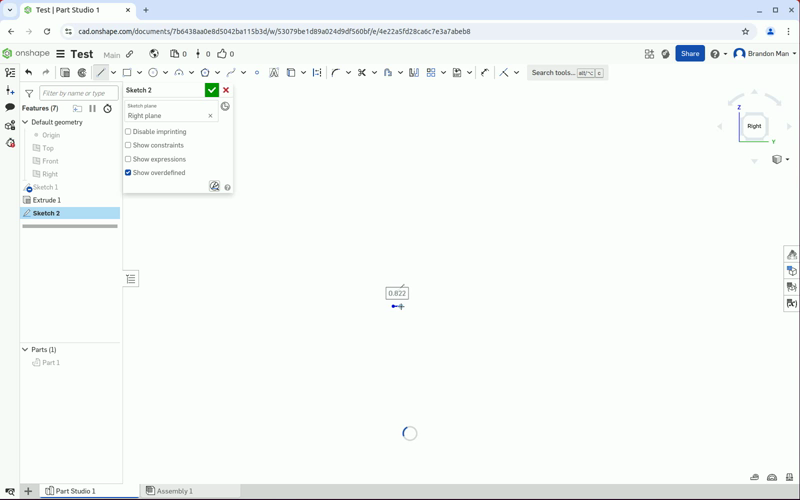
scroll(-6)
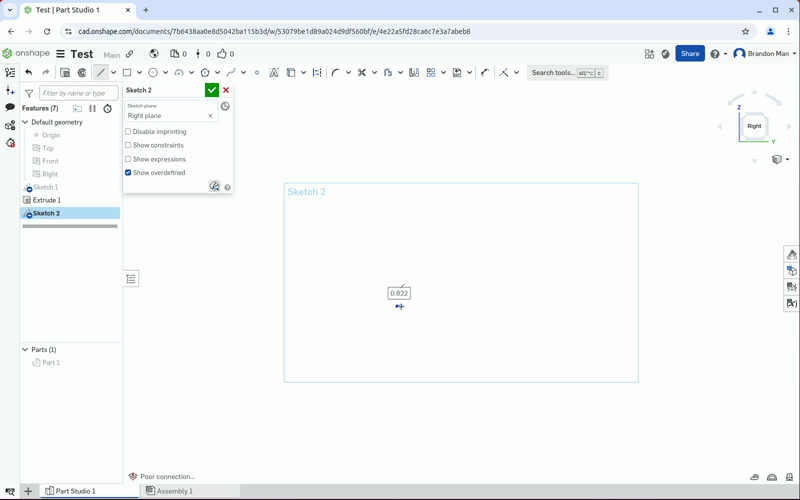
key_up(shift)
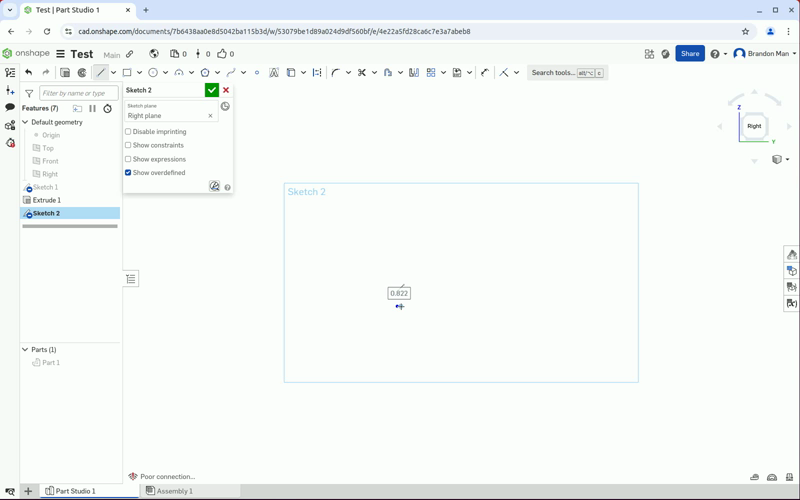
key_down(shift)
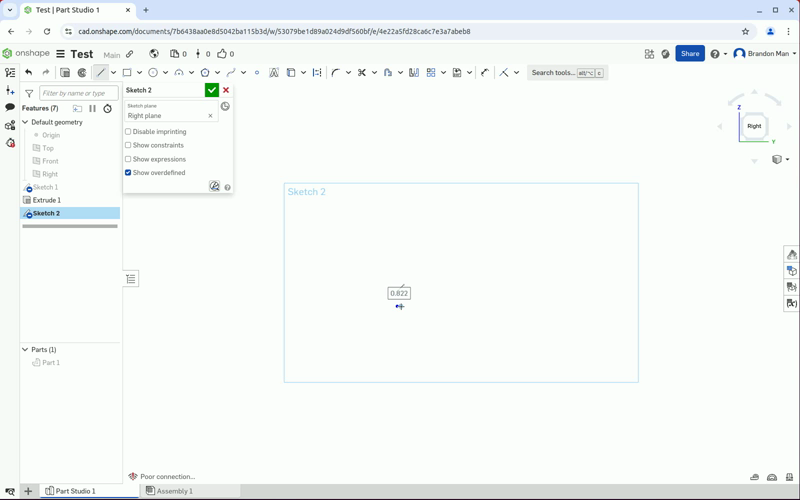
mouse_move(401, 246)
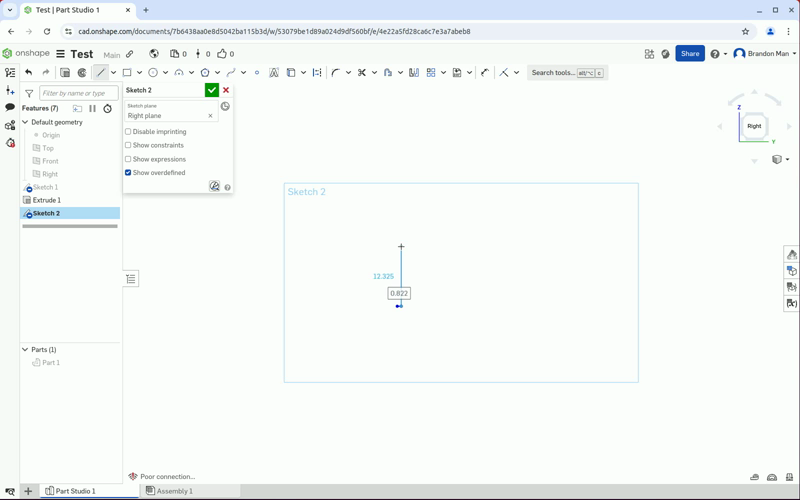
click(401, 246)
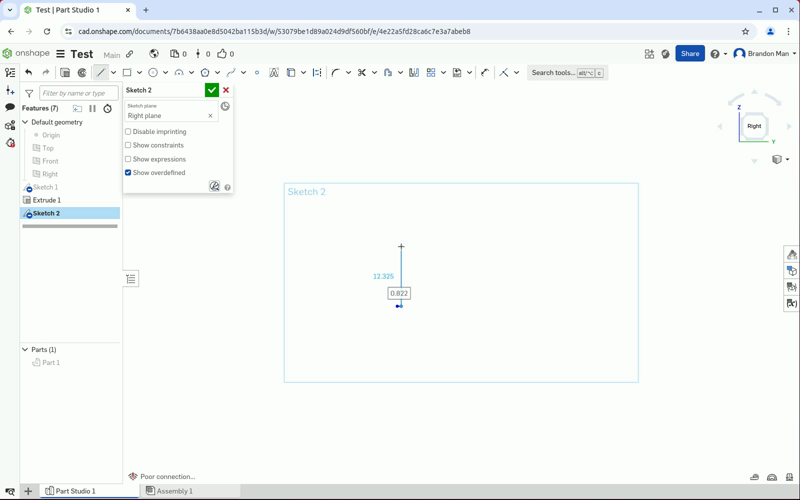
key_up(shift)
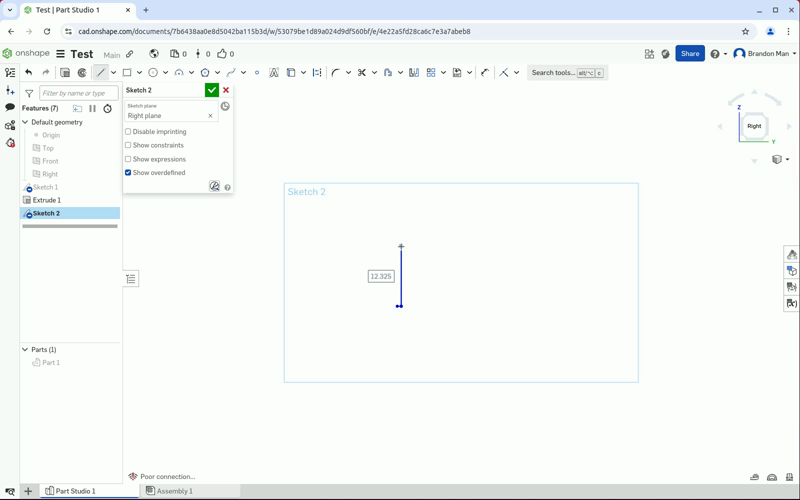
key_down(shift)
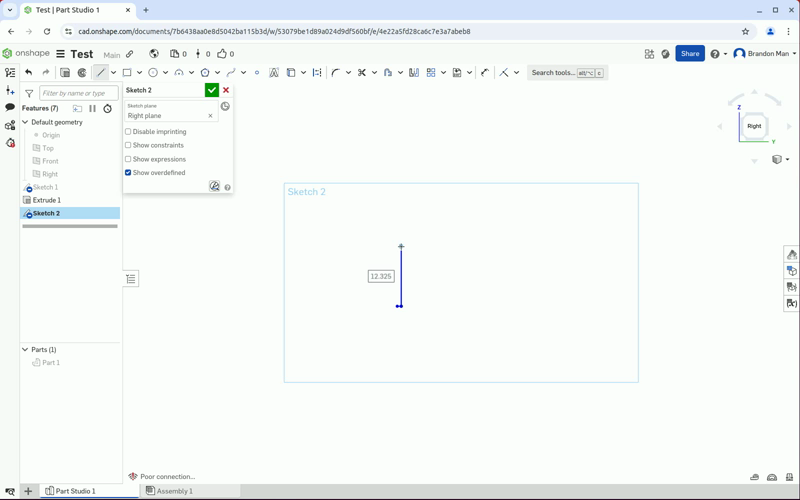
mouse_move(431, 246)
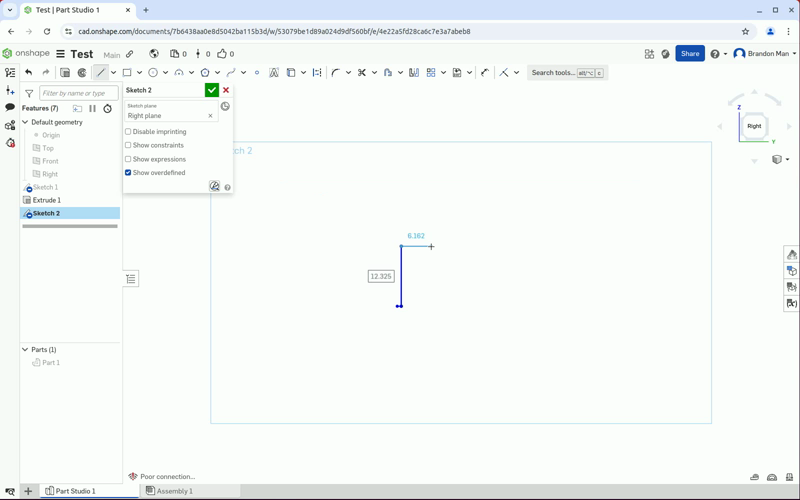
mouse_move(397, 246)
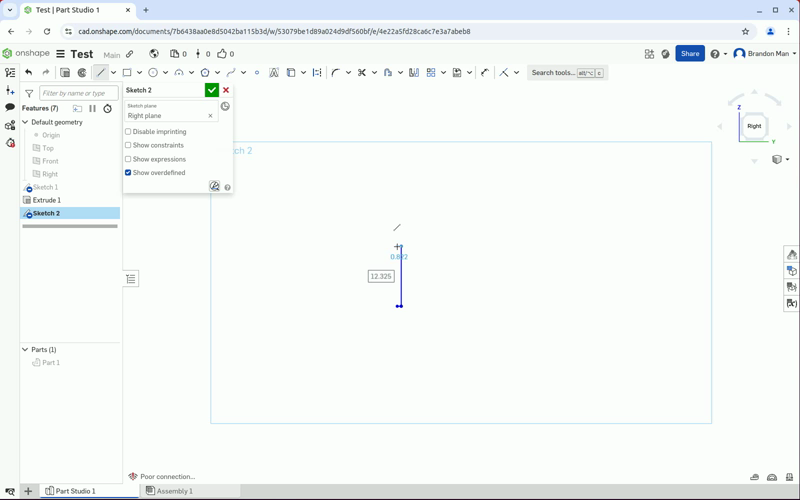
scroll(6)
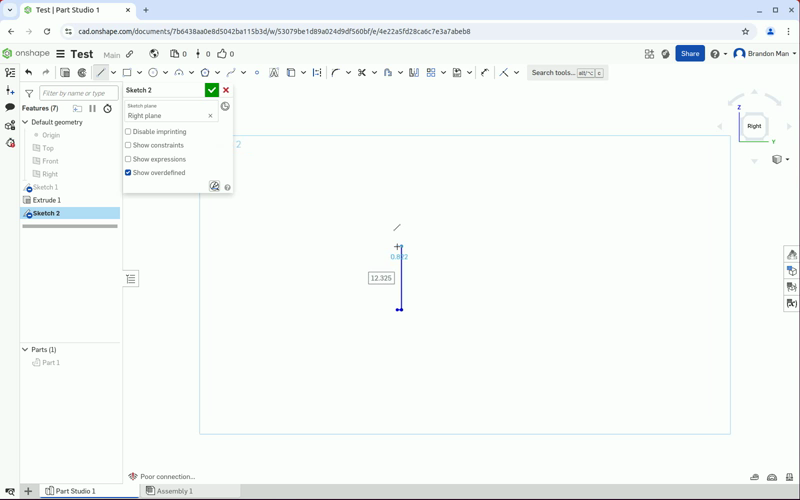
scroll(6)
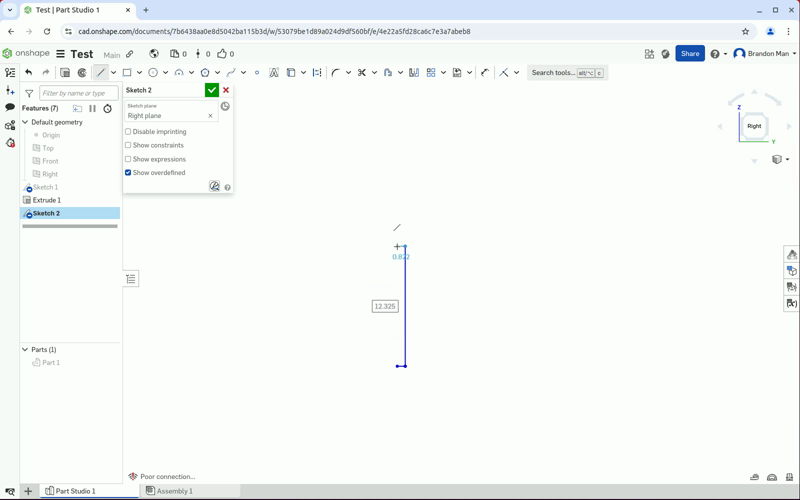
scroll(6)
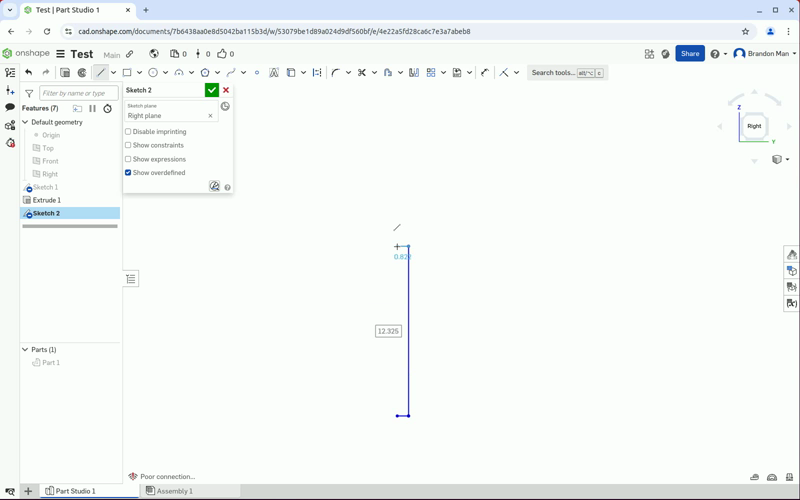
scroll(6)
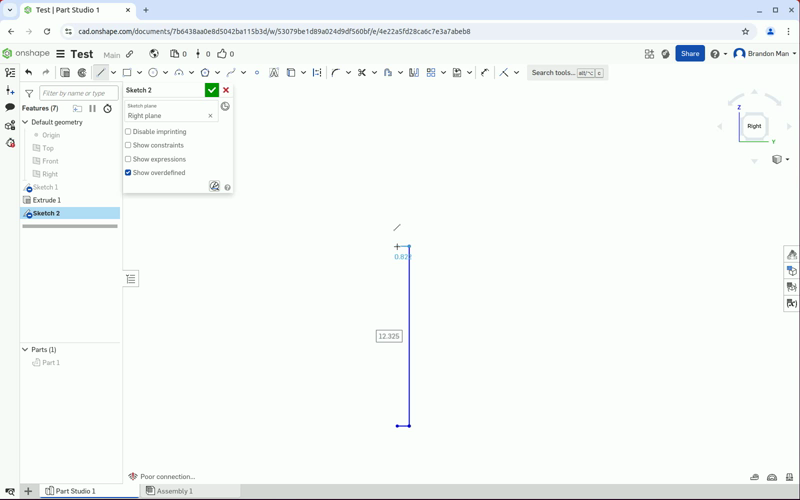
scroll(6)
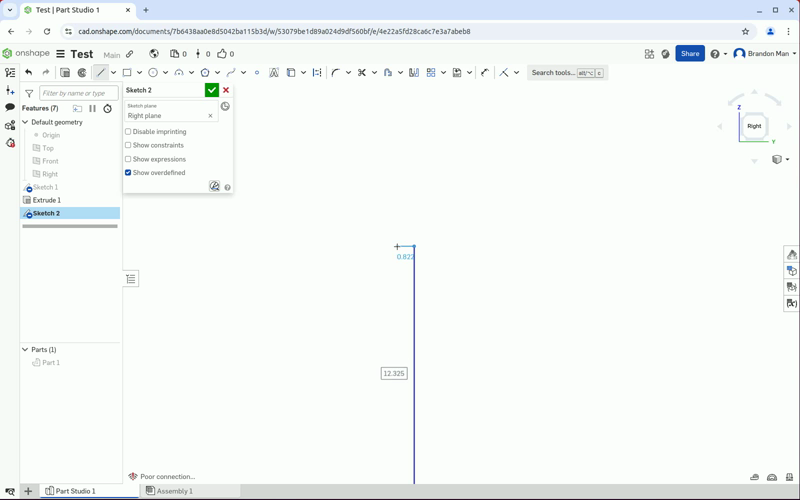
scroll(6)
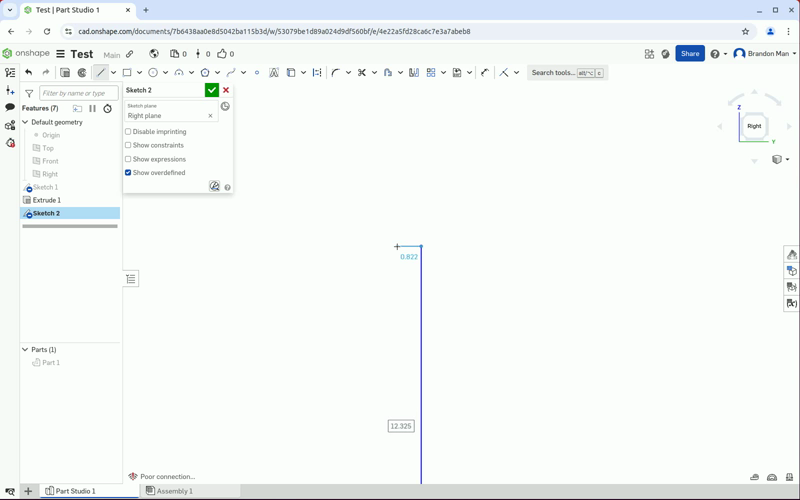
scroll(6)
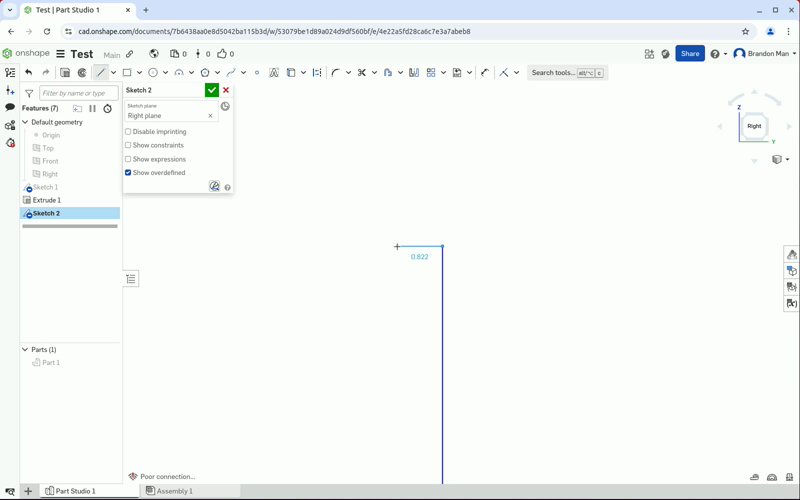
click(397, 246)
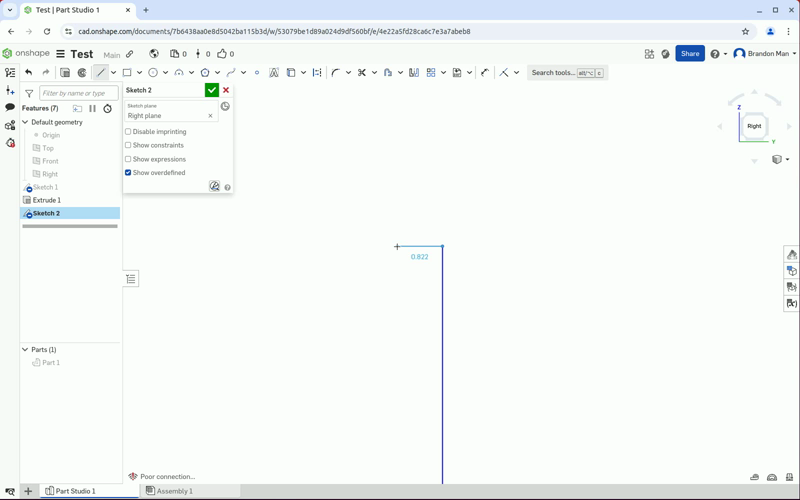
scroll(-6)
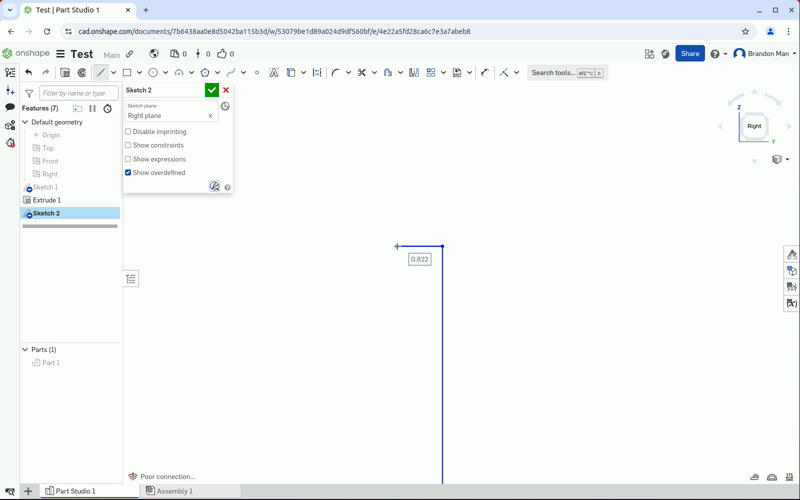
scroll(-6)
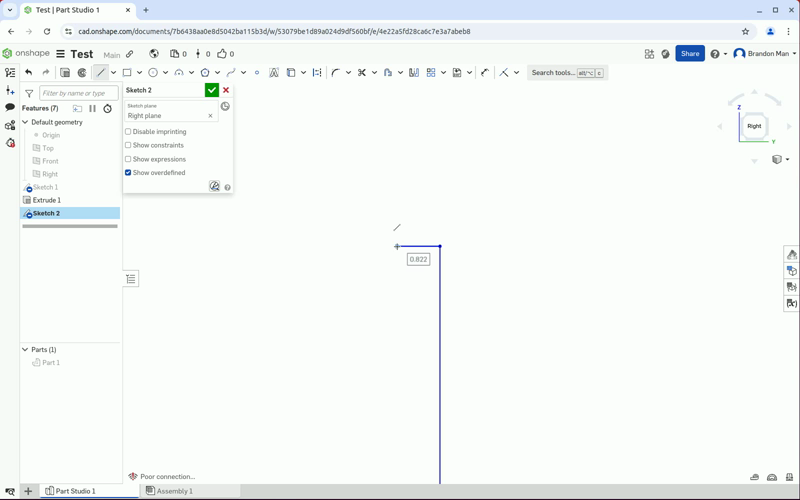
scroll(-6)
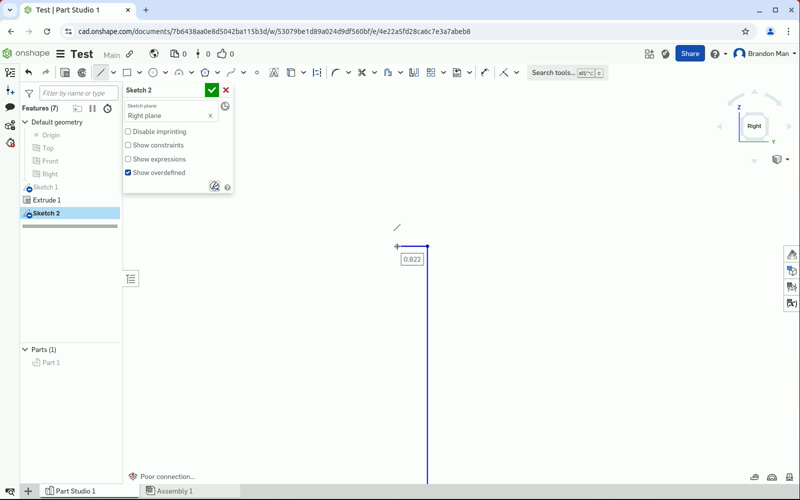
scroll(-6)
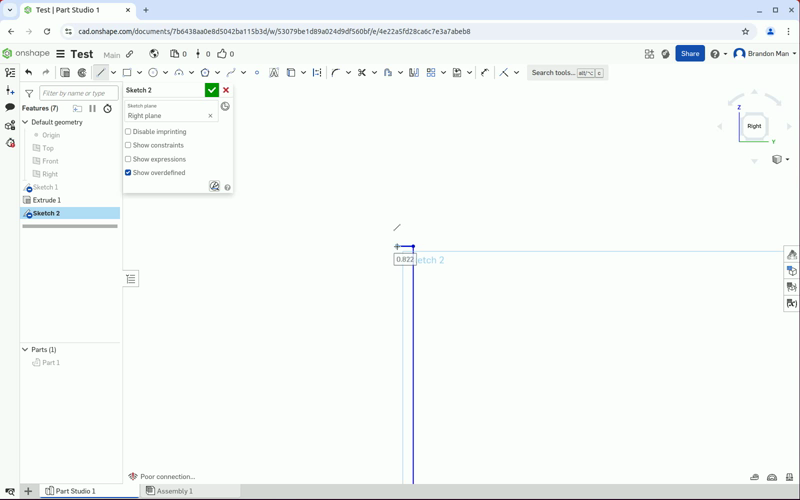
scroll(-6)
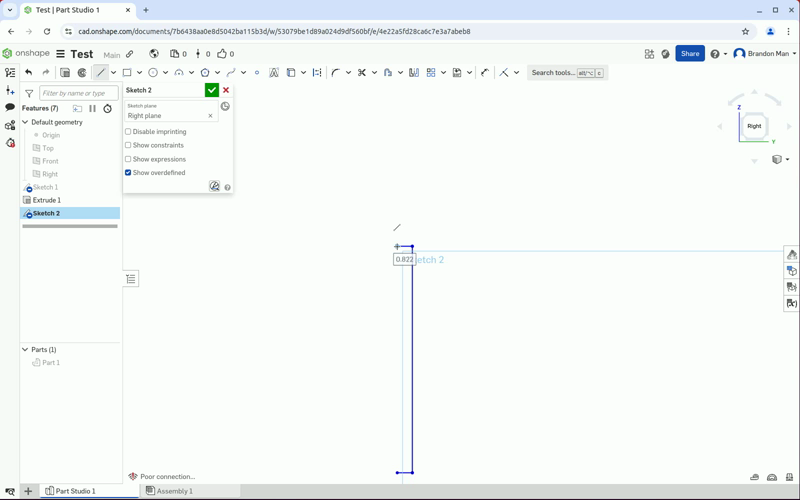
scroll(-6)
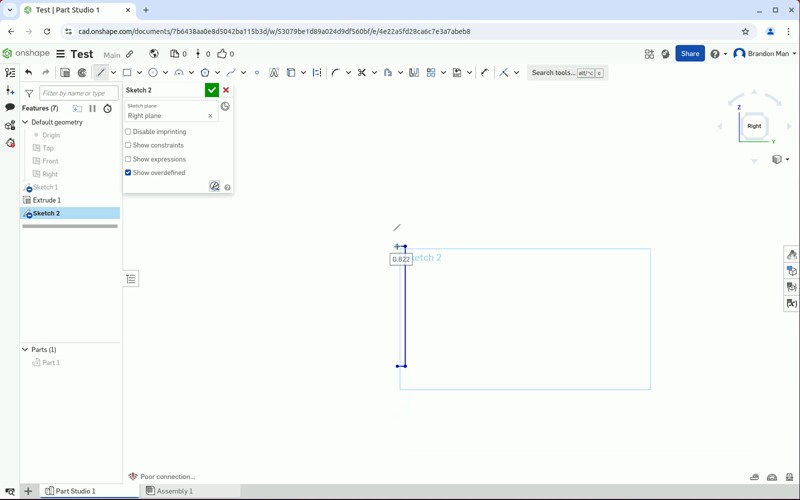
scroll(-6)
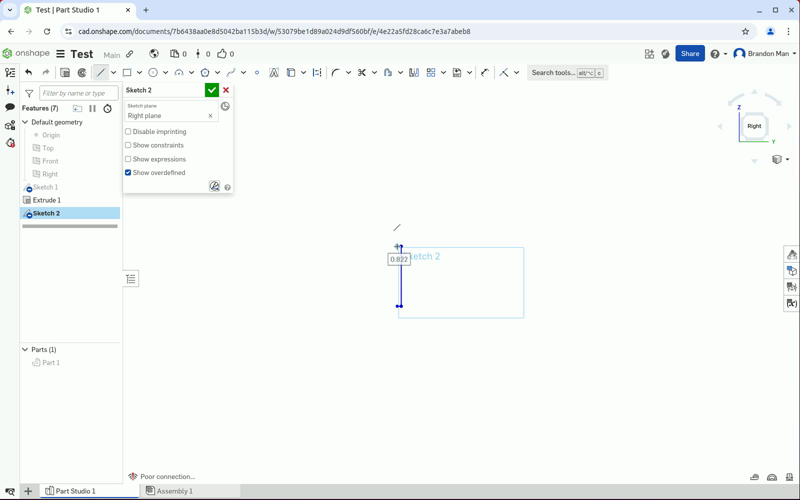
key_up(shift)
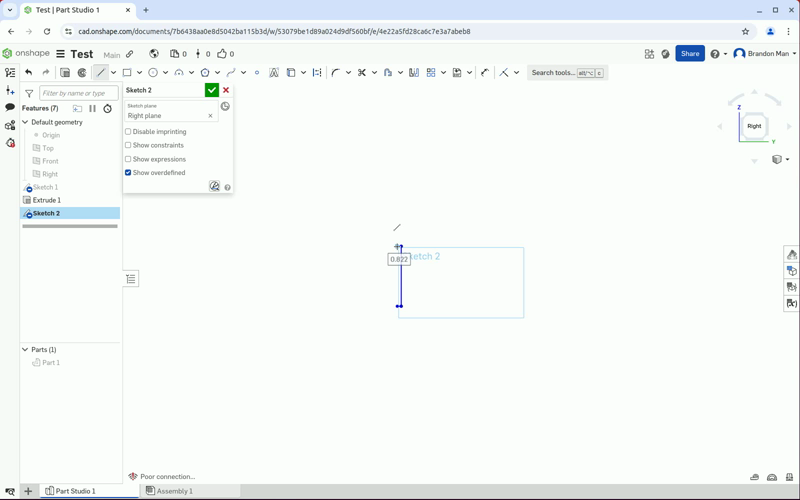
key_down(shift)
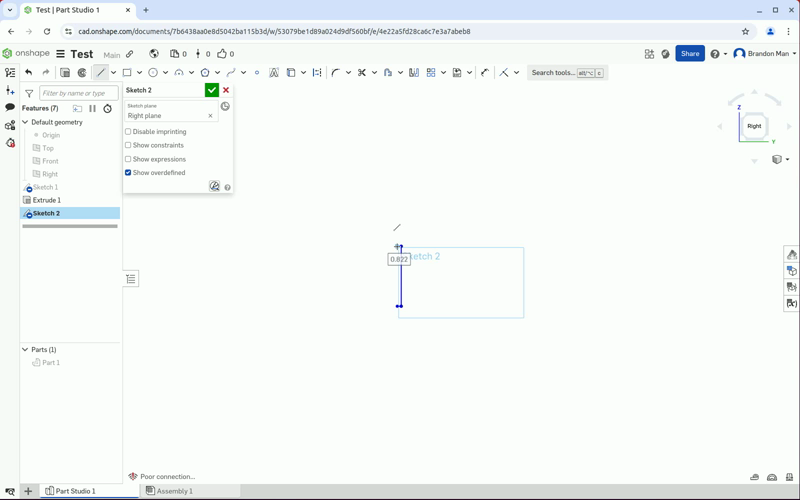
mouse_move(397, 306)
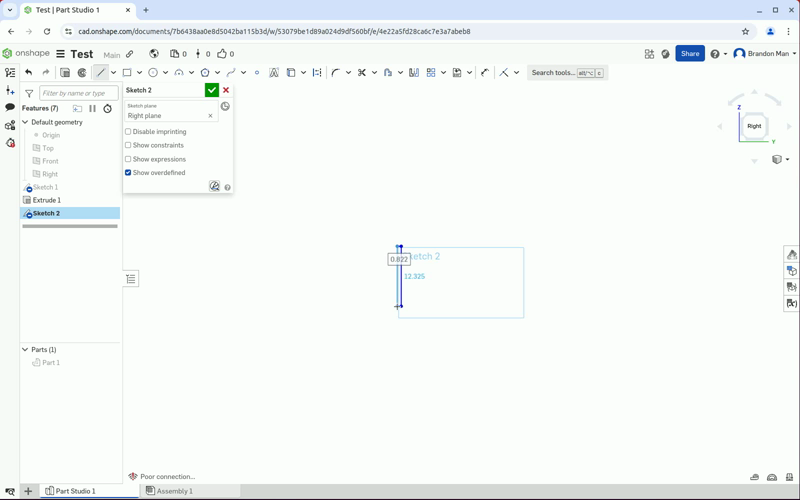
scroll(6)
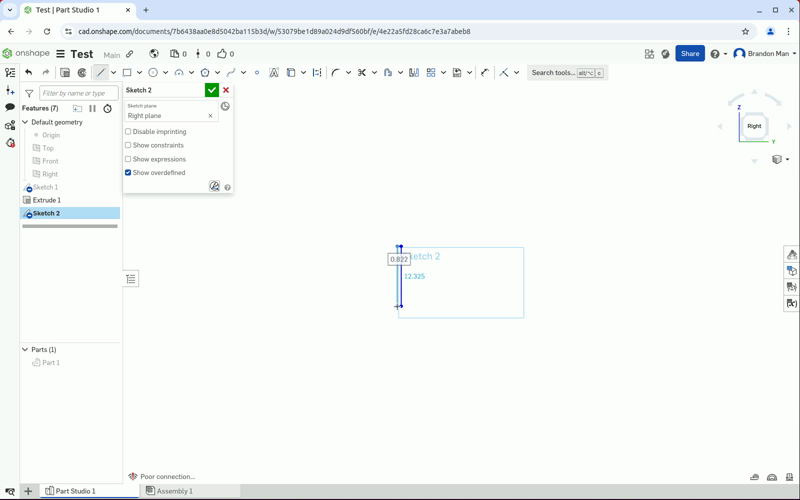
scroll(6)
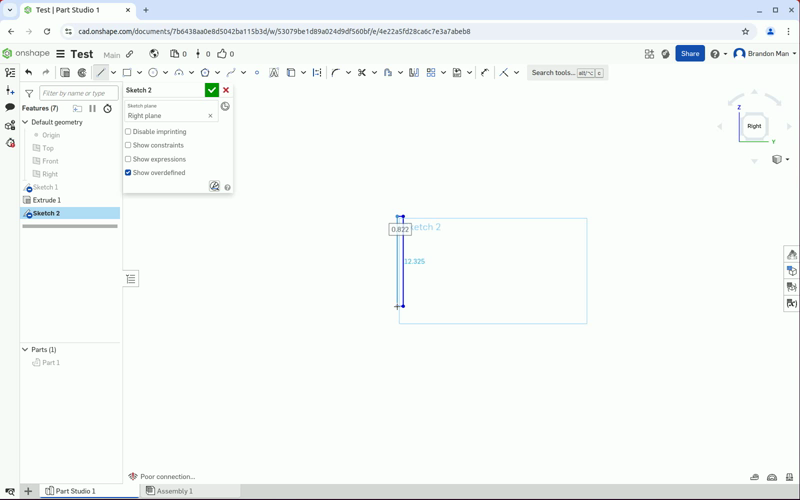
scroll(6)
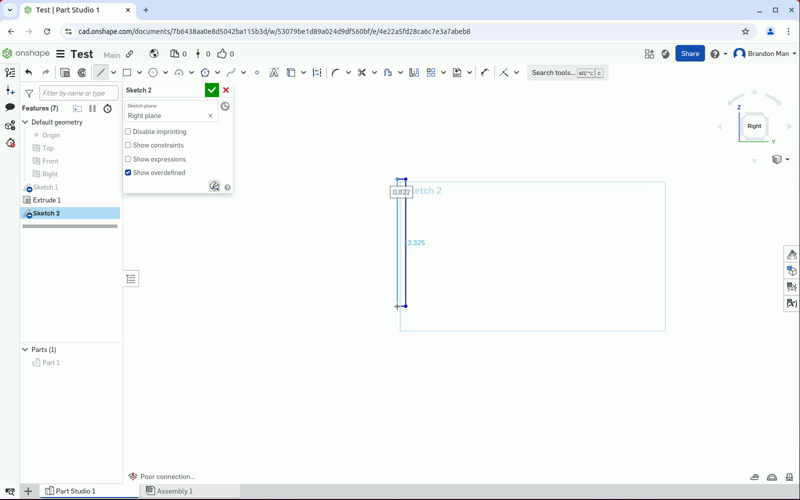
scroll(6)
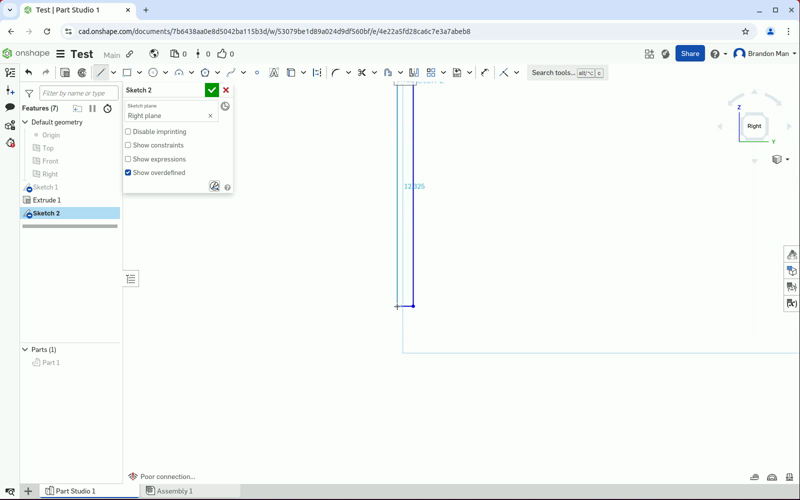
scroll(6)
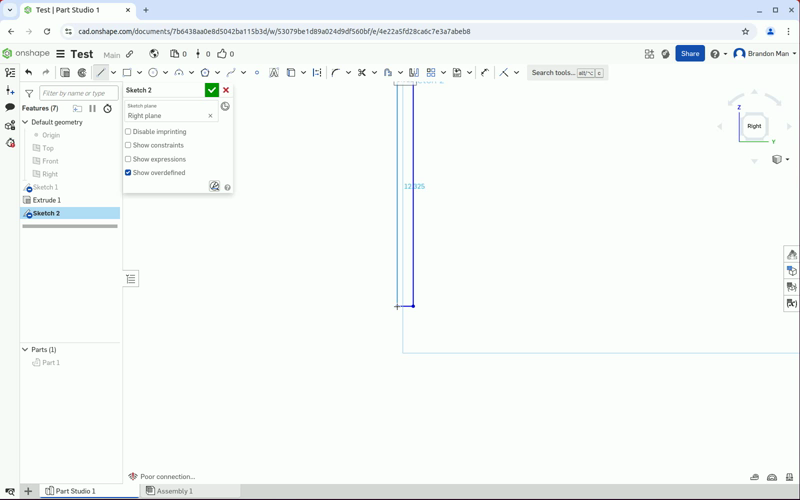
scroll(6)
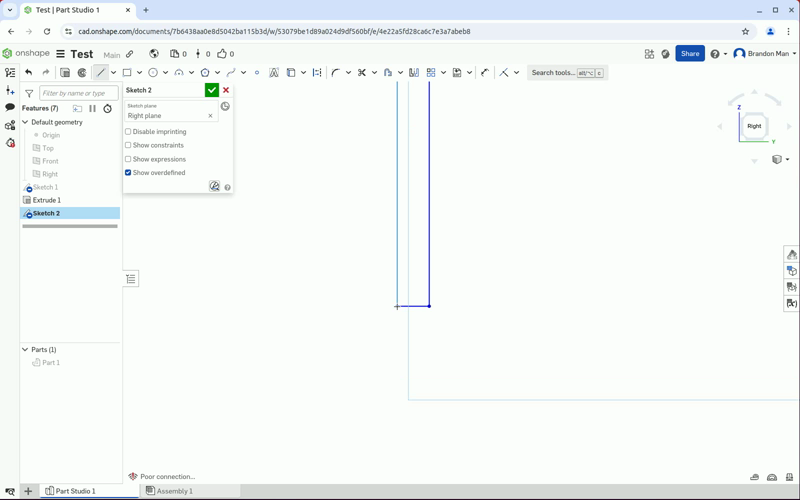
scroll(6)
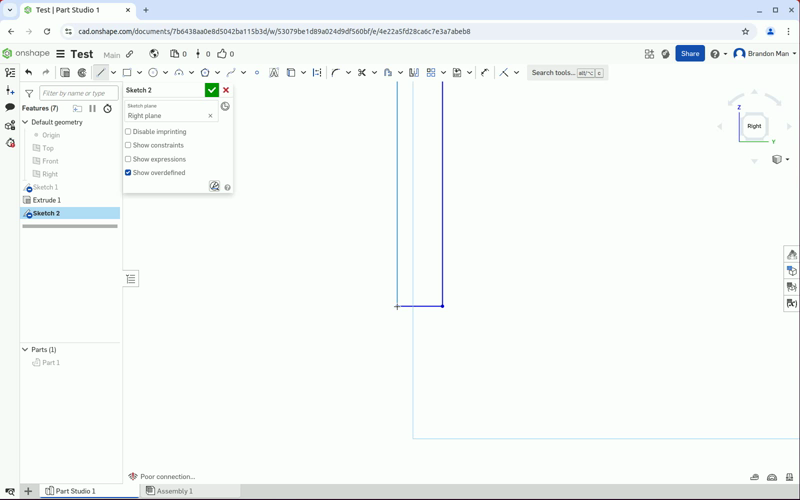
key_up(shift)
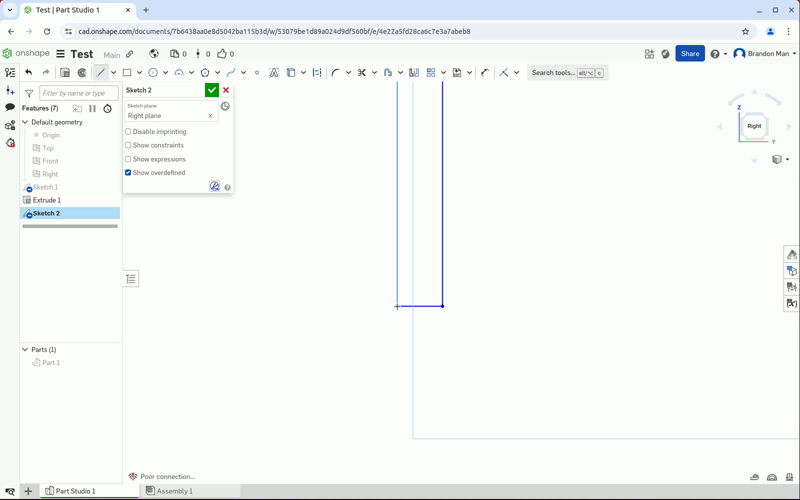
click(397, 306)
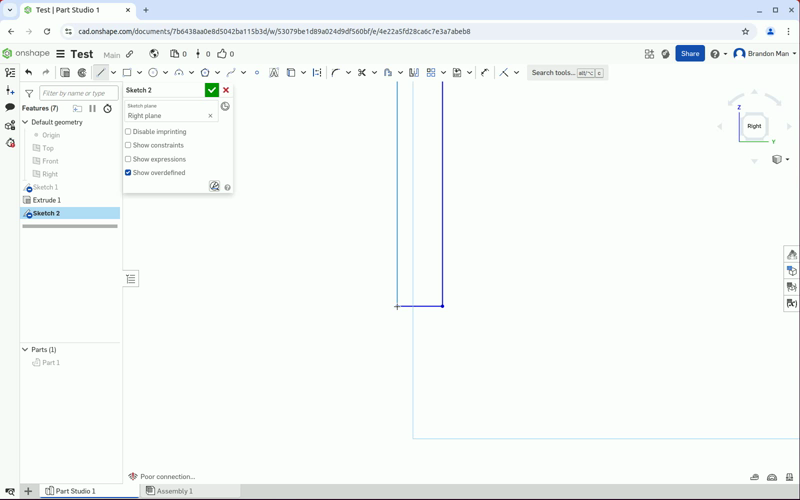
scroll(-6)
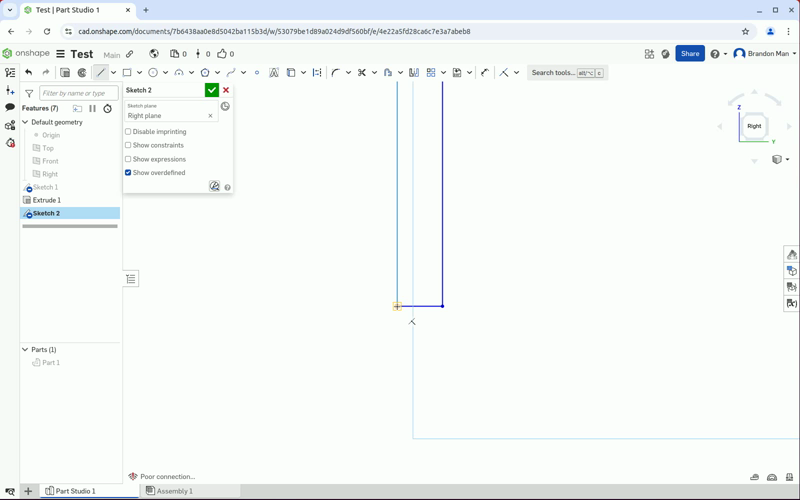
scroll(-6)
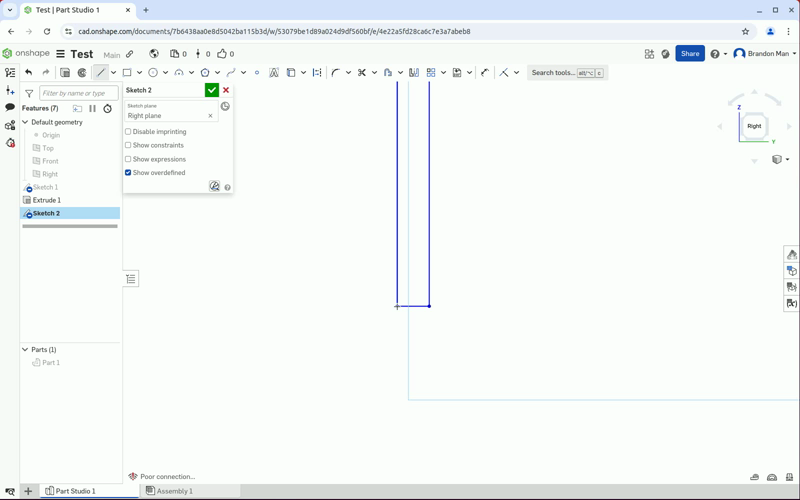
scroll(-6)
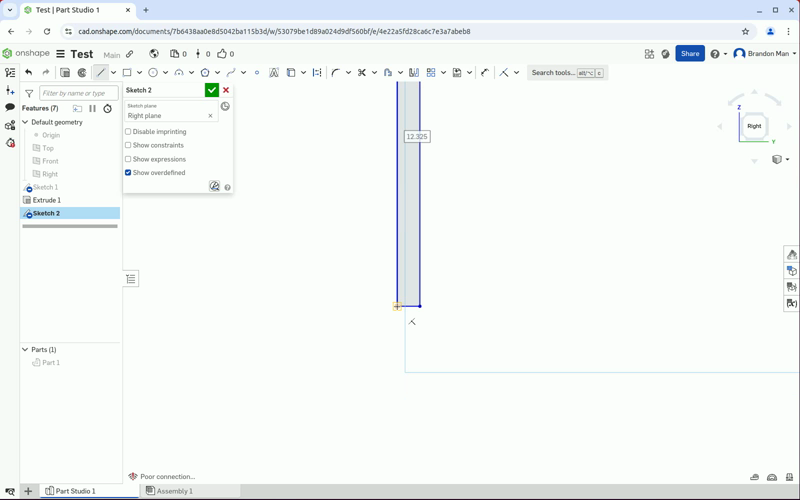
scroll(-6)
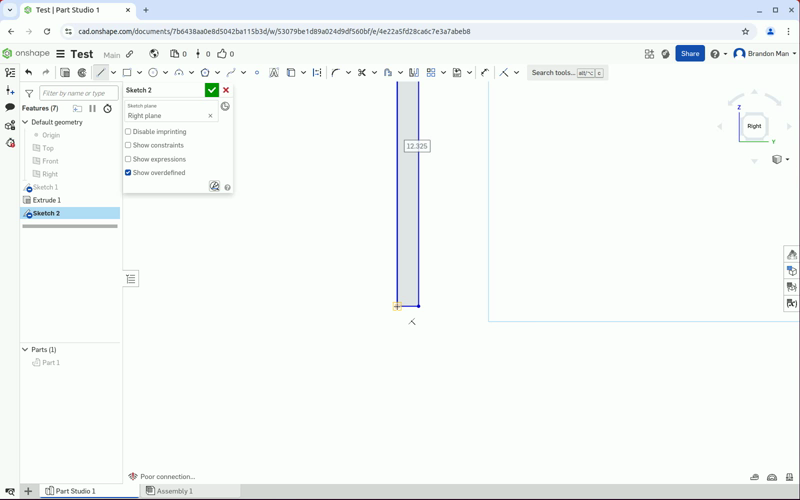
scroll(-6)
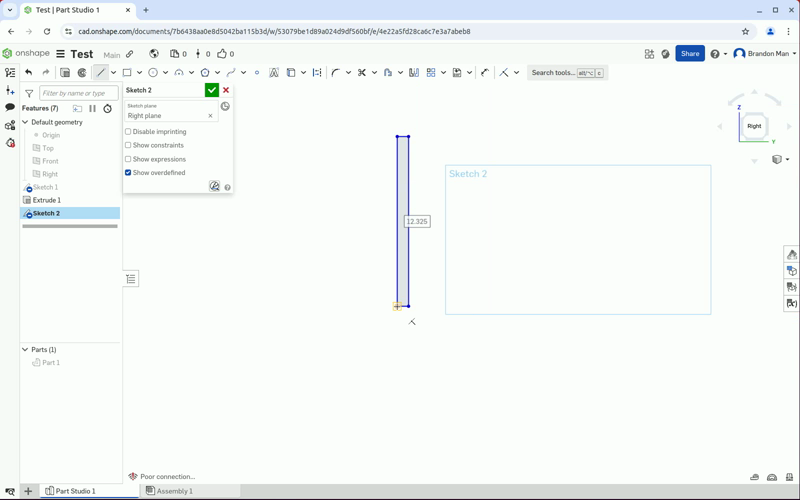
scroll(-6)
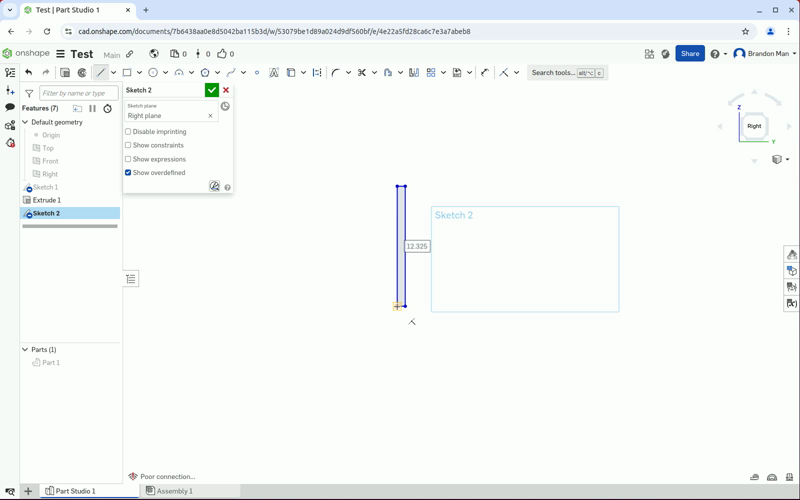
scroll(-6)
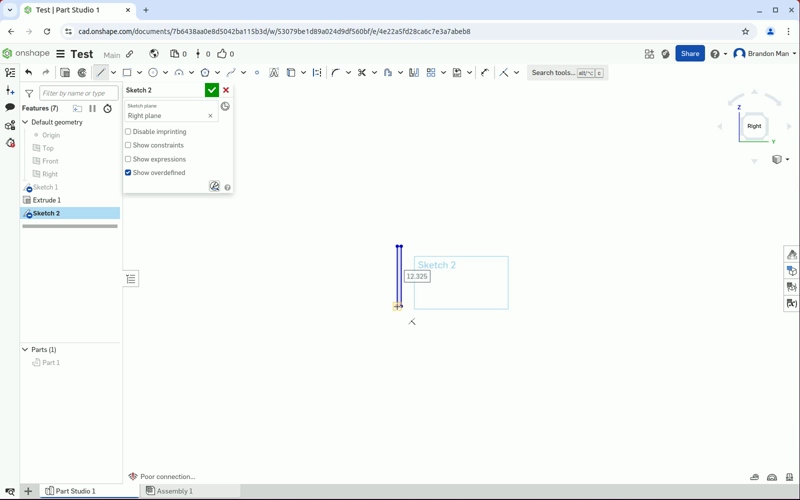
key(esc)
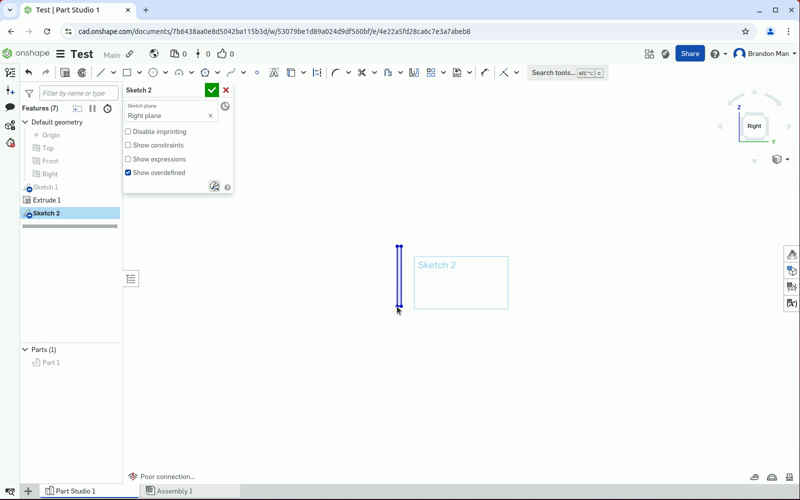
mouse_move(398, 264)
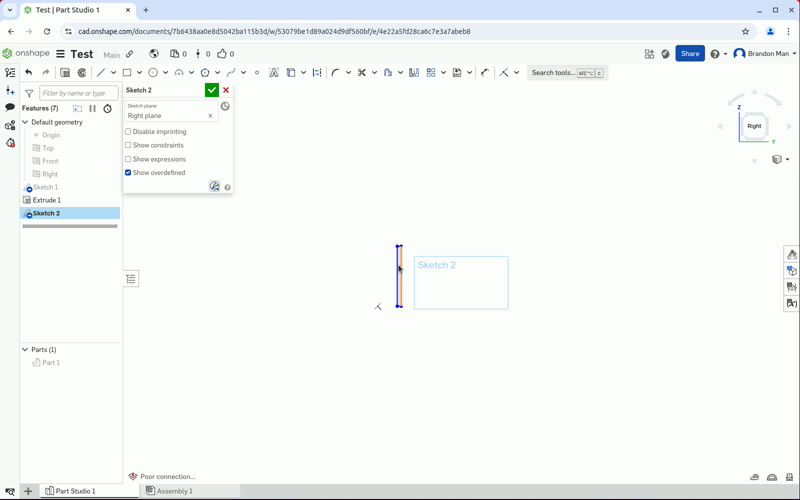
scroll(6)
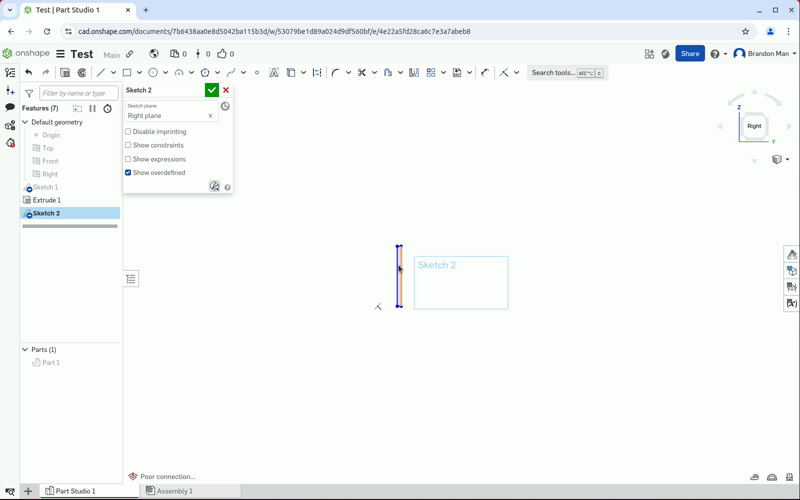
scroll(6)
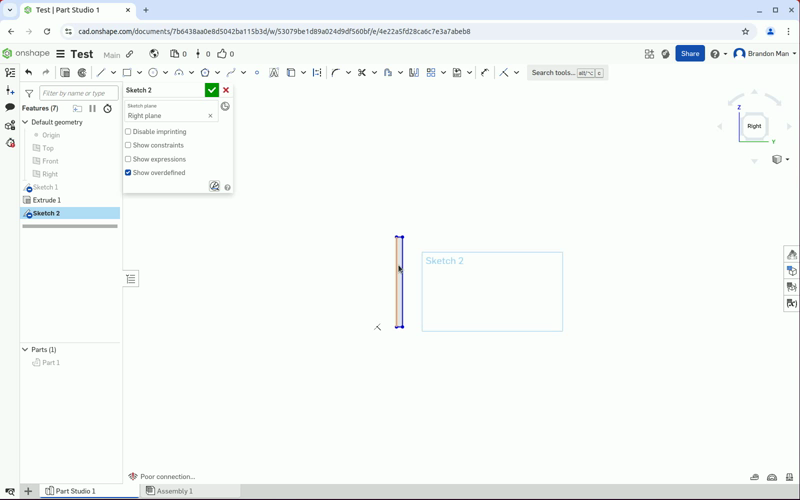
scroll(6)
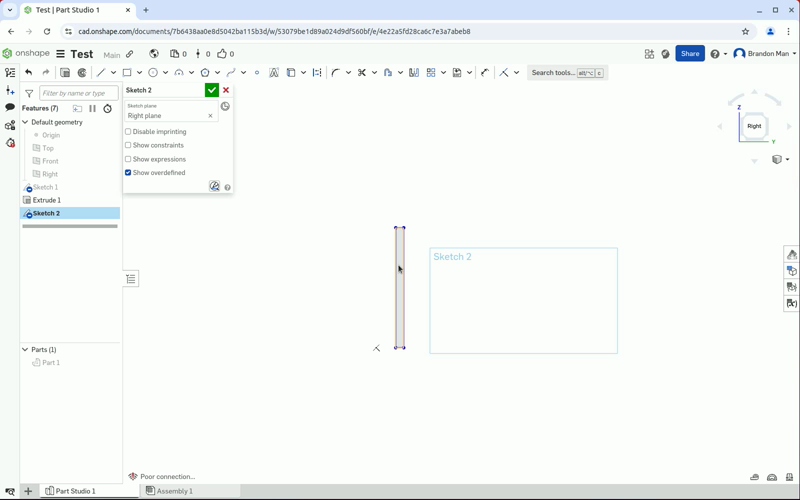
scroll(6)
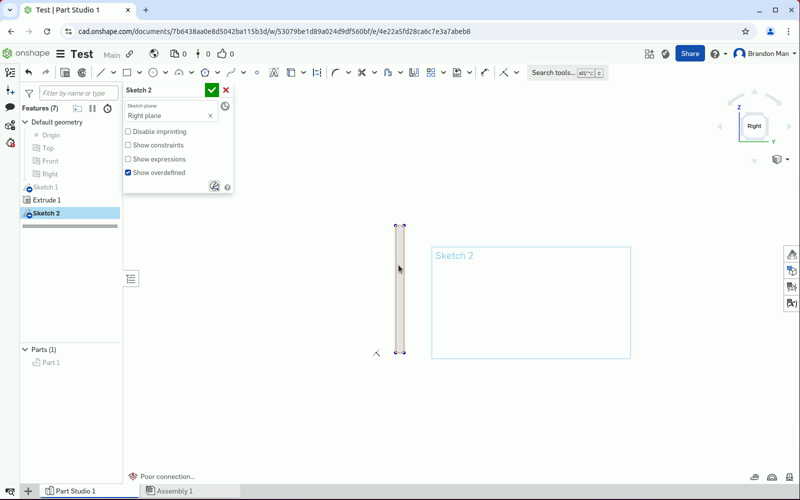
scroll(6)
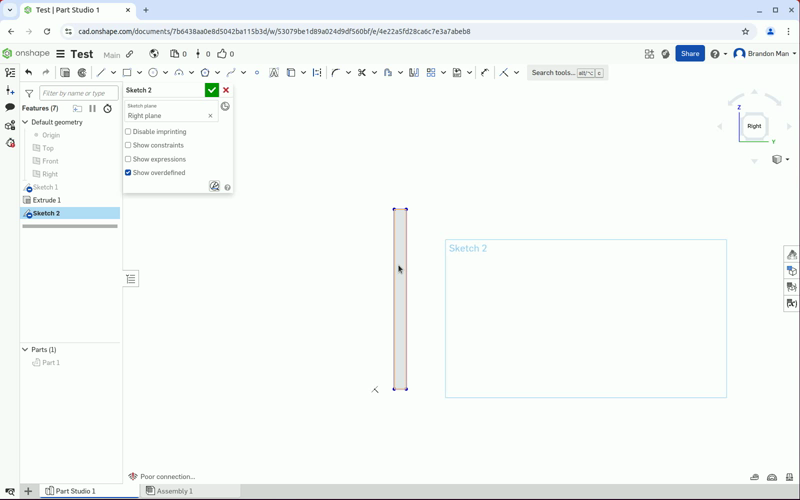
scroll(6)
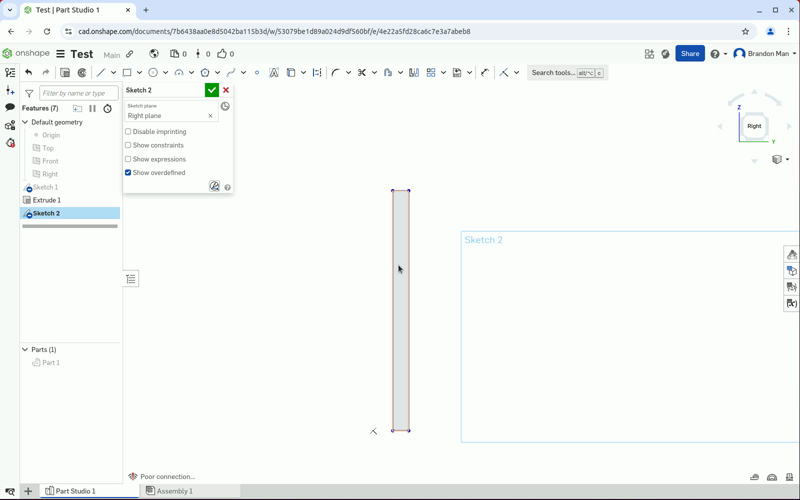
scroll(6)
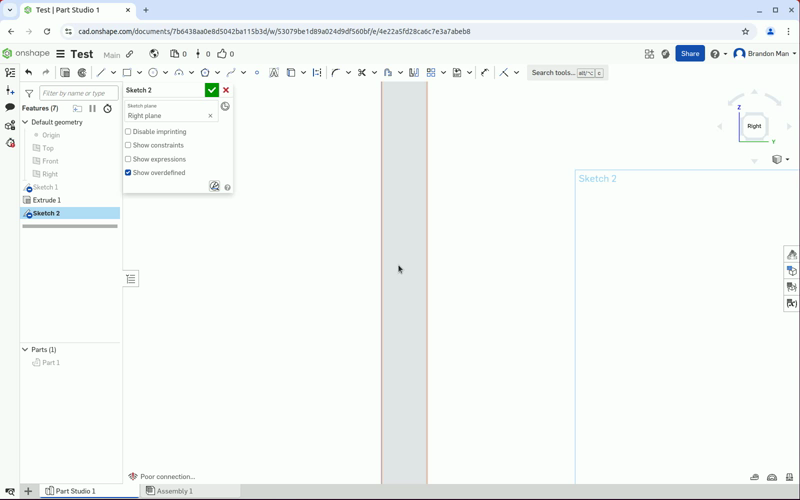
click(398, 264)
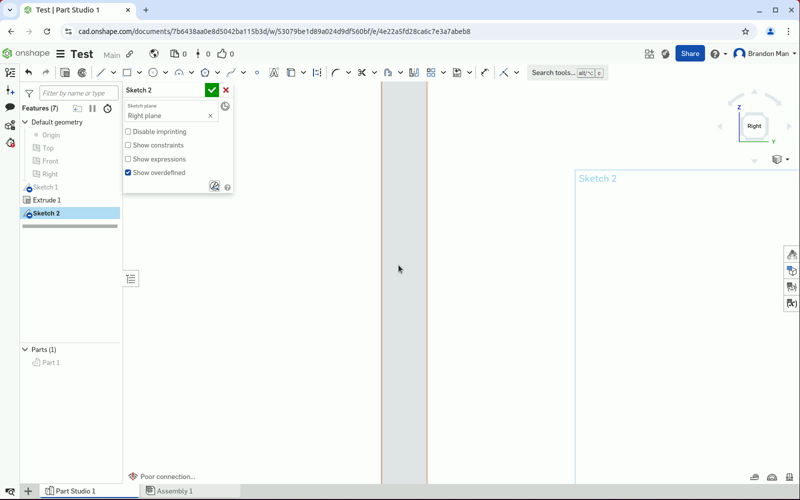
scroll(-6)
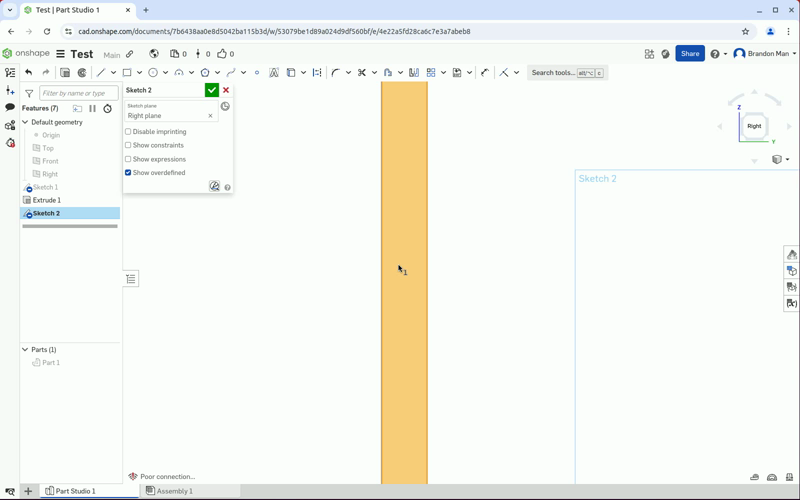
scroll(-6)
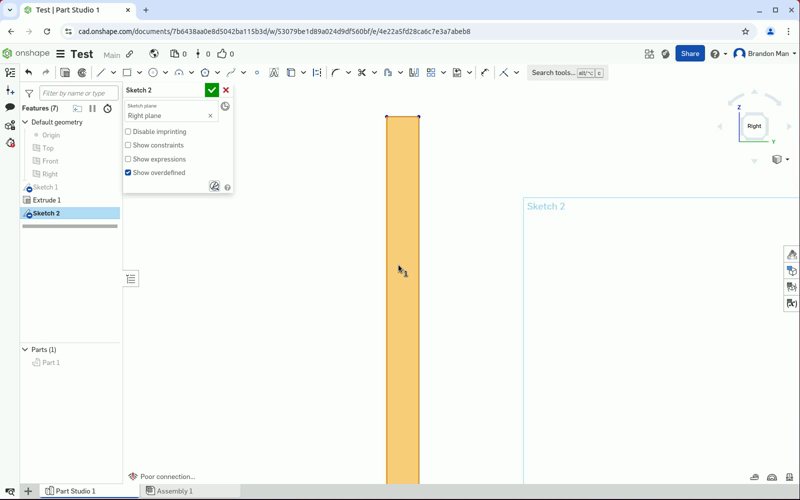
scroll(-6)
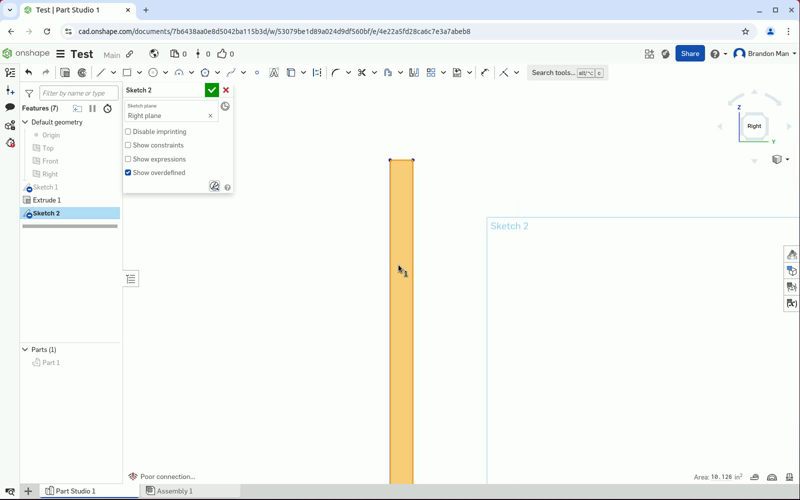
scroll(-6)
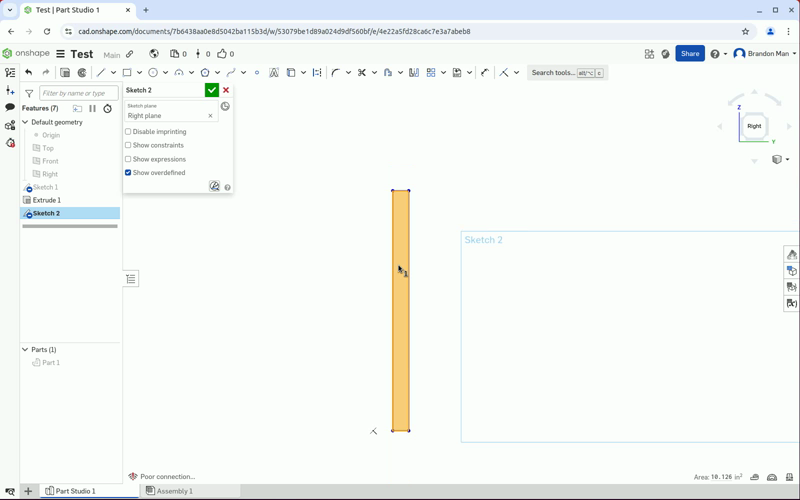
scroll(-6)
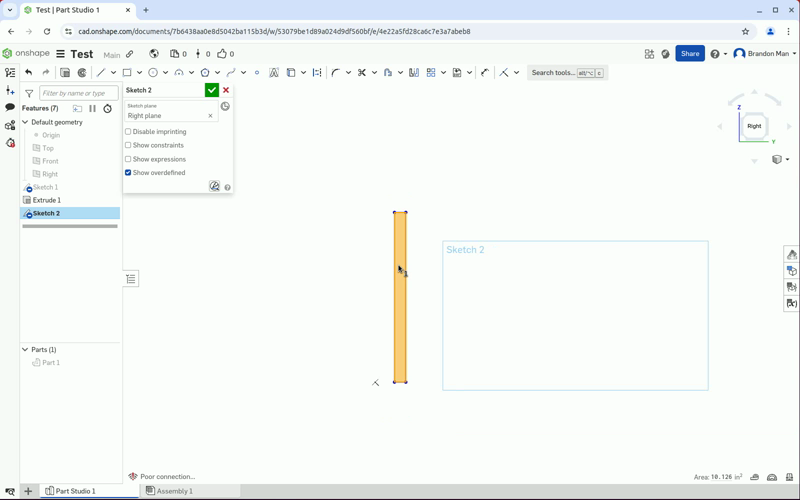
scroll(-6)
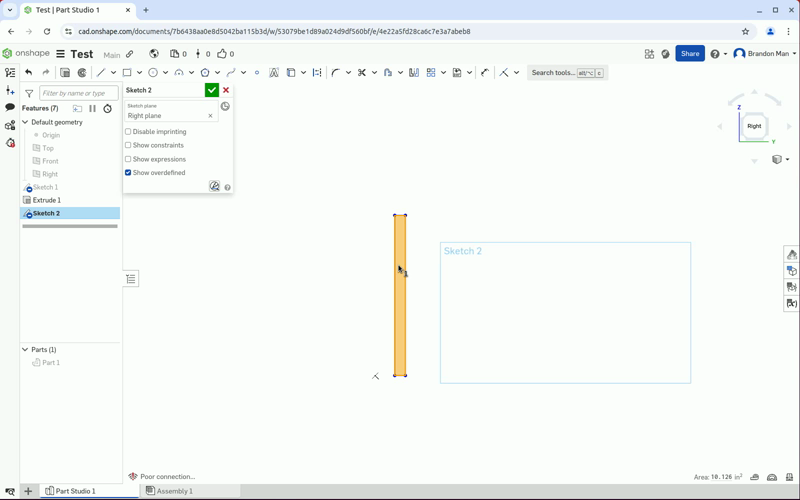
scroll(-6)
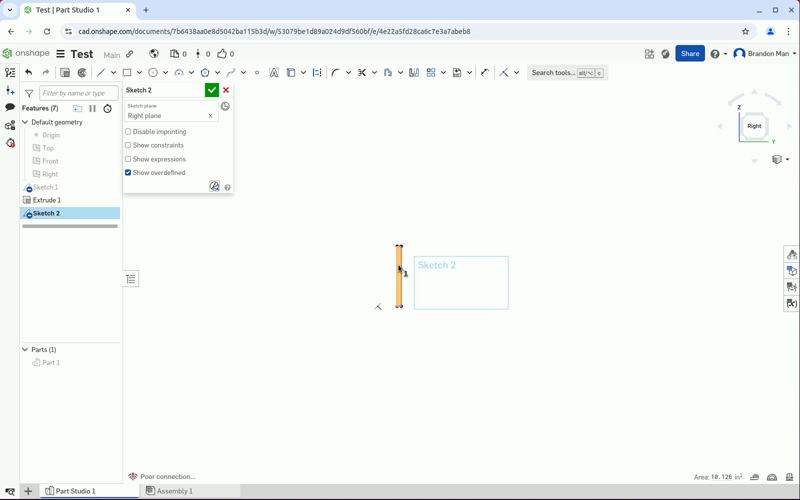
mouse_move(73, 352)
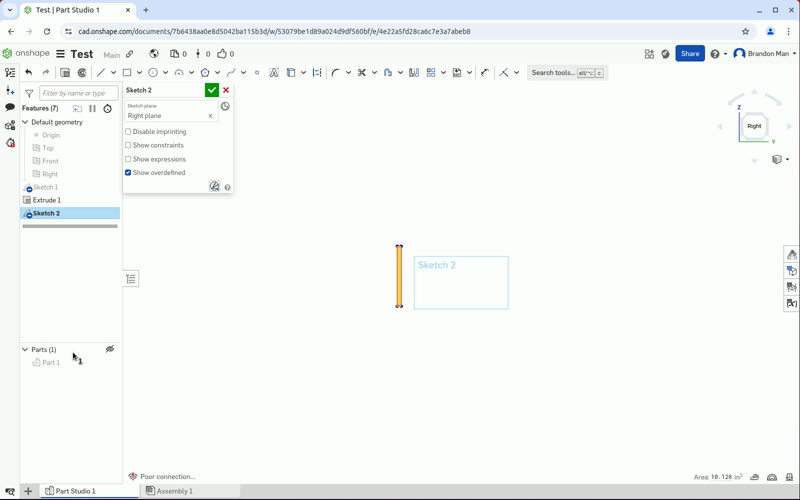
key(shift+y)
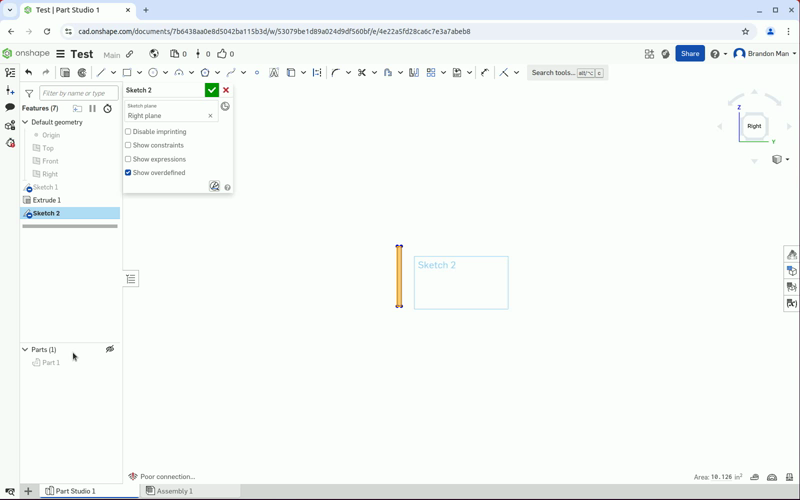
key(shift+e)
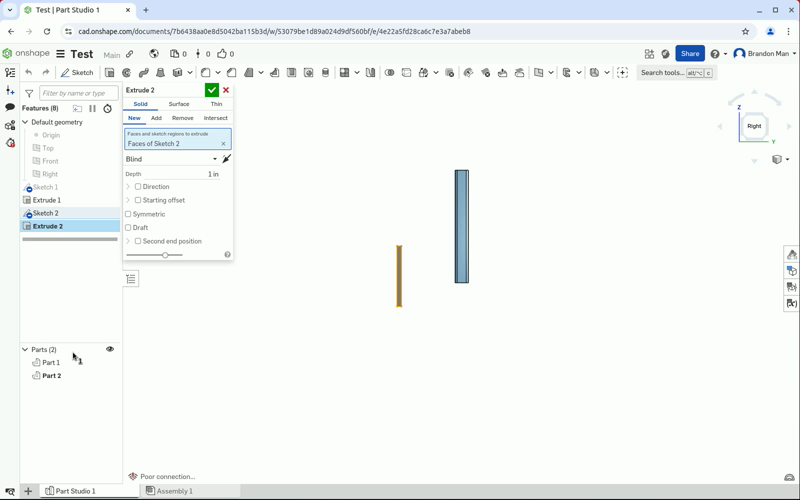
mouse_move(143, 106)
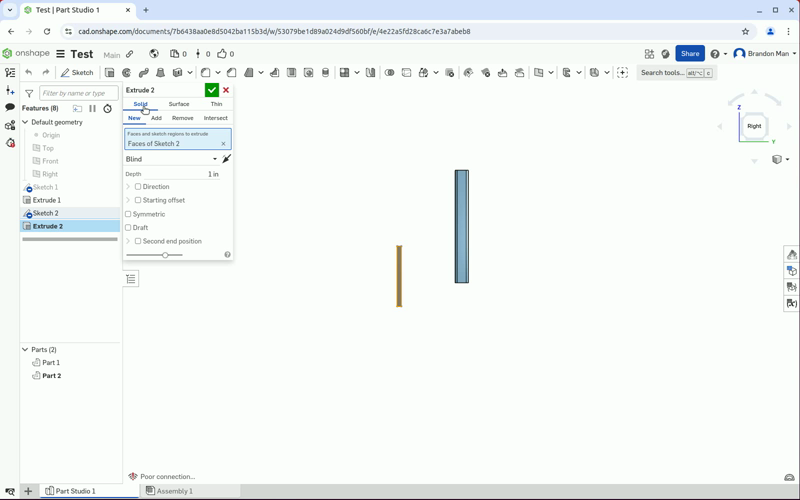
click(143, 106)
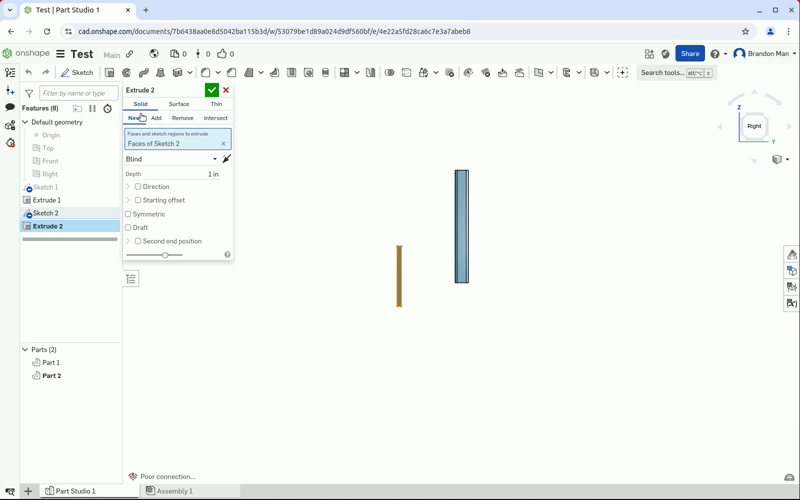
mouse_move(137, 120)
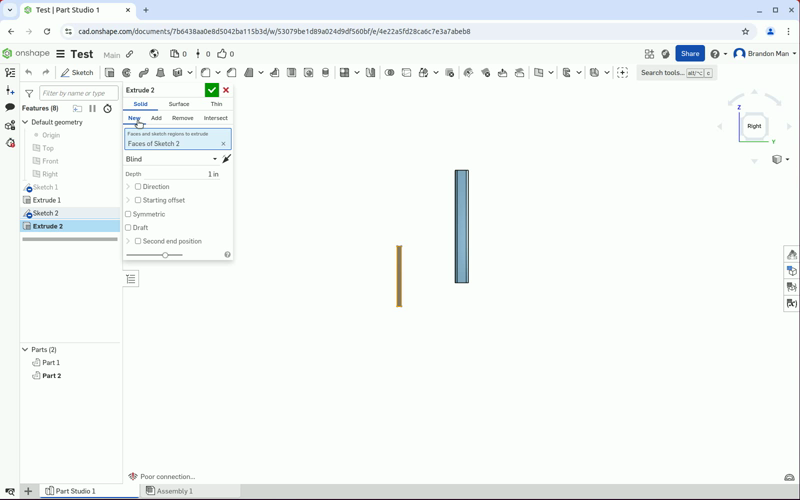
click(137, 120)
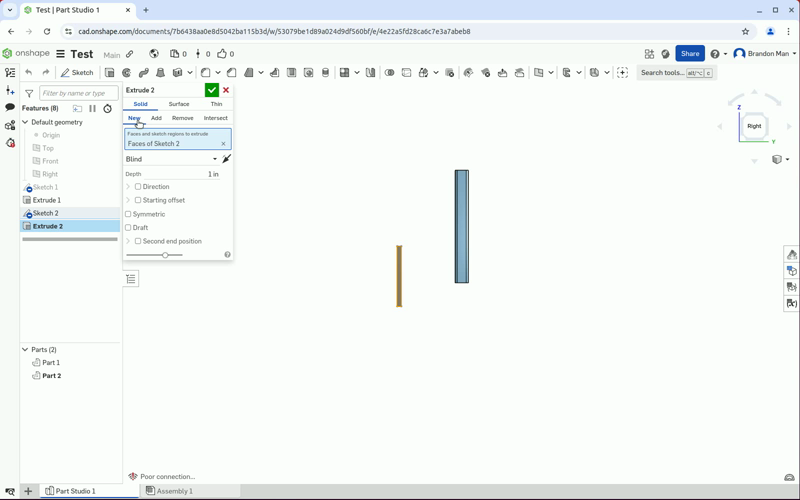
key(tab, 4)
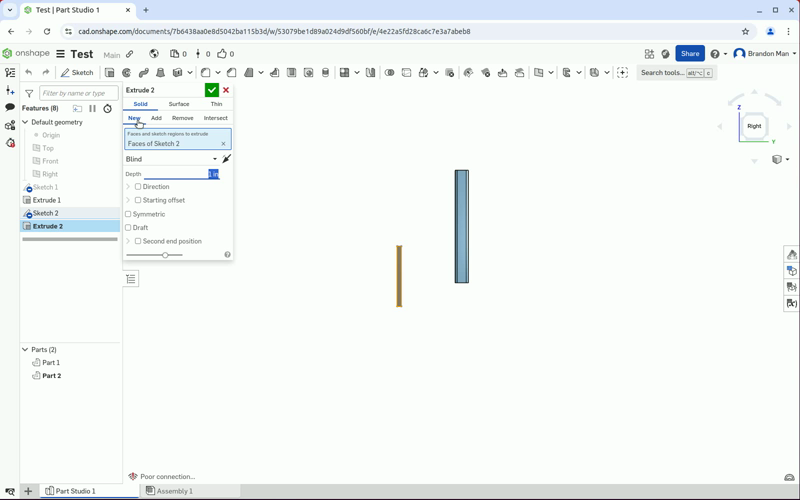
text(-0.241)
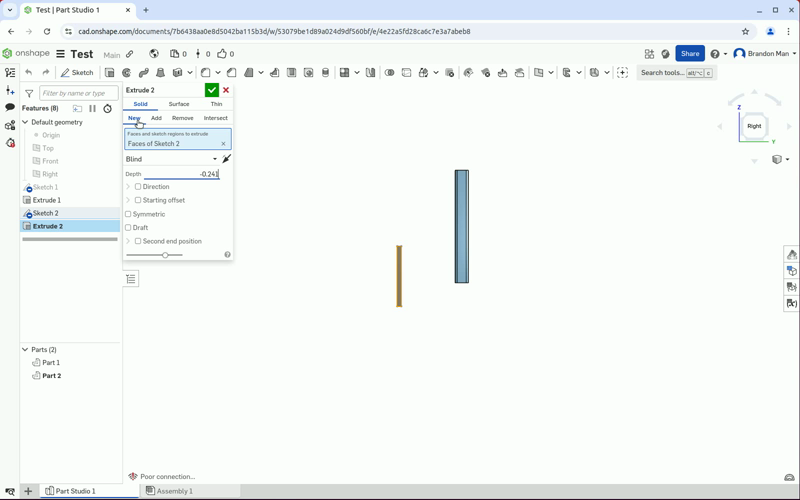
key(enter)
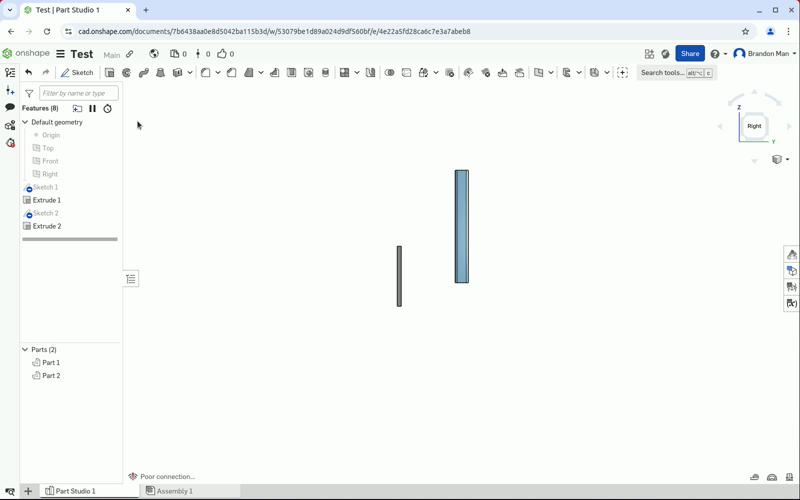
key(shift+h)
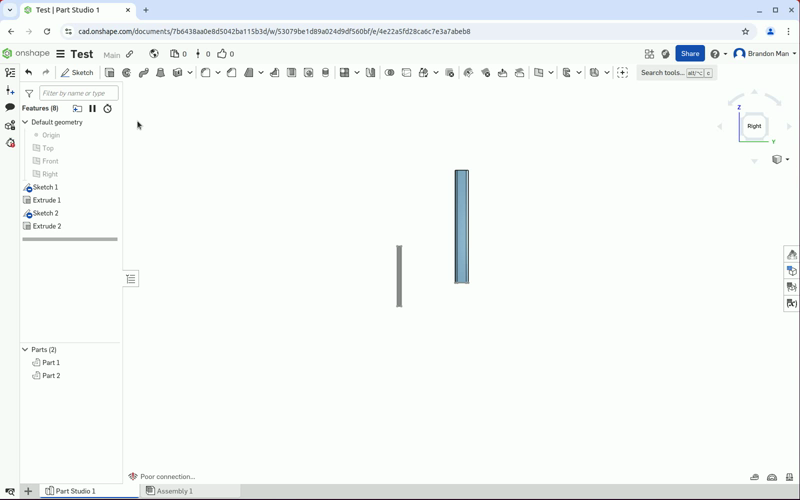
key(shift+h)
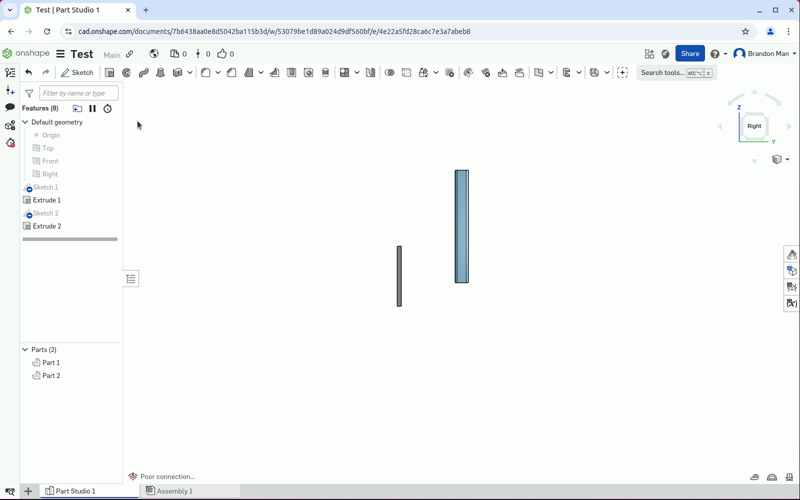
mouse_move(73, 189)
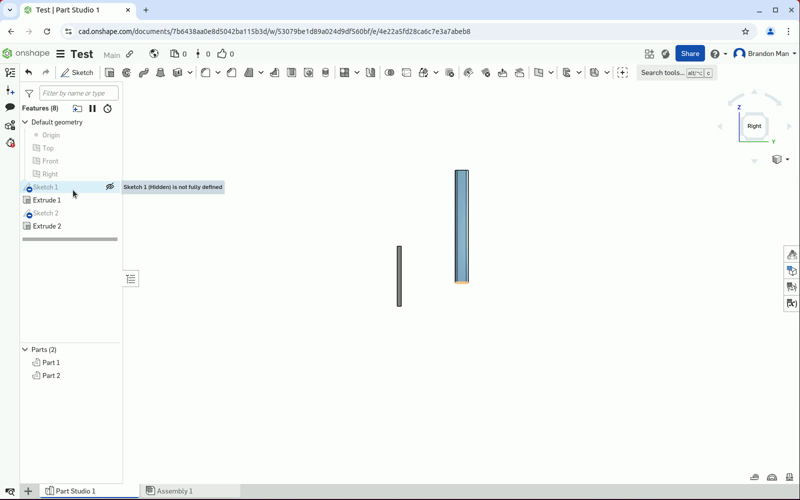
click(73, 189)
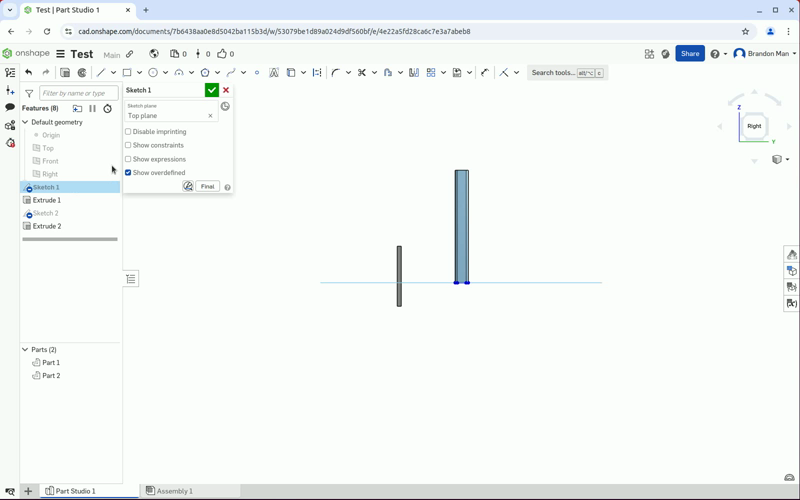
mouse_move(229, 92)
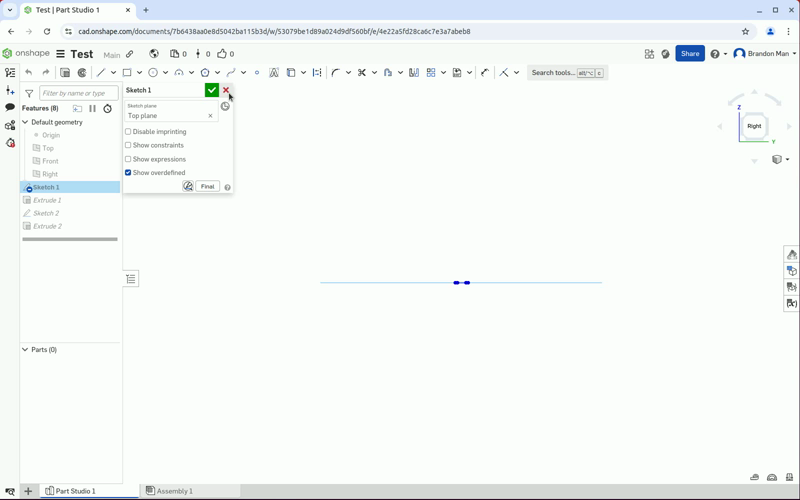
click(229, 92)
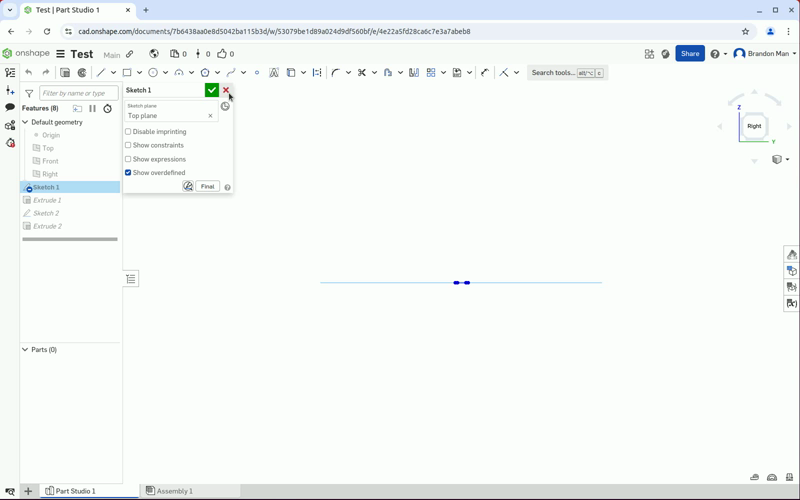
key(shift+s)
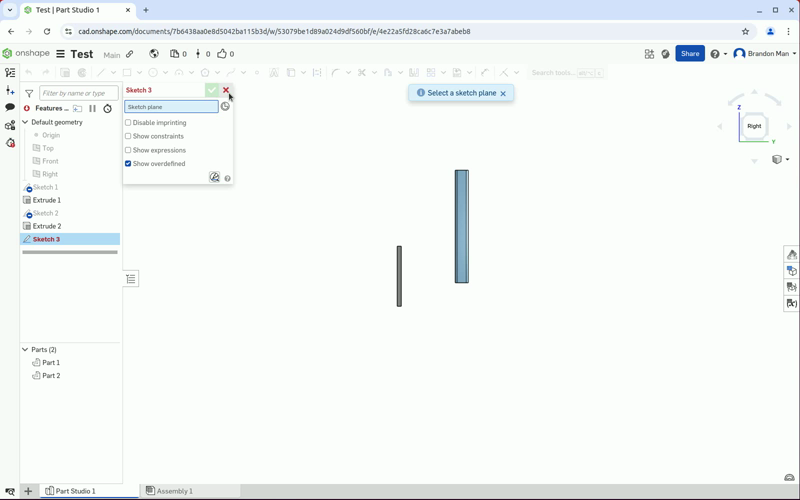
mouse_move(73, 176)
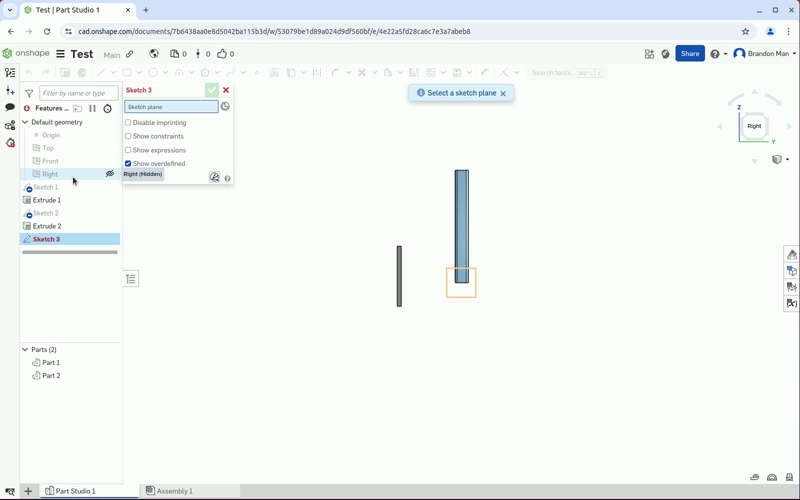
click(73, 176)
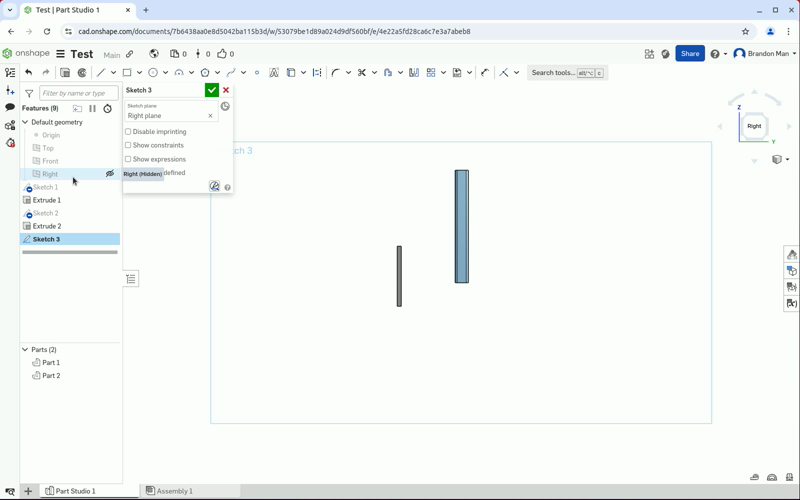
mouse_move(73, 352)
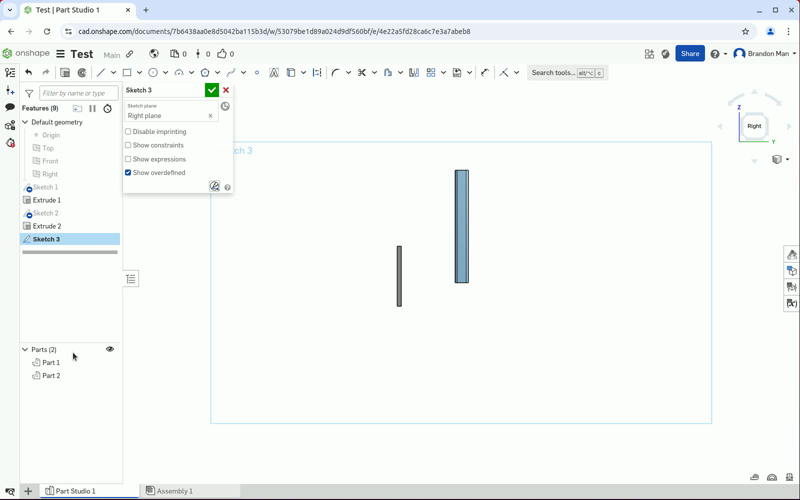
key(y)
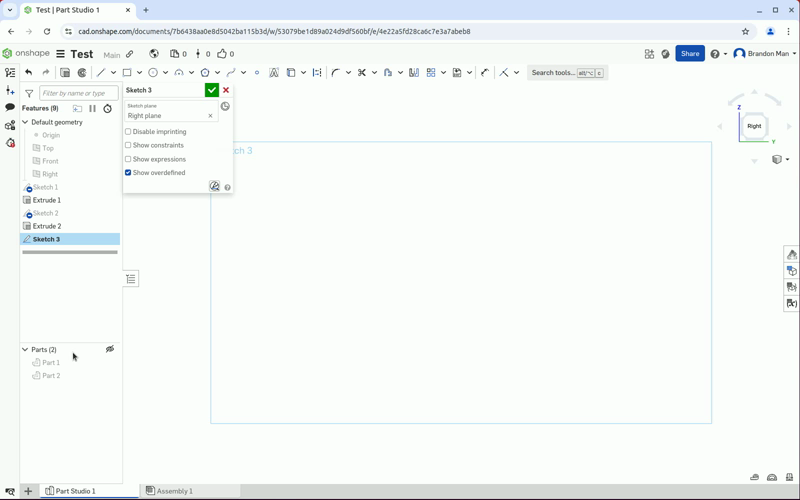
key(l)
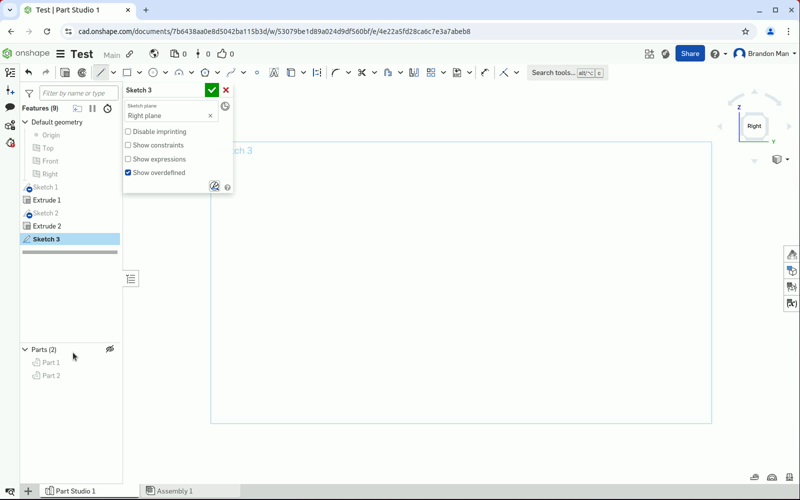
key_down(shift)
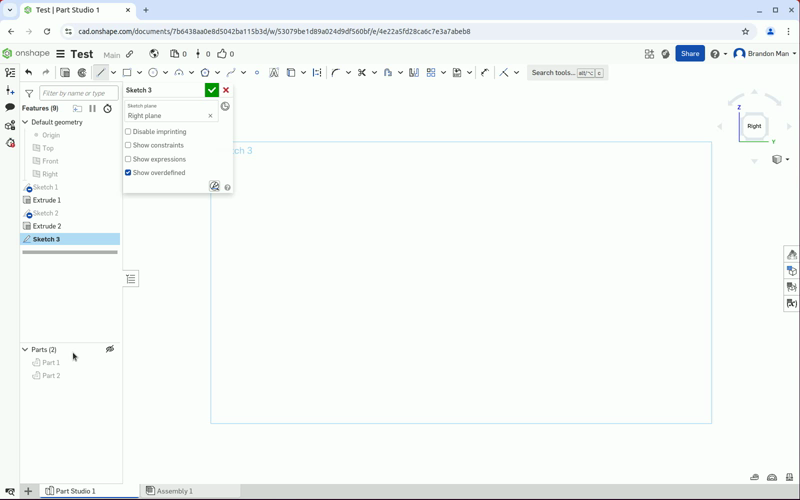
mouse_move(514, 305)
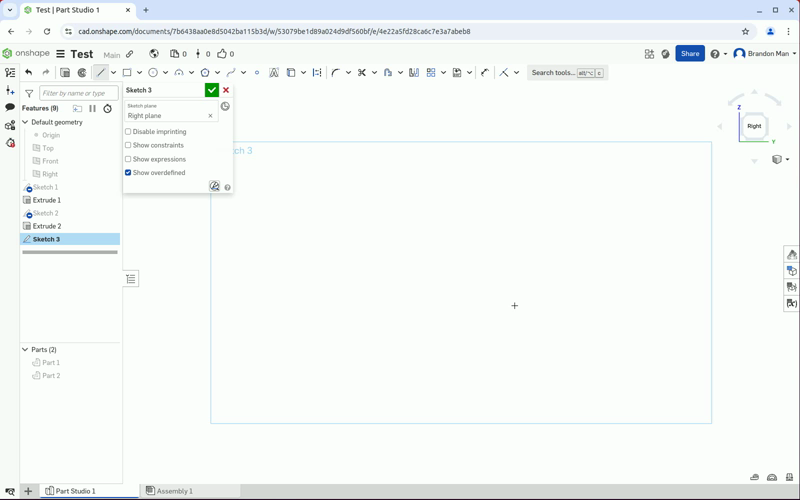
click(514, 305)
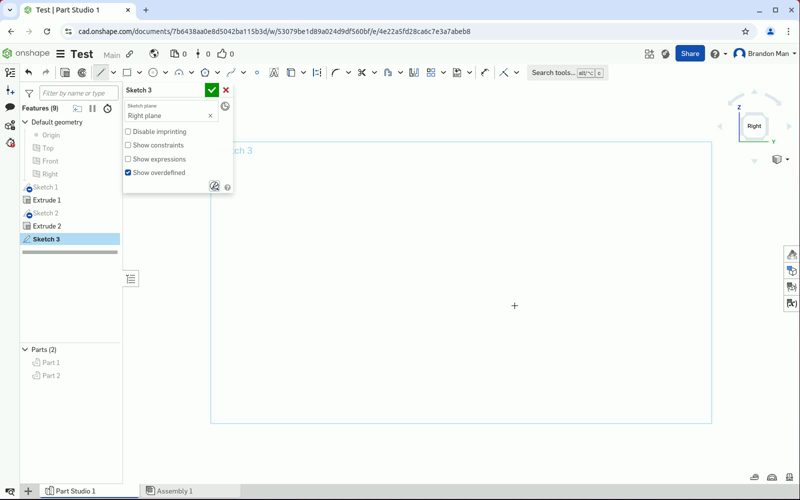
key_up(shift)
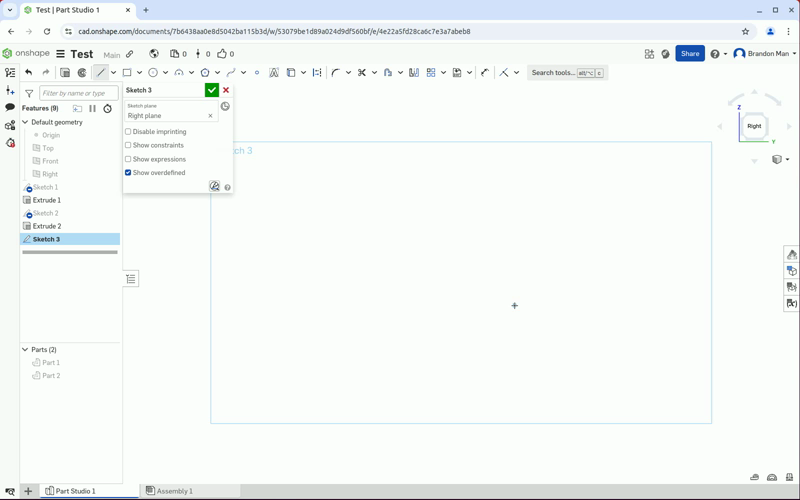
key_down(shift)
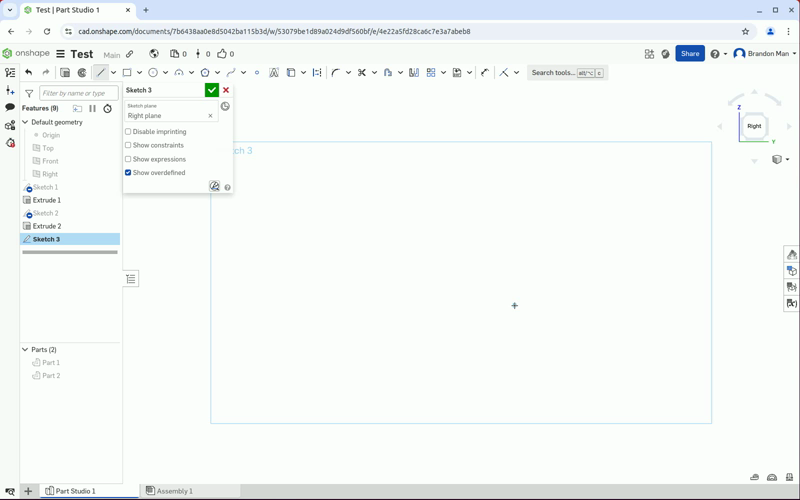
mouse_move(544, 305)
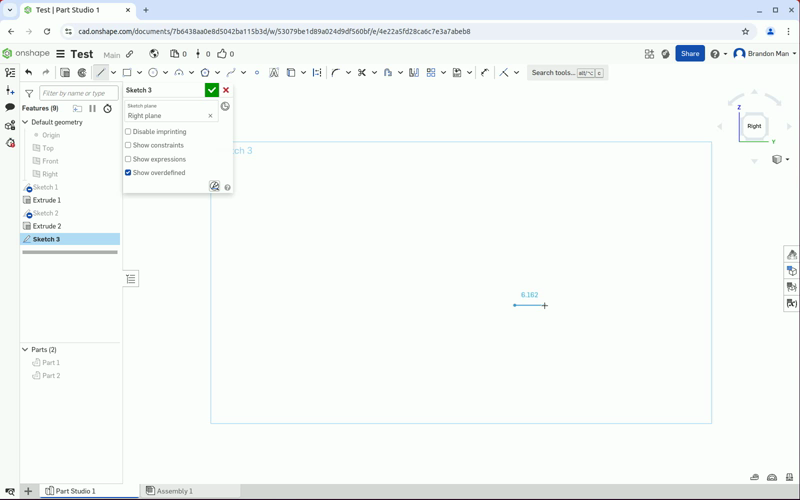
mouse_move(518, 305)
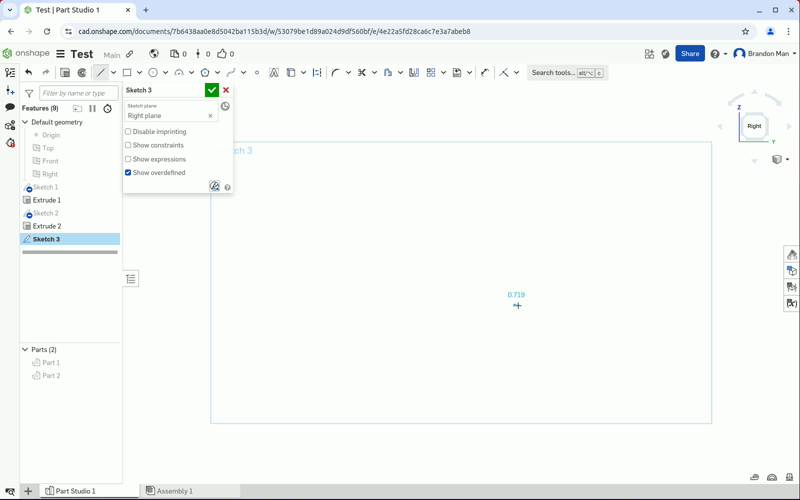
scroll(6)
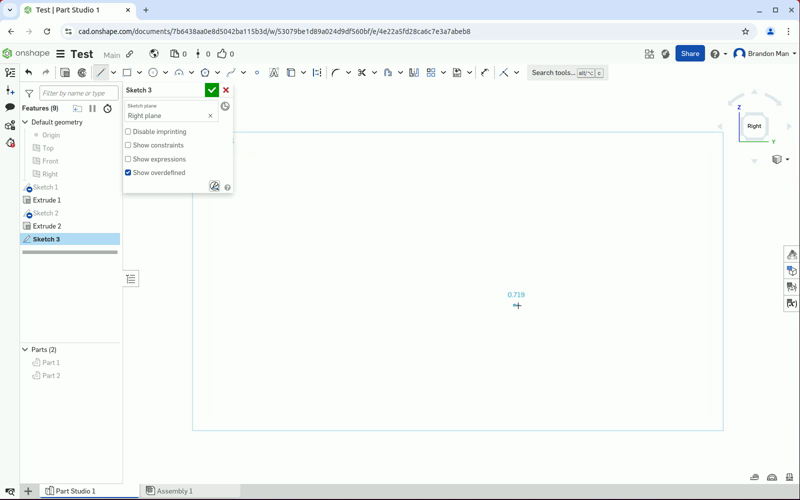
scroll(6)
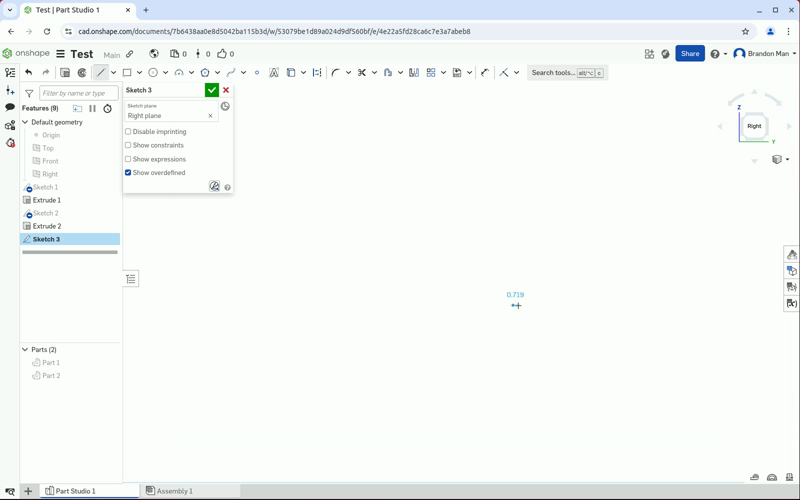
scroll(6)
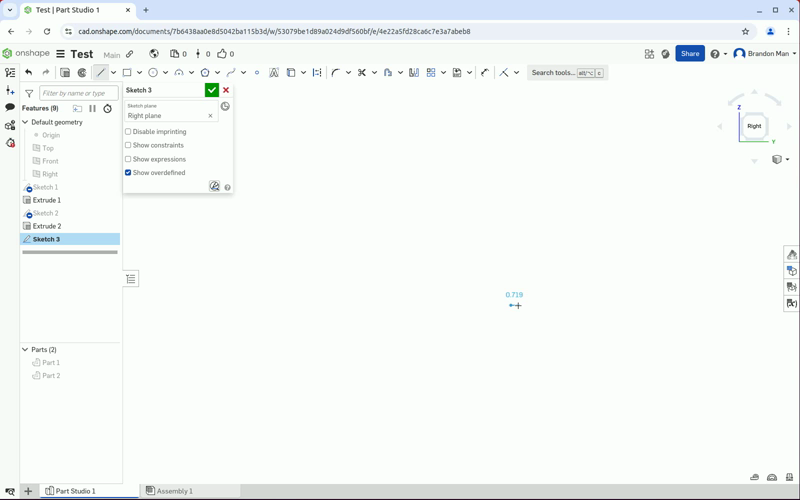
scroll(6)
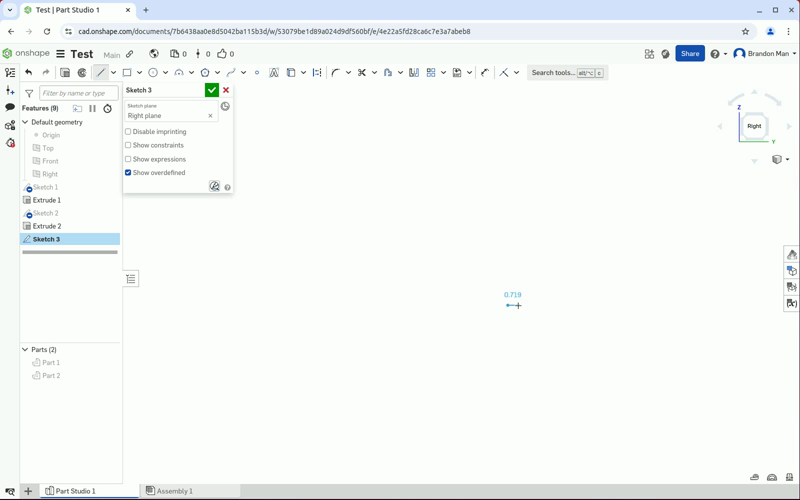
scroll(6)
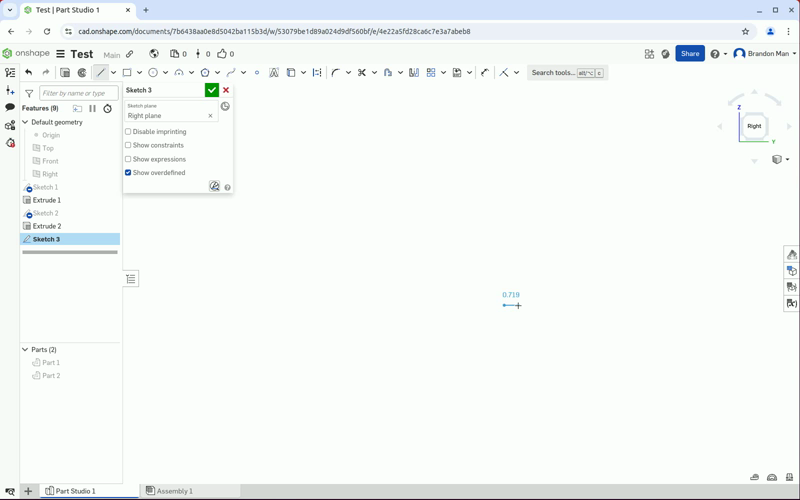
scroll(6)
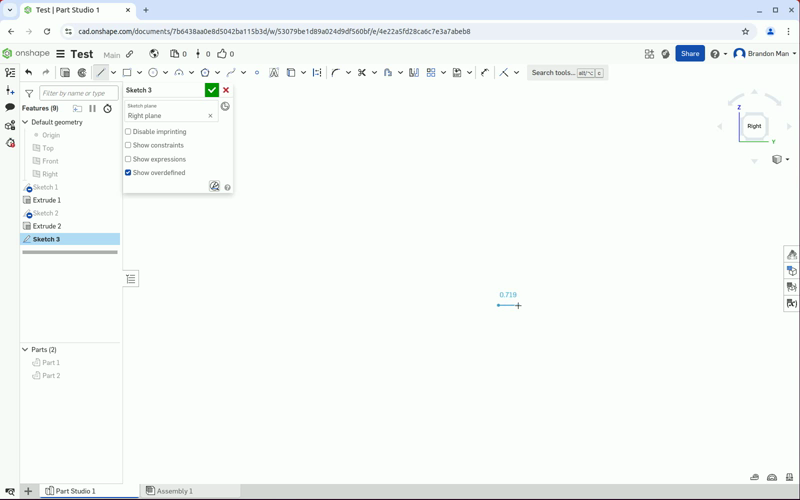
scroll(6)
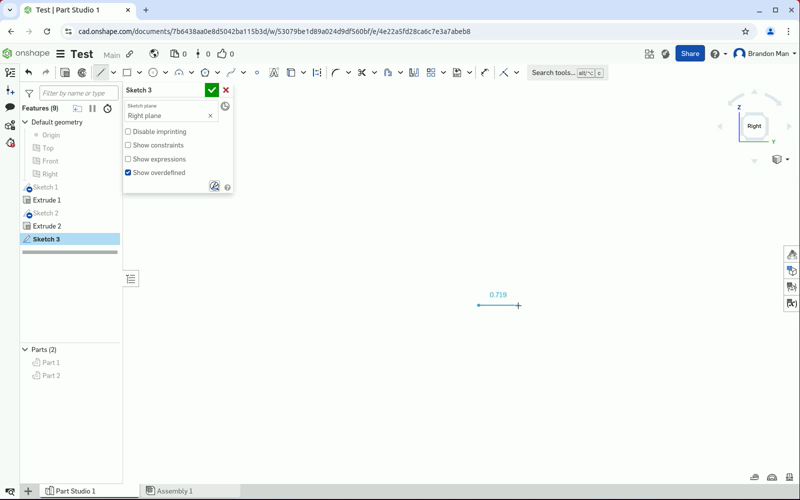
click(518, 305)
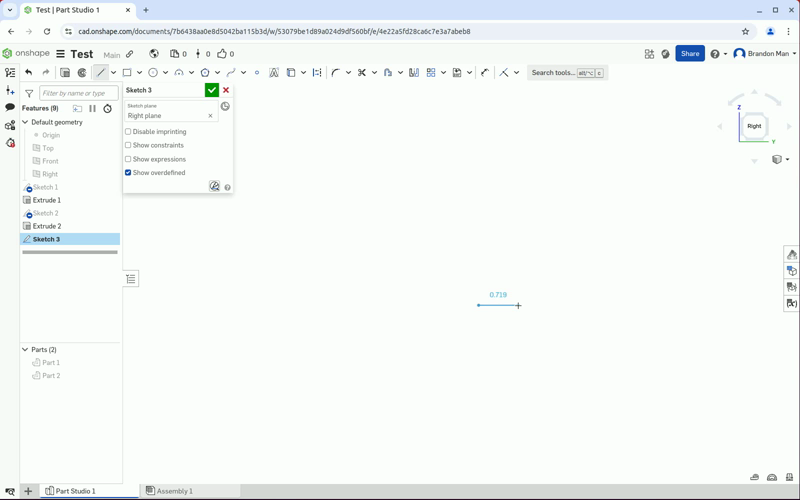
scroll(-6)
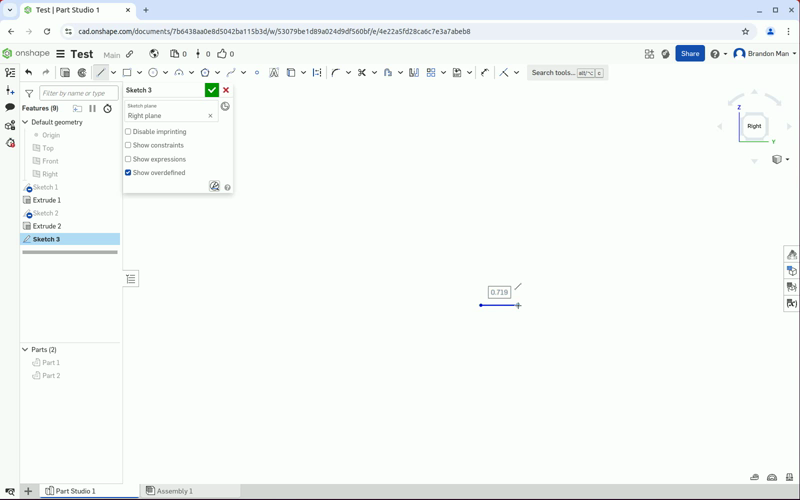
scroll(-6)
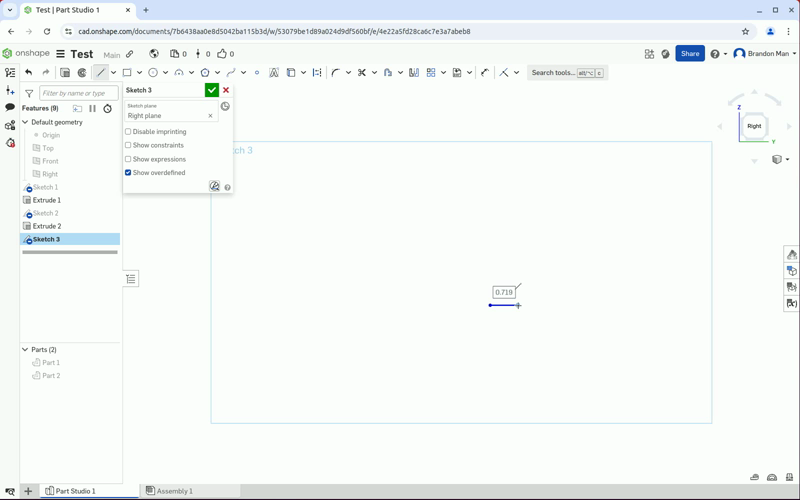
scroll(-6)
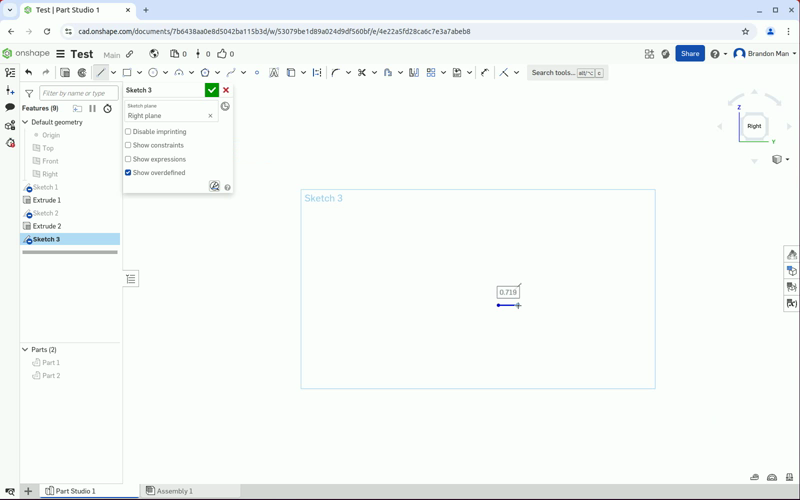
scroll(-6)
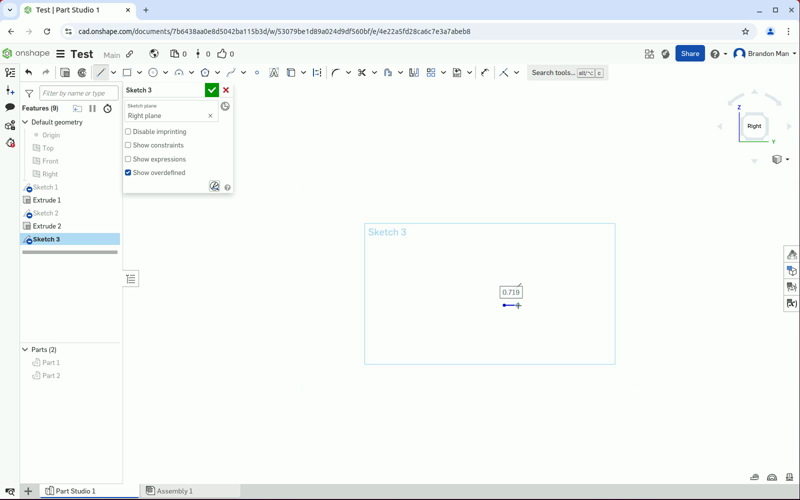
scroll(-6)
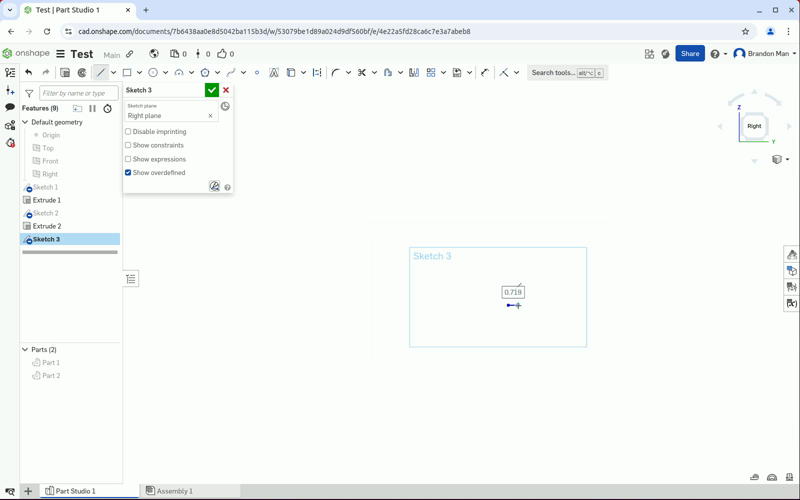
scroll(-6)
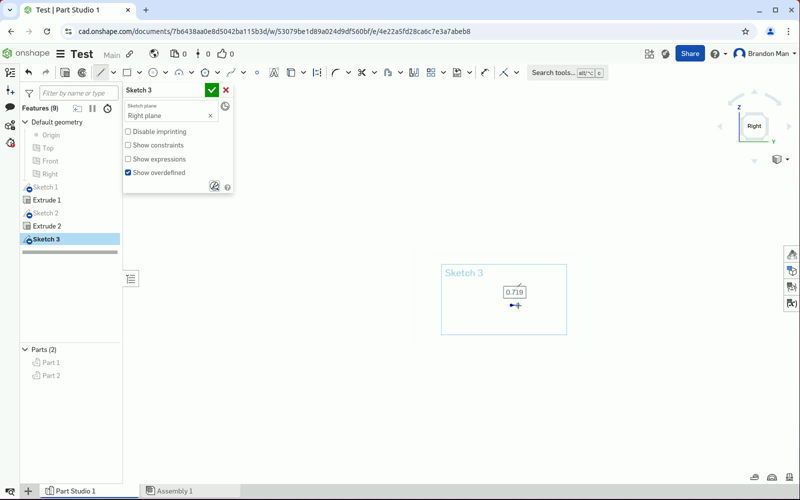
scroll(-6)
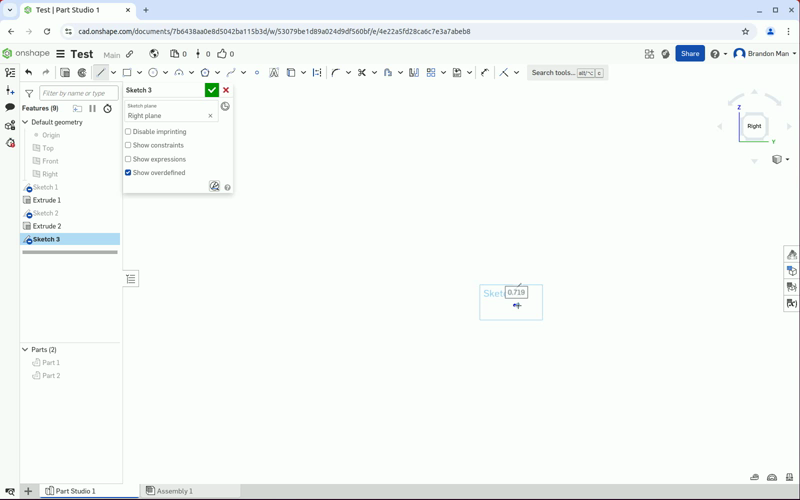
key_up(shift)
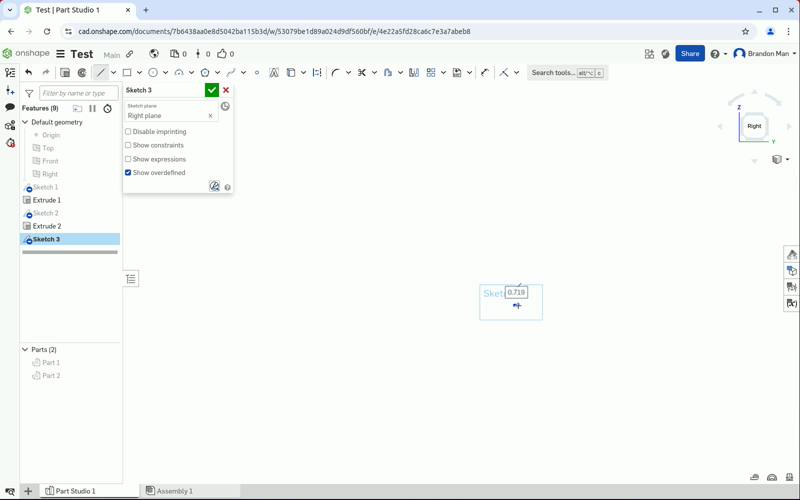
key_down(shift)
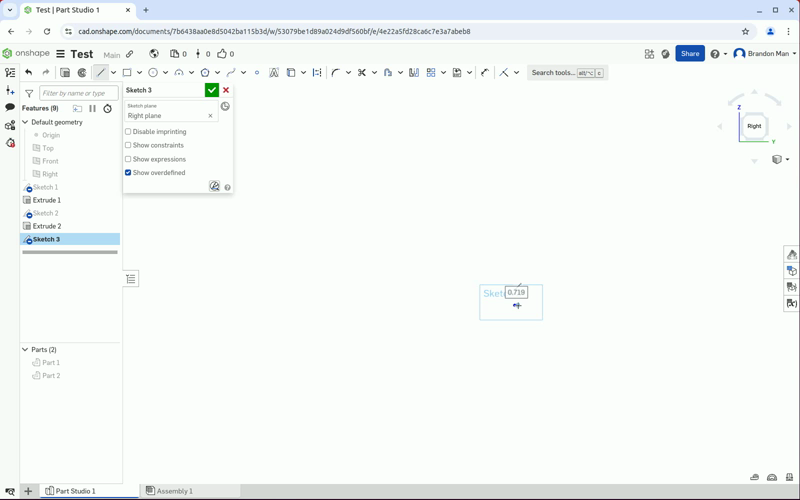
mouse_move(518, 244)
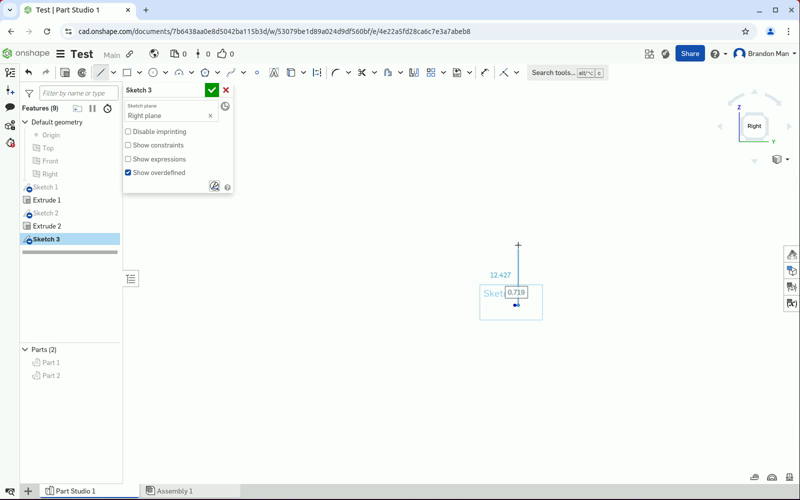
click(518, 244)
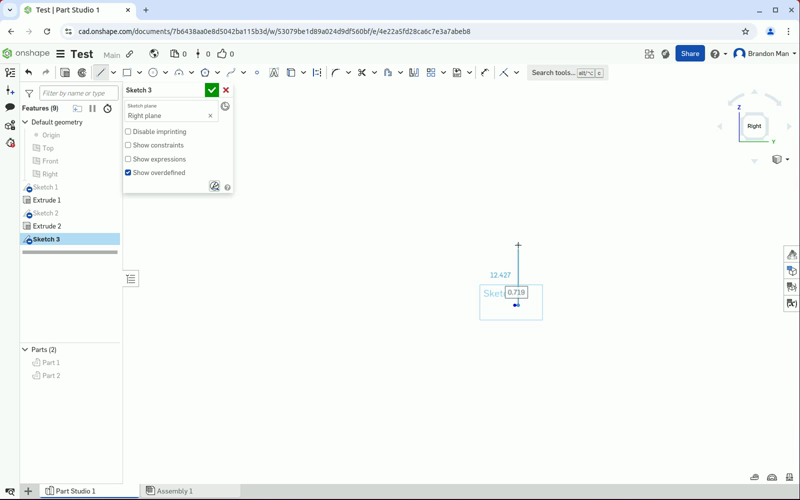
key_up(shift)
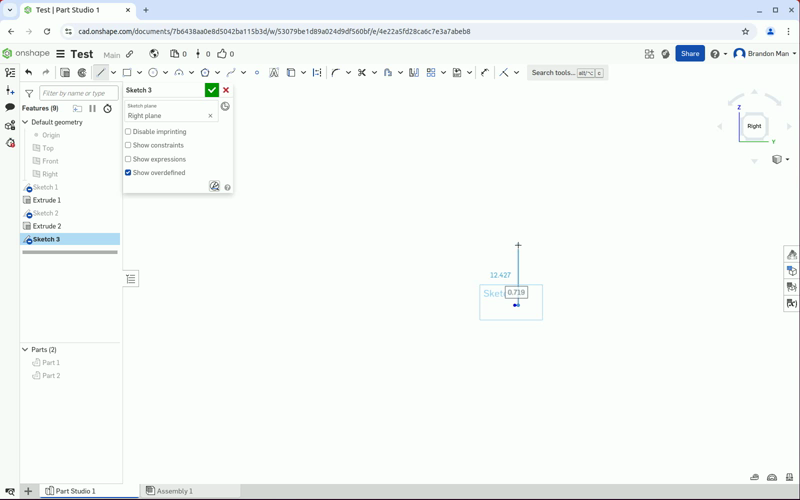
key_down(shift)
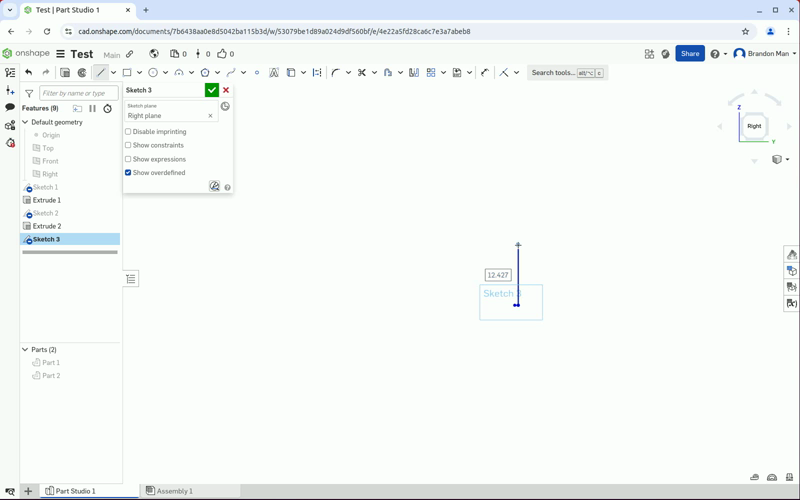
mouse_move(548, 244)
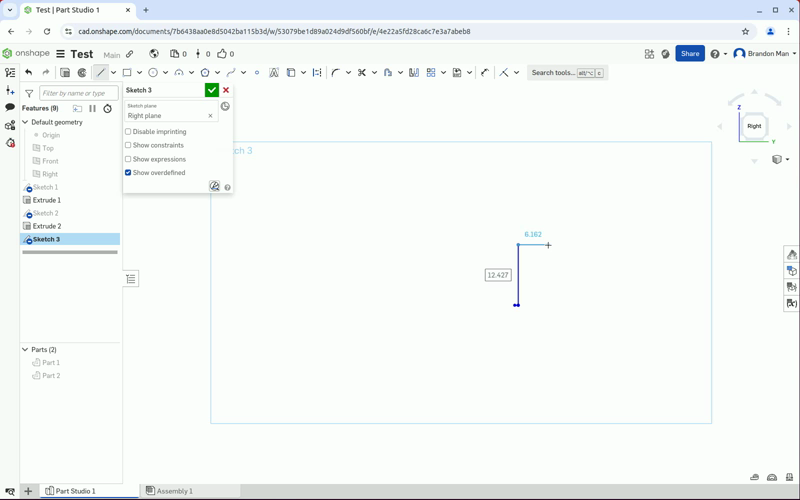
mouse_move(514, 244)
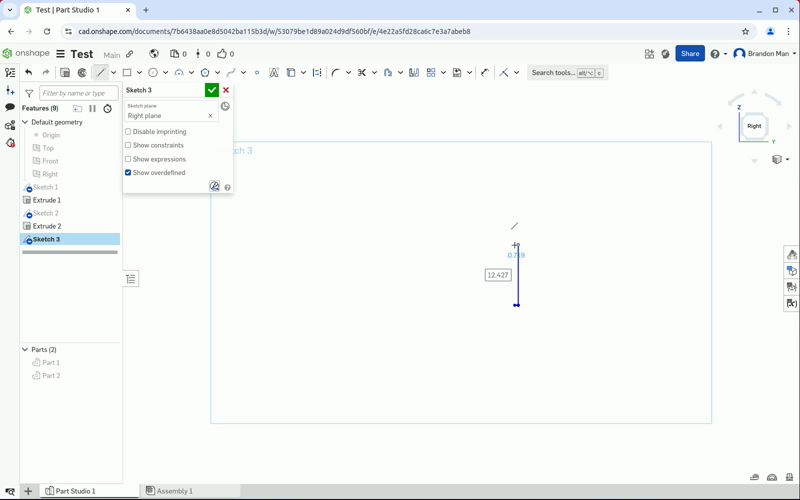
scroll(6)
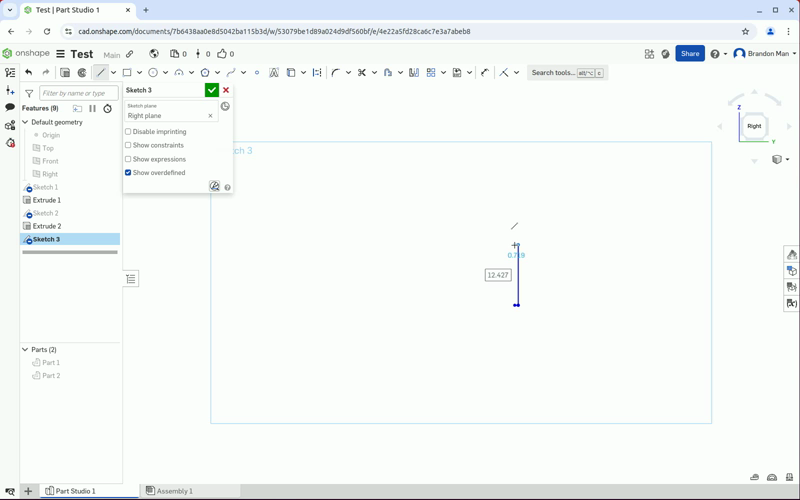
scroll(6)
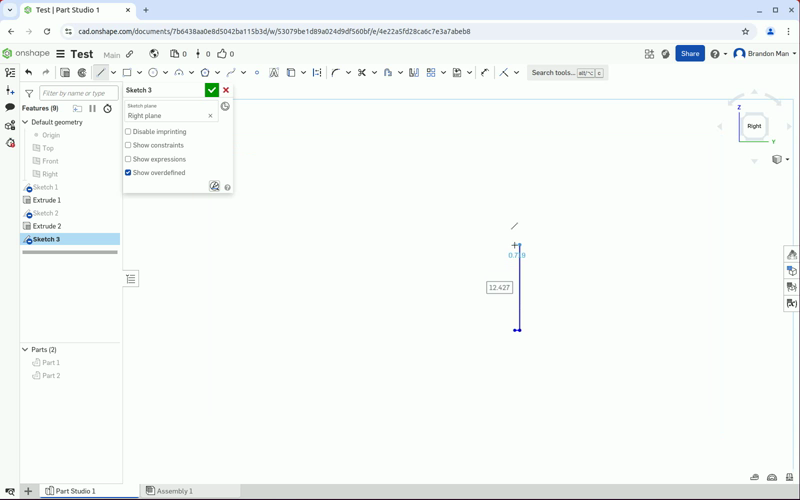
scroll(6)
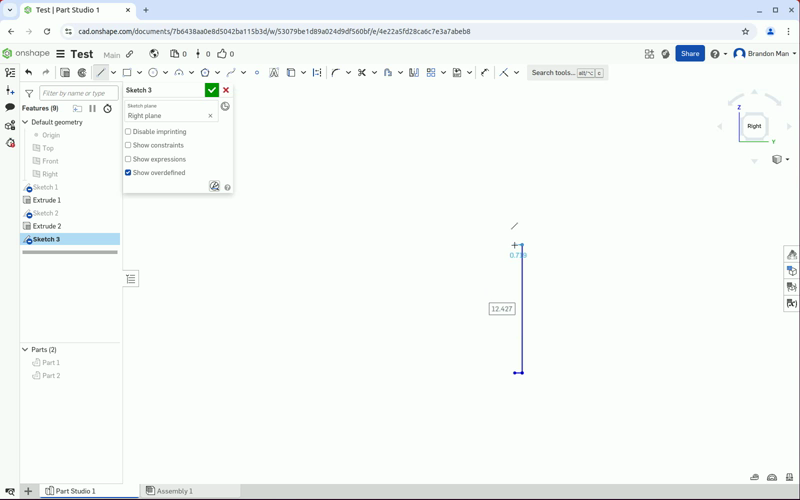
scroll(6)
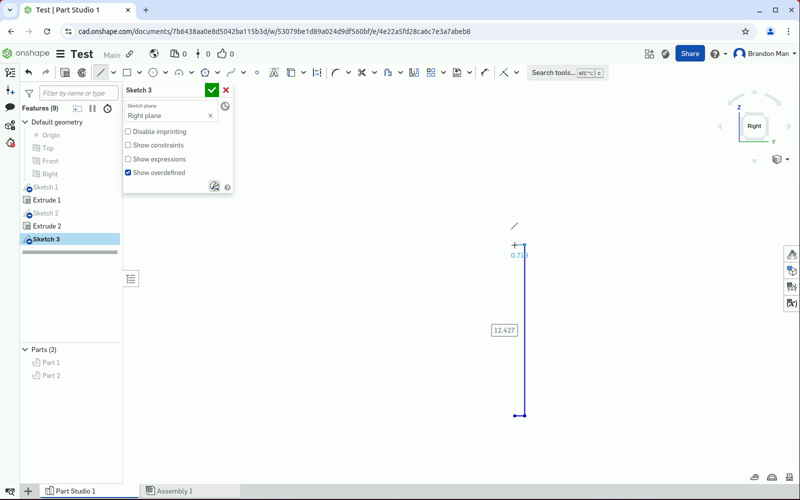
scroll(6)
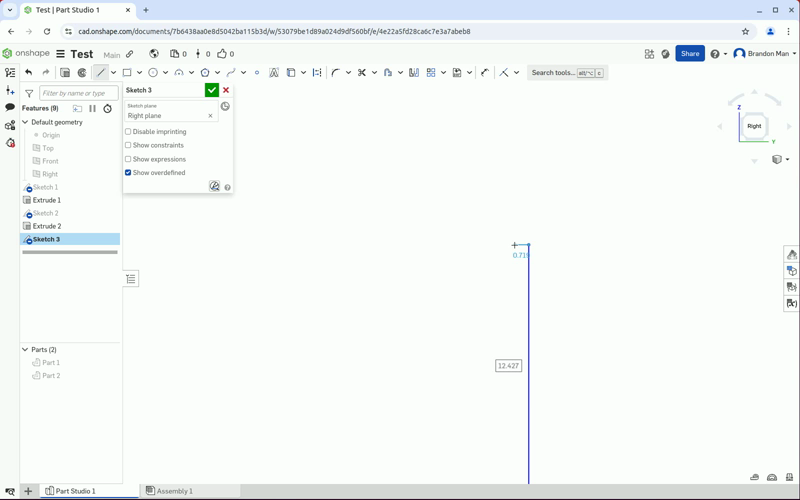
scroll(6)
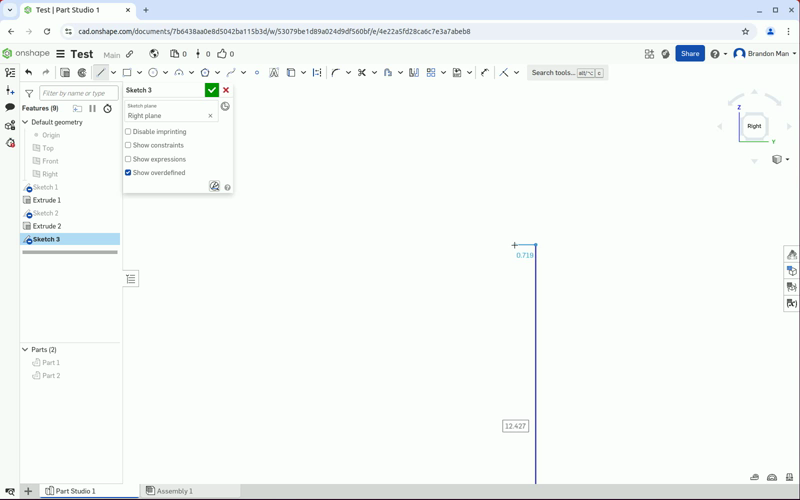
scroll(6)
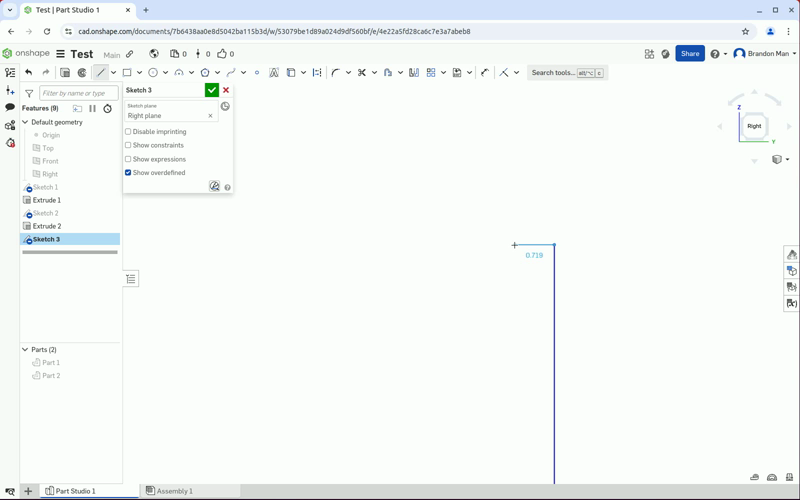
click(514, 244)
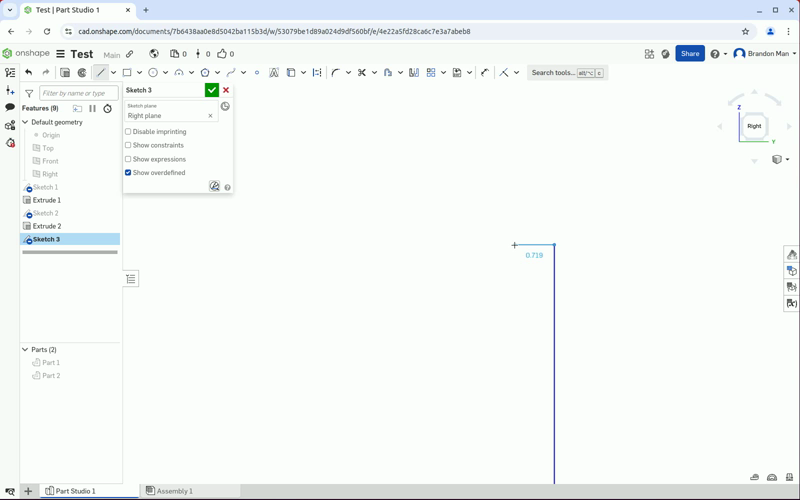
scroll(-6)
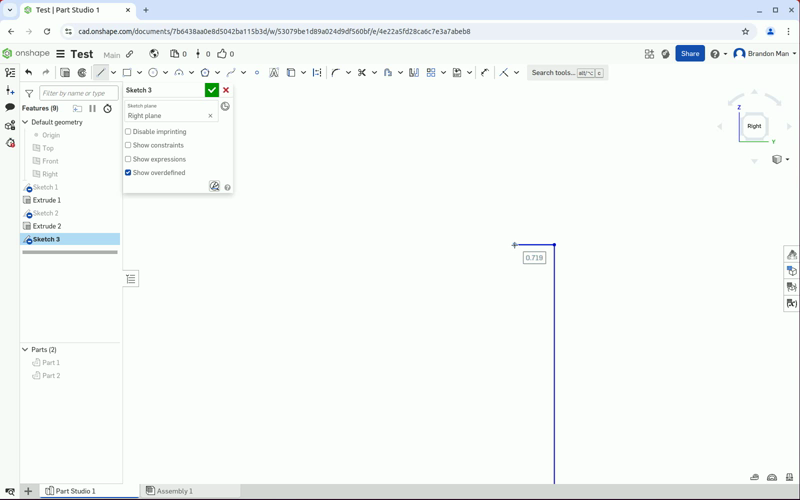
scroll(-6)
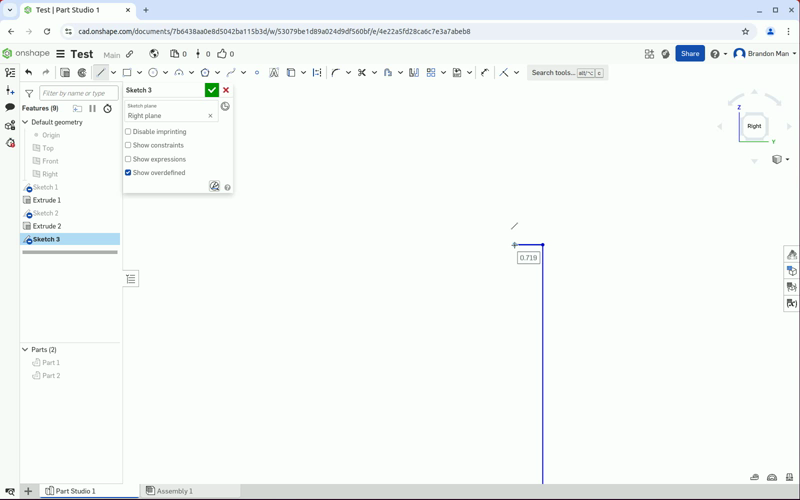
scroll(-6)
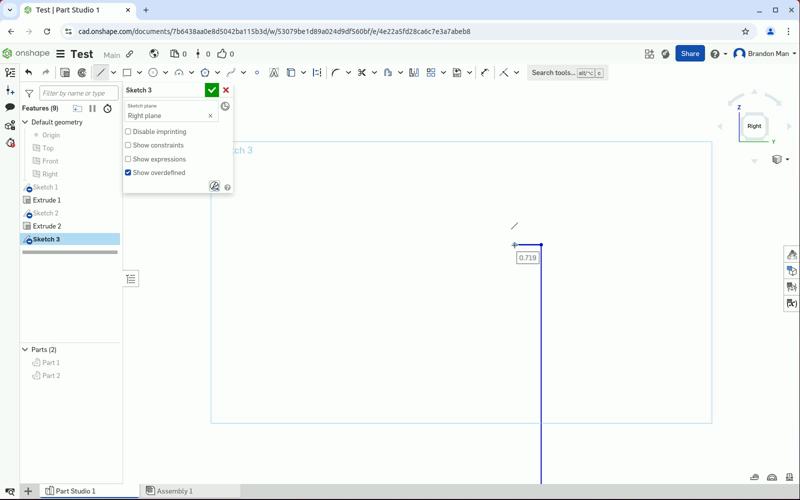
scroll(-6)
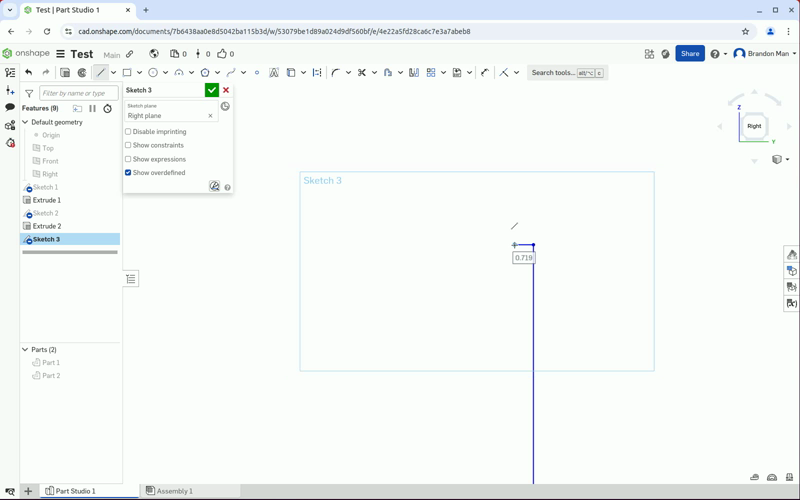
scroll(-6)
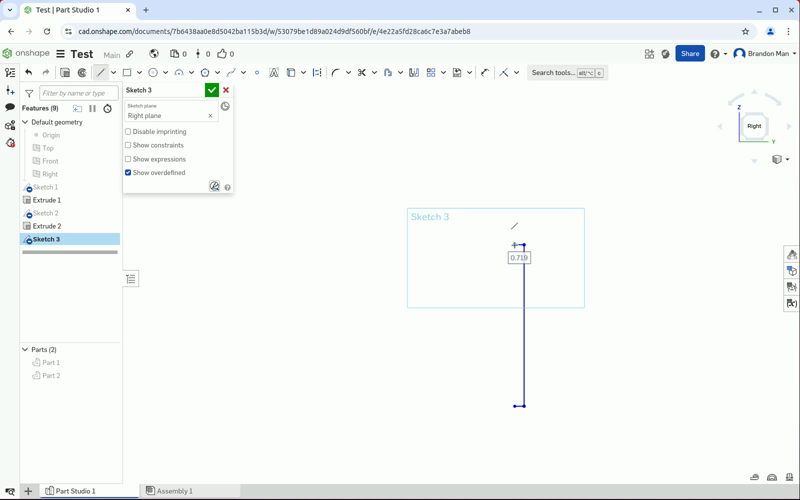
scroll(-6)
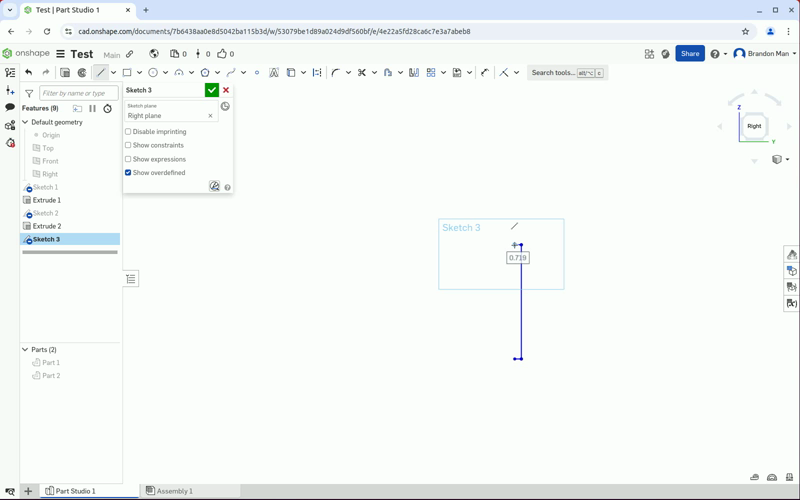
scroll(-6)
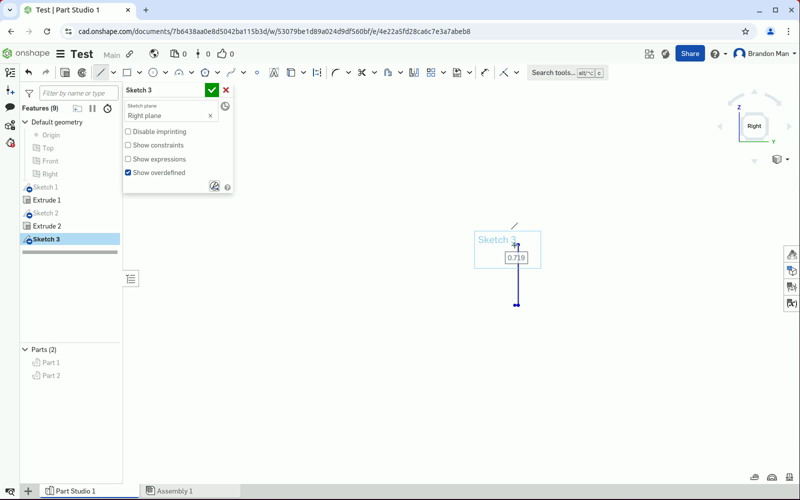
key_up(shift)
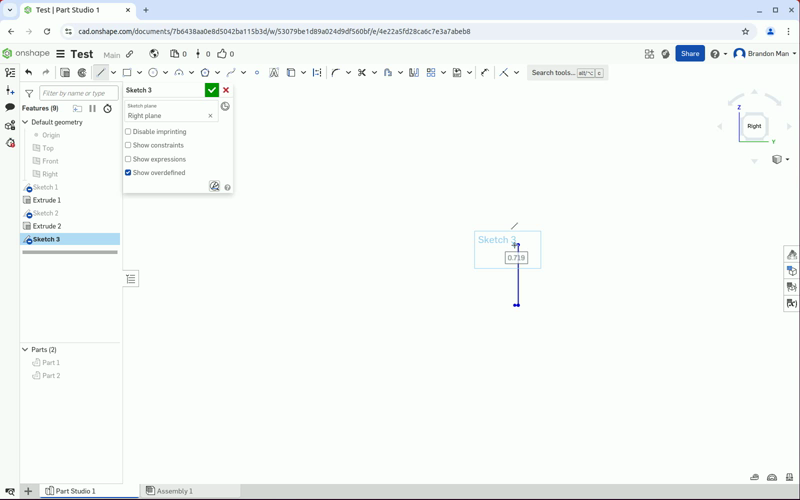
key_down(shift)
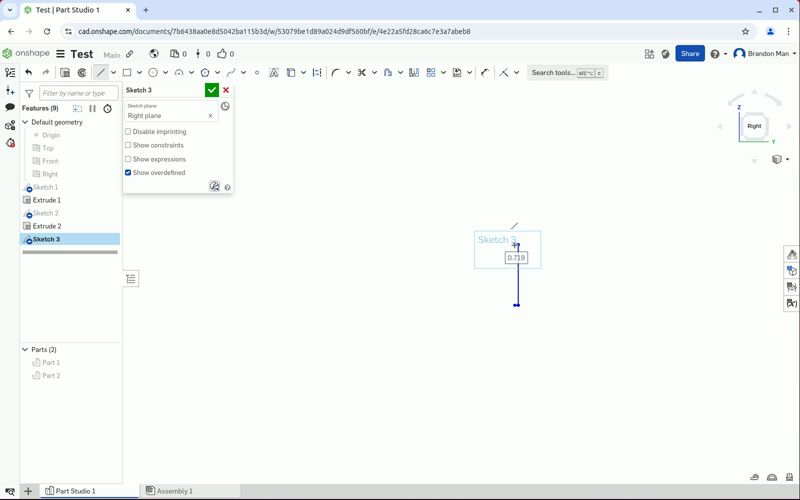
mouse_move(514, 305)
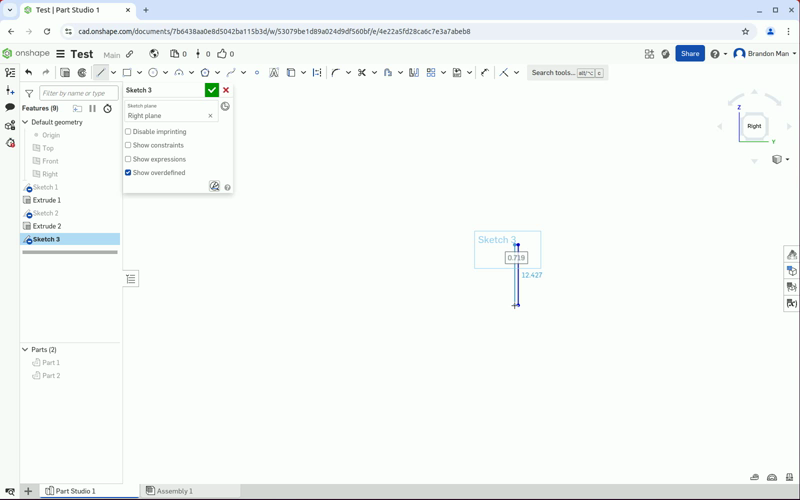
scroll(6)
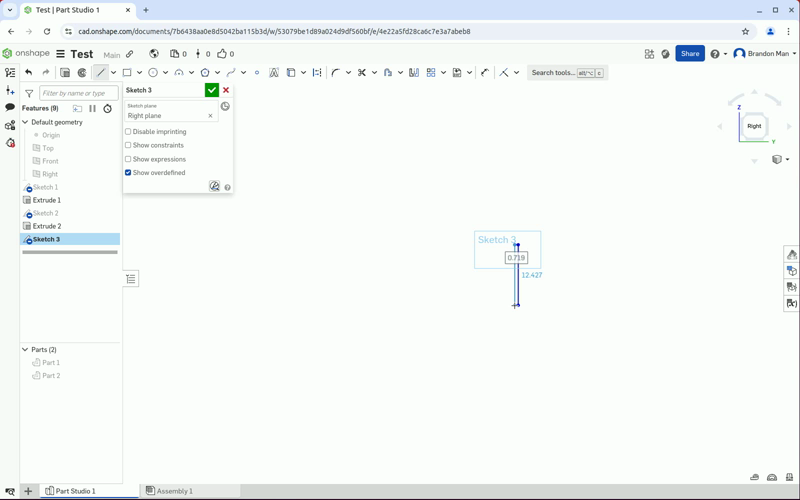
scroll(6)
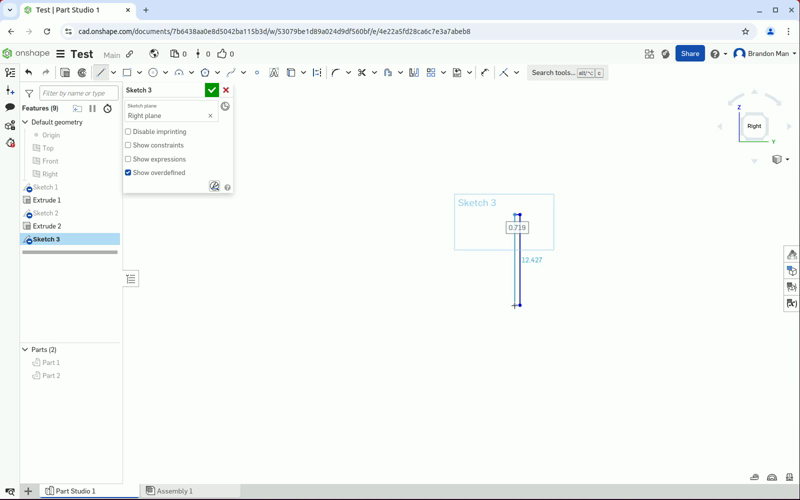
scroll(6)
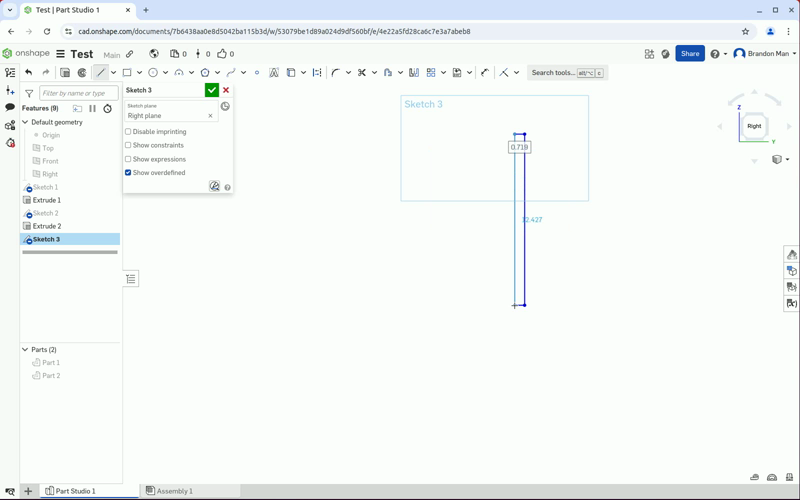
scroll(6)
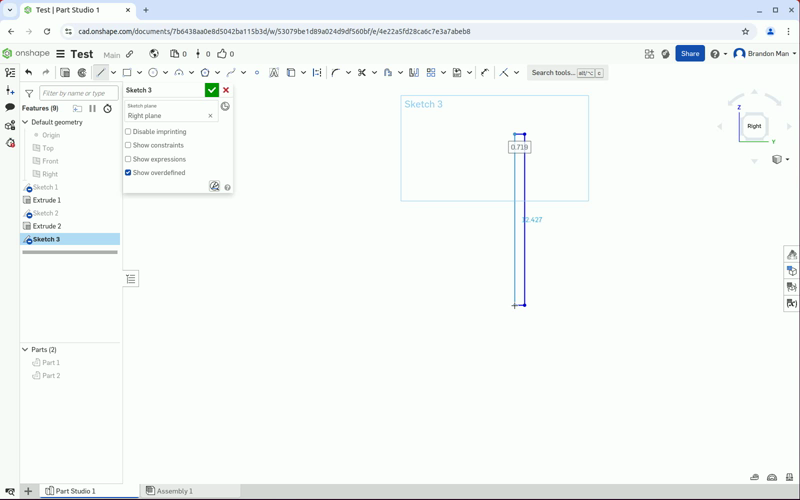
scroll(6)
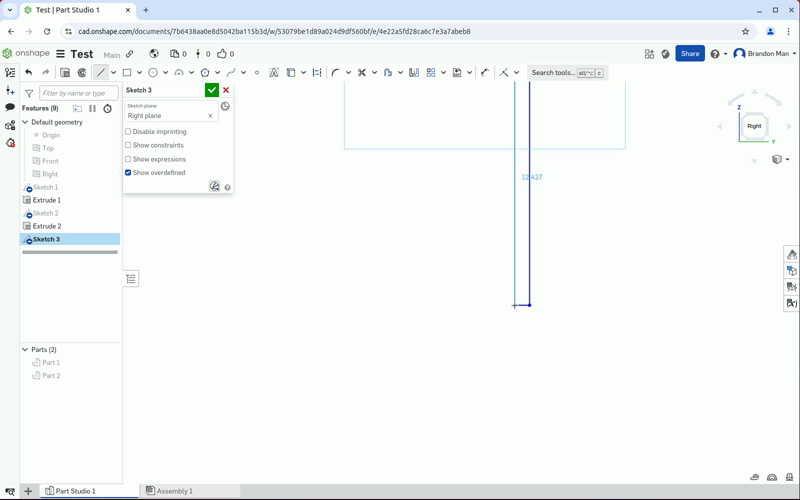
scroll(6)
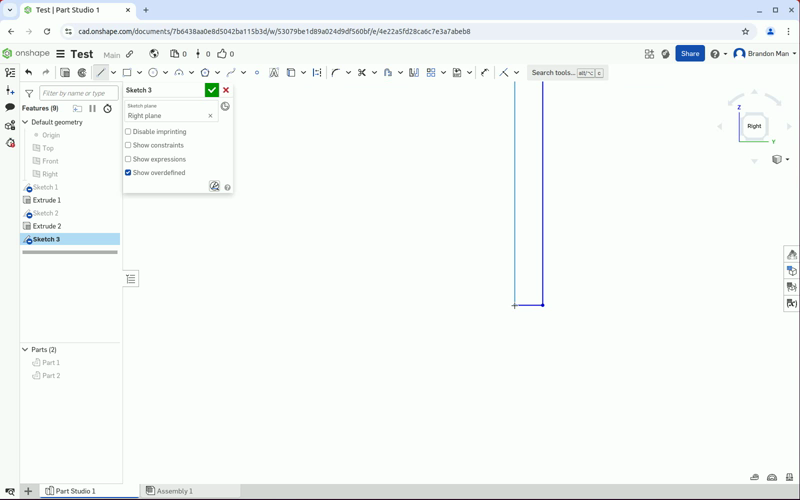
scroll(6)
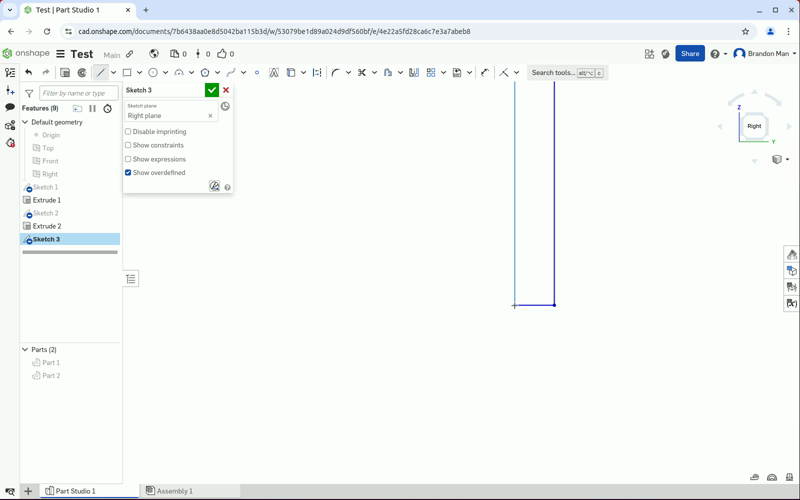
key_up(shift)
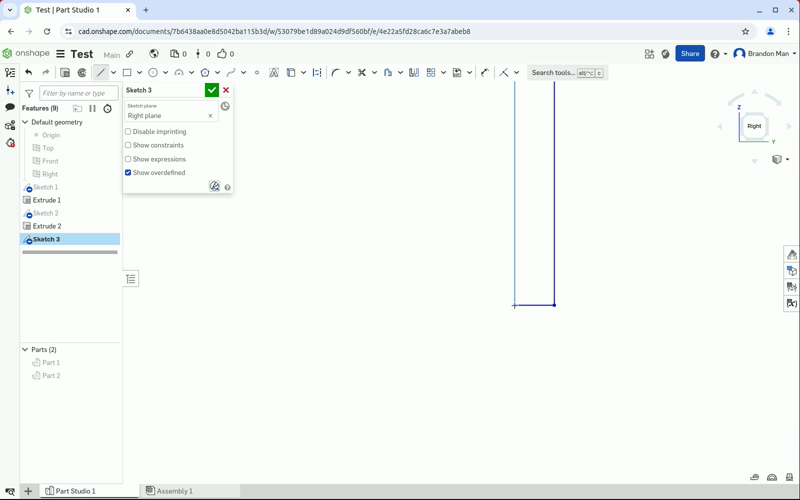
click(514, 305)
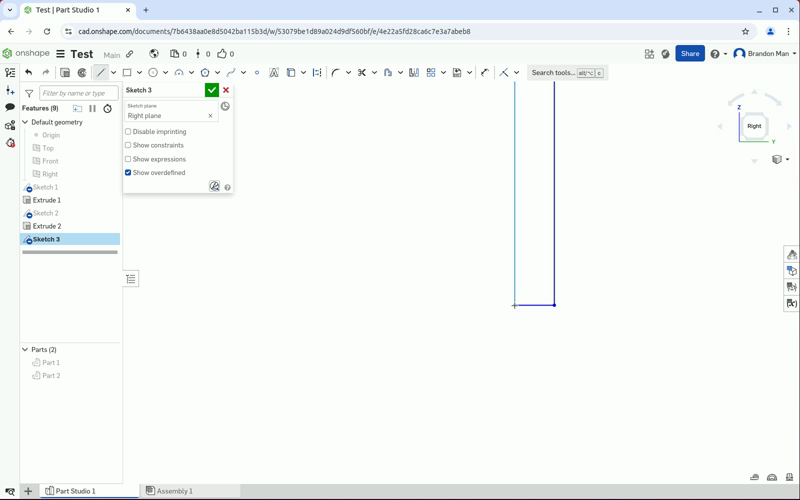
scroll(-6)
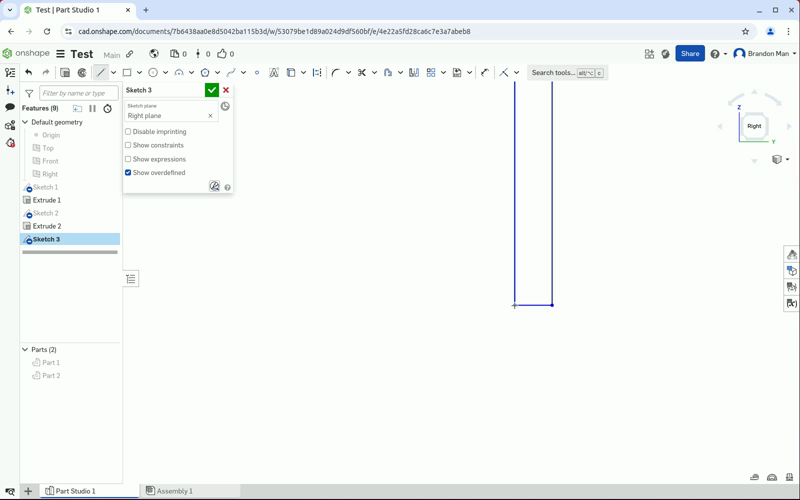
scroll(-6)
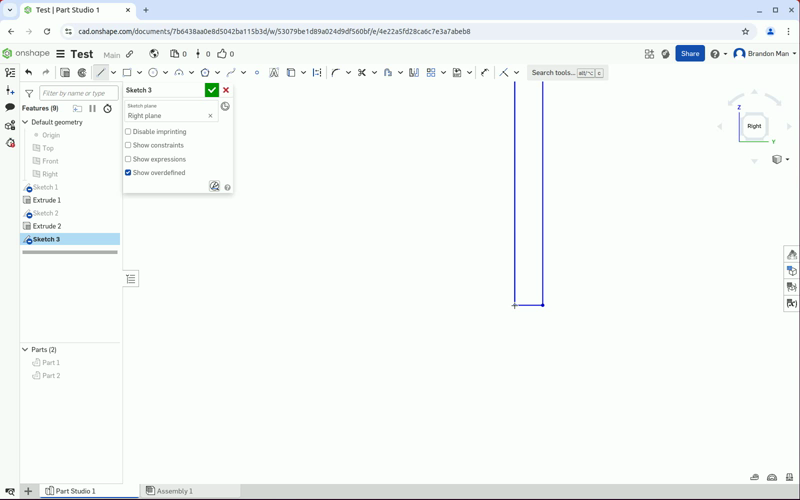
scroll(-6)
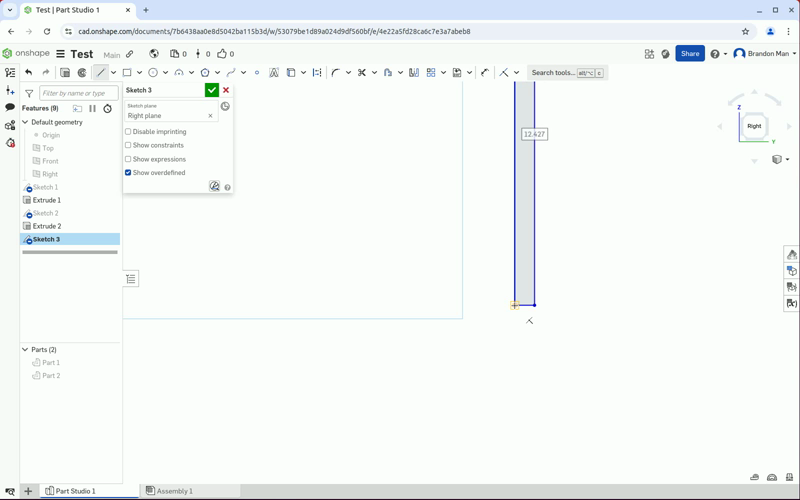
scroll(-6)
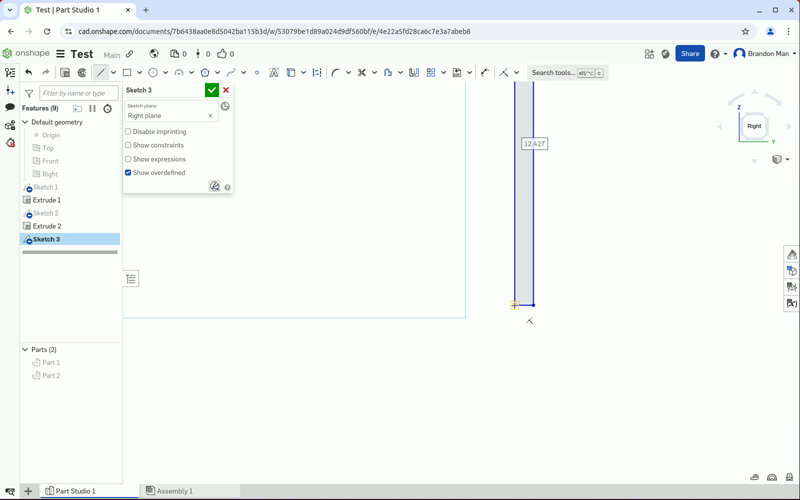
scroll(-6)
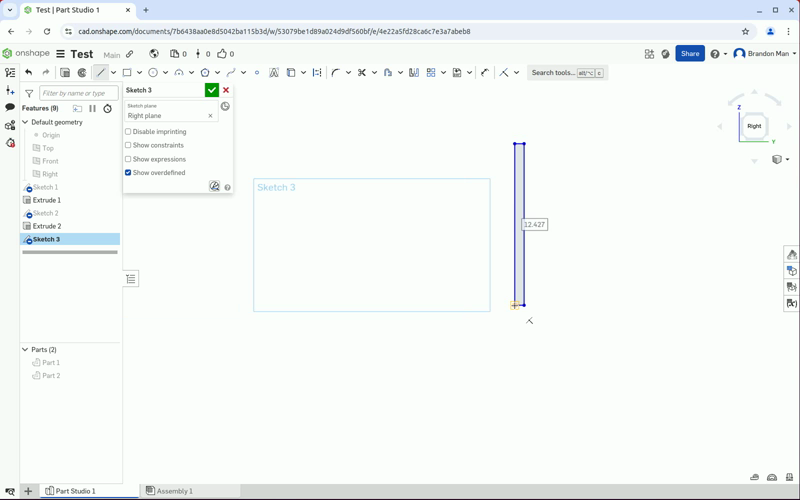
scroll(-6)
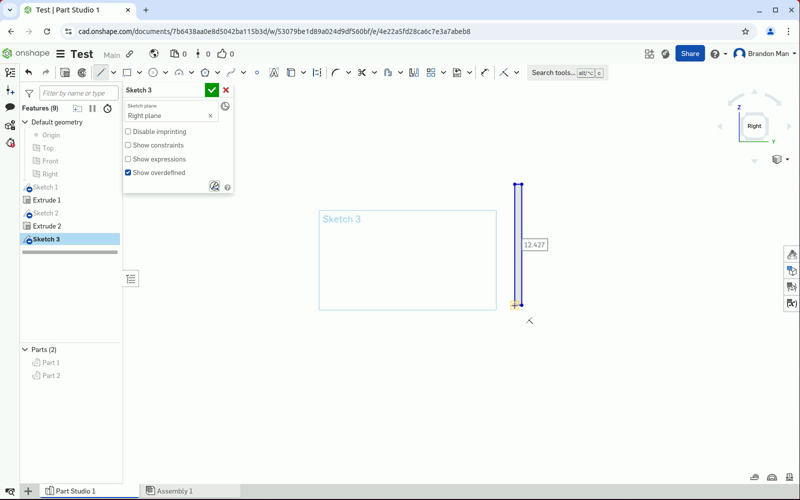
scroll(-6)
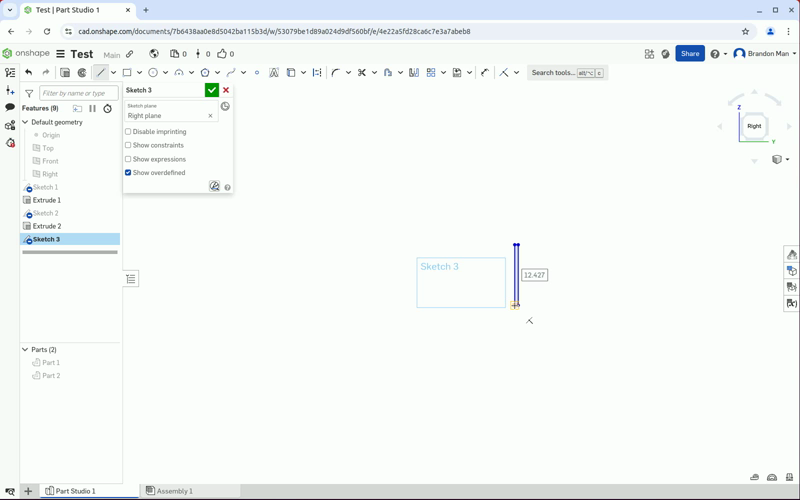
key(esc)
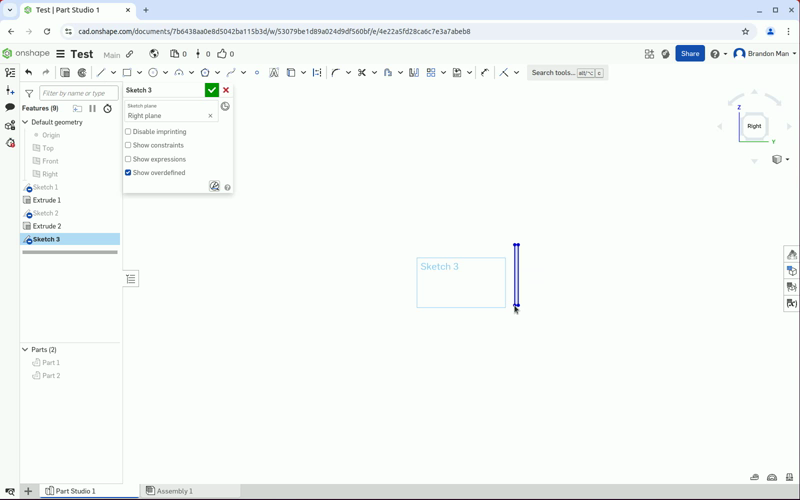
mouse_move(516, 273)
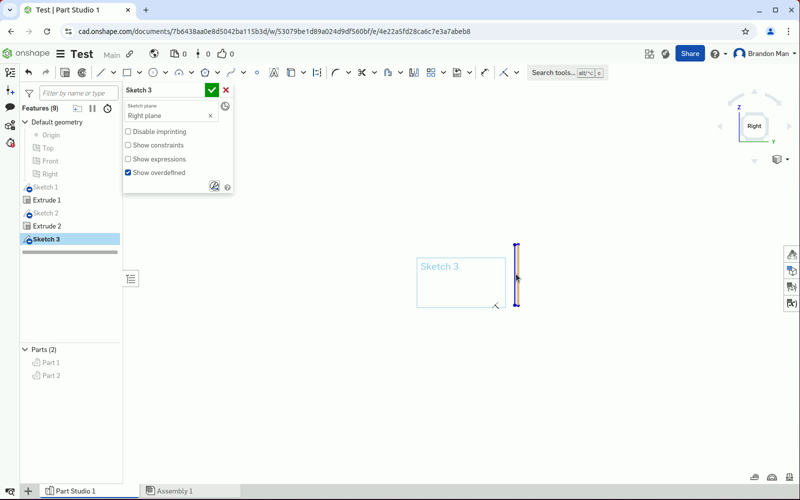
scroll(6)
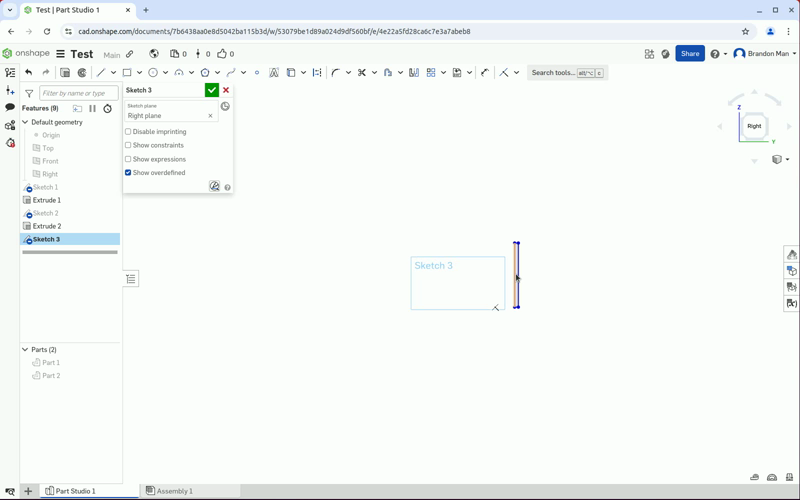
scroll(6)
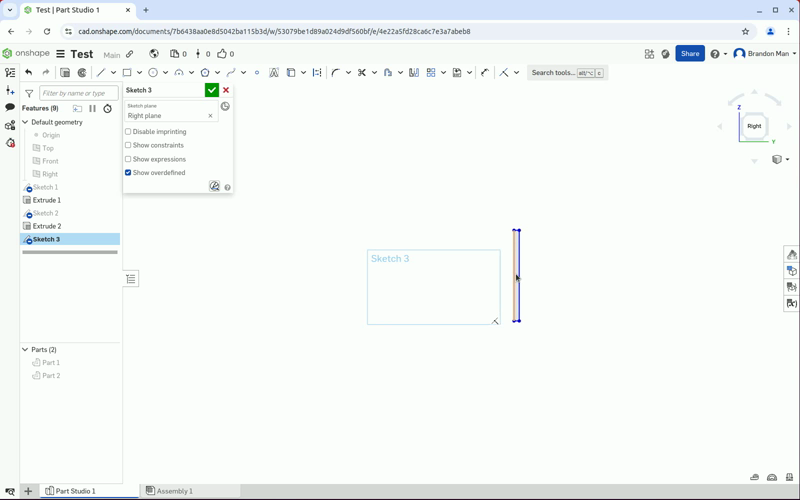
scroll(6)
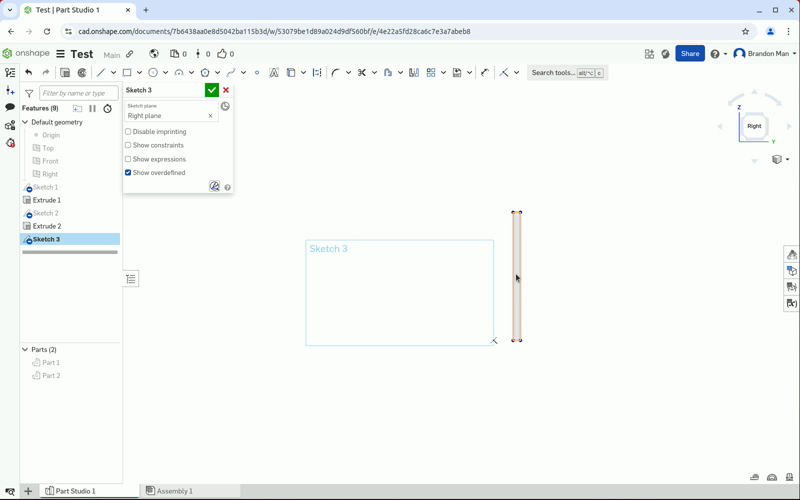
scroll(6)
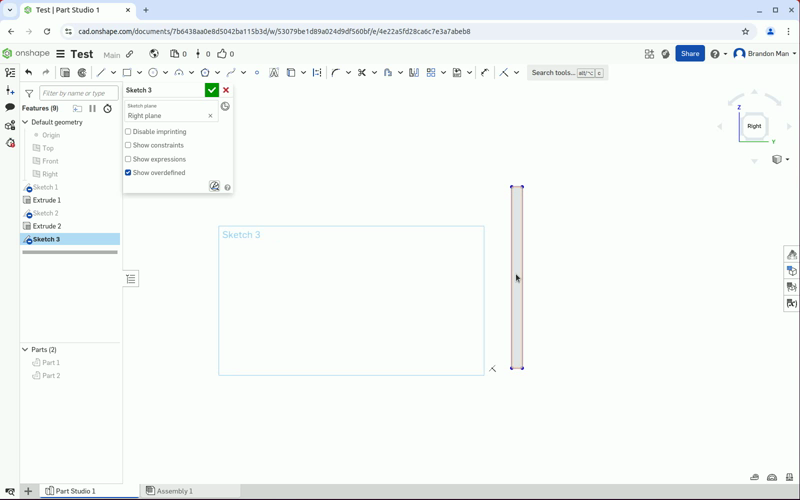
scroll(6)
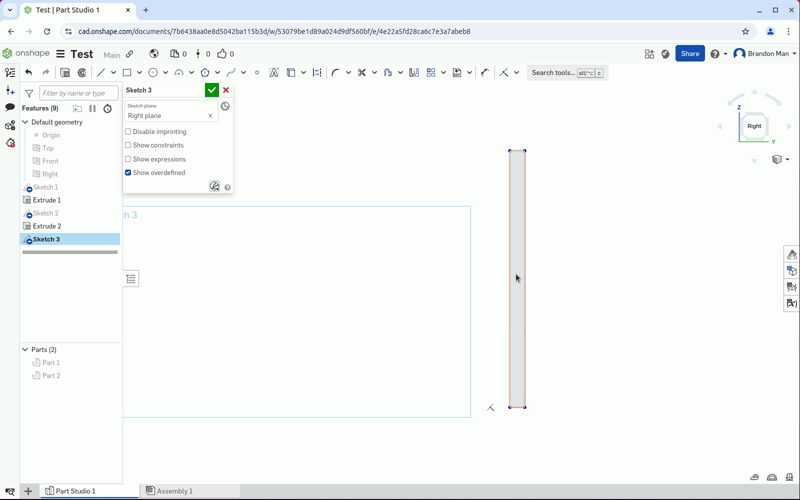
scroll(6)
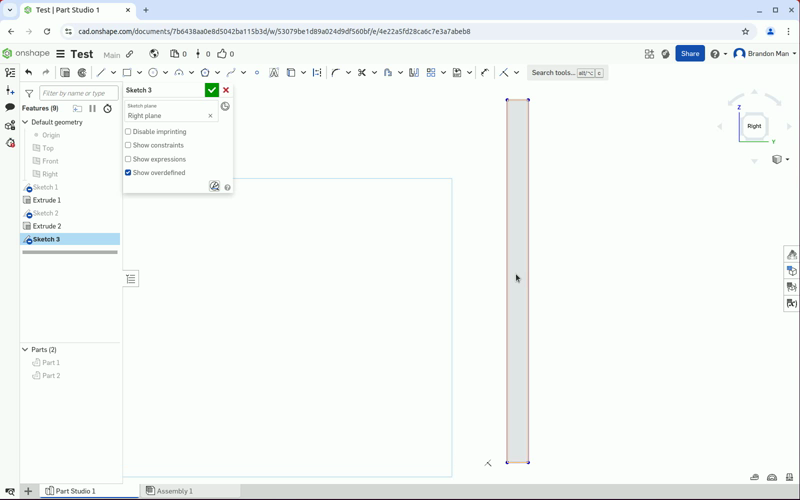
scroll(6)
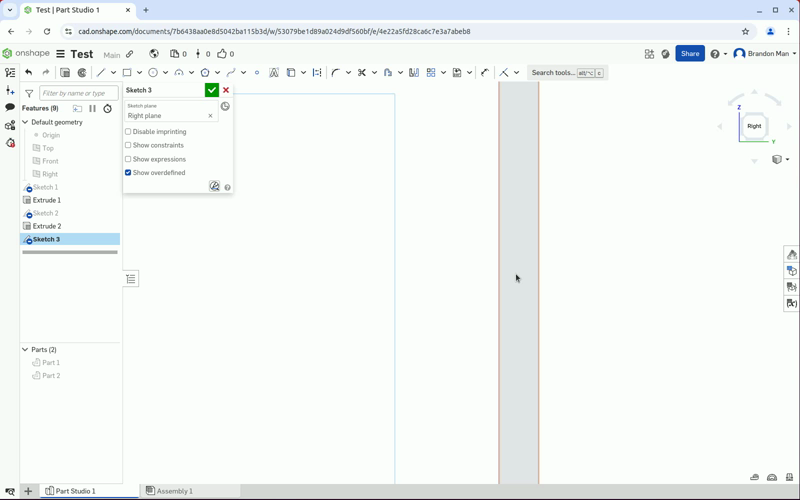
click(516, 273)
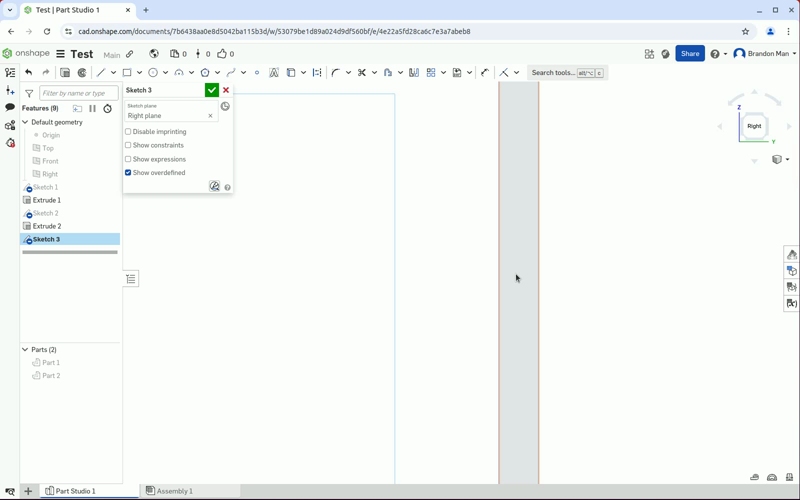
scroll(-6)
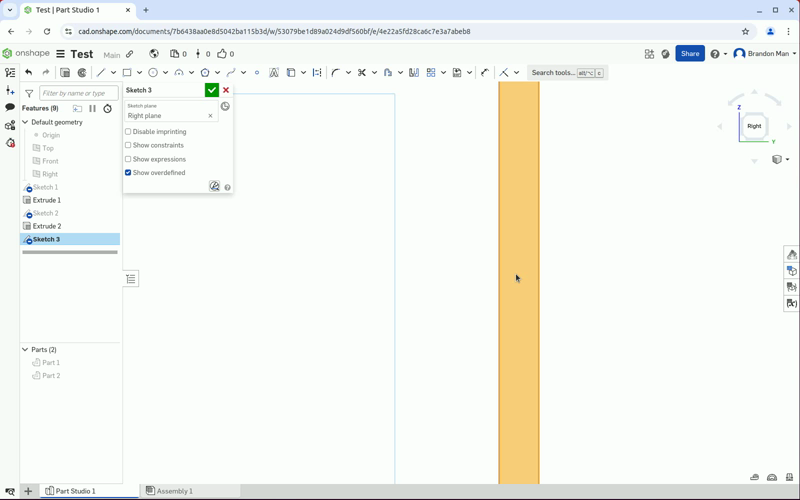
scroll(-6)
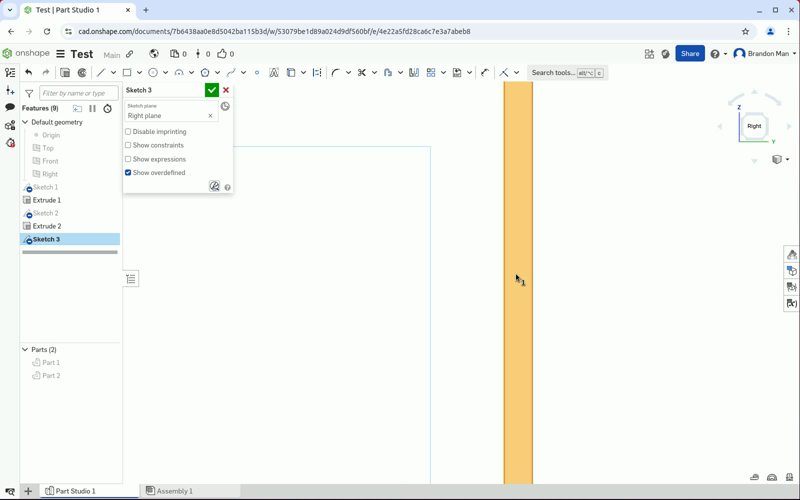
scroll(-6)
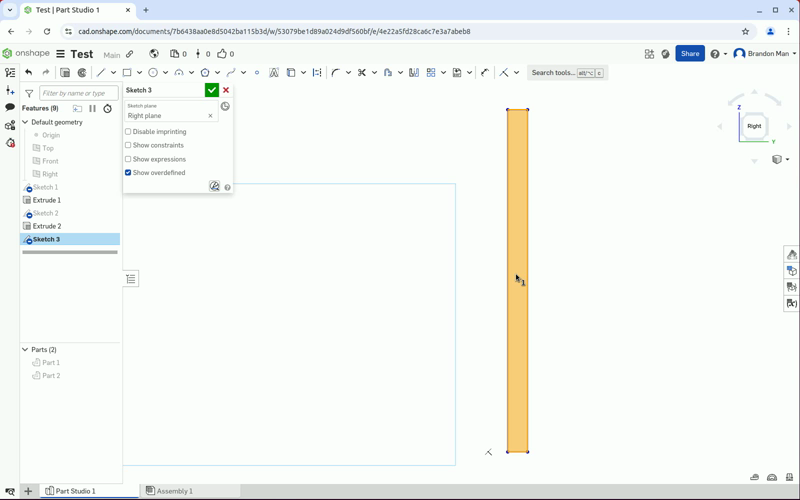
scroll(-6)
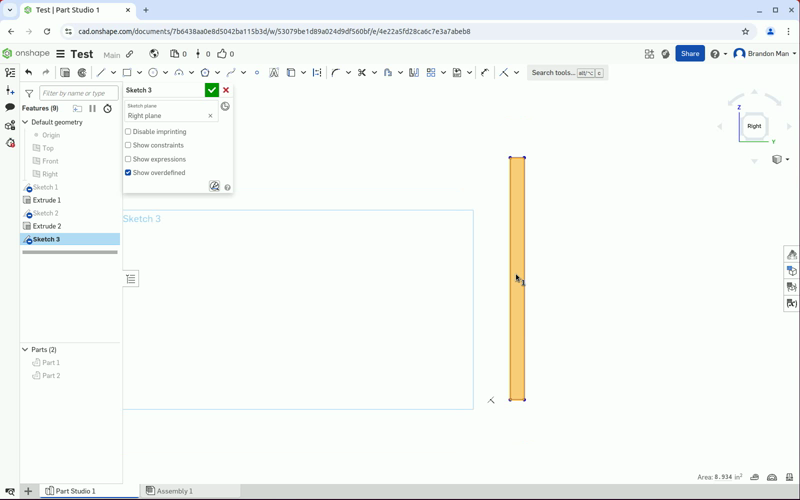
scroll(-6)
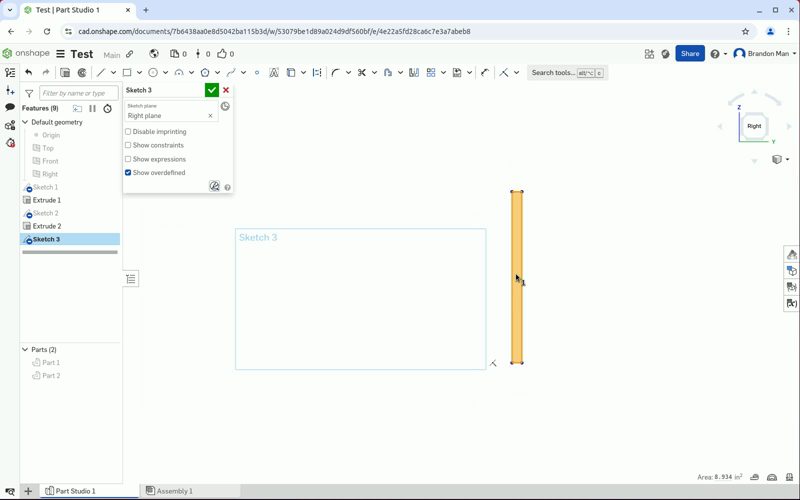
scroll(-6)
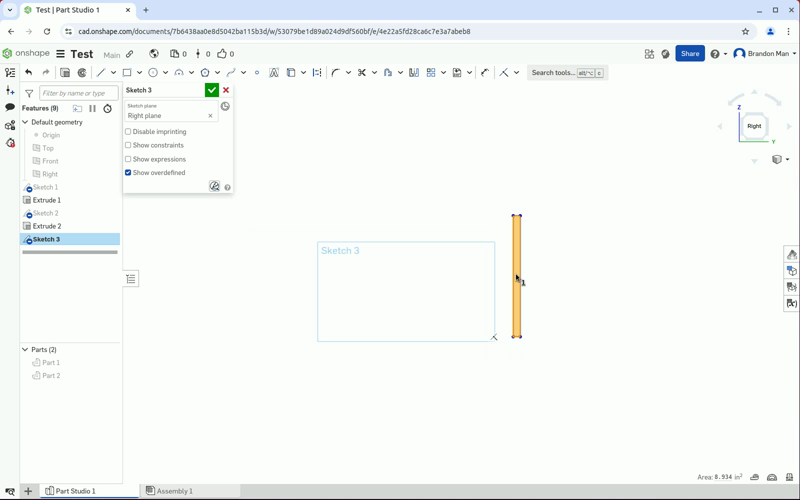
scroll(-6)
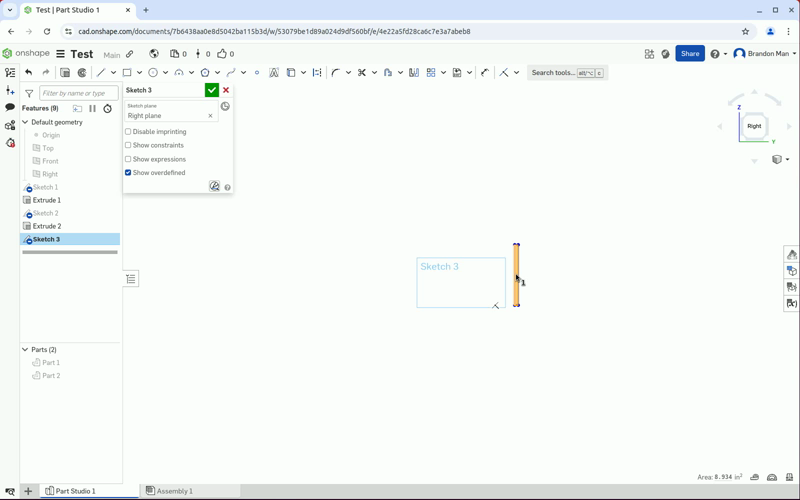
mouse_move(73, 352)
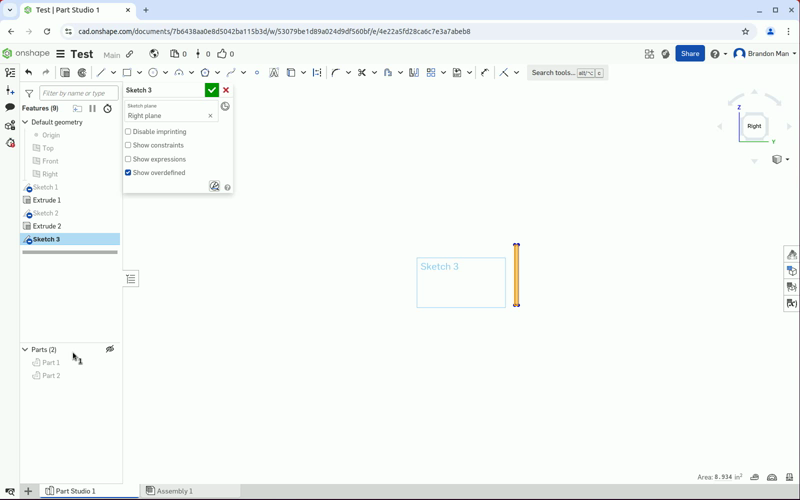
key(shift+y)
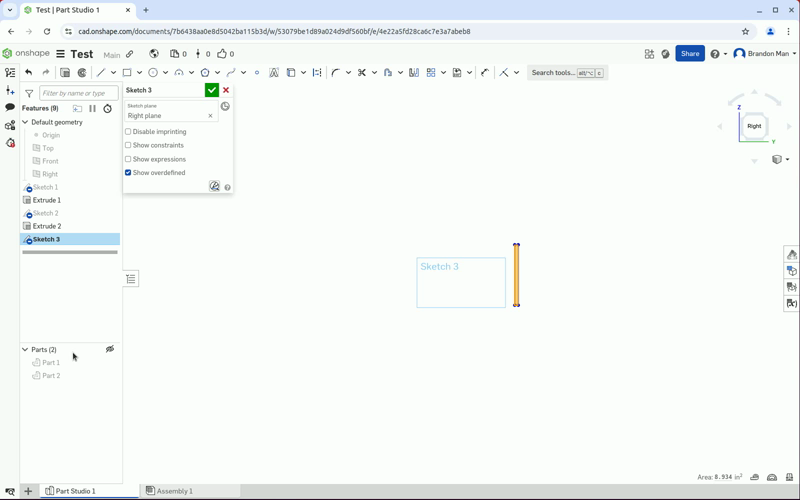
key(shift+e)
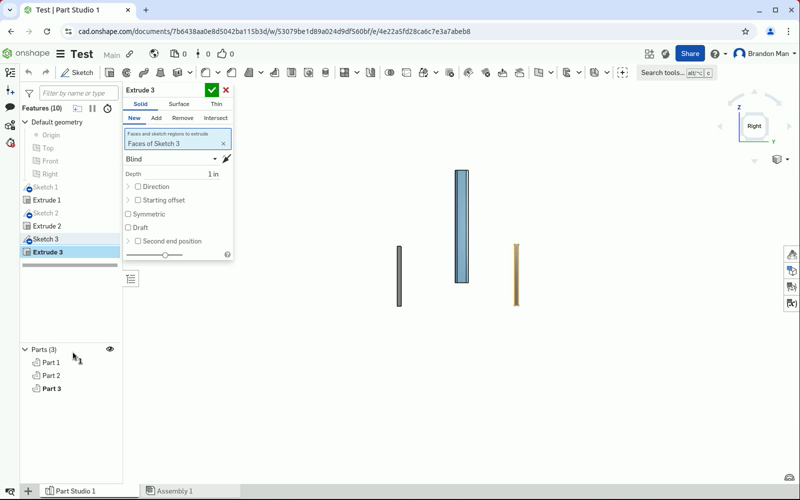
mouse_move(143, 106)
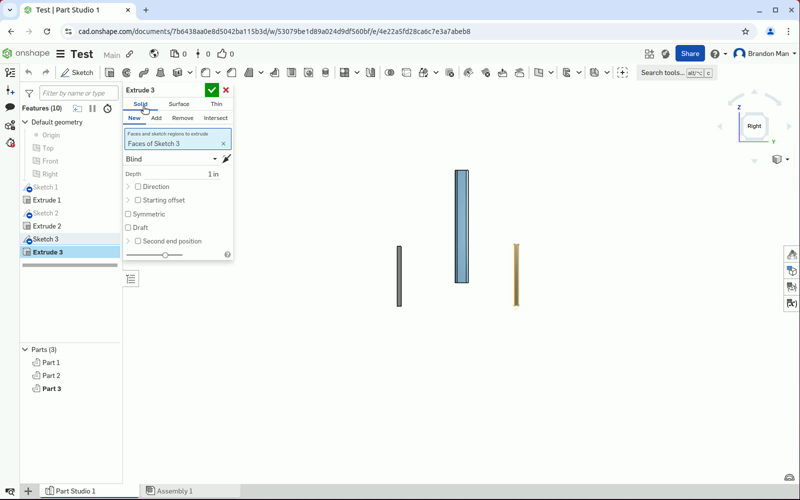
click(143, 106)
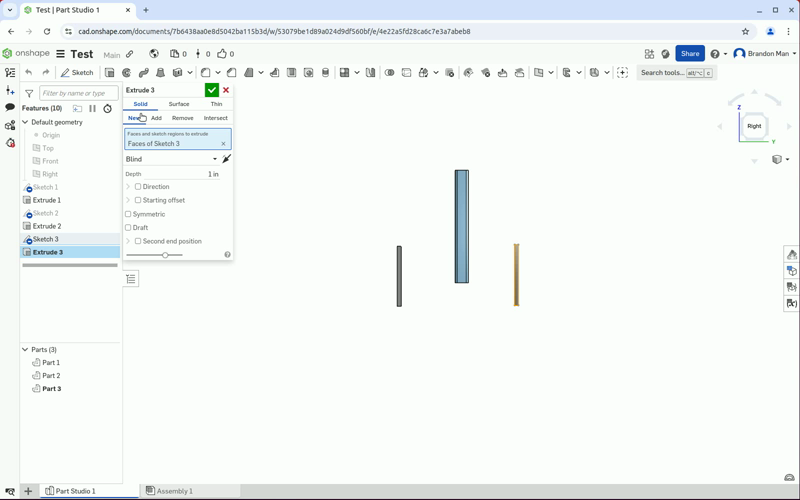
mouse_move(137, 120)
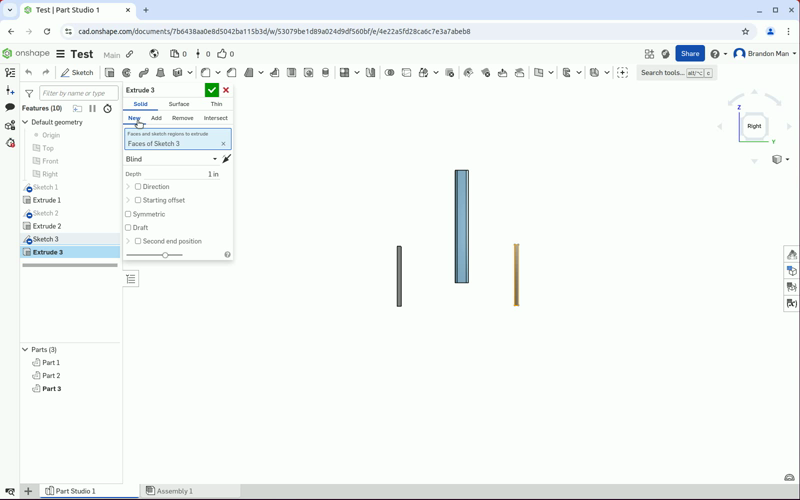
click(137, 120)
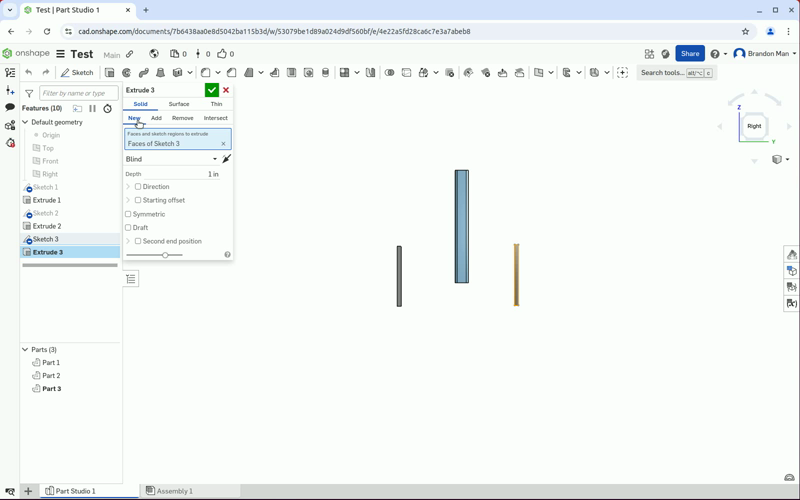
key(tab, 4)
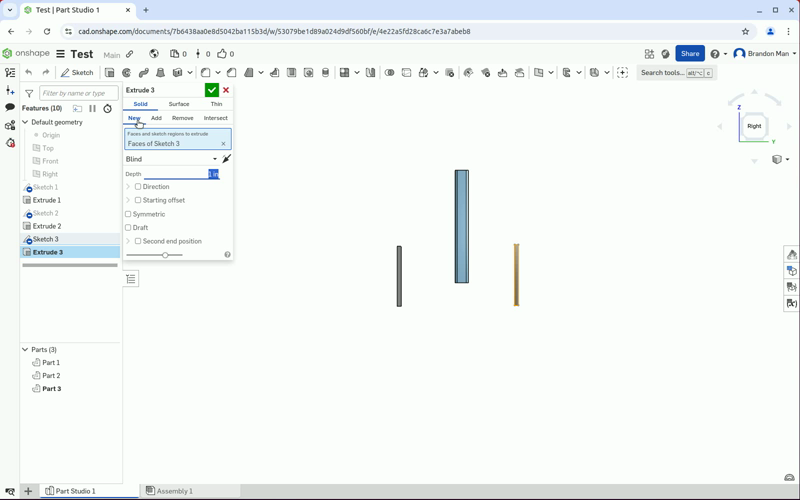
text(-0.241)
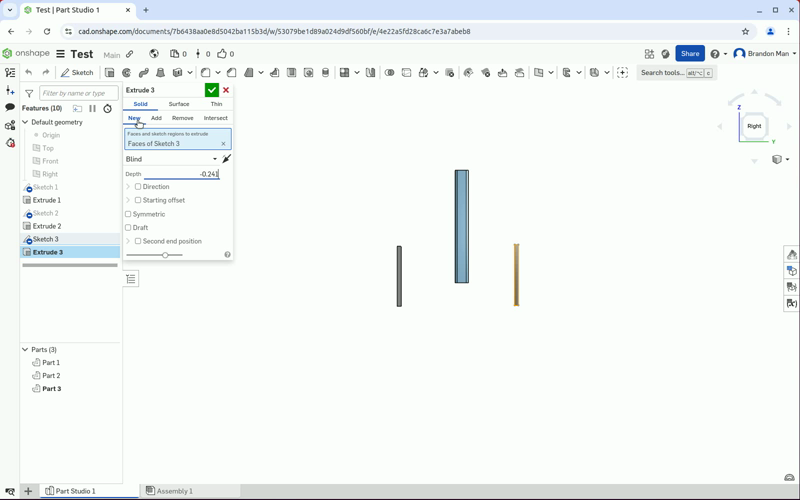
key(enter)
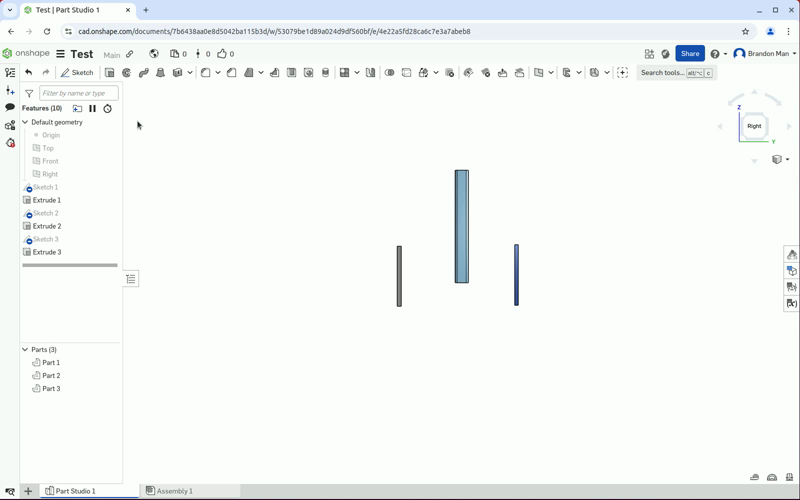
key(shift+h)
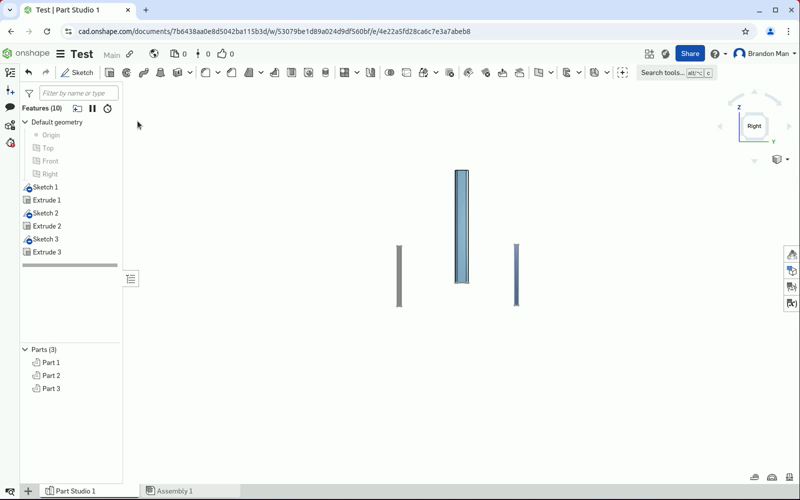
key(shift+h)
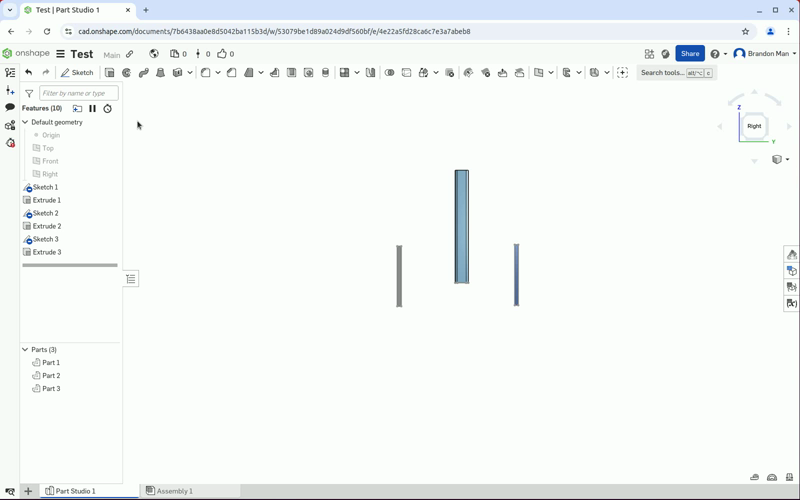
key(shift+7)
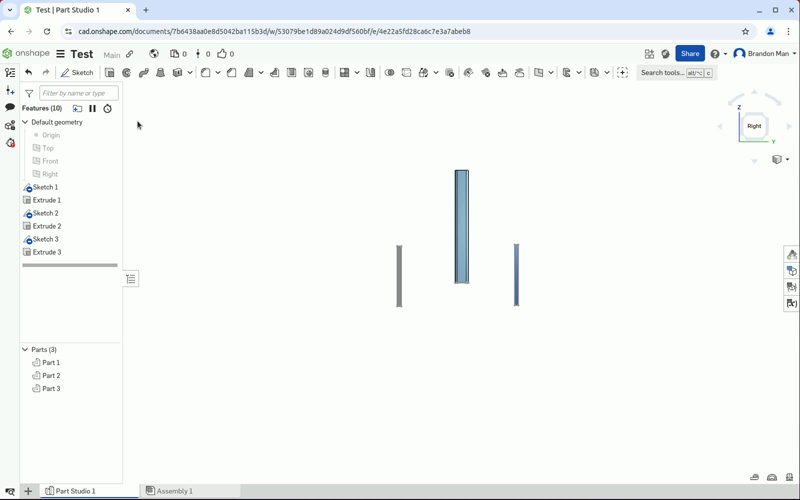
key(right, 2)
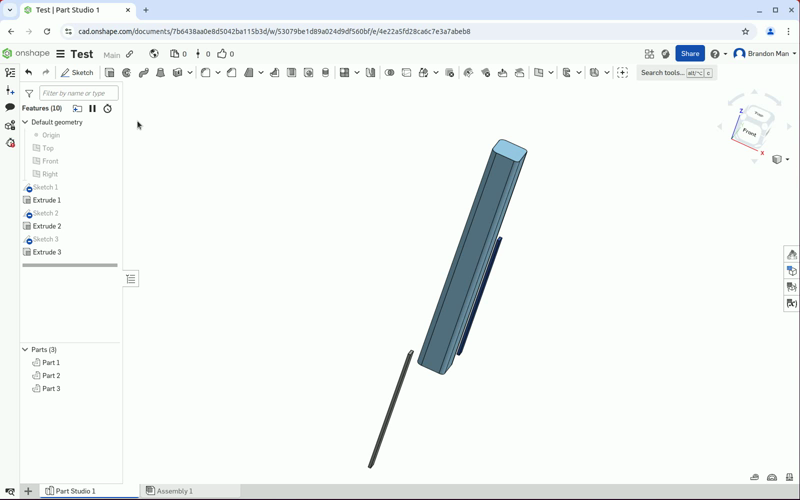
key(down, 2)
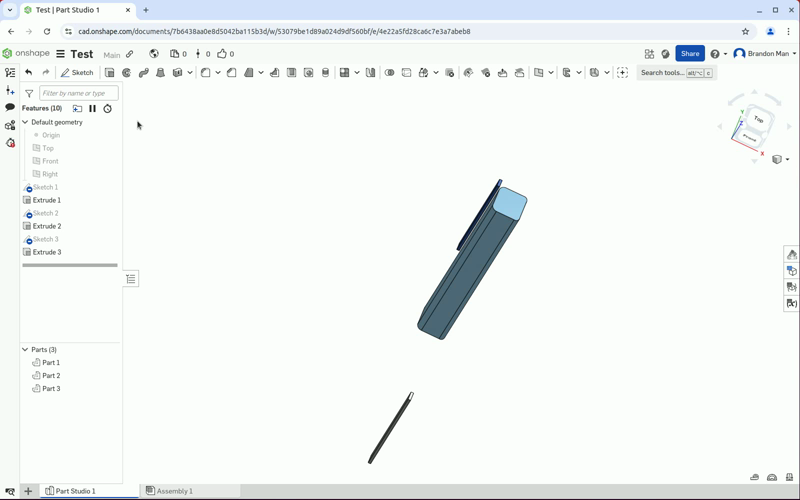
key(up, 2)
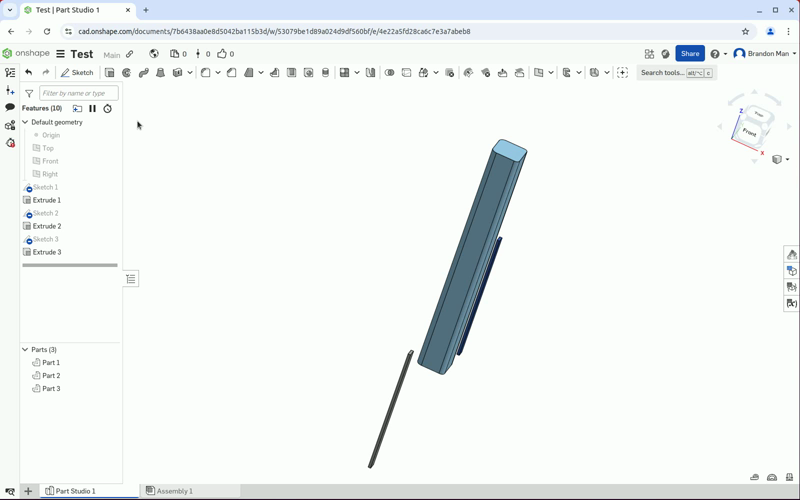
key(left, 2)
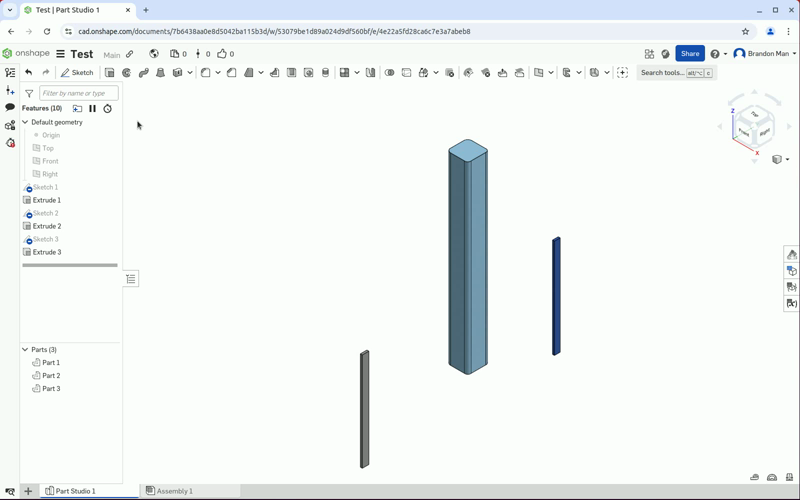
mouse_move(73, 189)
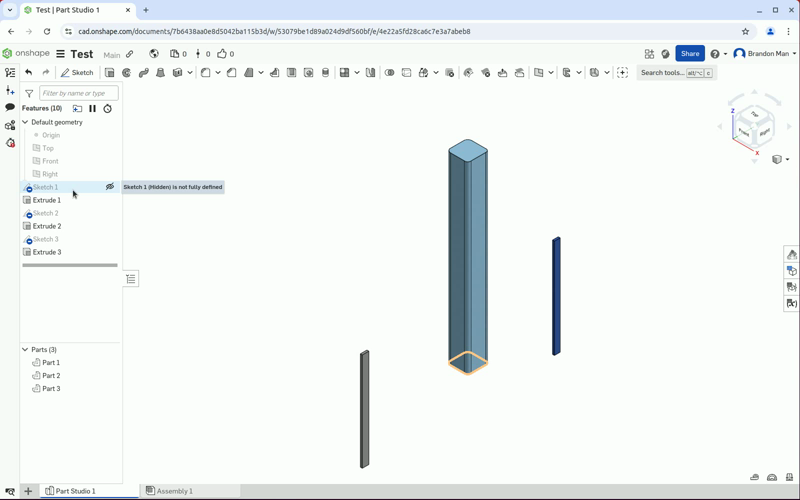
click(73, 189)